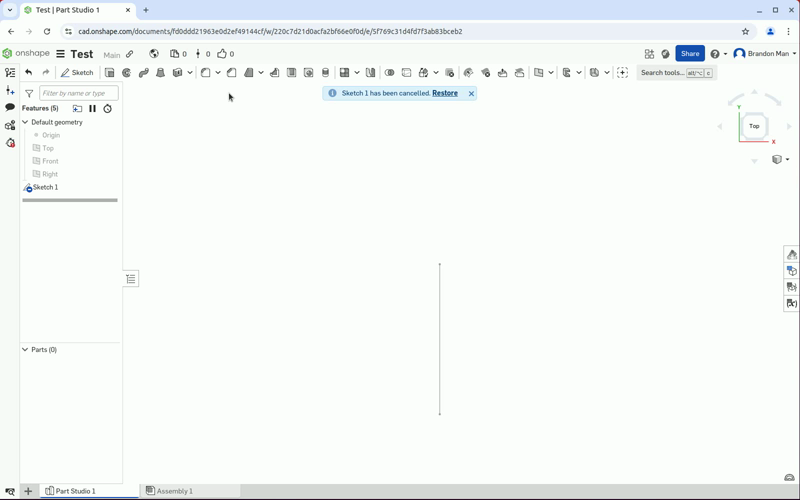
key(shift+h)
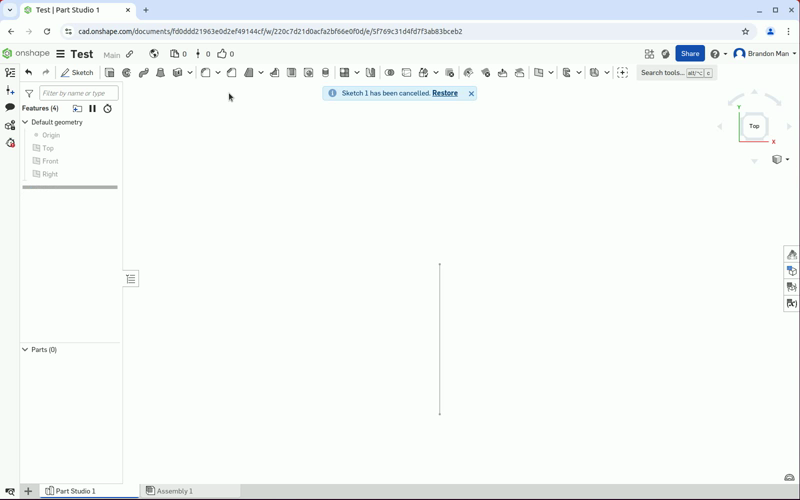
key(shift+s)
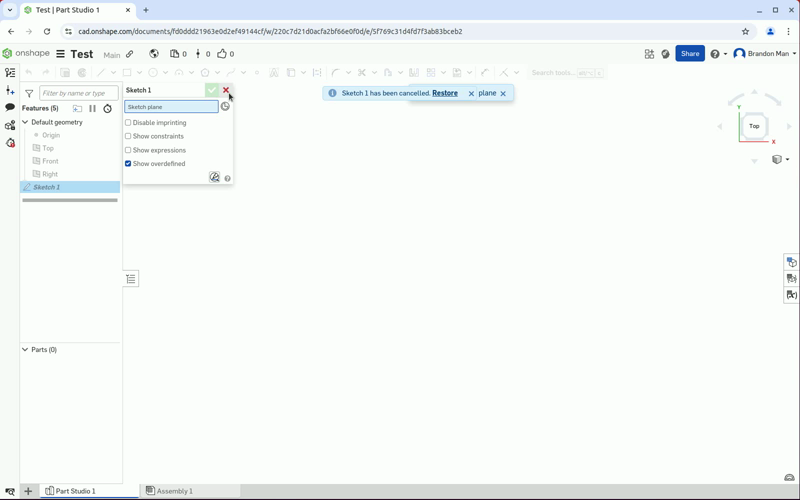
mouse_move(73, 150)
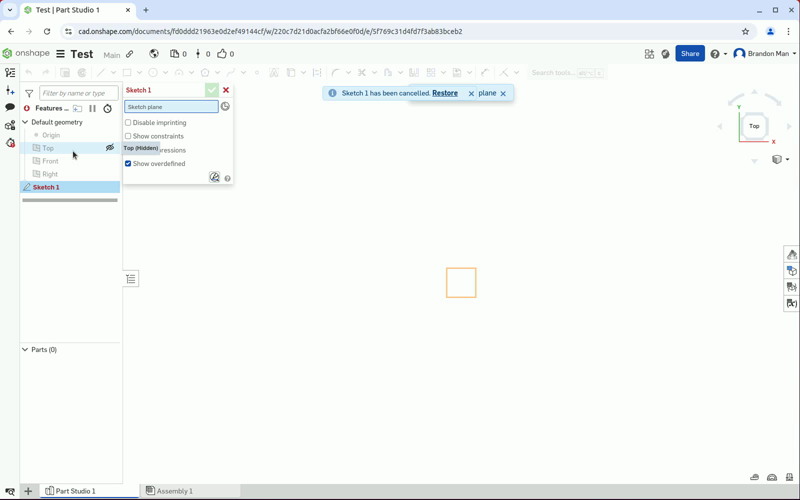
click(73, 150)
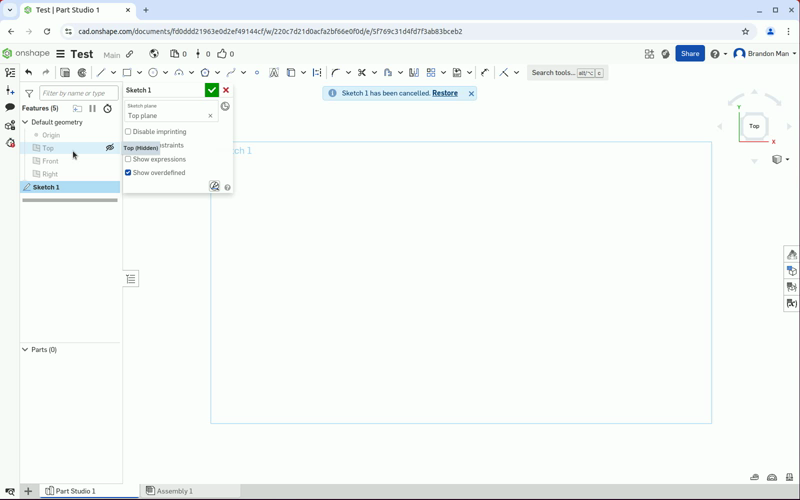
mouse_move(73, 352)
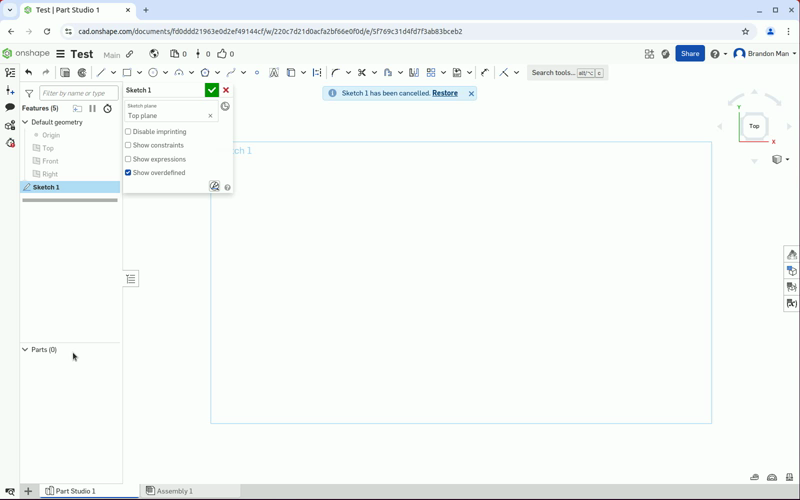
key(y)
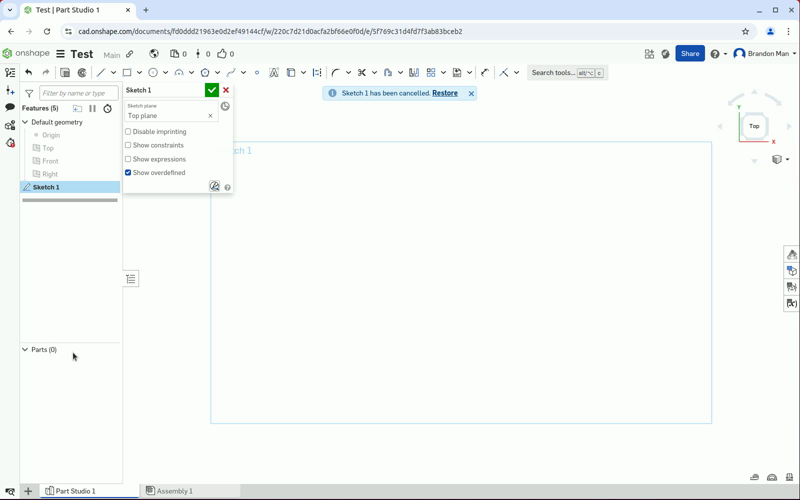
key(c)
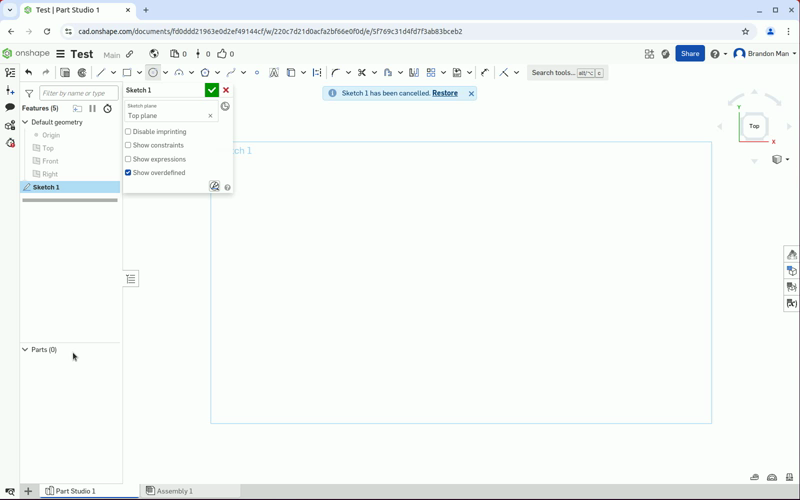
key_down(shift)
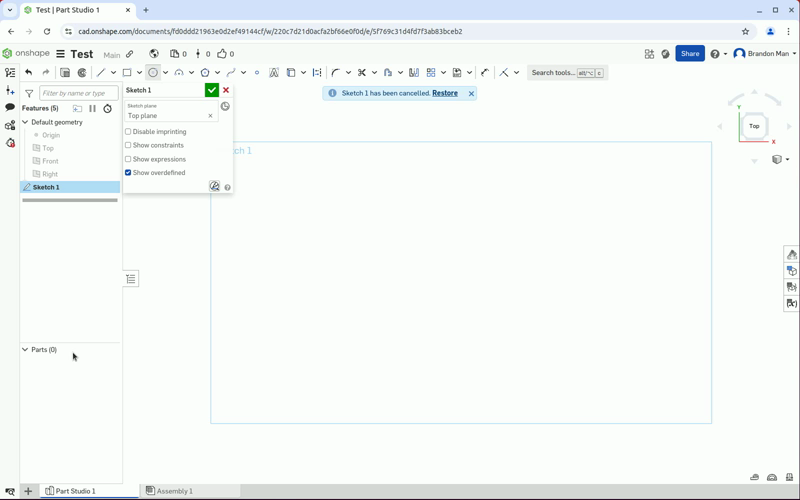
mouse_move(551, 367)
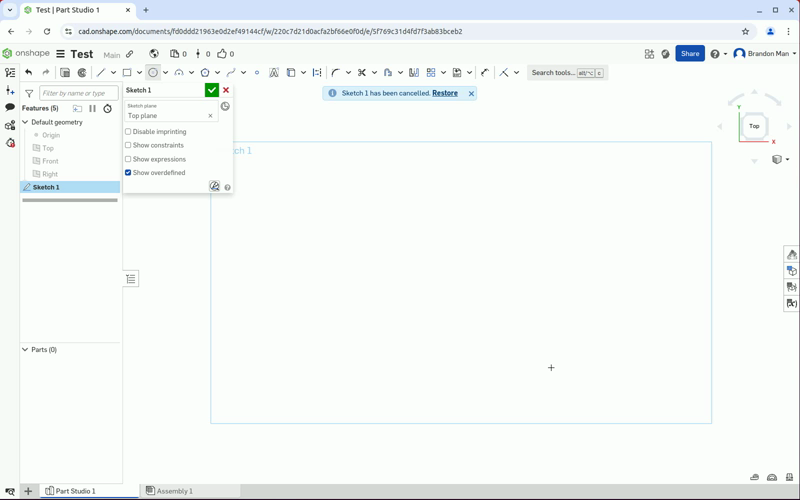
click(551, 367)
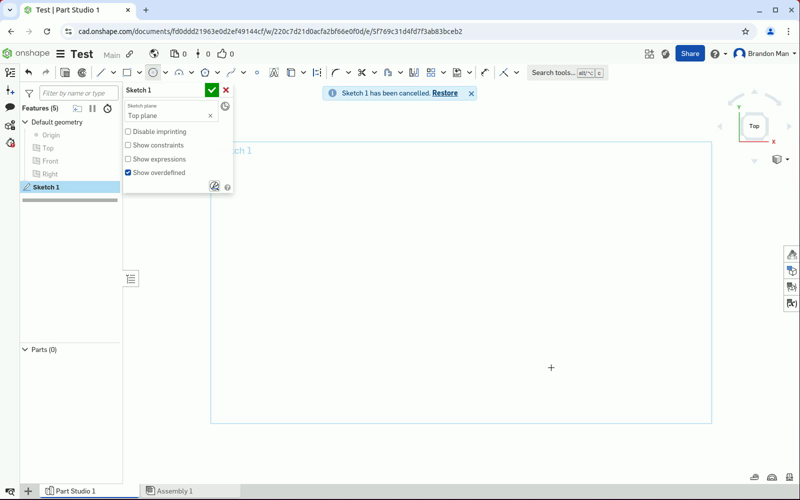
key_up(shift)
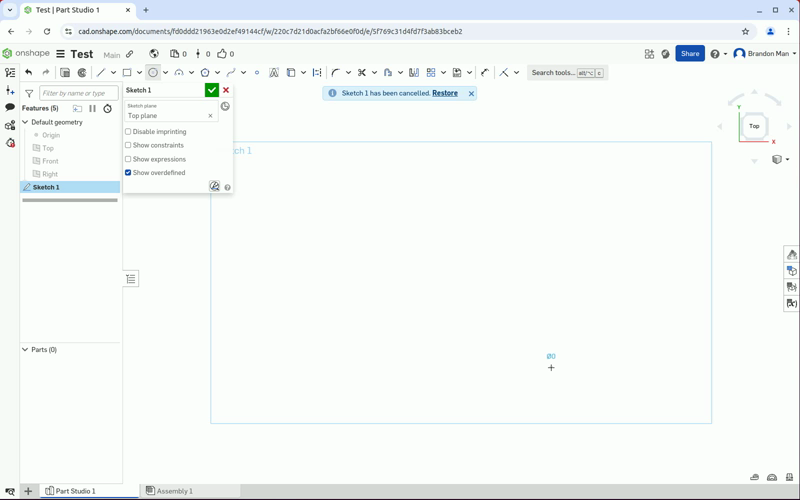
mouse_move(568, 367)
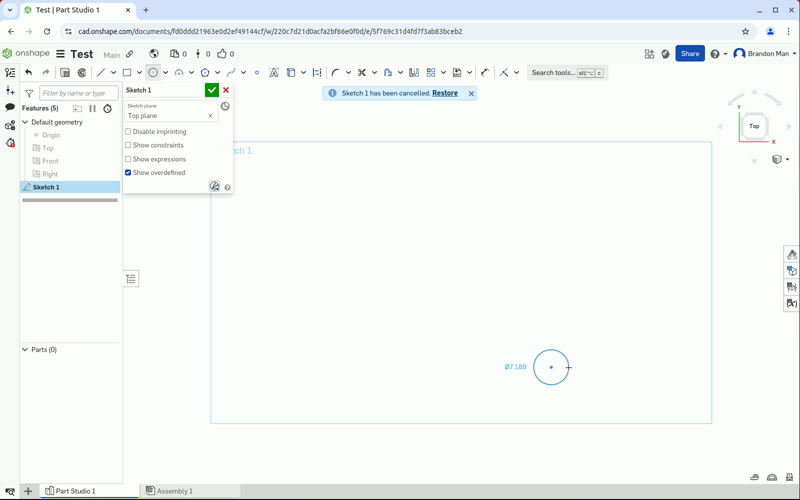
click(568, 367)
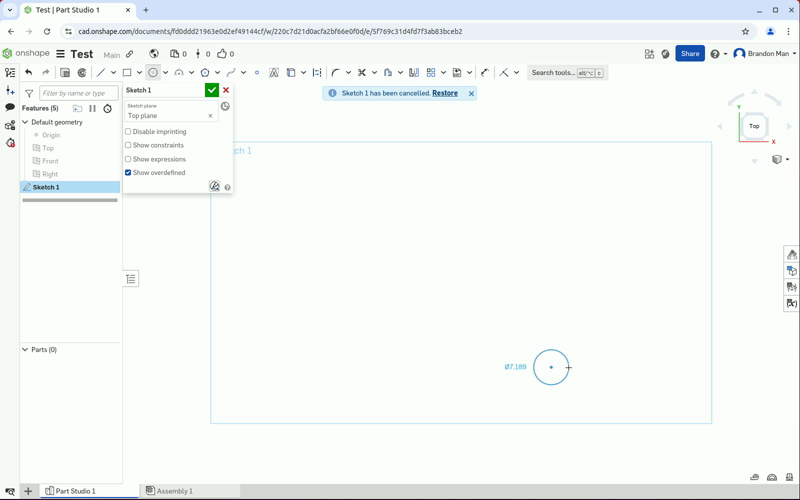
key(esc)
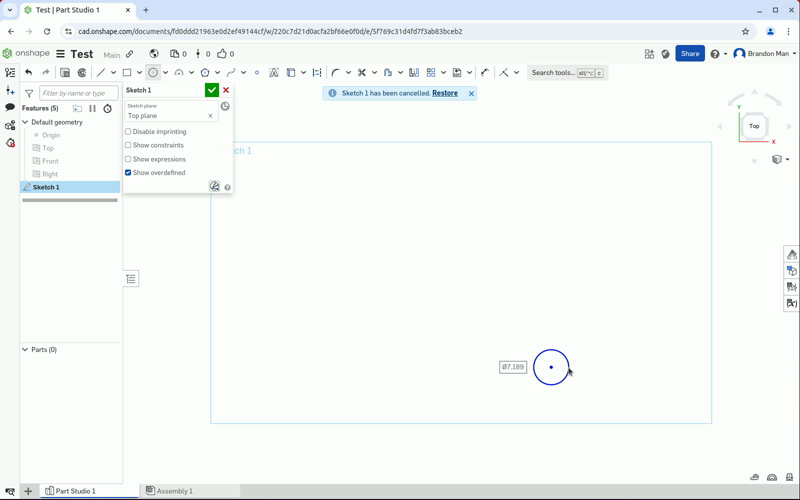
mouse_move(552, 380)
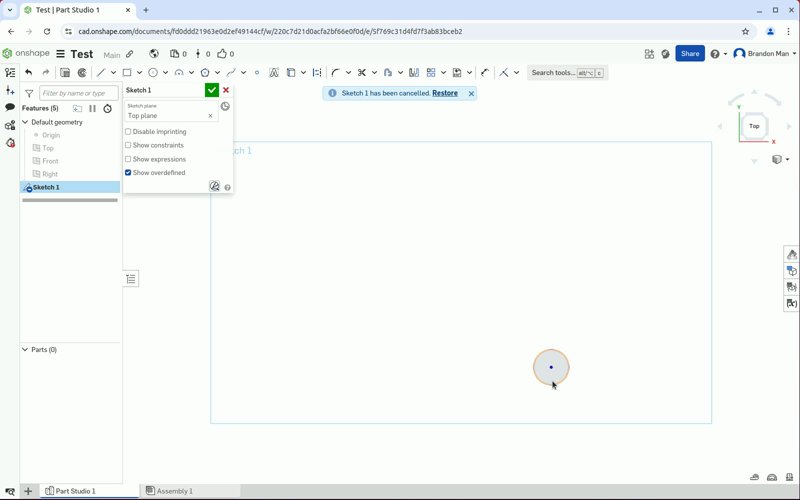
scroll(6)
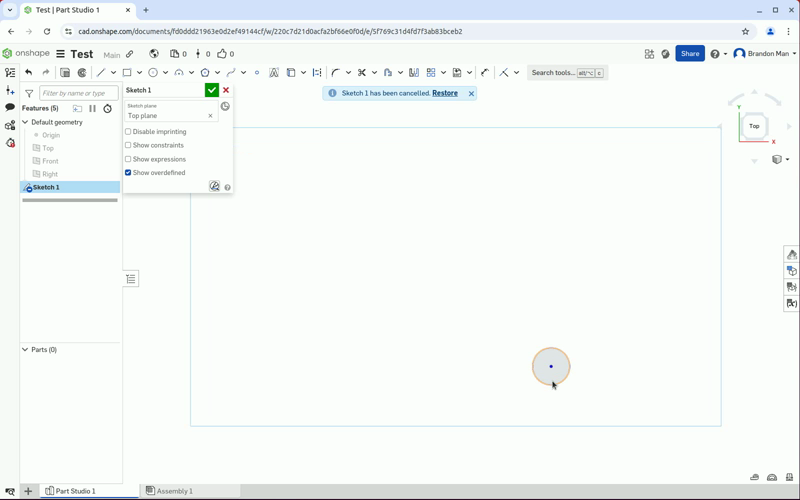
scroll(6)
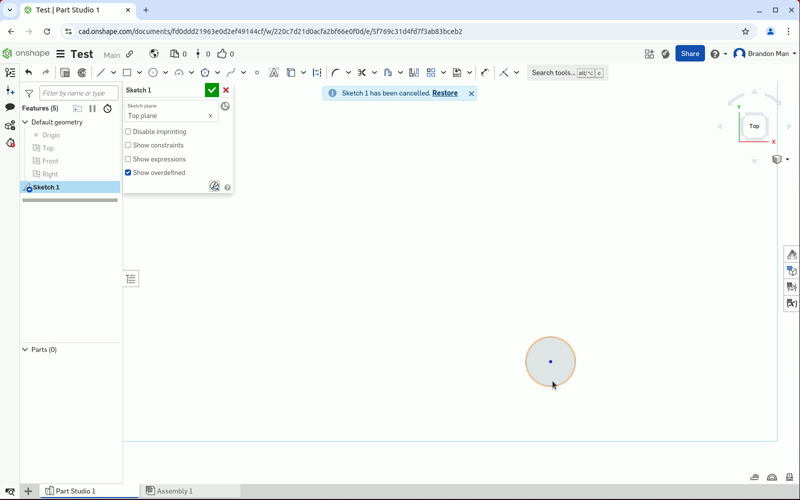
scroll(6)
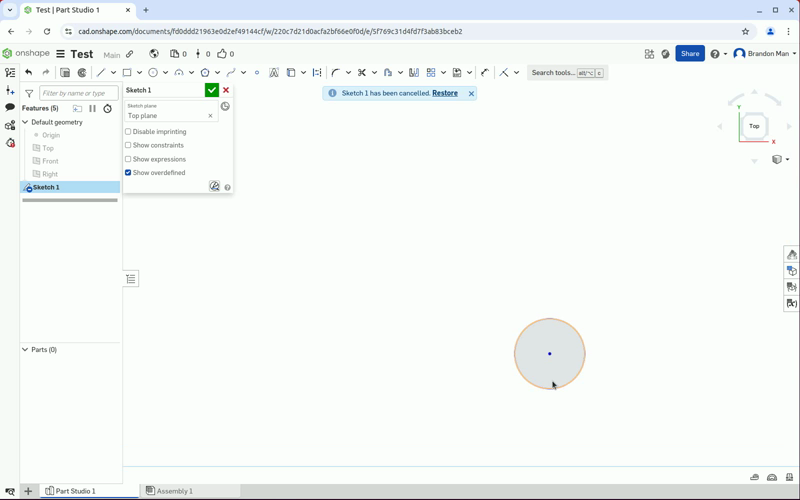
scroll(6)
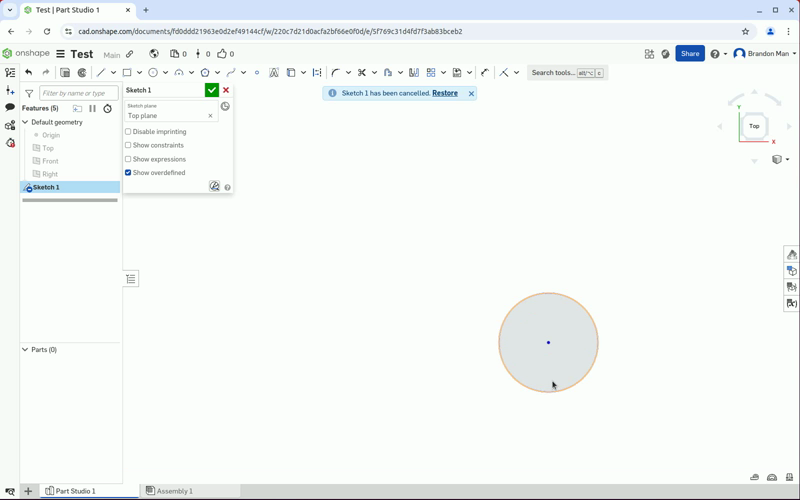
scroll(6)
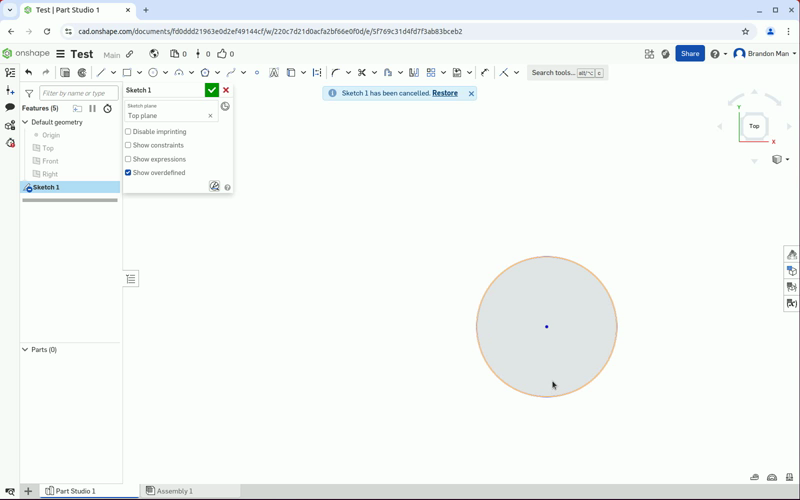
scroll(6)
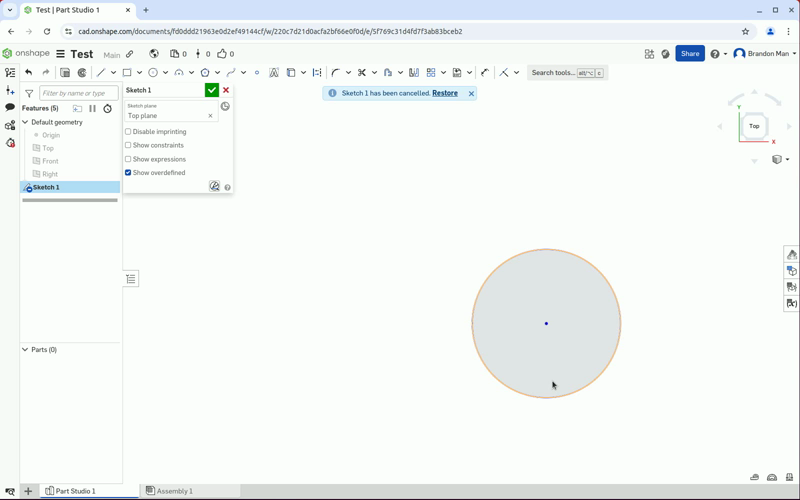
scroll(6)
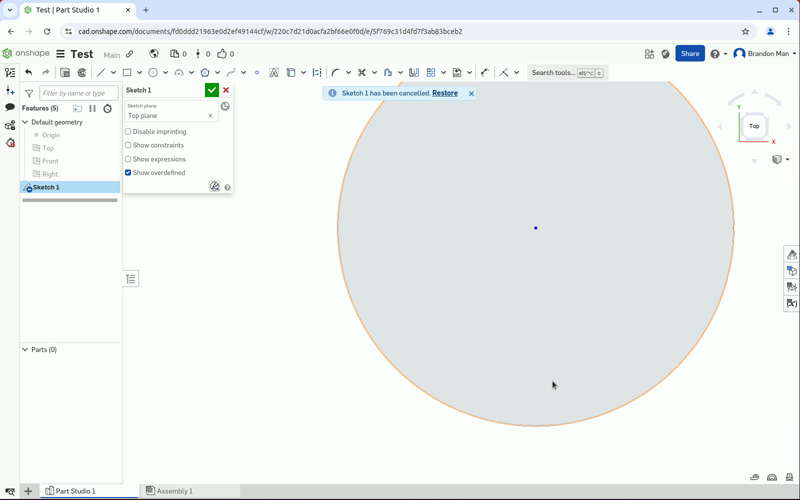
click(552, 380)
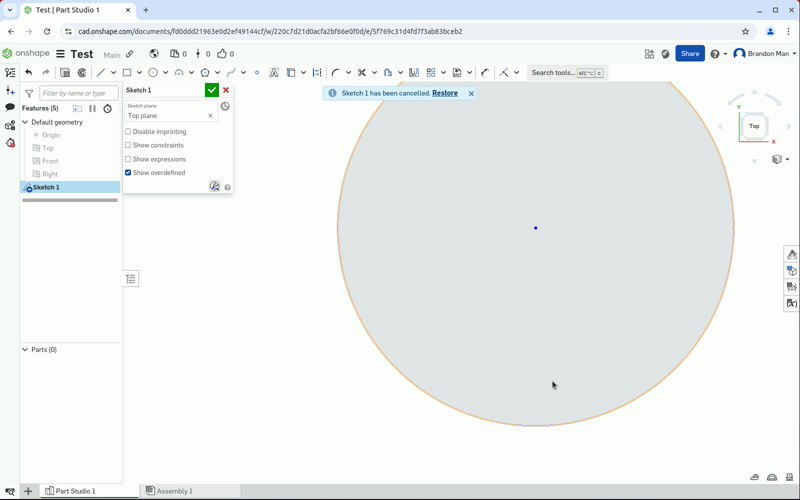
scroll(-6)
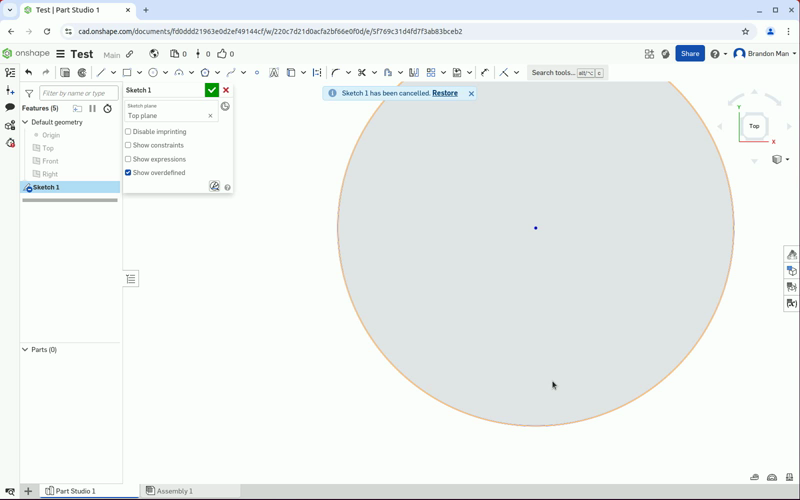
scroll(-6)
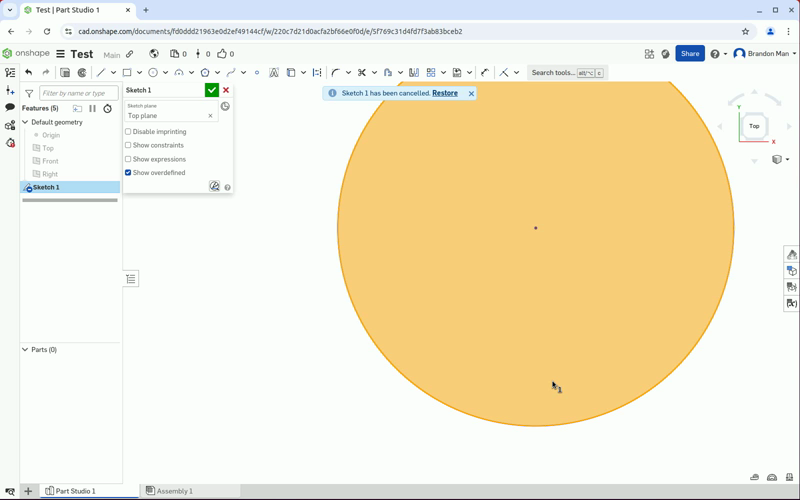
scroll(-6)
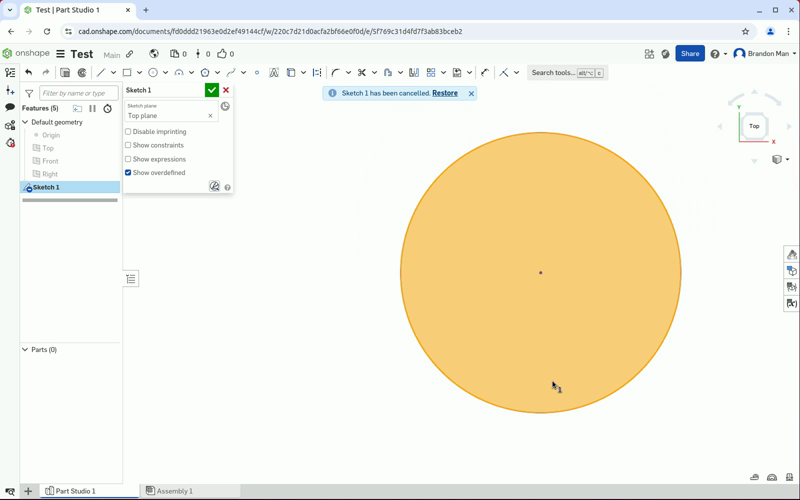
scroll(-6)
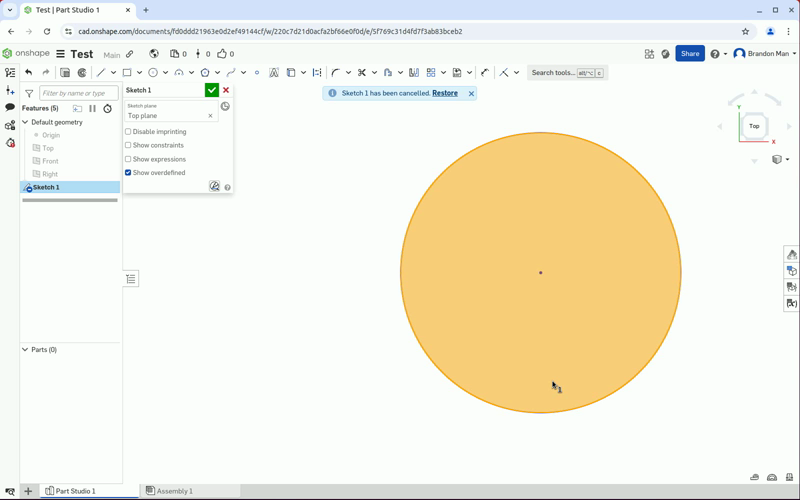
scroll(-6)
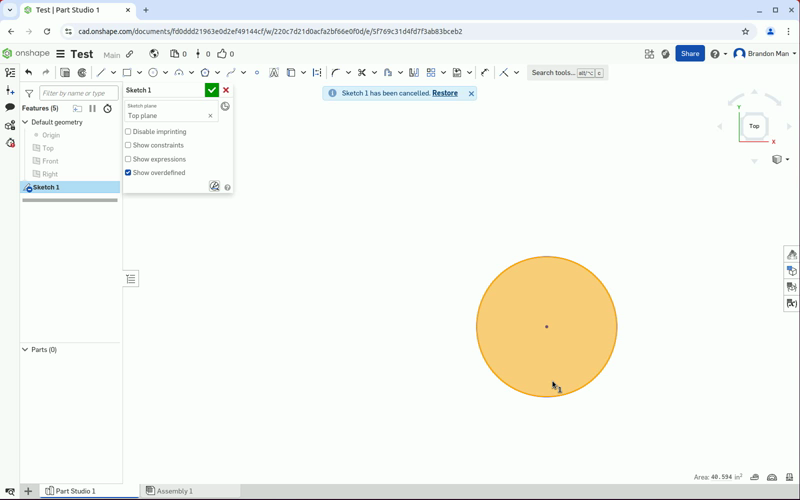
scroll(-6)
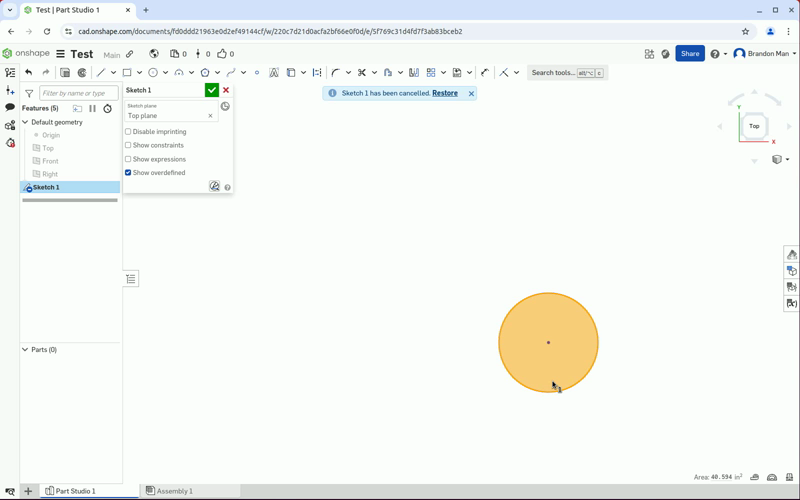
scroll(-6)
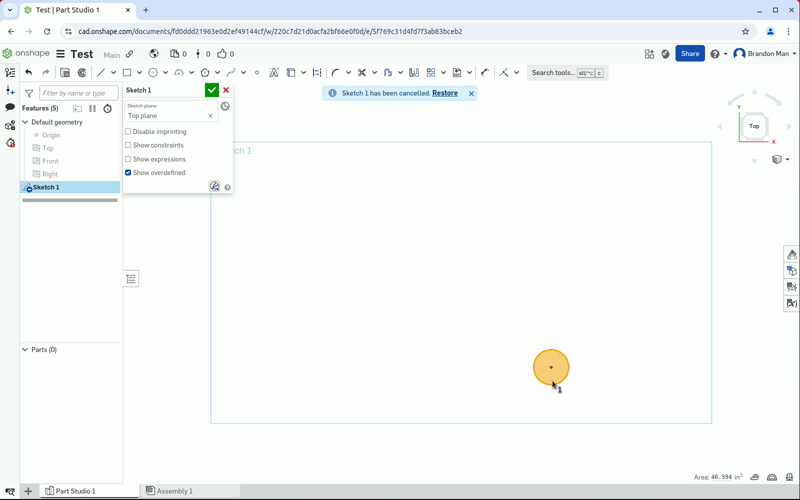
mouse_move(73, 352)
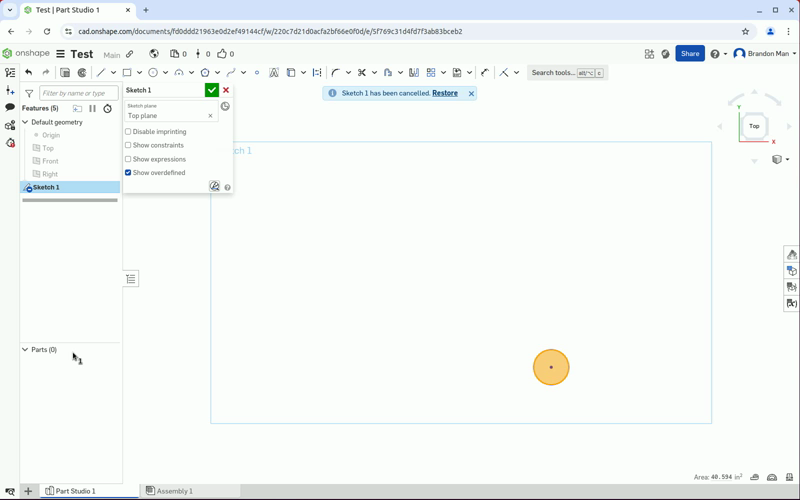
key(shift+y)
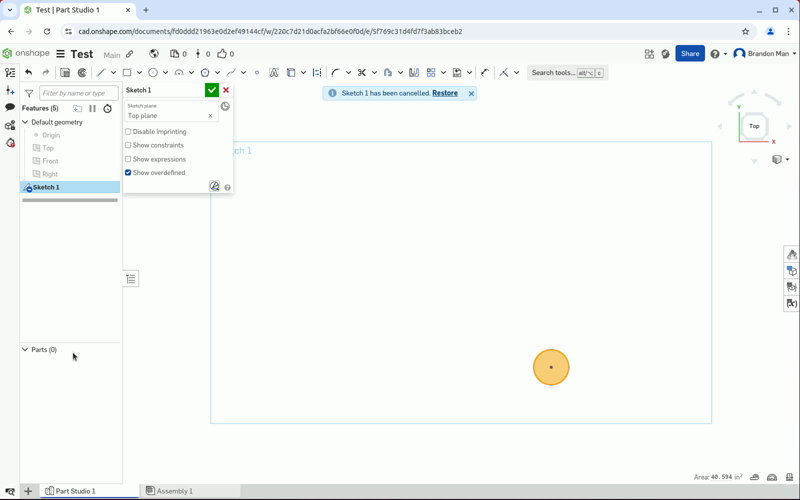
key(shift+e)
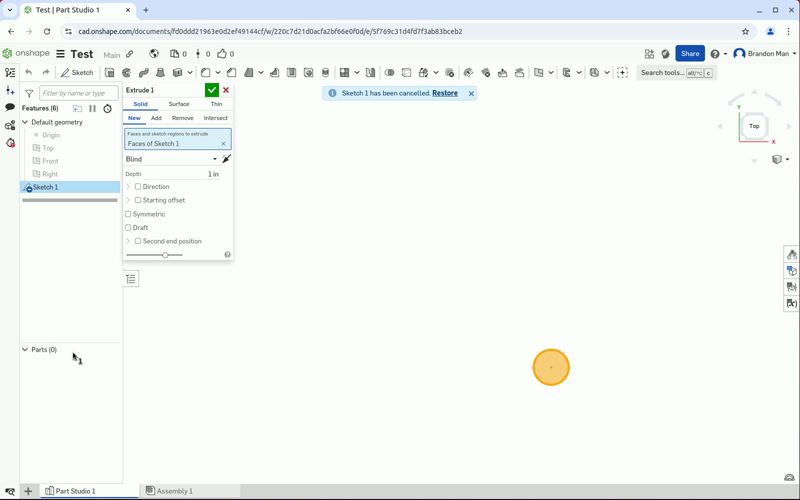
mouse_move(143, 106)
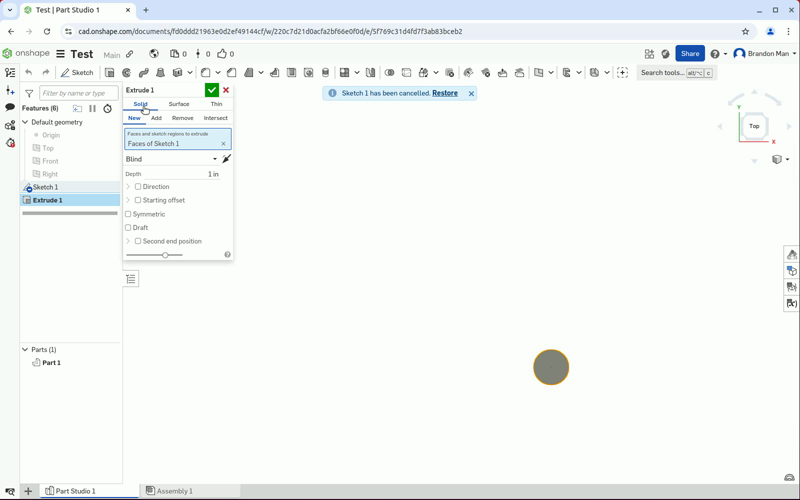
click(143, 106)
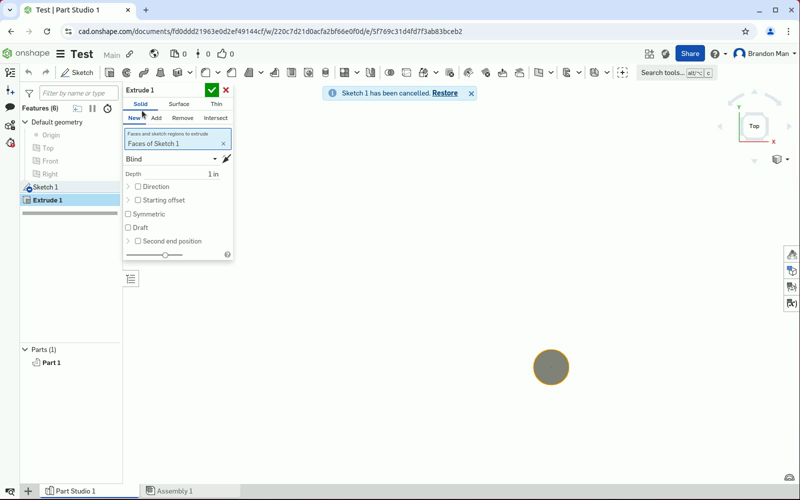
mouse_move(137, 120)
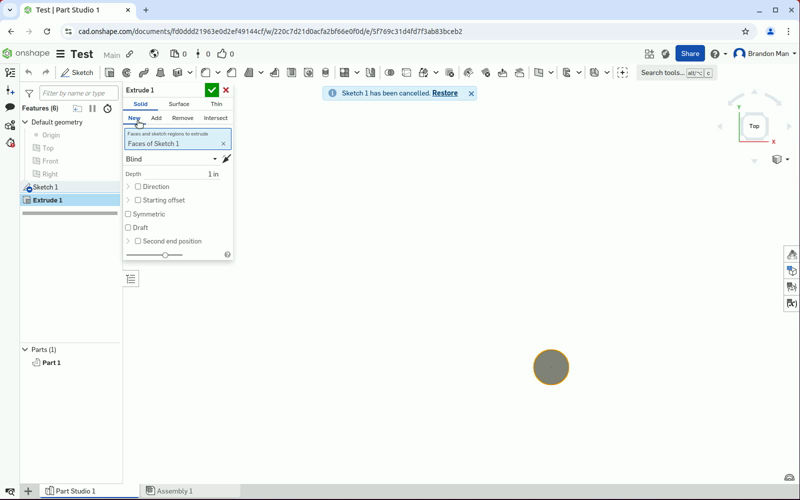
click(137, 120)
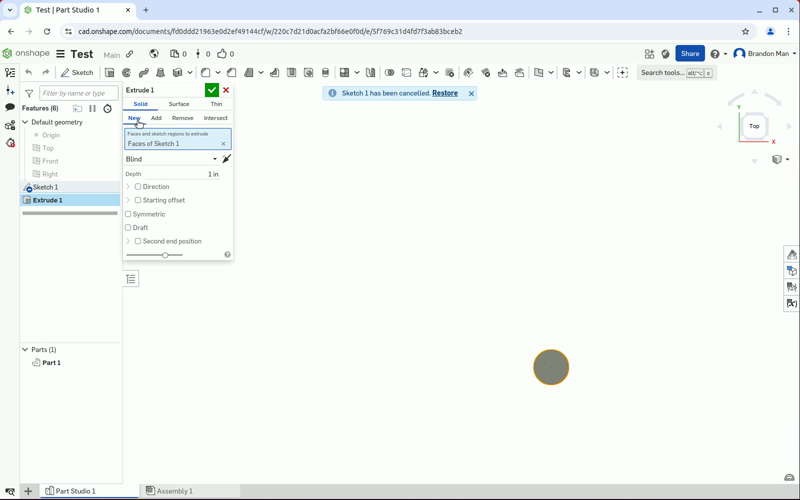
key(tab, 4)
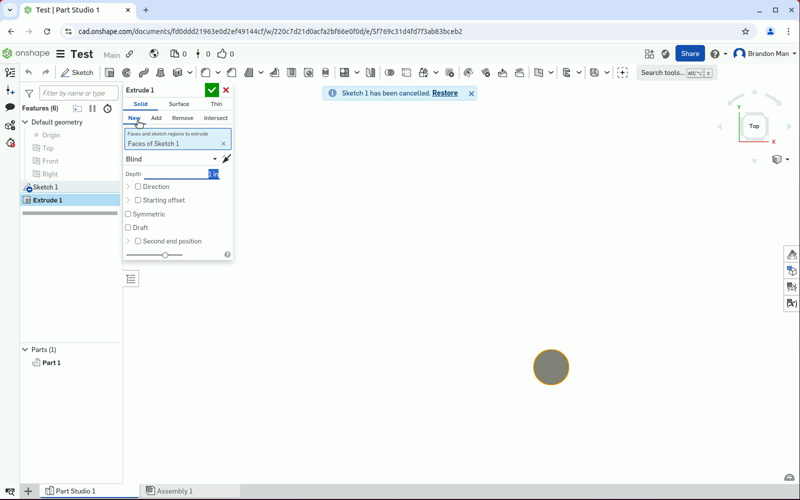
text(2.407)
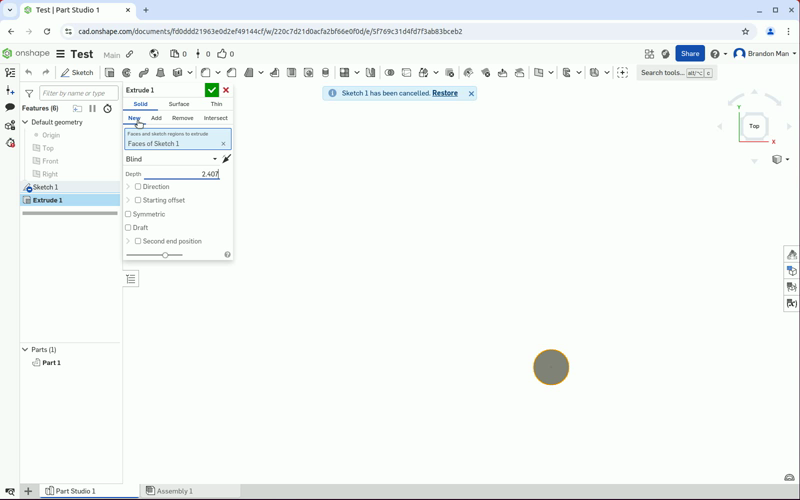
key(enter)
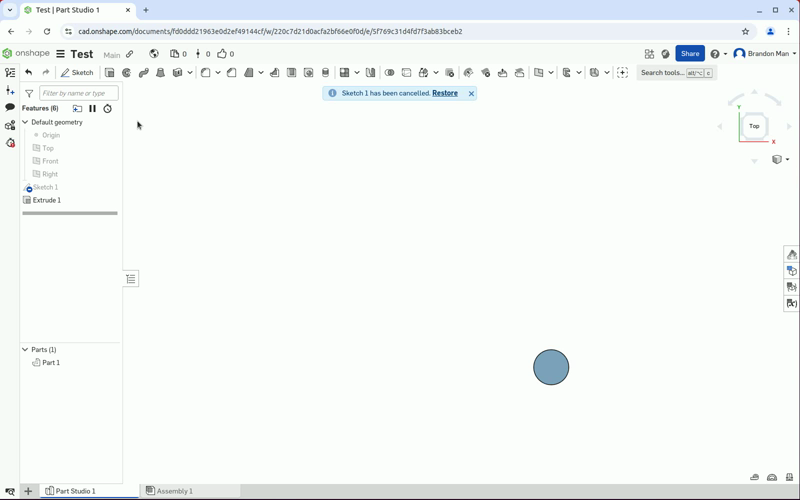
key(shift+h)
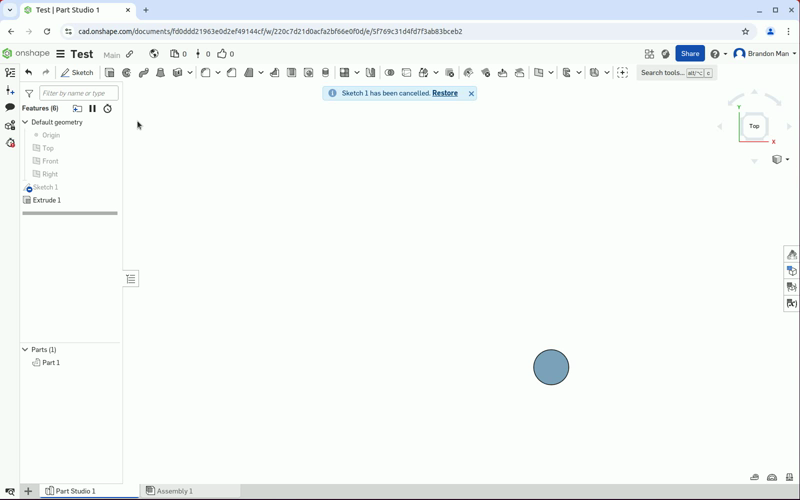
key(shift+h)
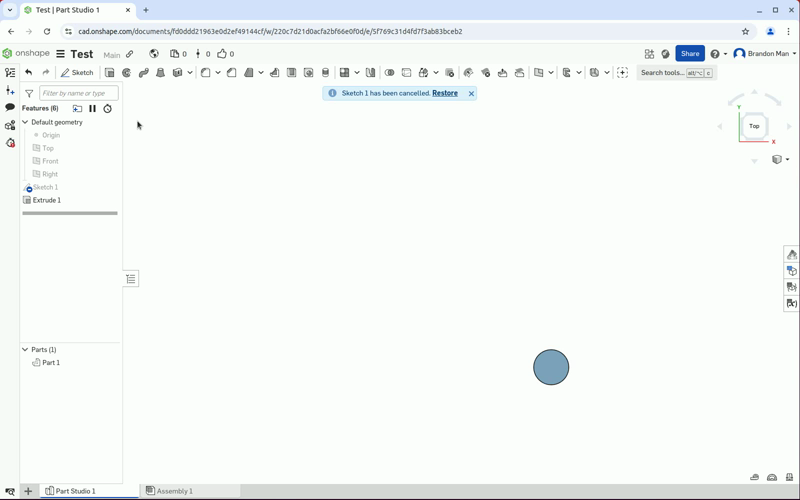
mouse_move(73, 189)
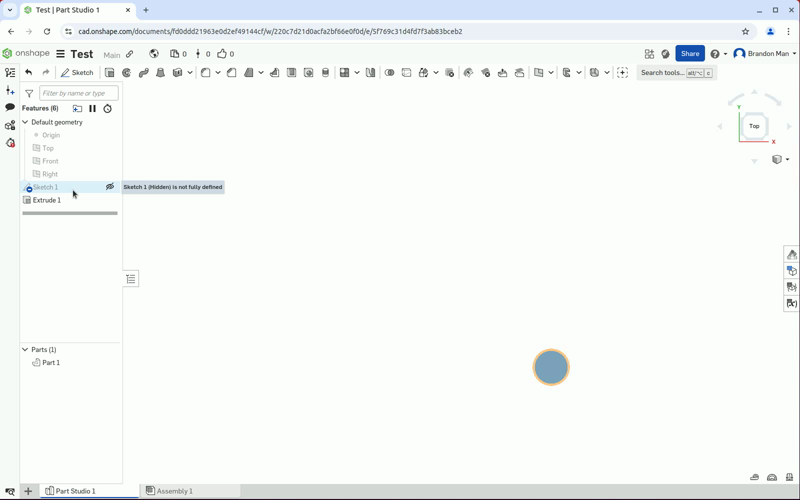
click(73, 189)
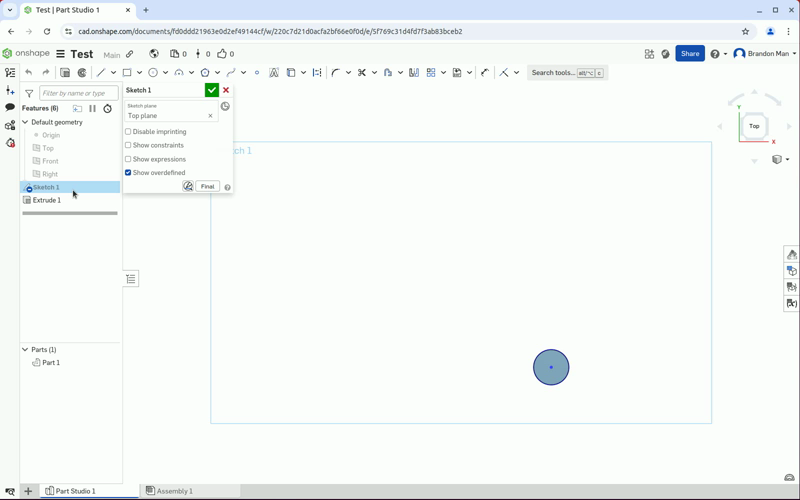
mouse_move(229, 92)
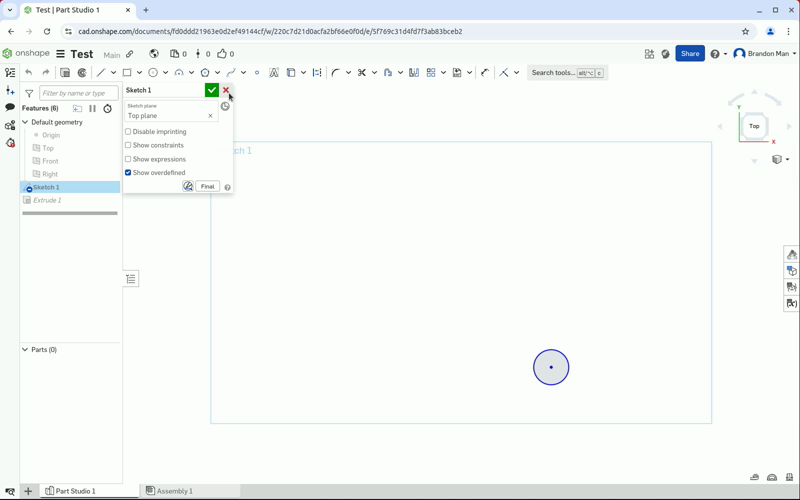
click(229, 92)
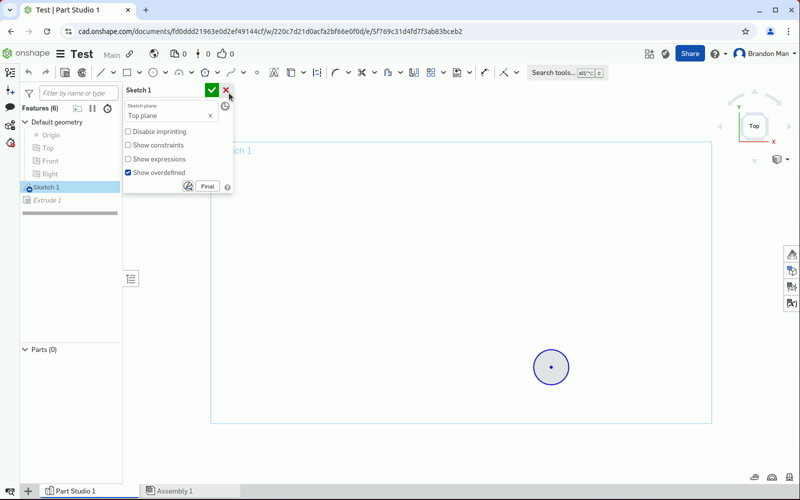
key(shift+s)
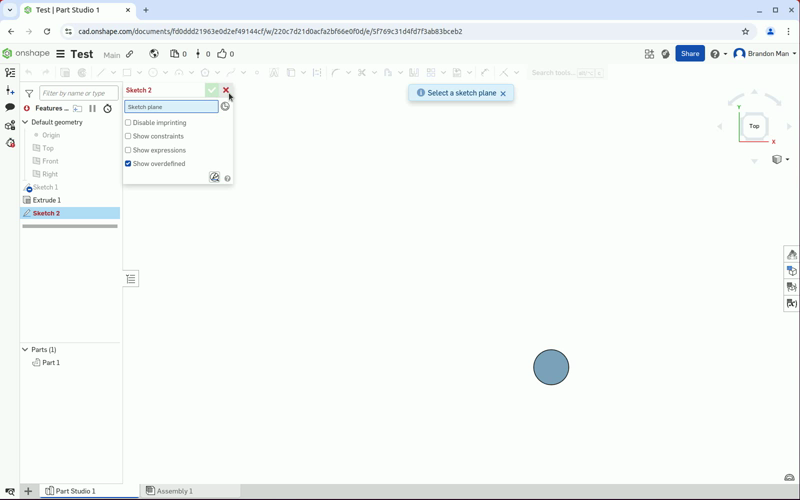
mouse_move(73, 150)
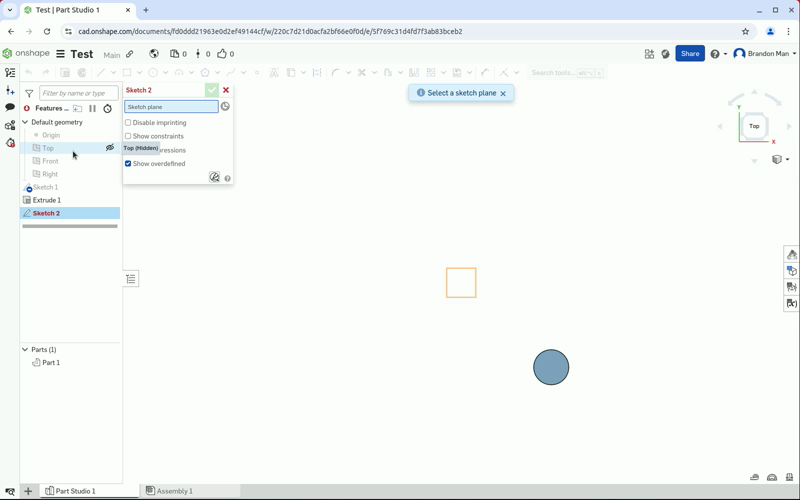
click(73, 150)
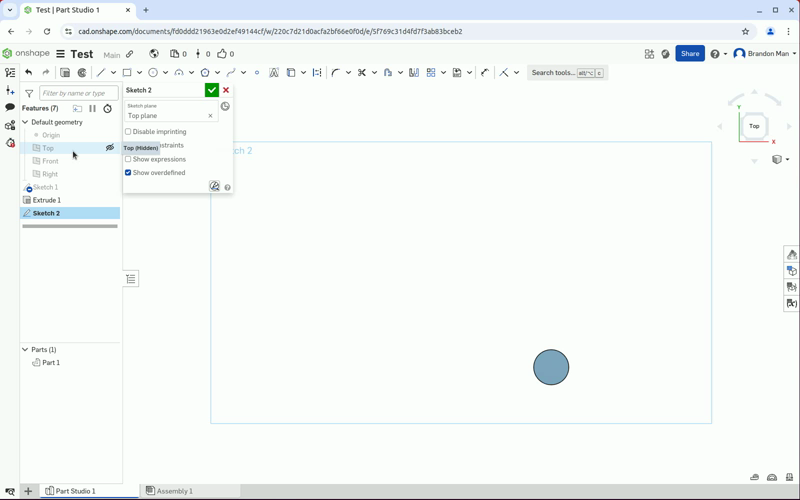
mouse_move(73, 352)
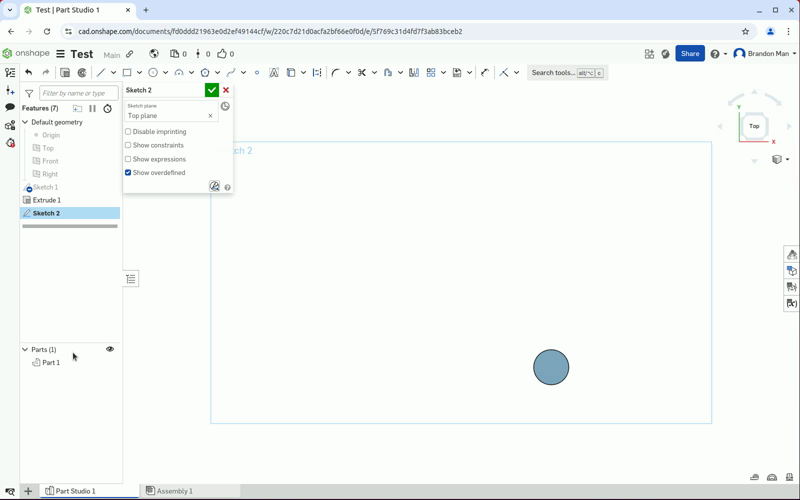
key(y)
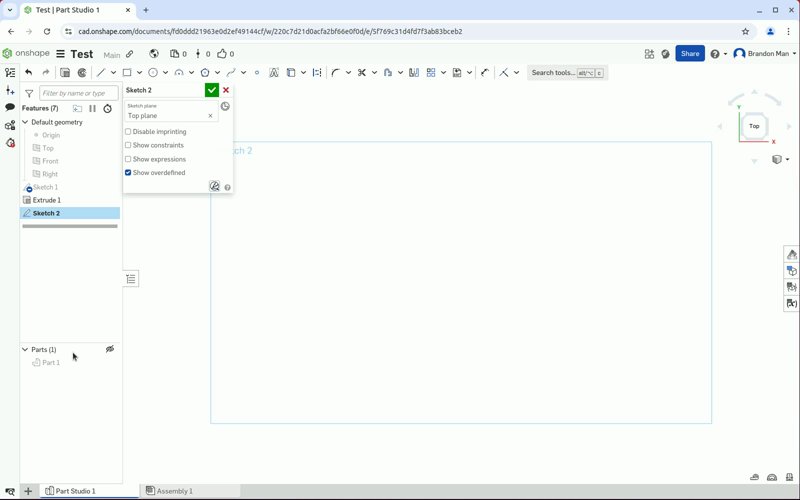
key(c)
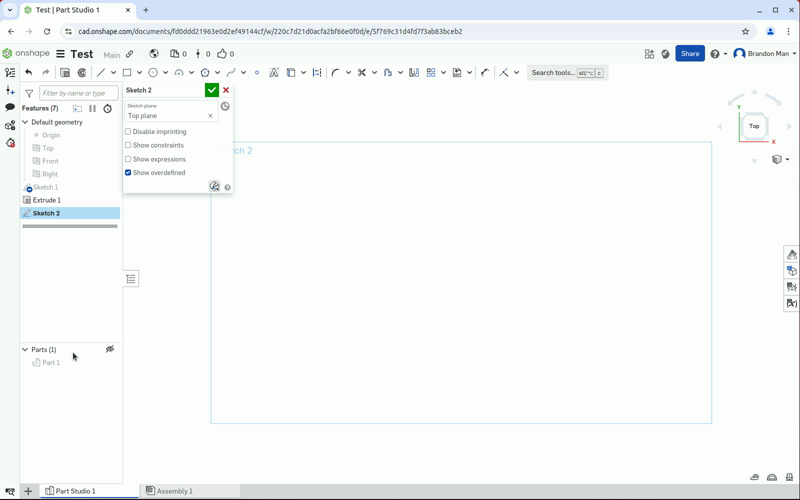
key_down(shift)
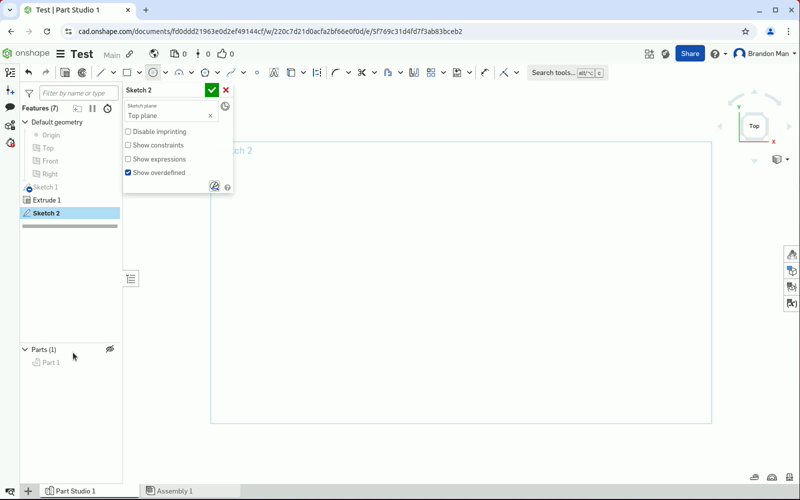
mouse_move(551, 311)
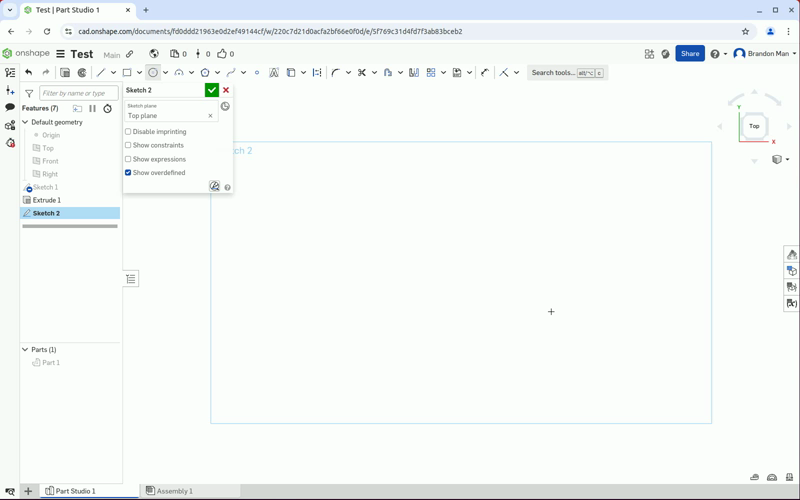
click(551, 311)
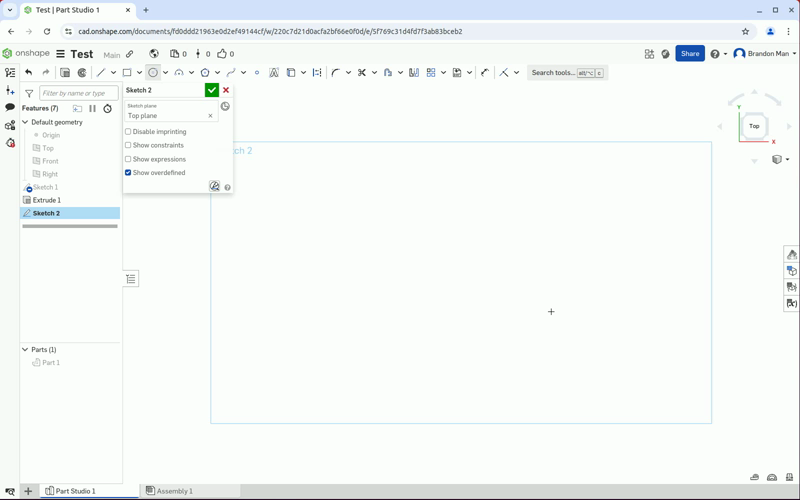
key_up(shift)
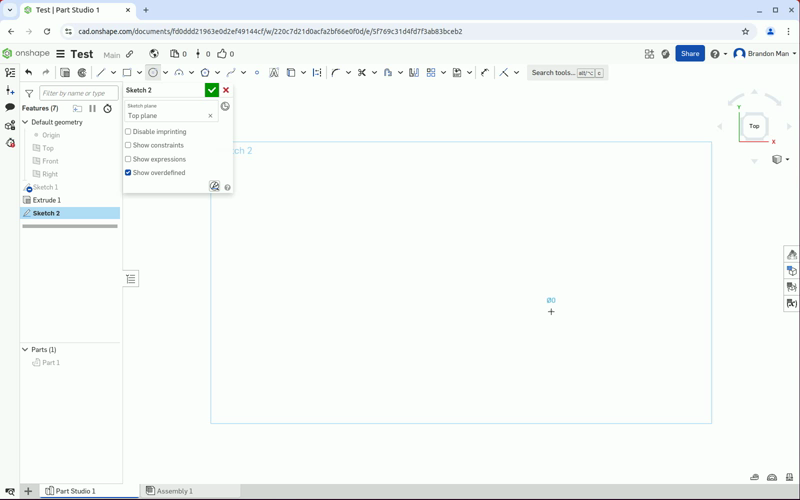
mouse_move(568, 311)
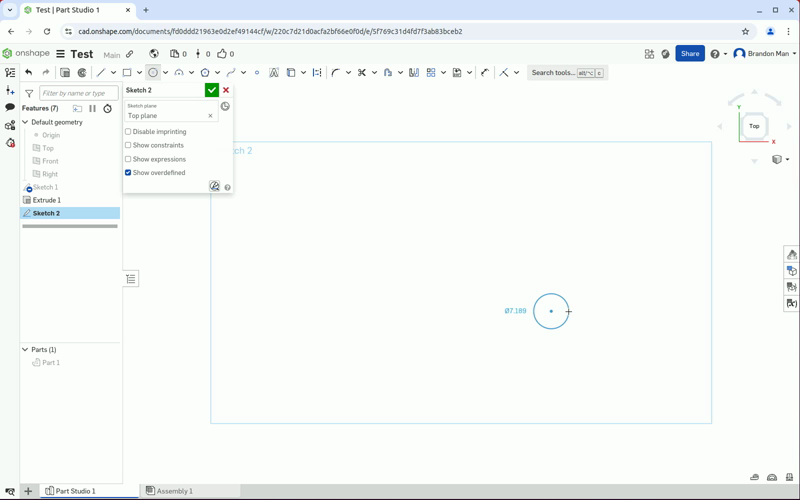
click(568, 311)
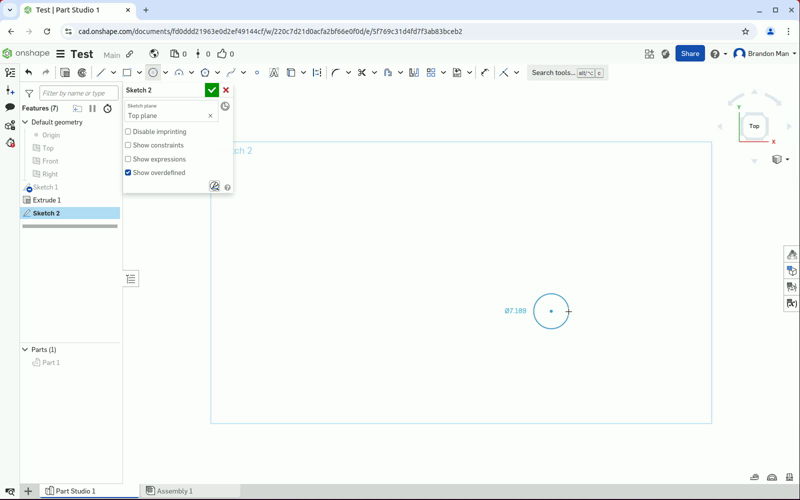
key(esc)
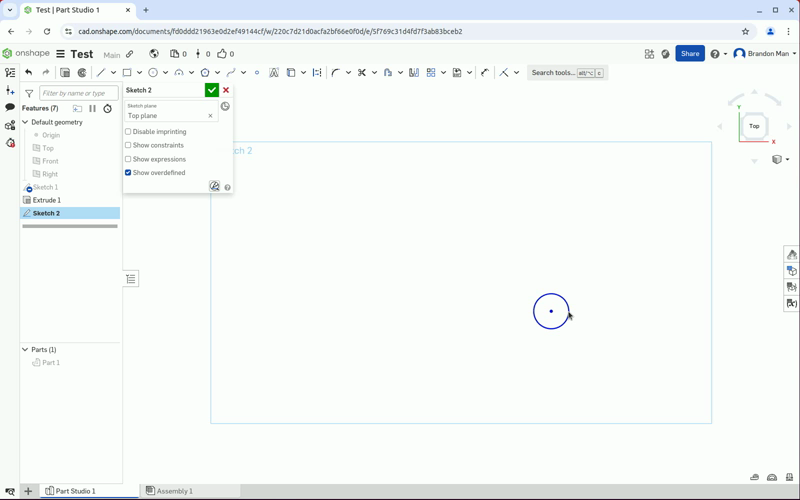
mouse_move(564, 301)
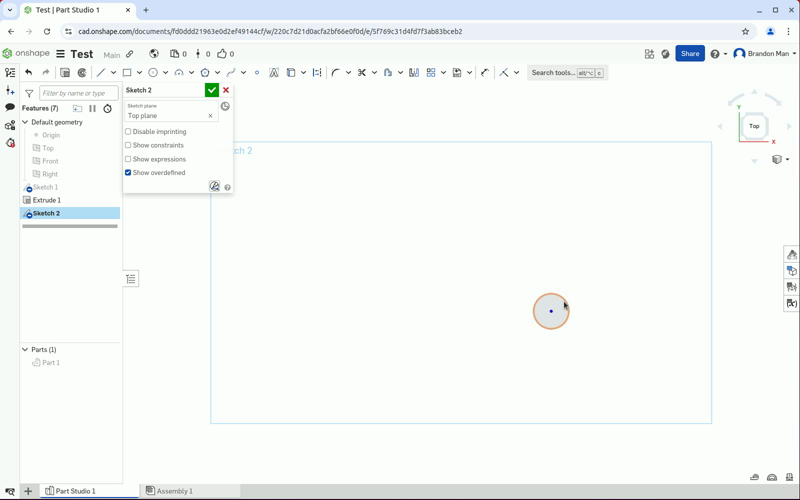
scroll(6)
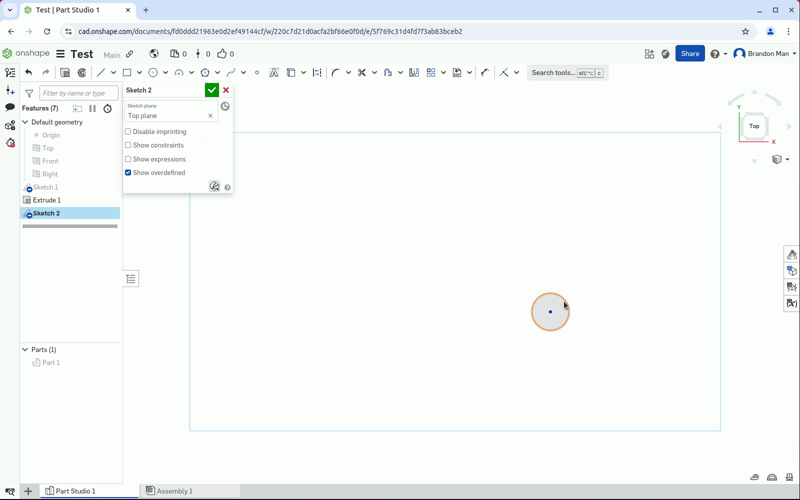
scroll(6)
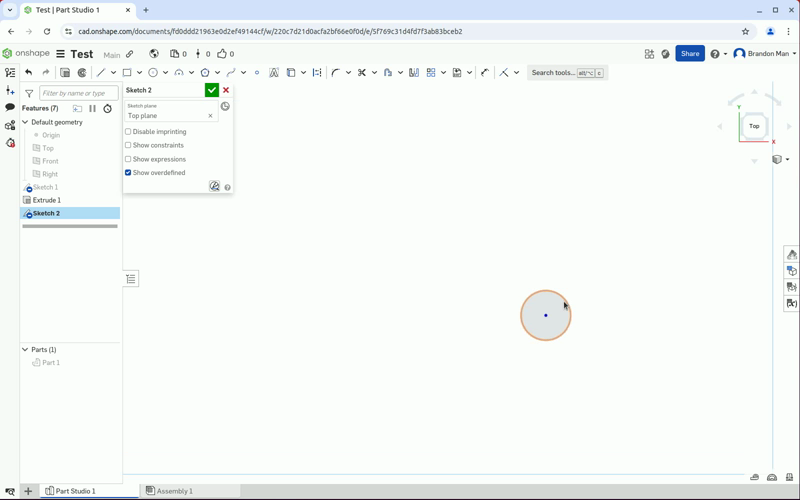
scroll(6)
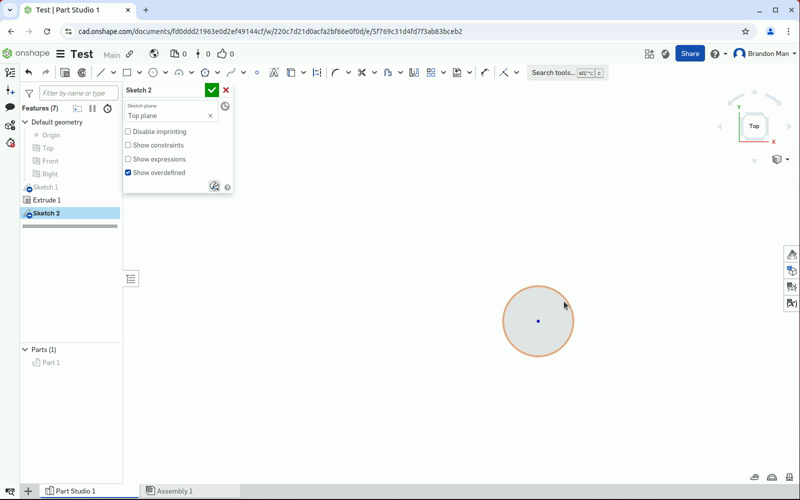
scroll(6)
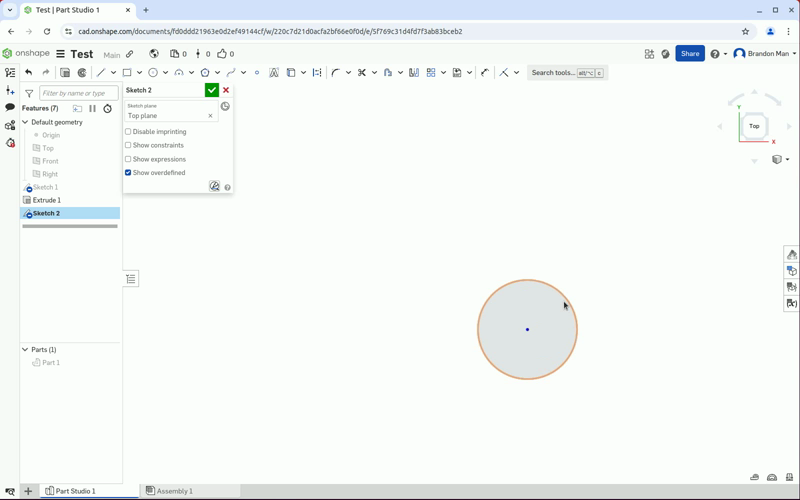
scroll(6)
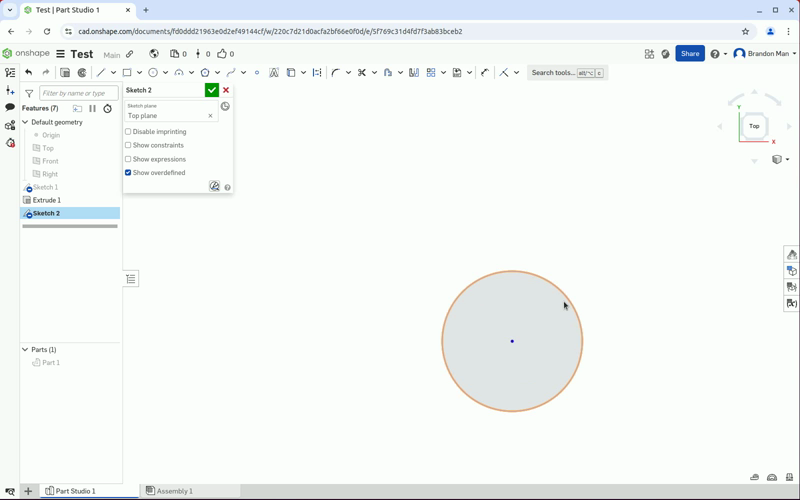
scroll(6)
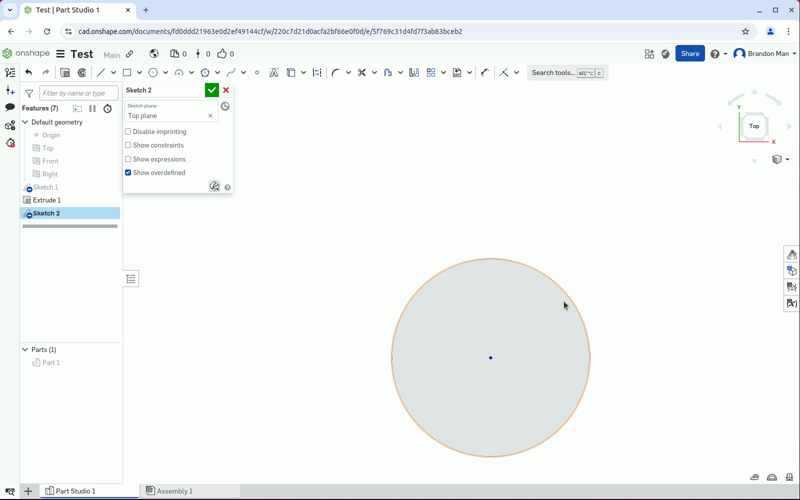
scroll(6)
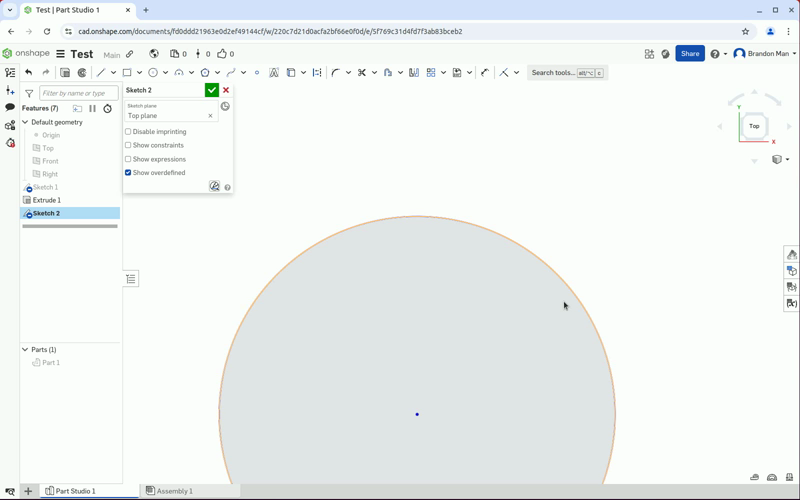
click(564, 301)
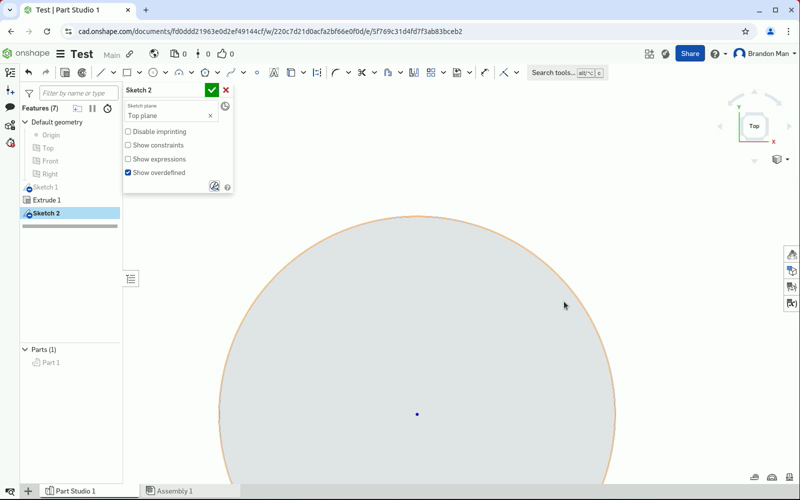
scroll(-6)
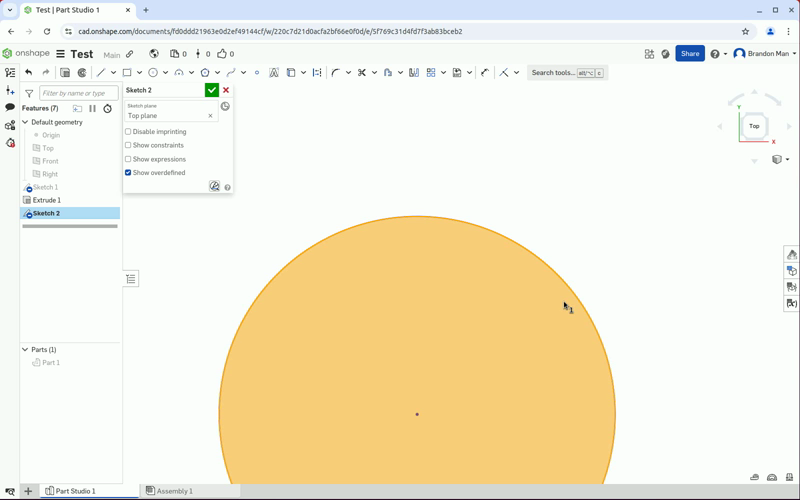
scroll(-6)
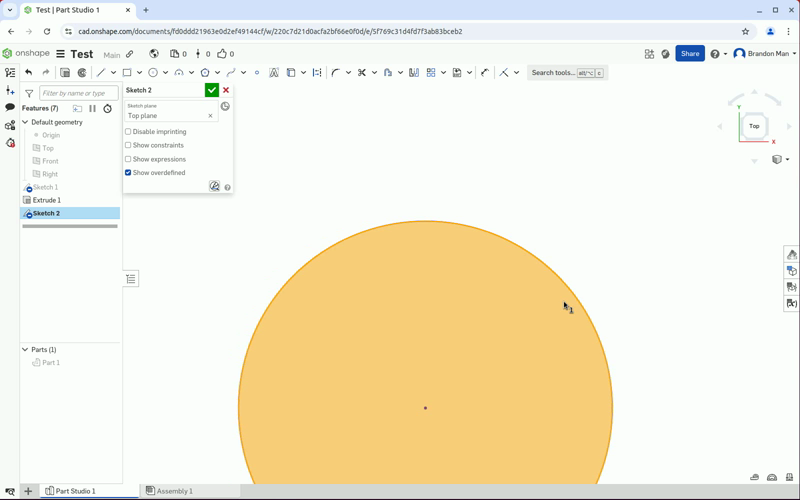
scroll(-6)
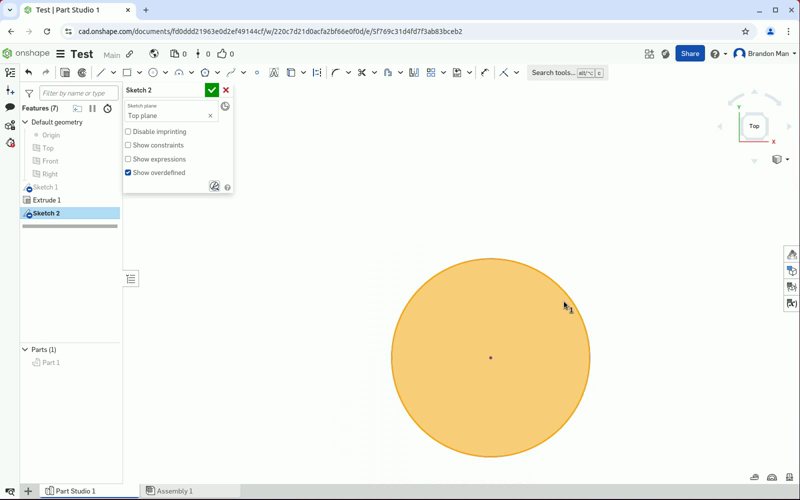
scroll(-6)
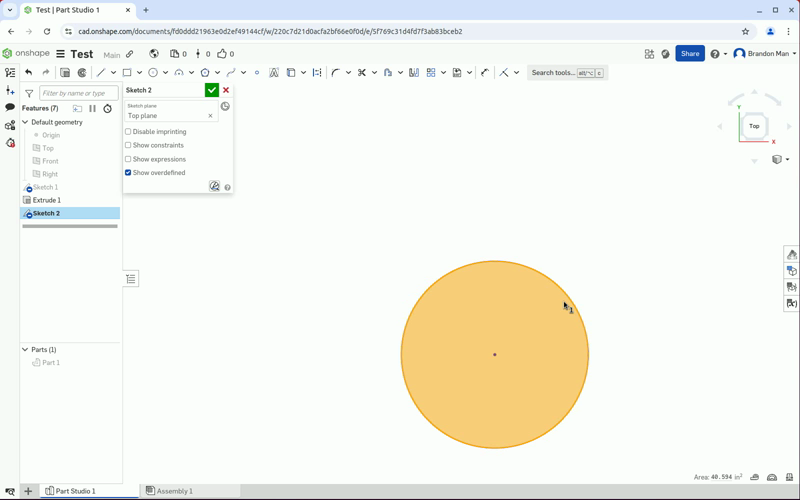
scroll(-6)
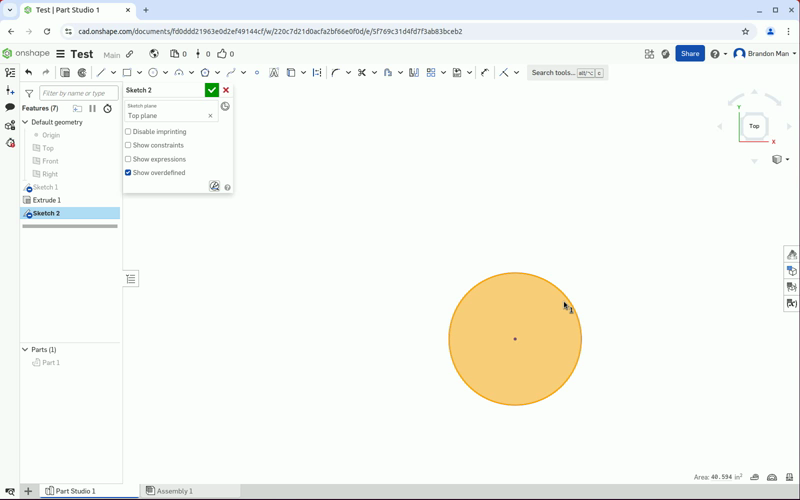
scroll(-6)
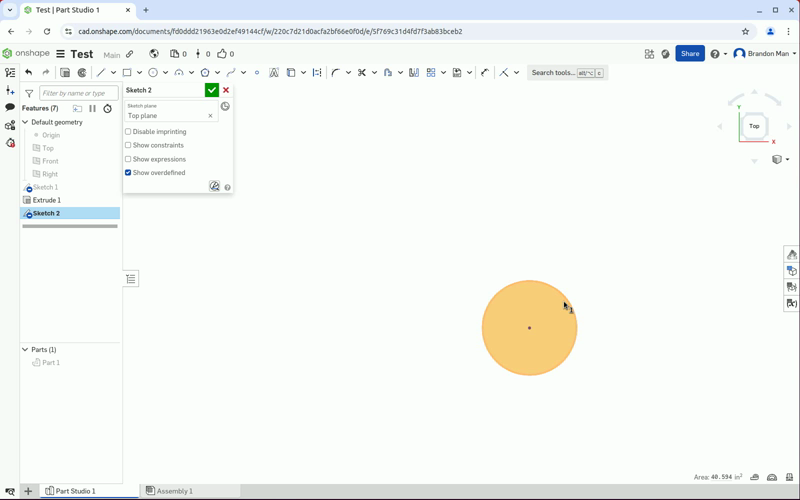
scroll(-6)
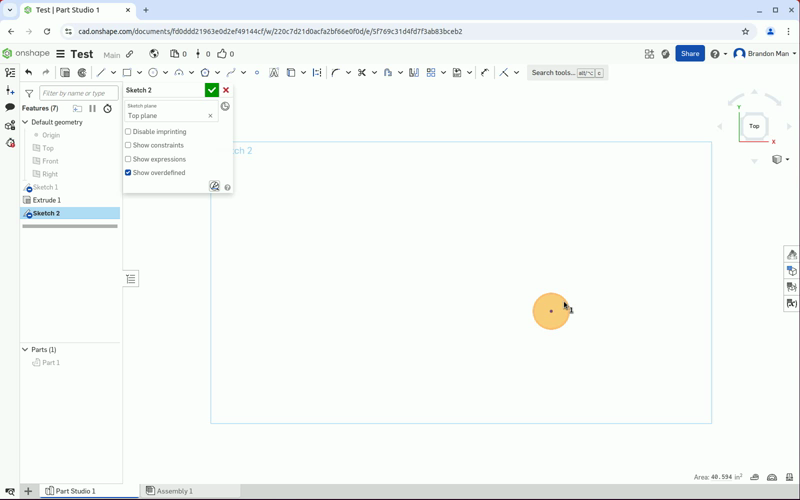
mouse_move(73, 352)
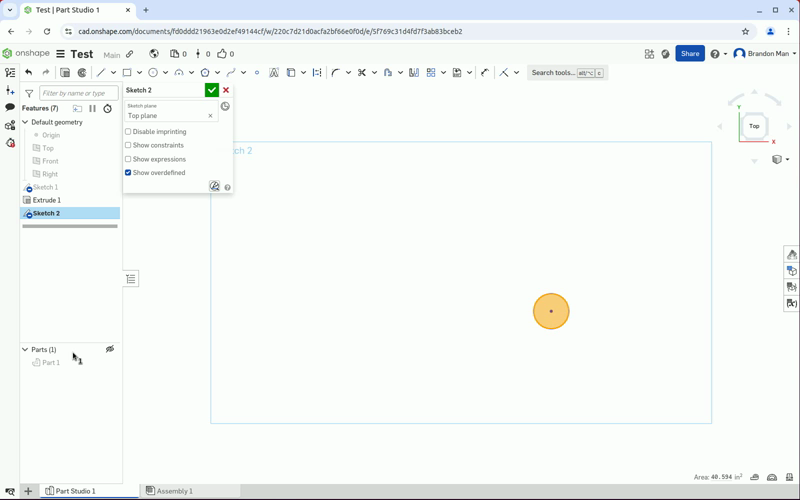
key(shift+y)
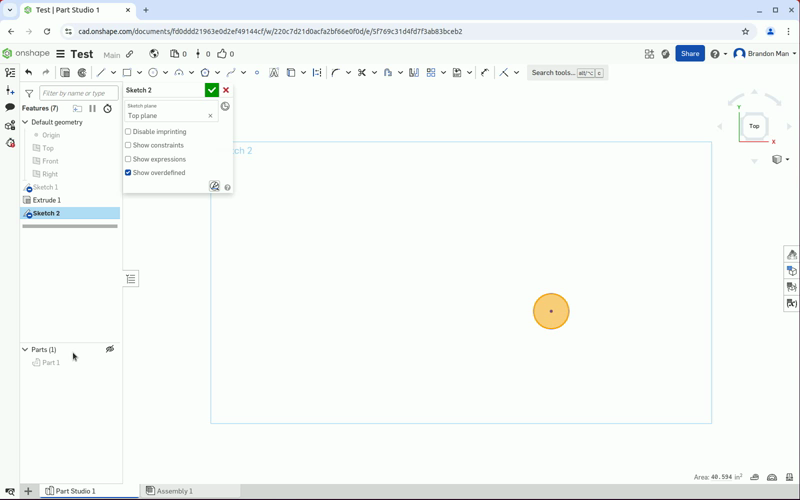
key(shift+e)
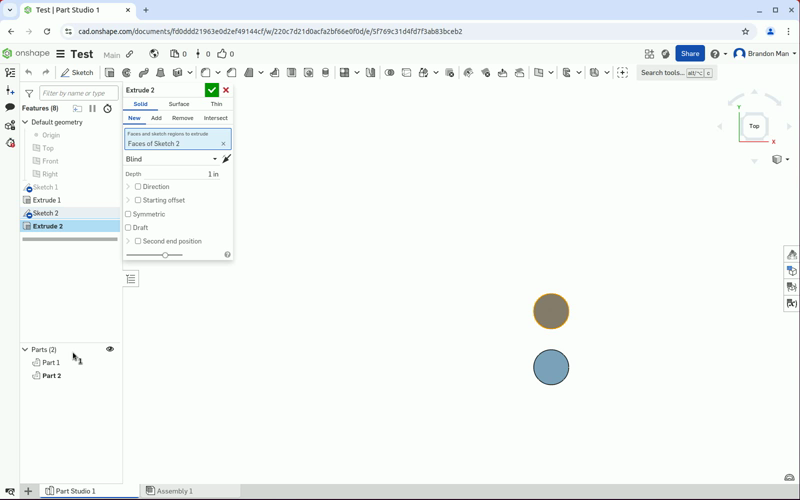
mouse_move(143, 106)
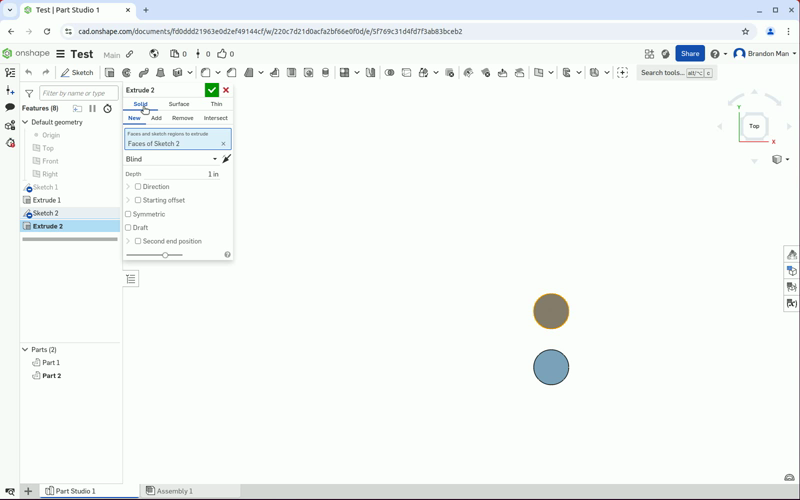
click(143, 106)
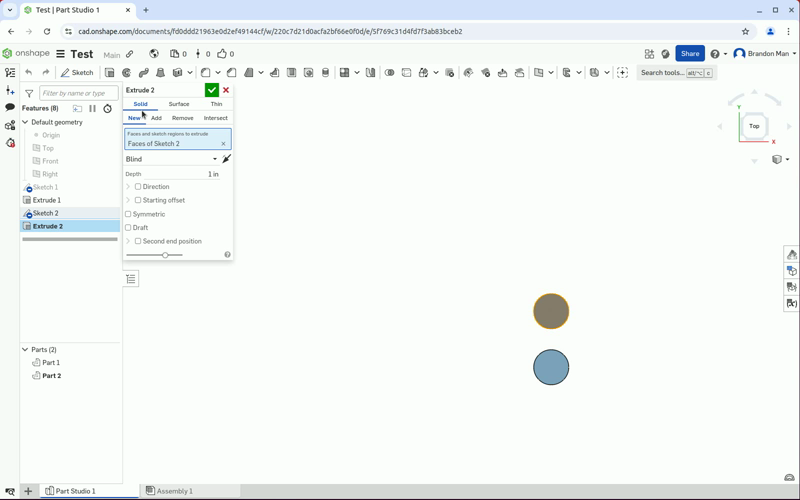
mouse_move(137, 120)
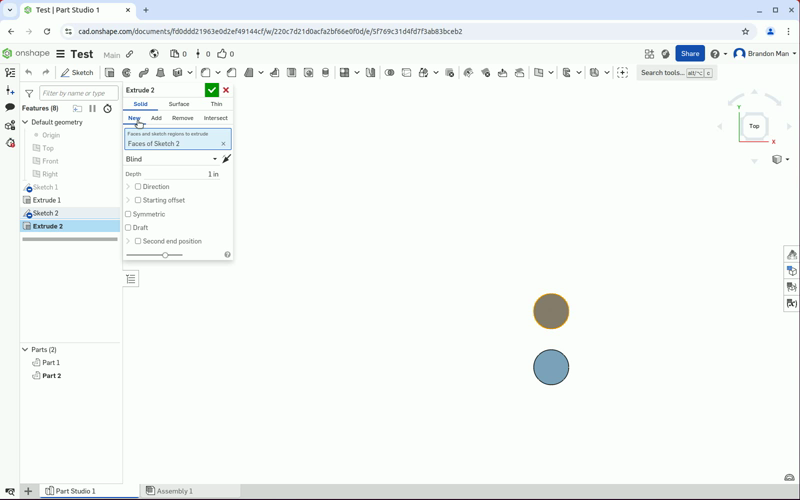
click(137, 120)
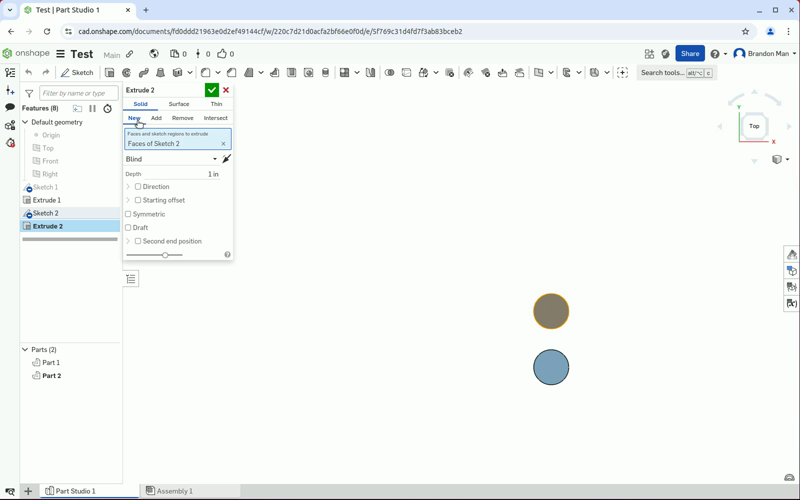
key(tab, 4)
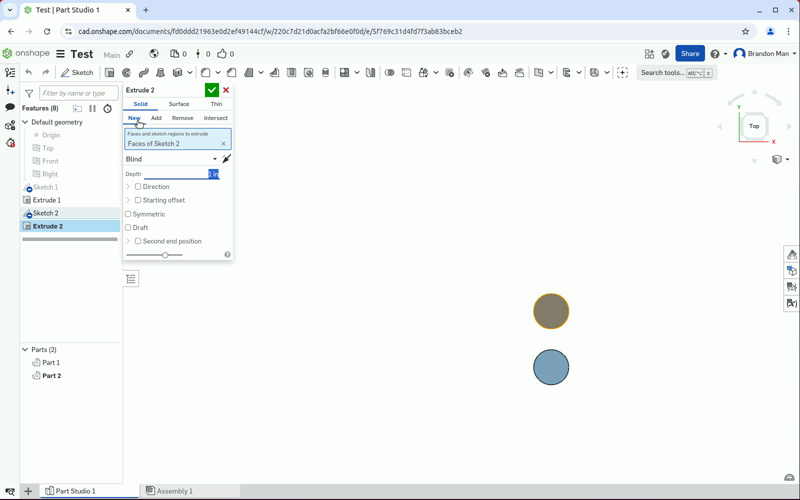
text(2.407)
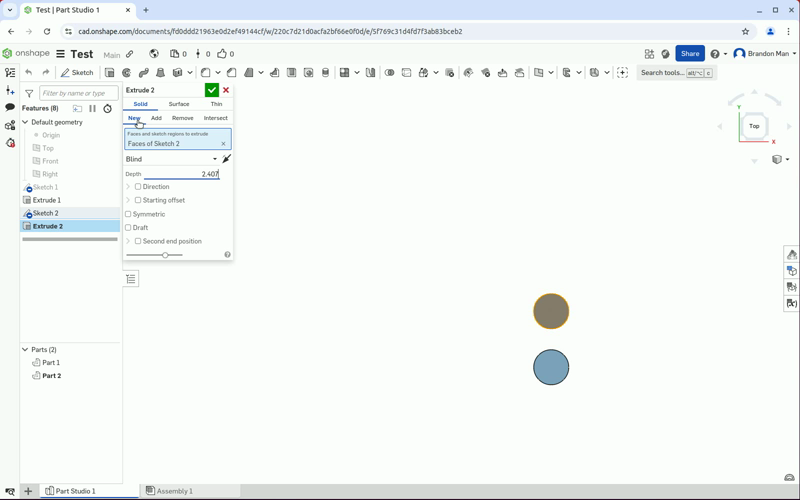
key(enter)
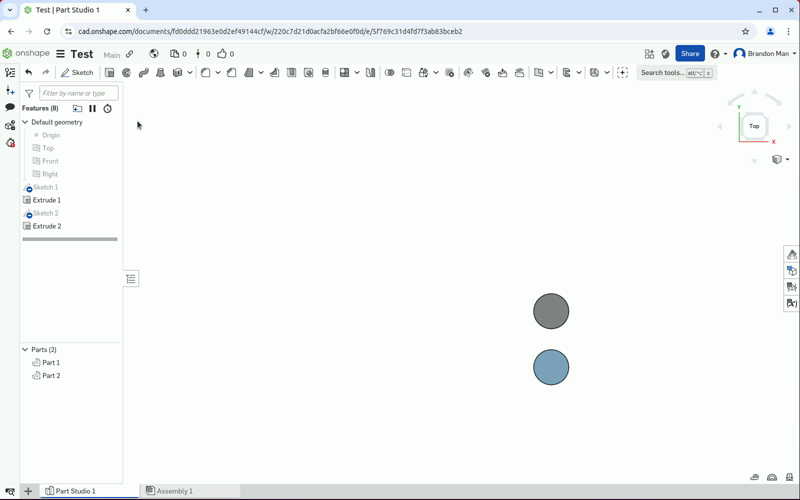
key(shift+h)
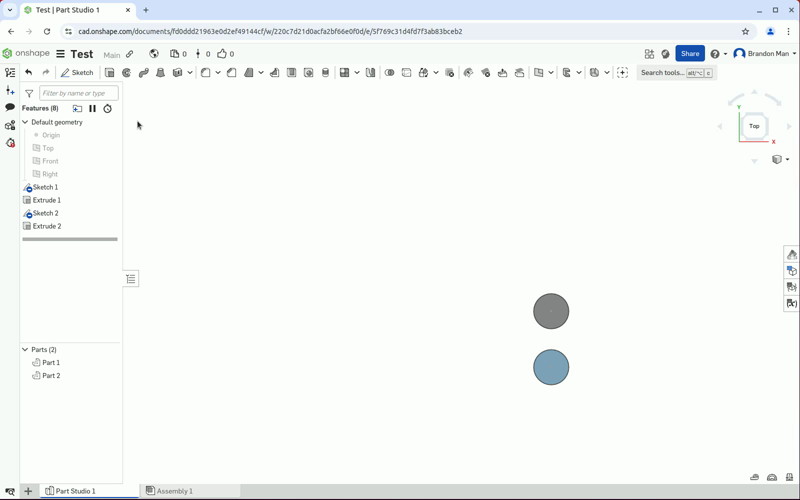
key(shift+h)
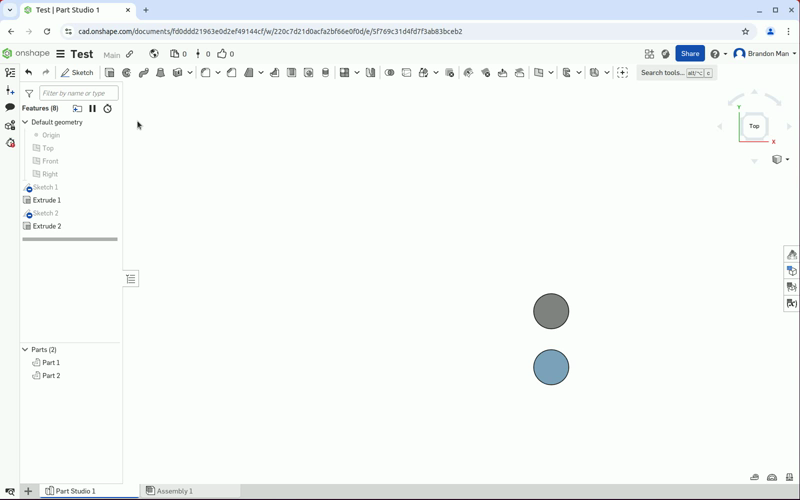
mouse_move(73, 189)
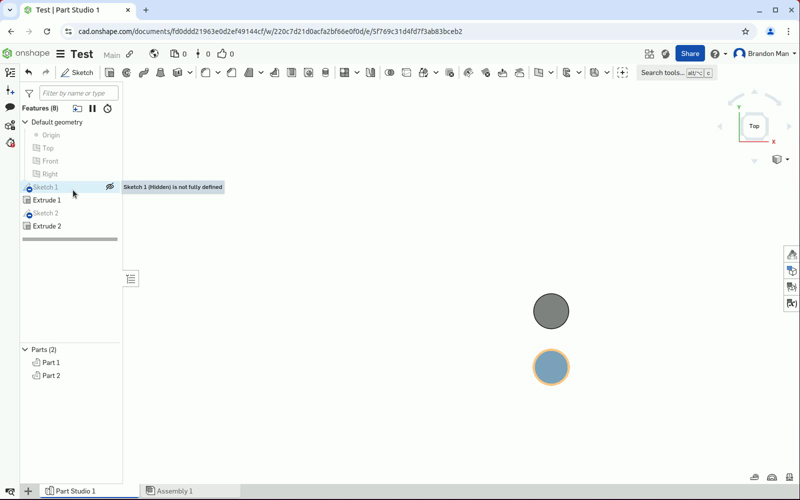
click(73, 189)
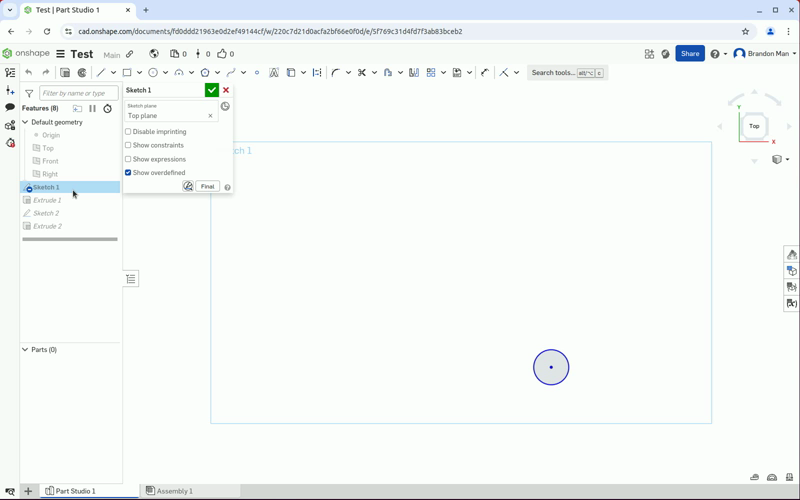
mouse_move(229, 92)
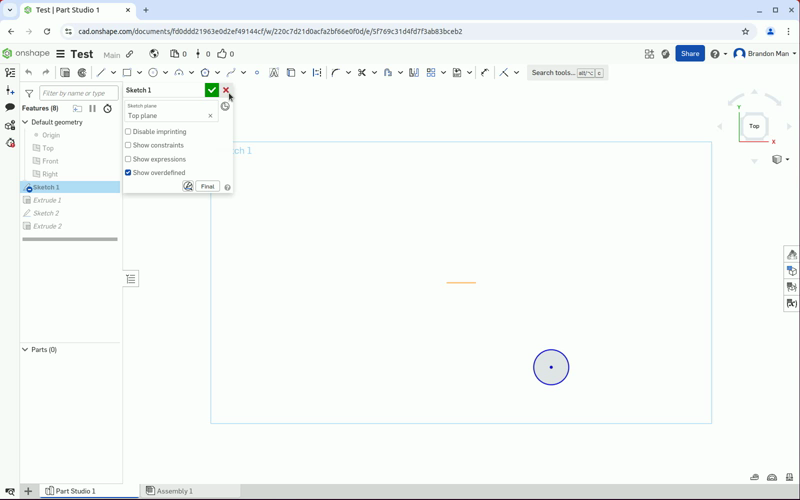
click(229, 92)
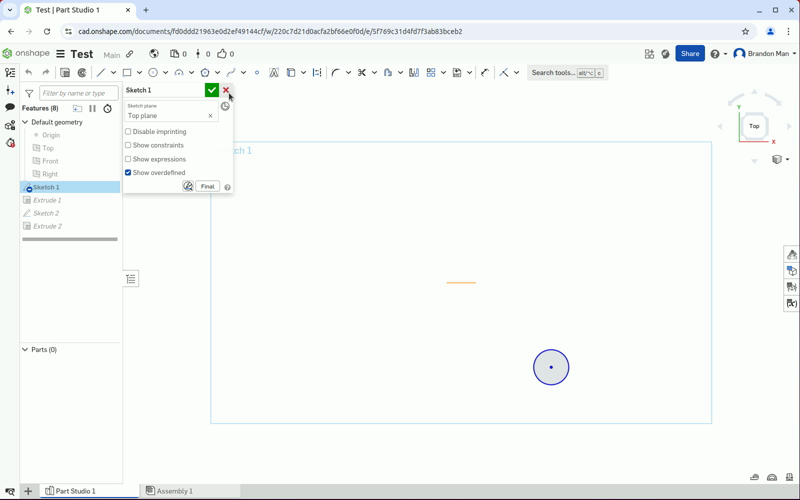
key(shift+s)
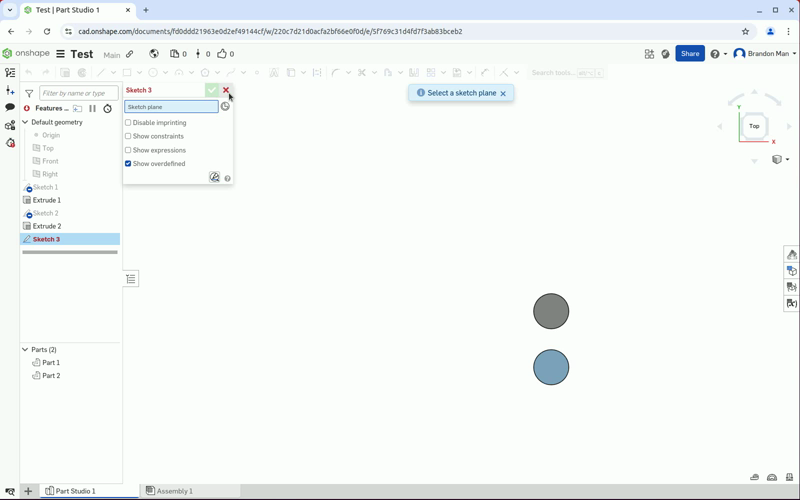
mouse_move(73, 150)
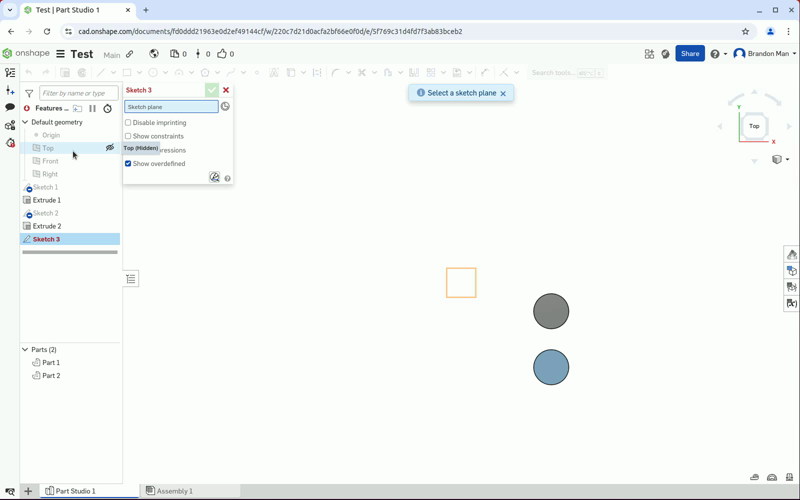
click(73, 150)
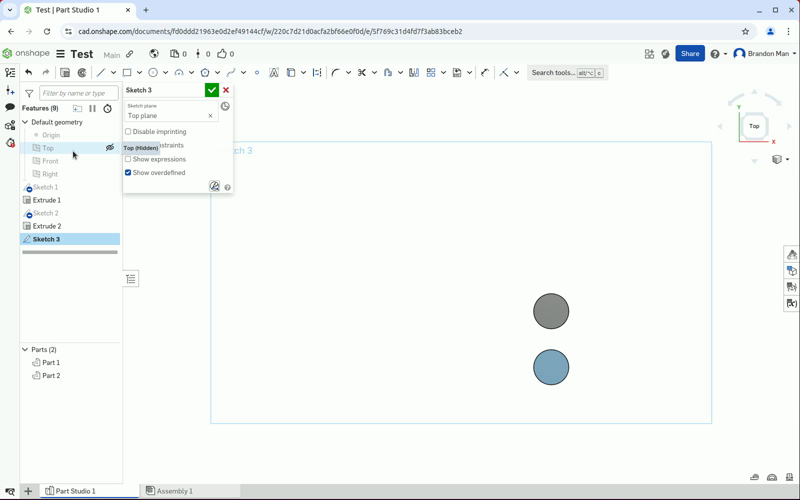
mouse_move(73, 352)
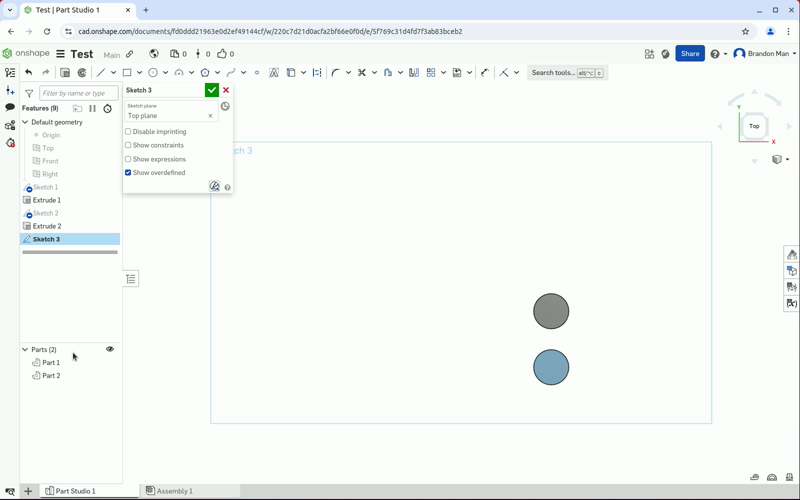
key(y)
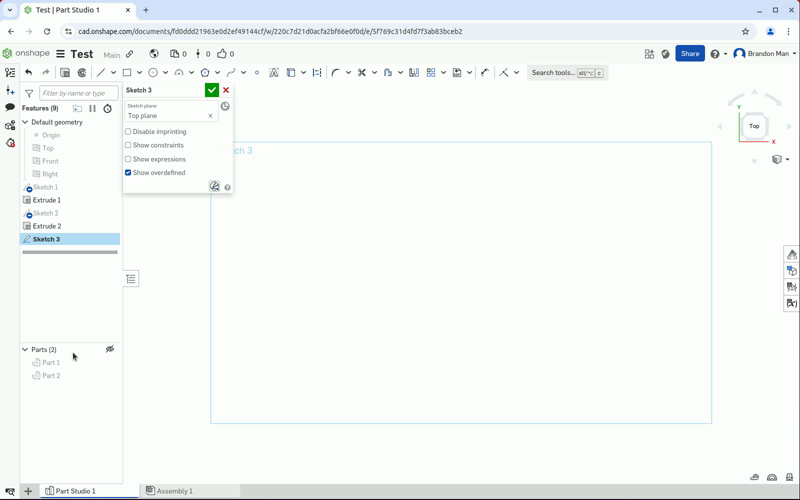
key(c)
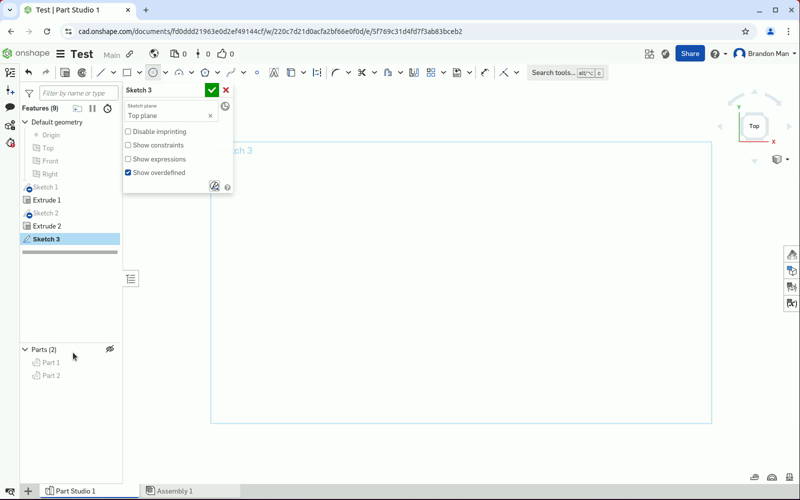
key_down(shift)
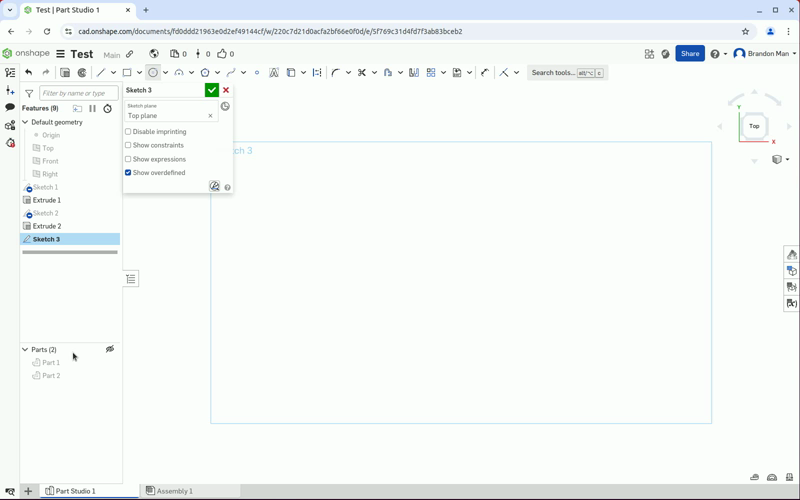
mouse_move(494, 311)
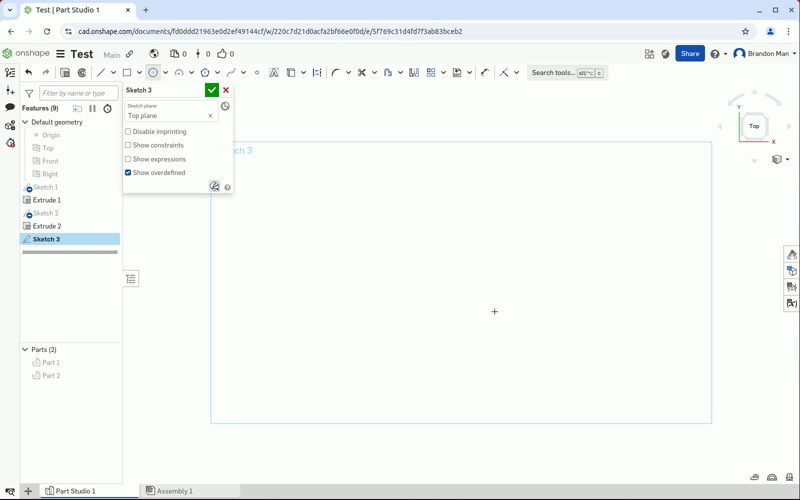
click(494, 311)
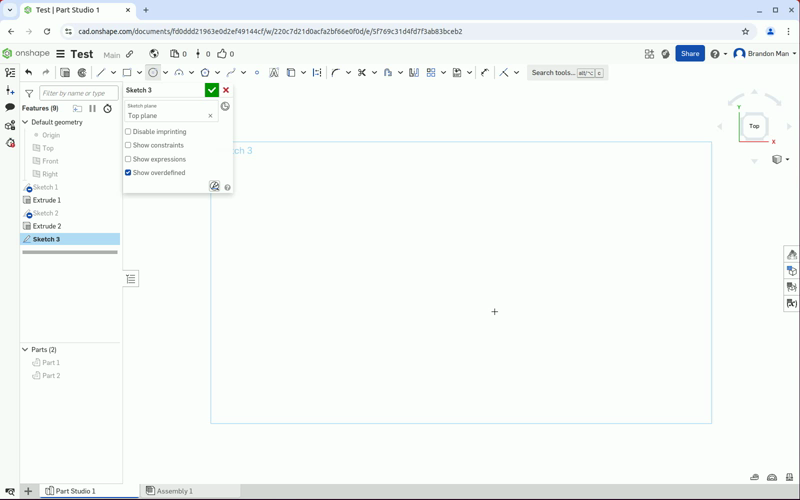
key_up(shift)
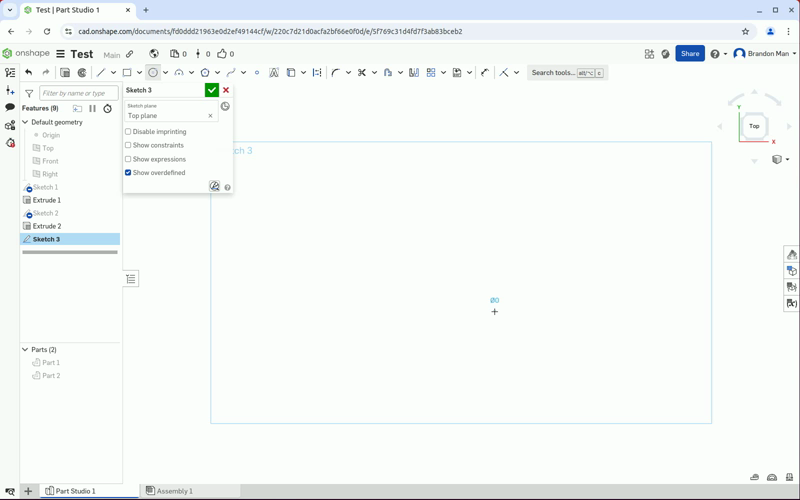
mouse_move(511, 311)
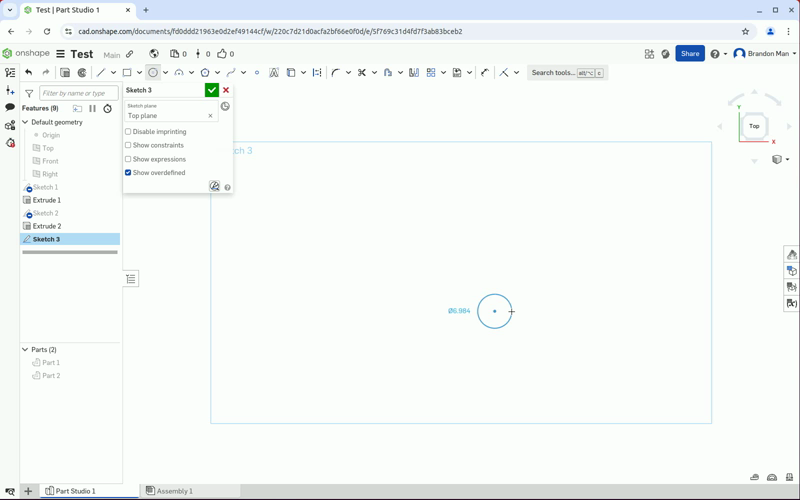
click(511, 311)
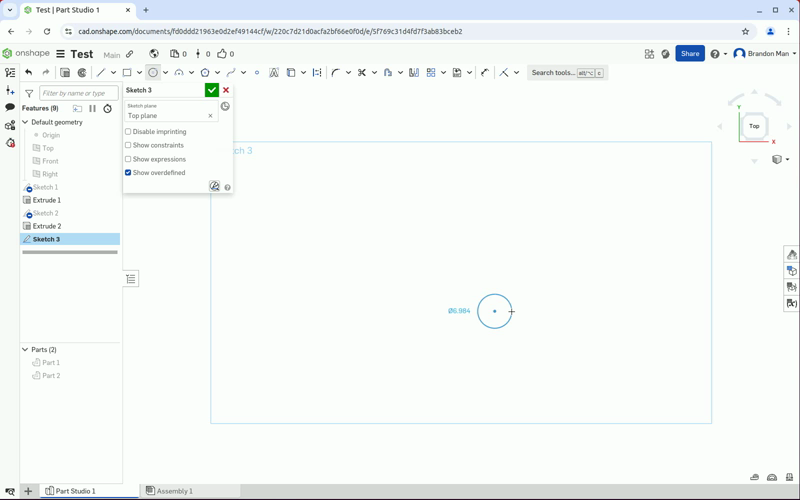
key(esc)
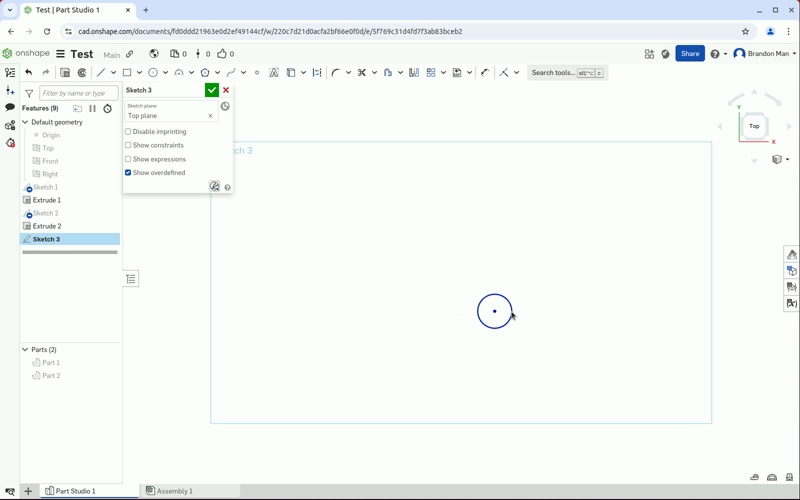
mouse_move(493, 302)
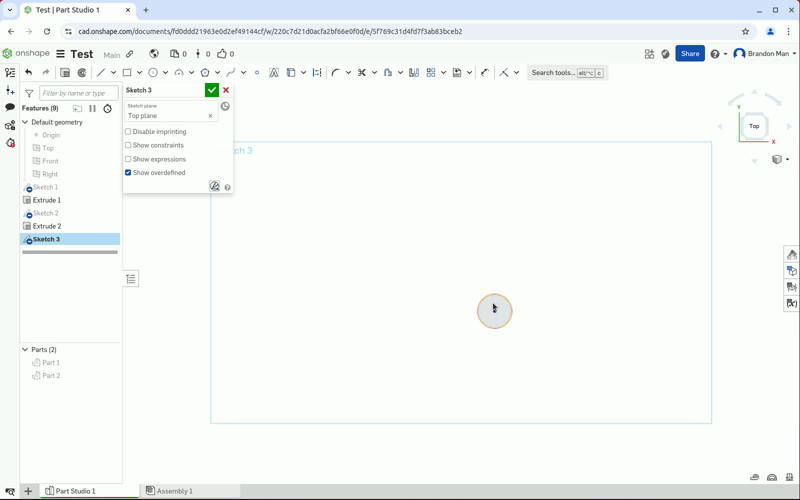
scroll(6)
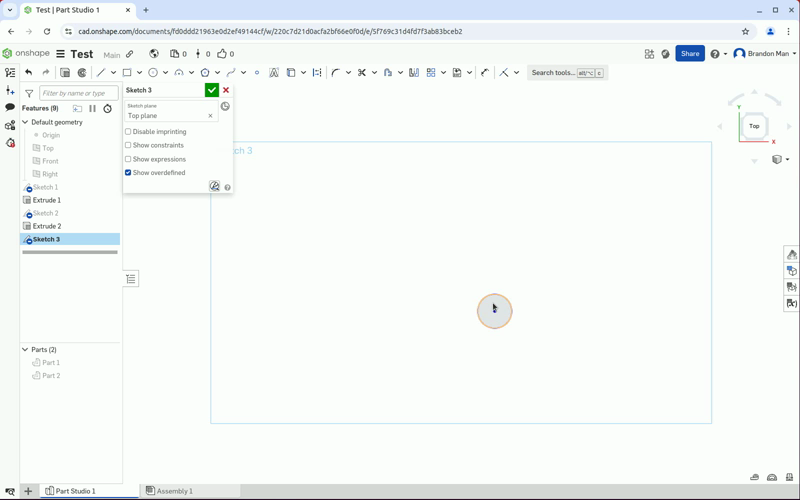
scroll(6)
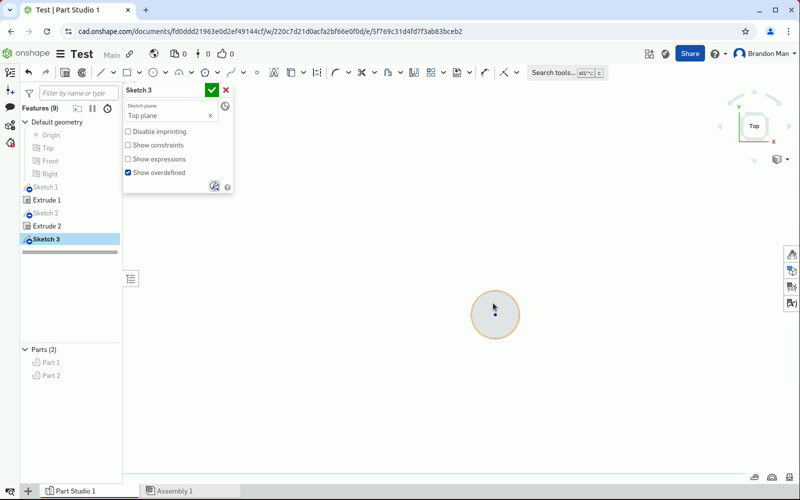
scroll(6)
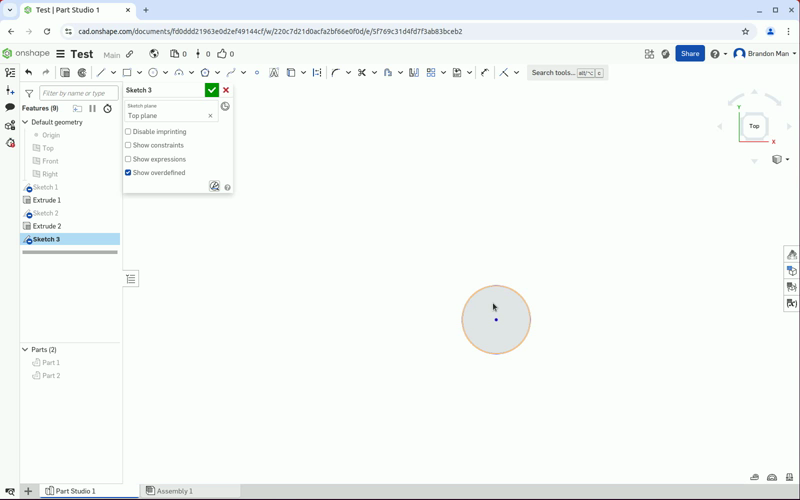
scroll(6)
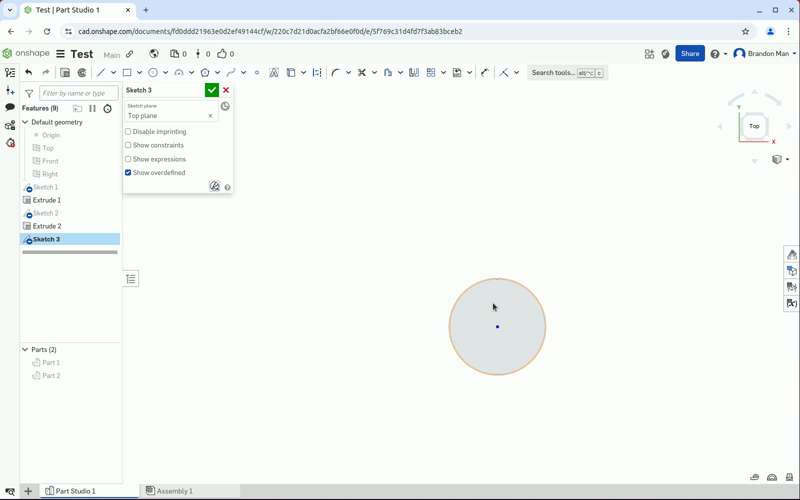
scroll(6)
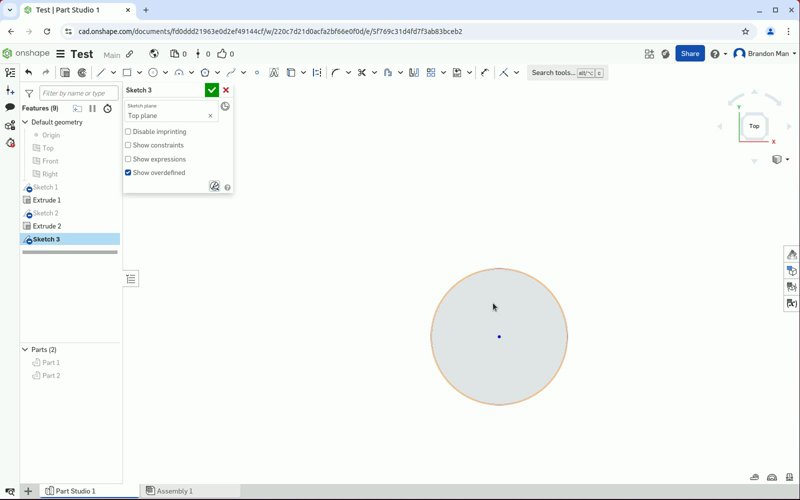
scroll(6)
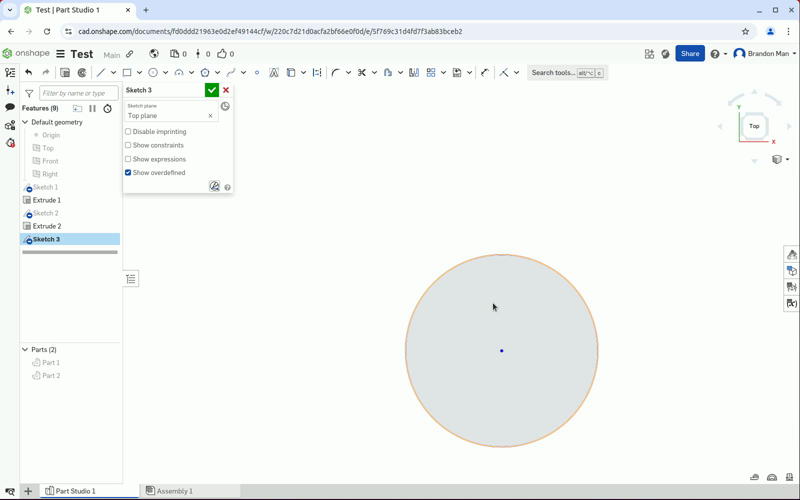
scroll(6)
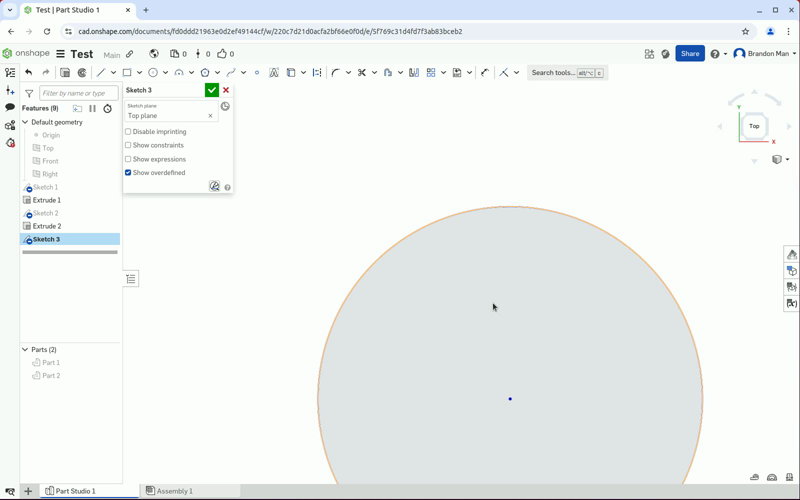
click(493, 302)
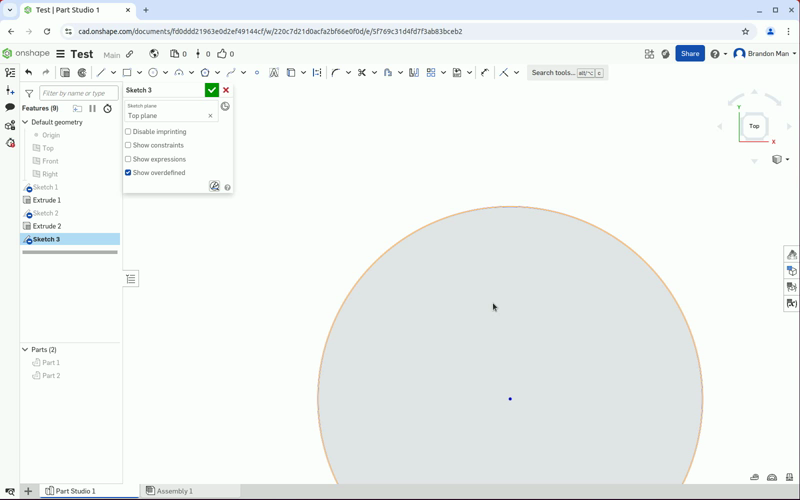
scroll(-6)
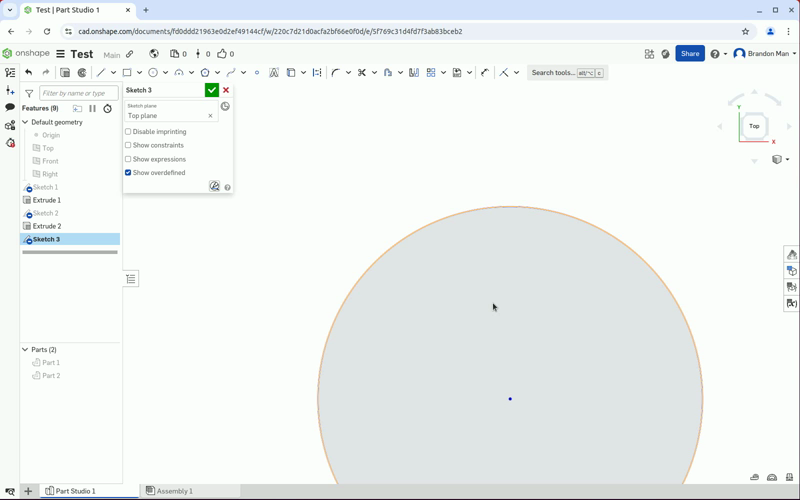
scroll(-6)
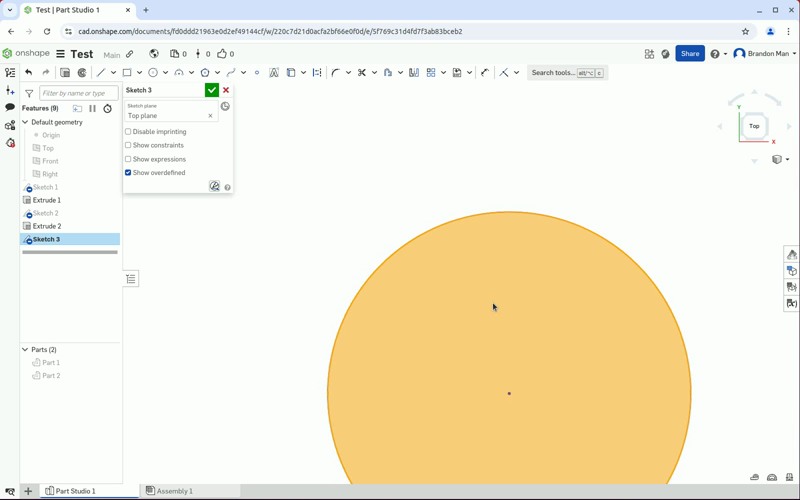
scroll(-6)
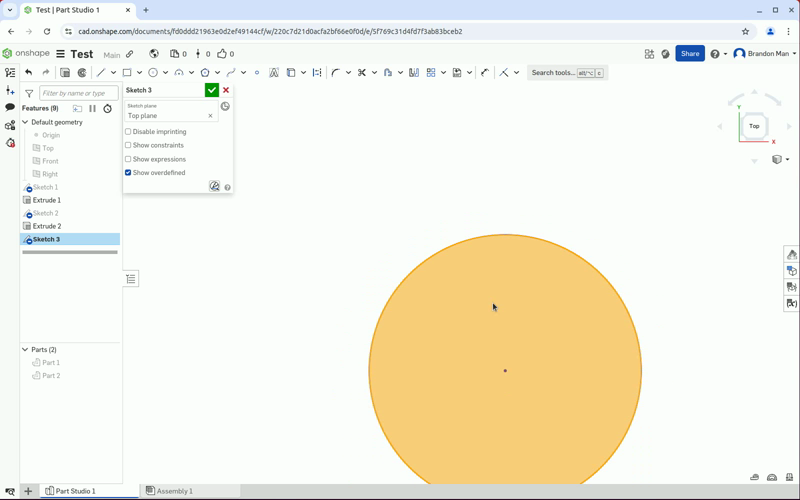
scroll(-6)
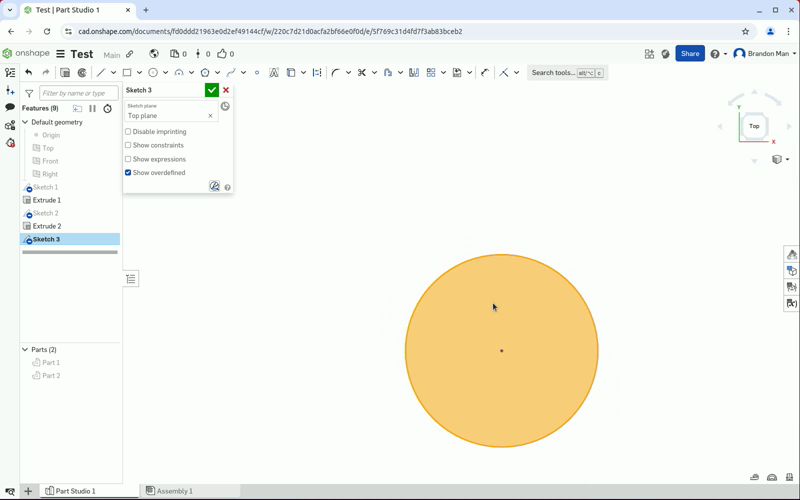
scroll(-6)
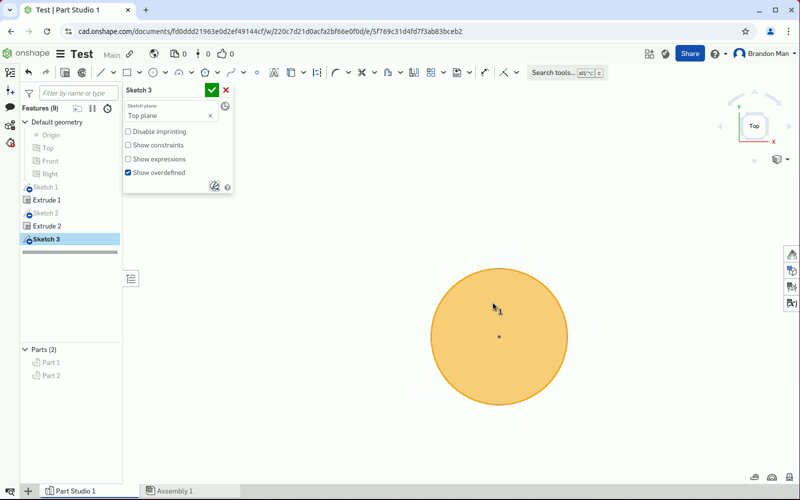
scroll(-6)
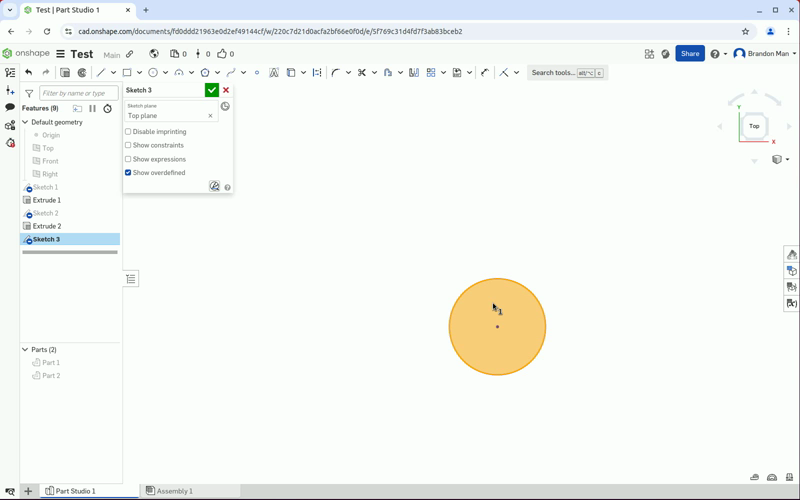
scroll(-6)
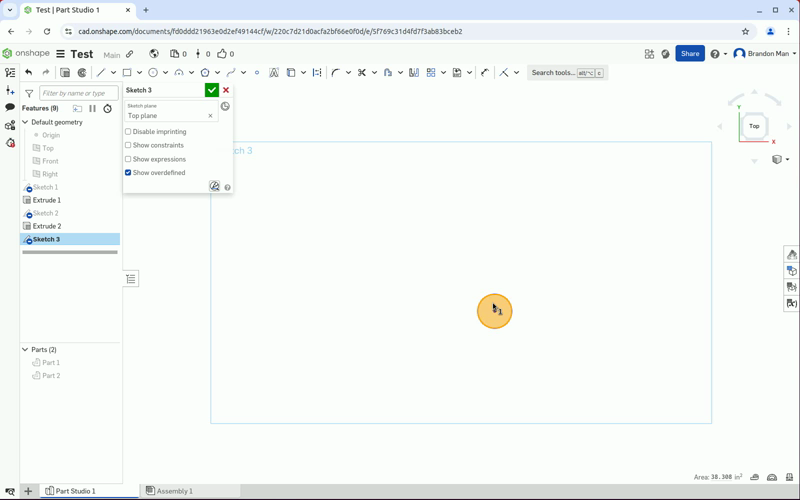
mouse_move(73, 352)
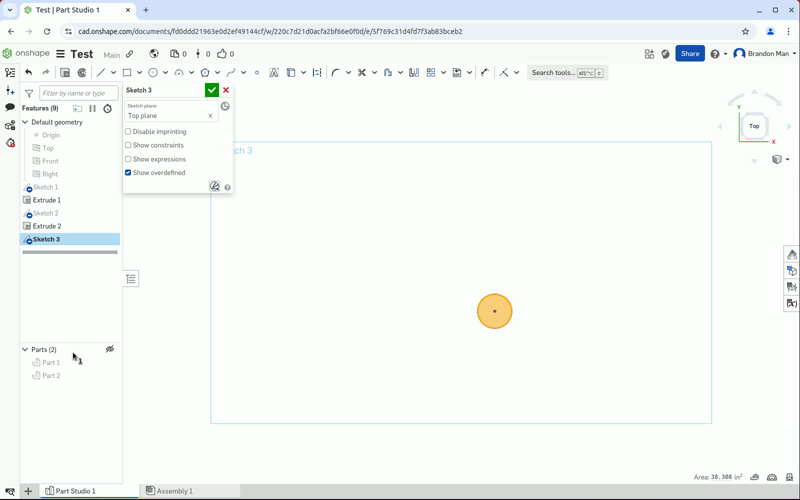
key(shift+y)
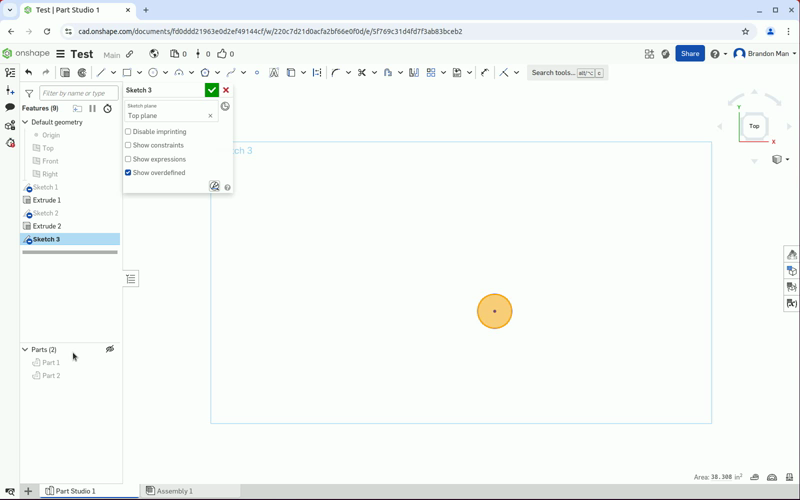
key(shift+e)
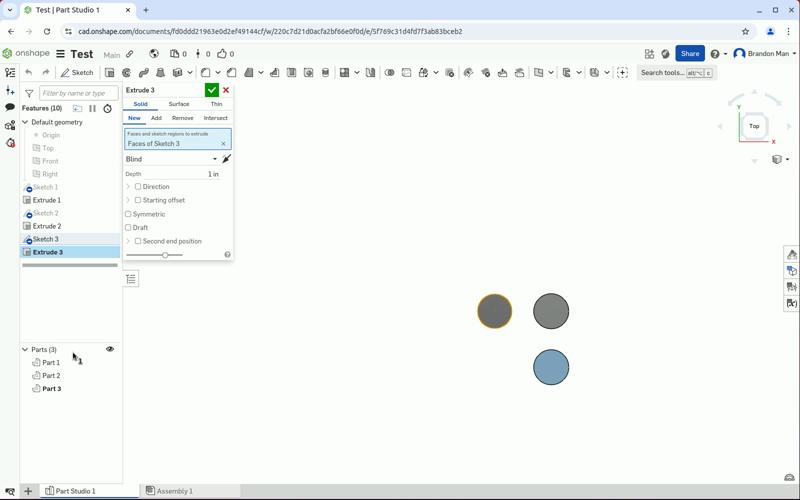
mouse_move(143, 106)
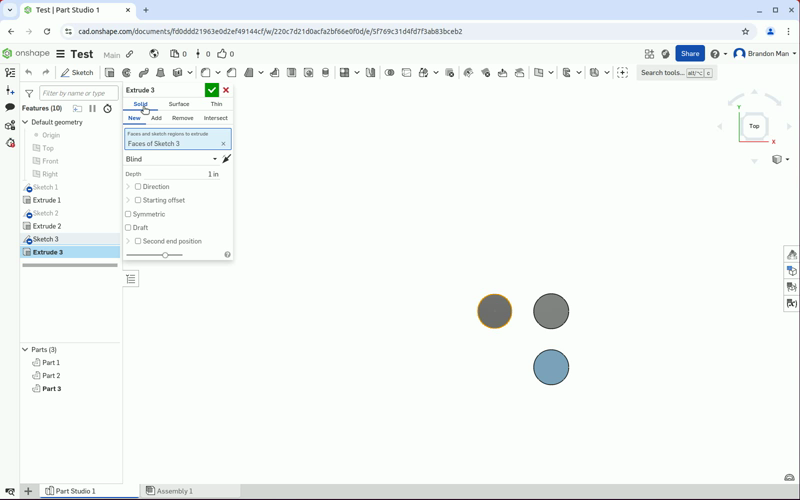
click(143, 106)
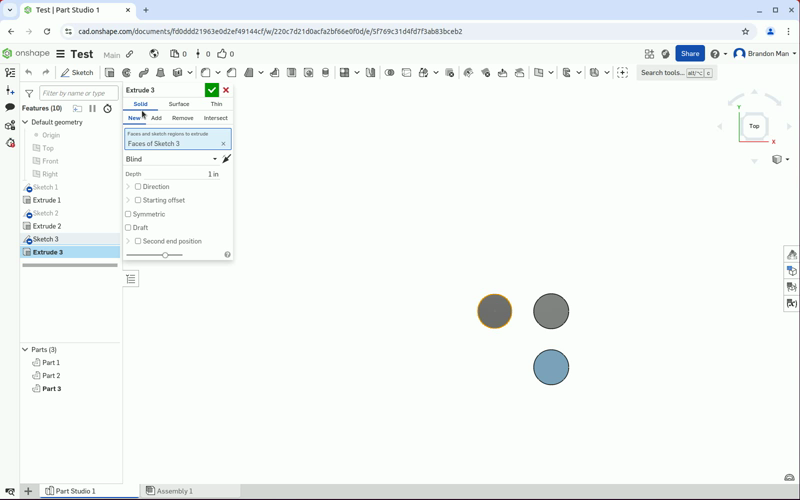
mouse_move(137, 120)
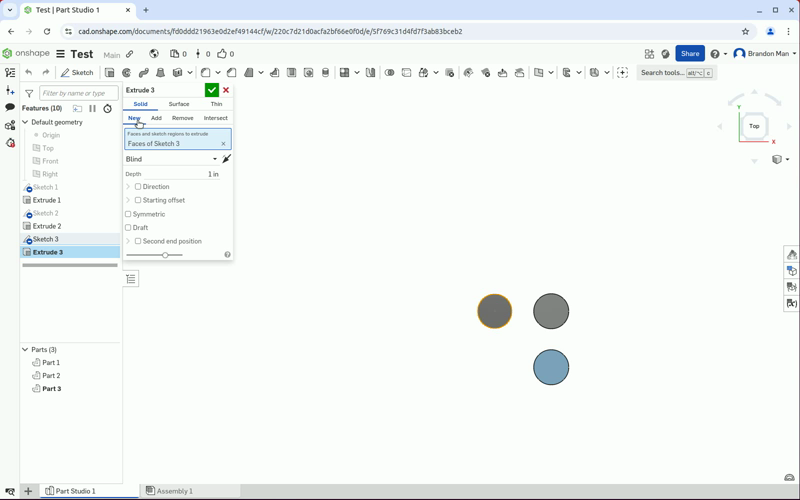
click(137, 120)
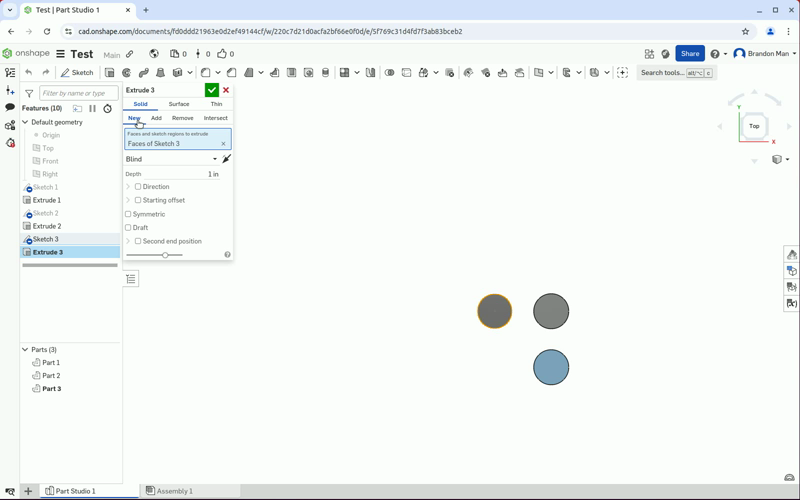
key(tab, 4)
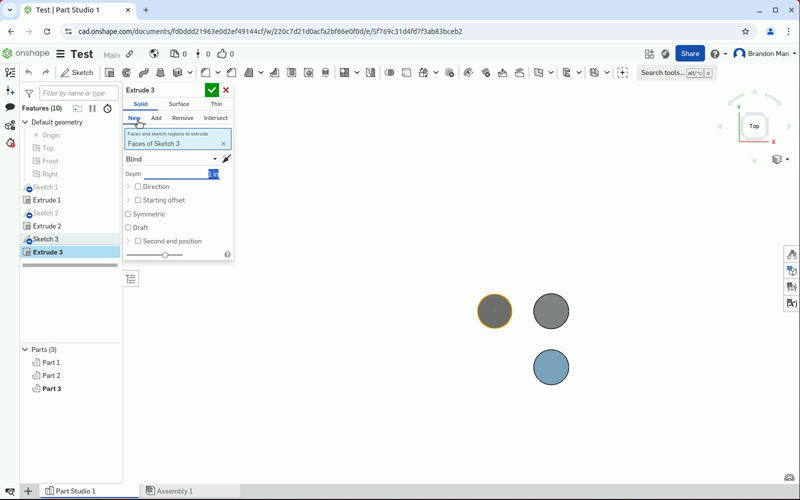
text(2.407)
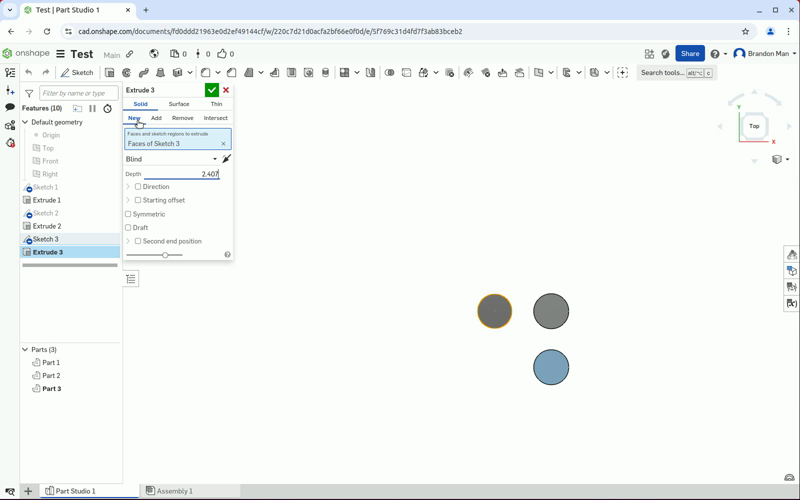
key(enter)
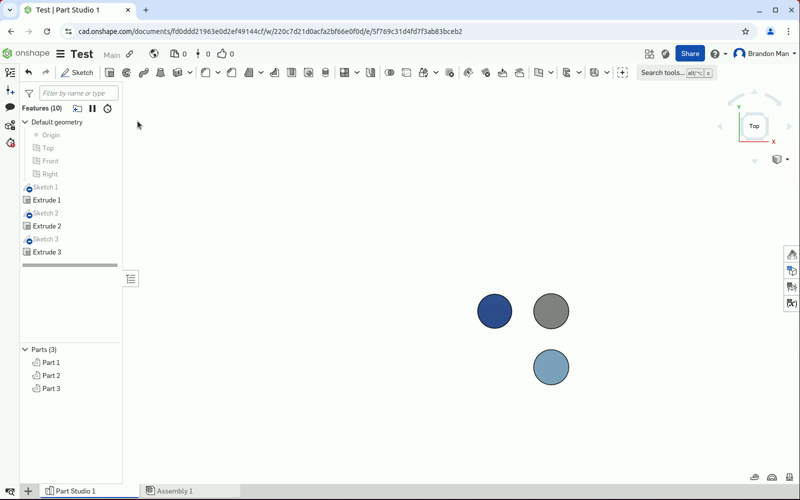
key(shift+h)
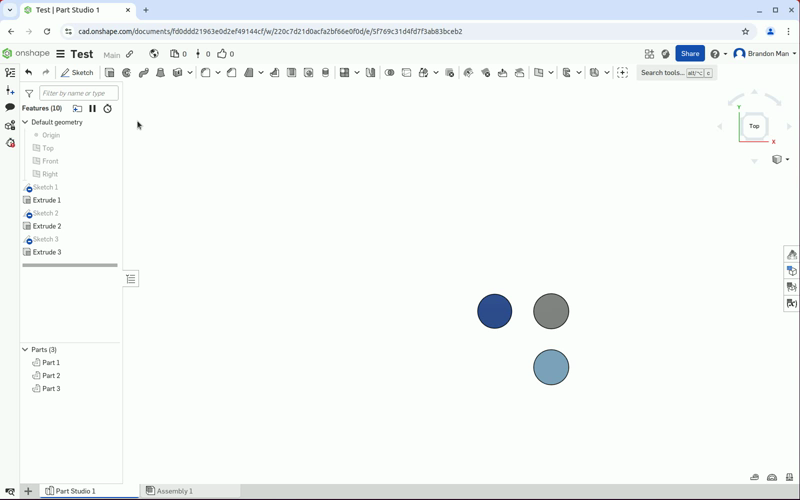
key(shift+h)
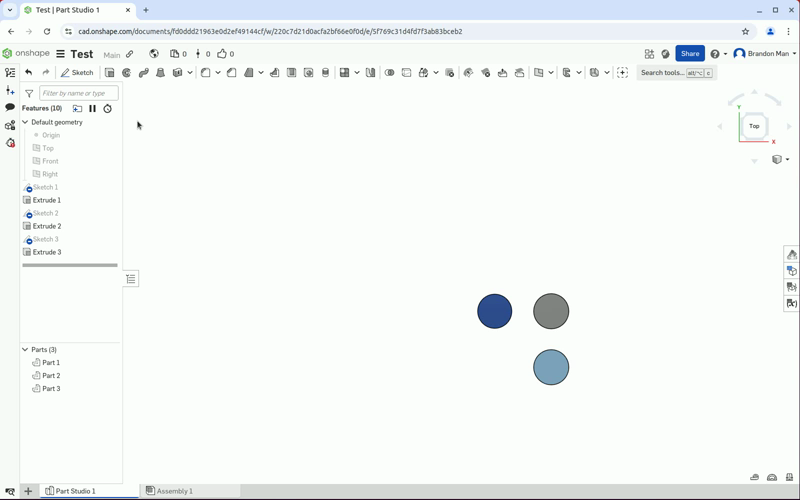
mouse_move(73, 189)
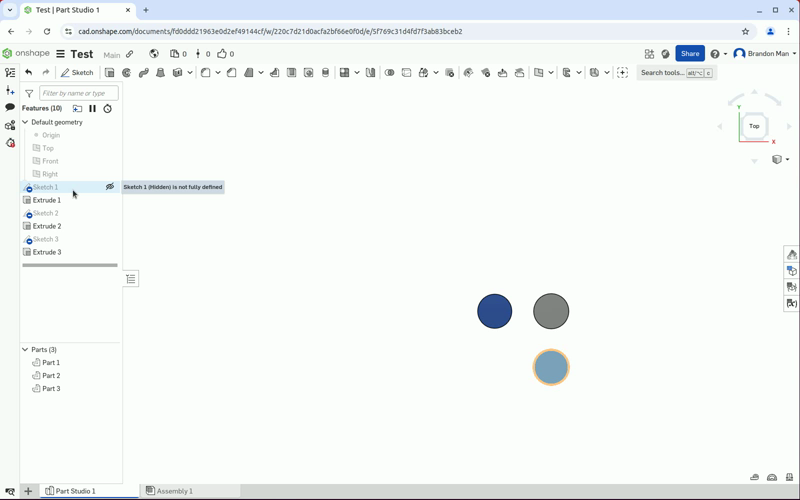
click(73, 189)
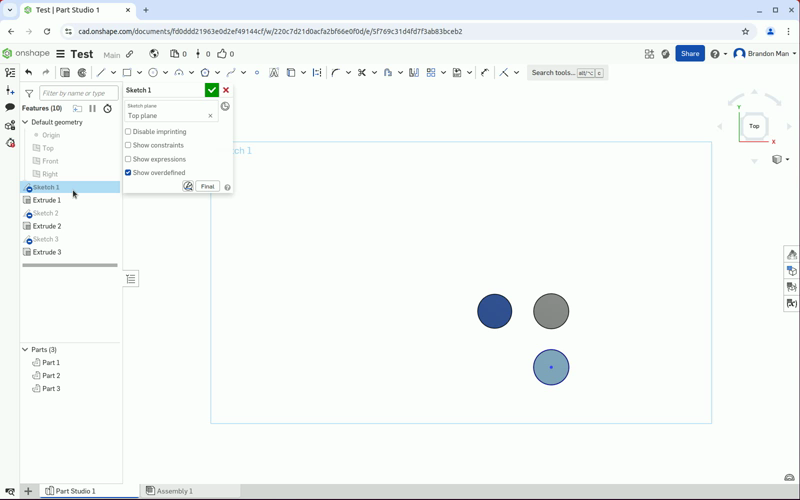
mouse_move(229, 92)
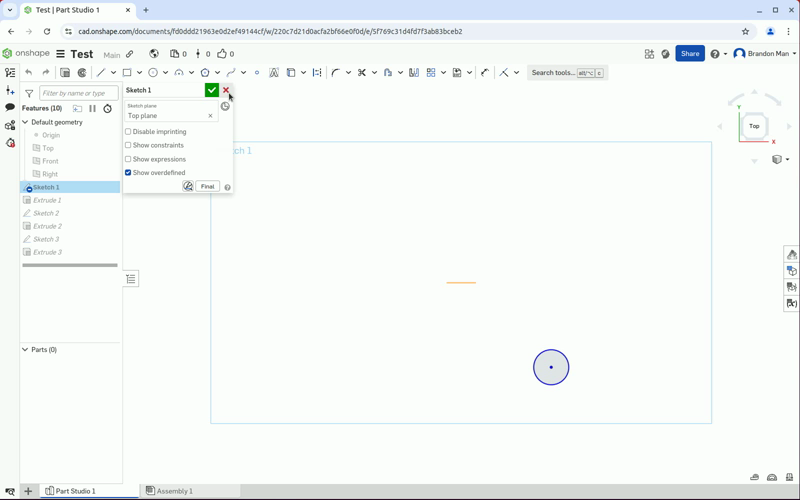
click(229, 92)
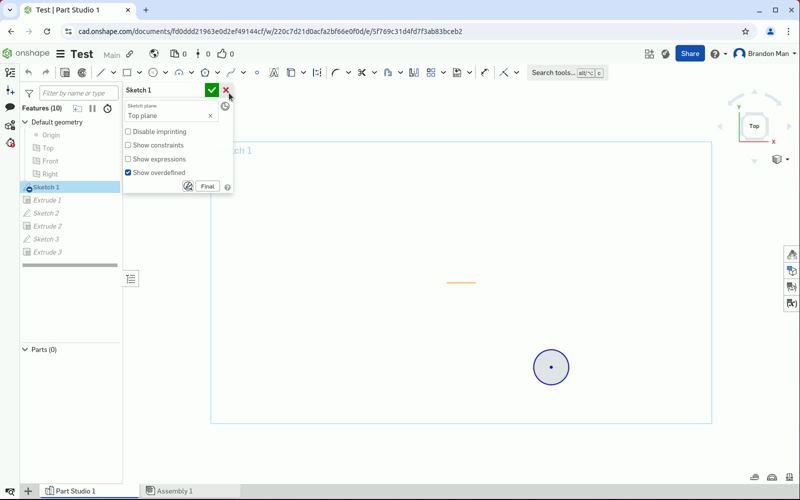
key(shift+s)
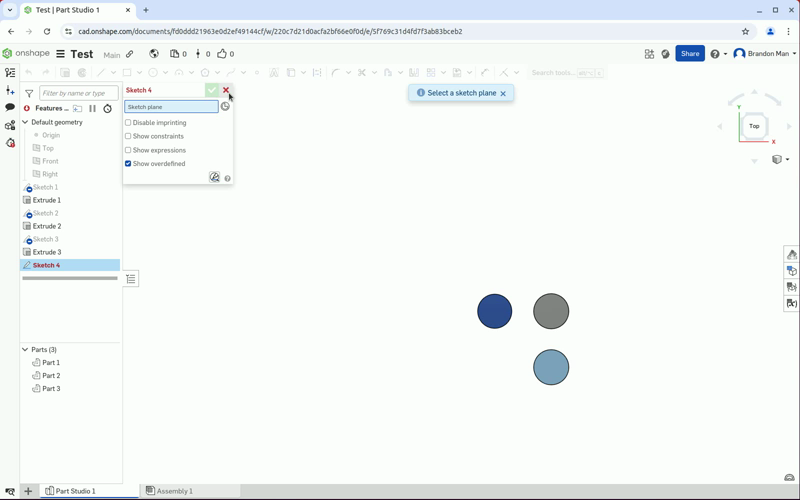
mouse_move(73, 150)
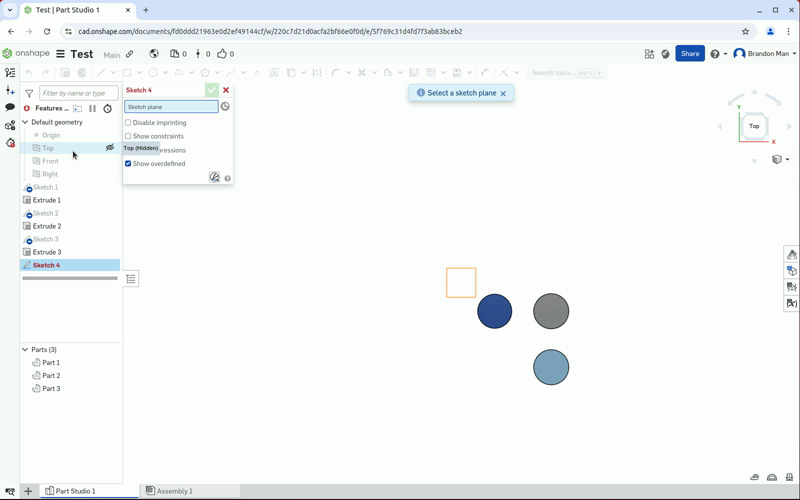
click(73, 150)
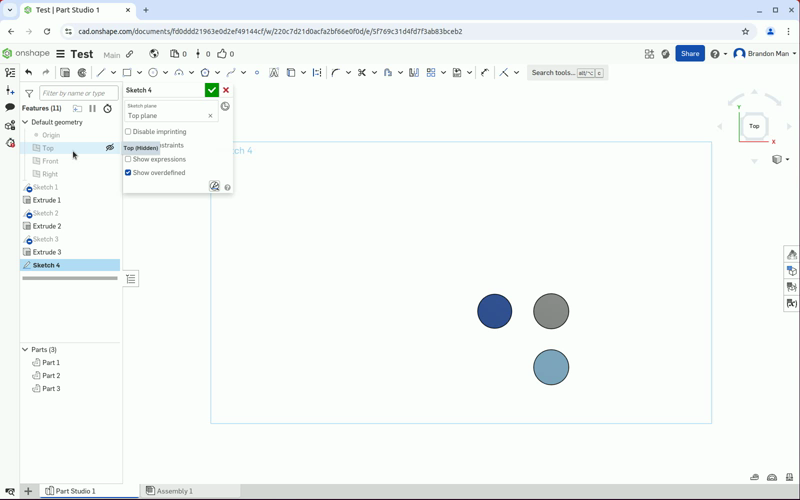
mouse_move(73, 352)
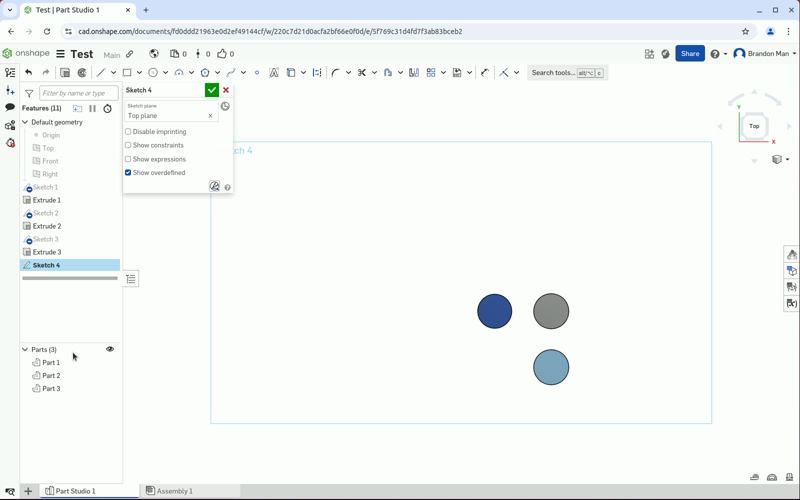
key(y)
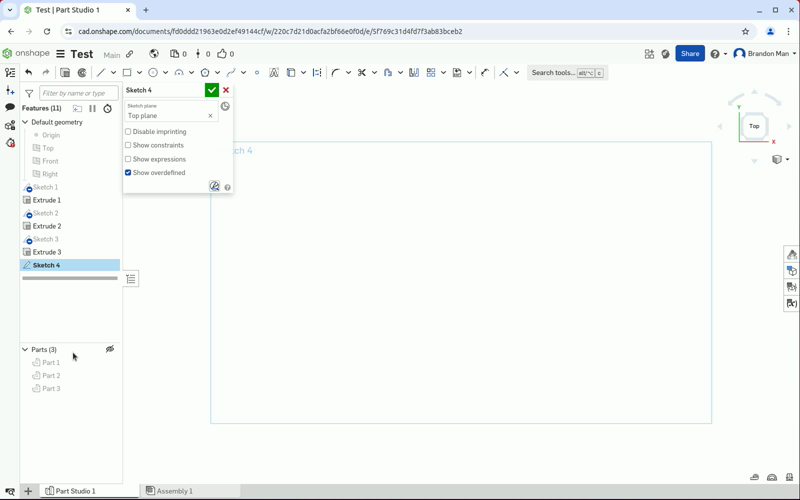
key(c)
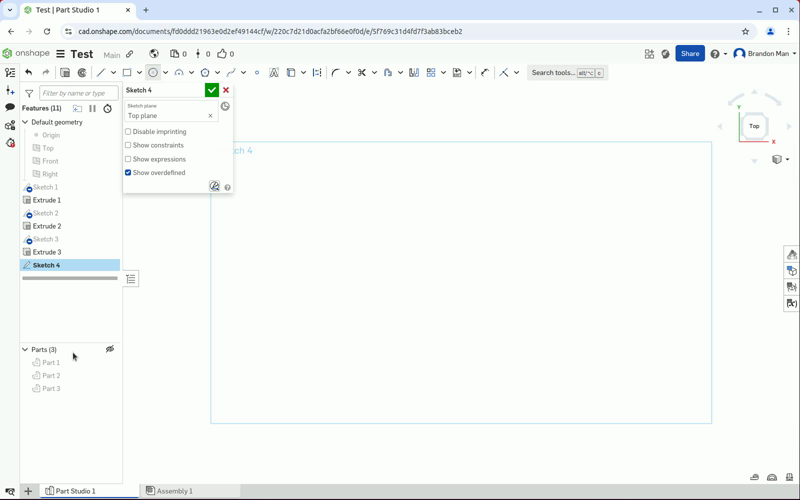
key_down(shift)
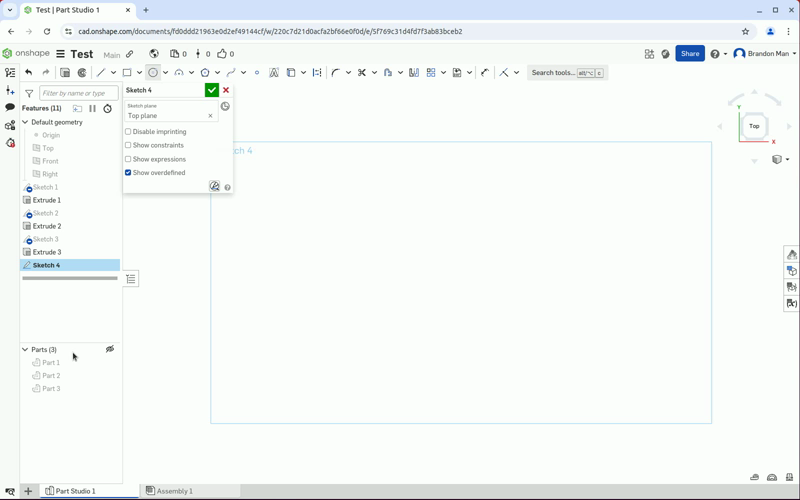
mouse_move(494, 367)
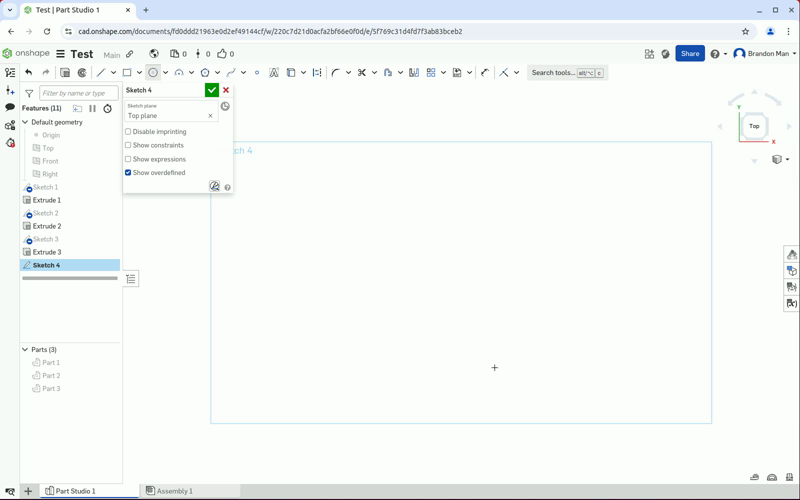
click(494, 367)
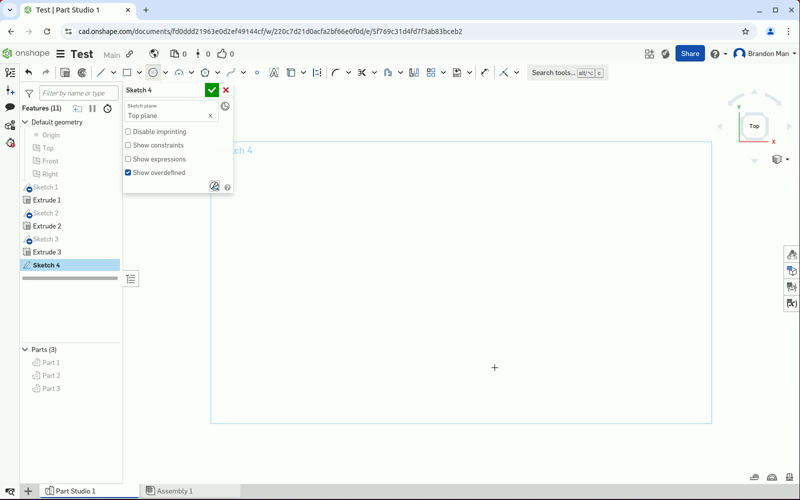
key_up(shift)
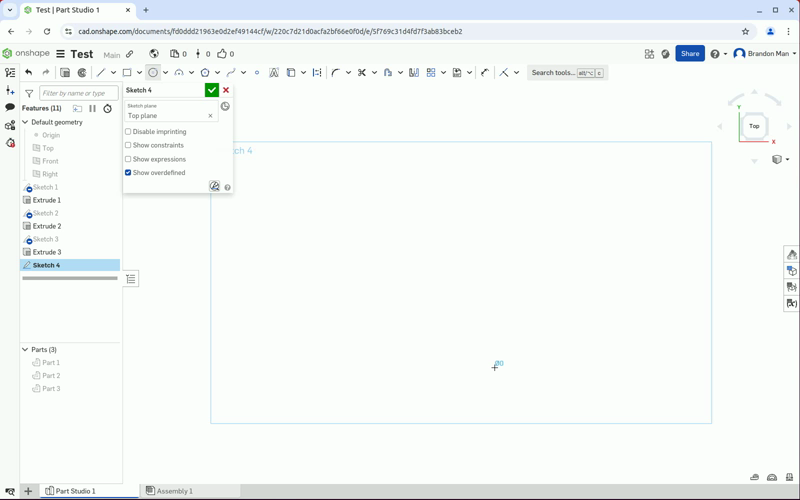
mouse_move(512, 367)
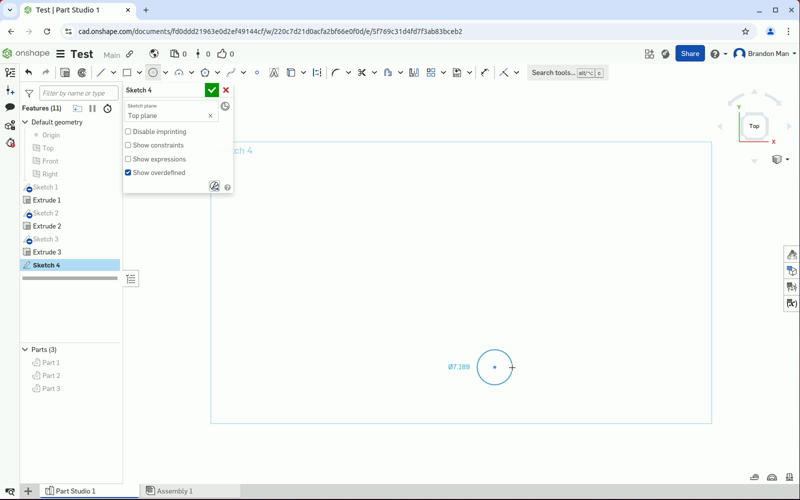
click(512, 367)
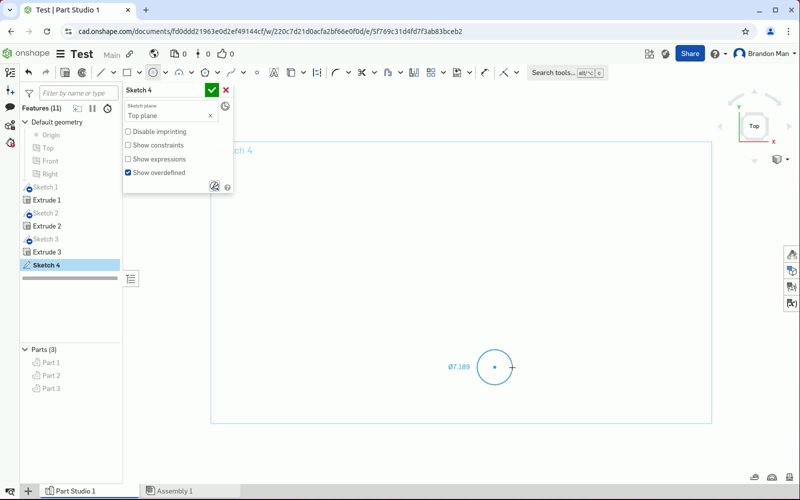
key(esc)
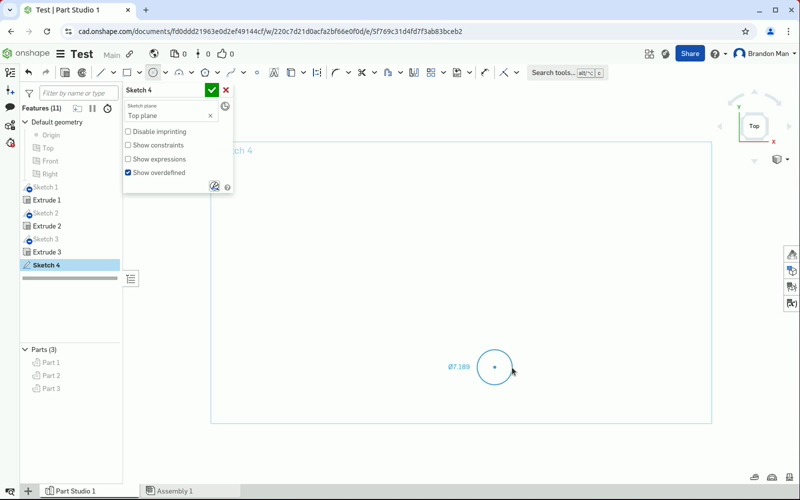
mouse_move(501, 378)
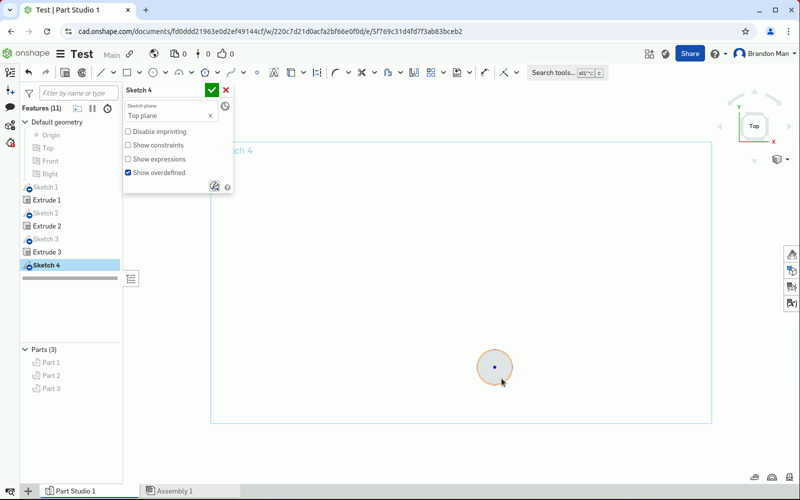
scroll(6)
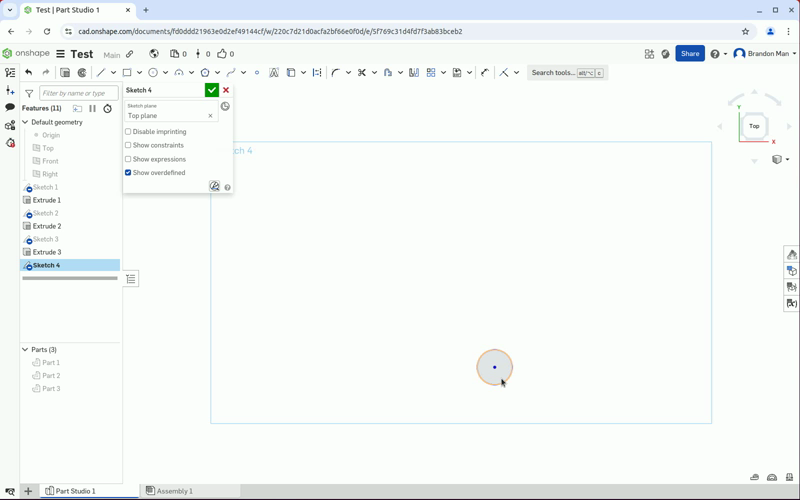
scroll(6)
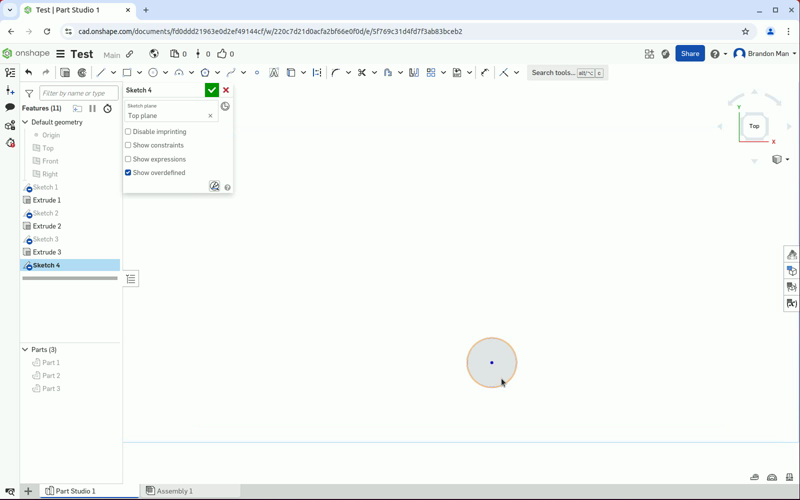
scroll(6)
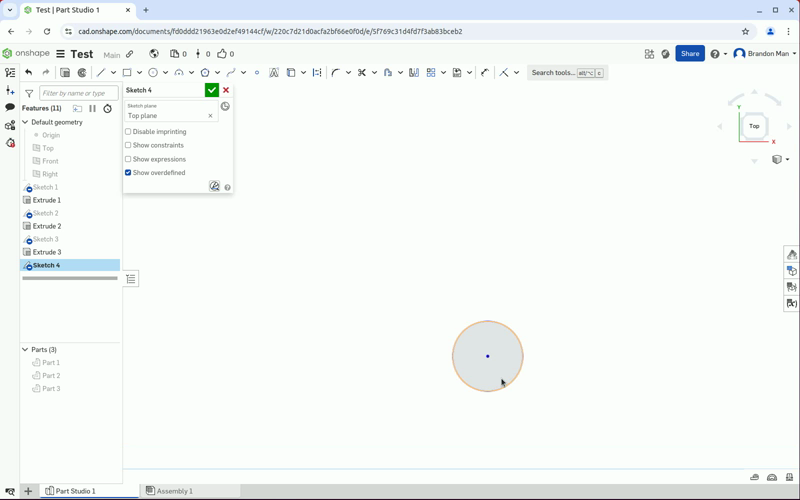
scroll(6)
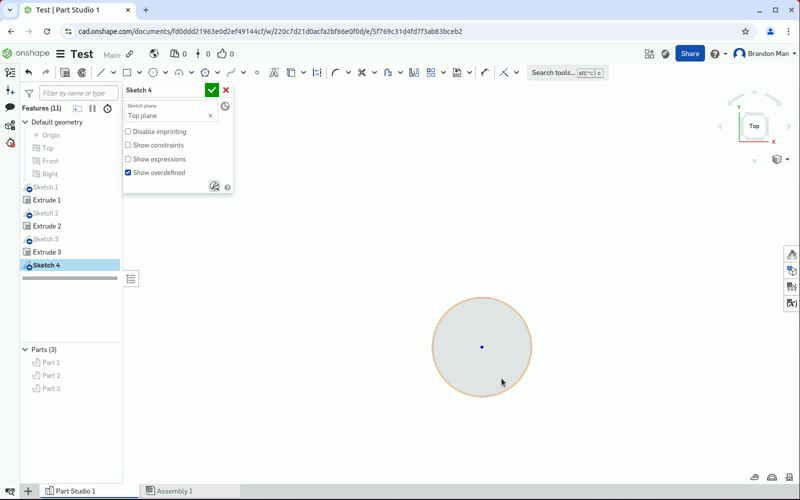
scroll(6)
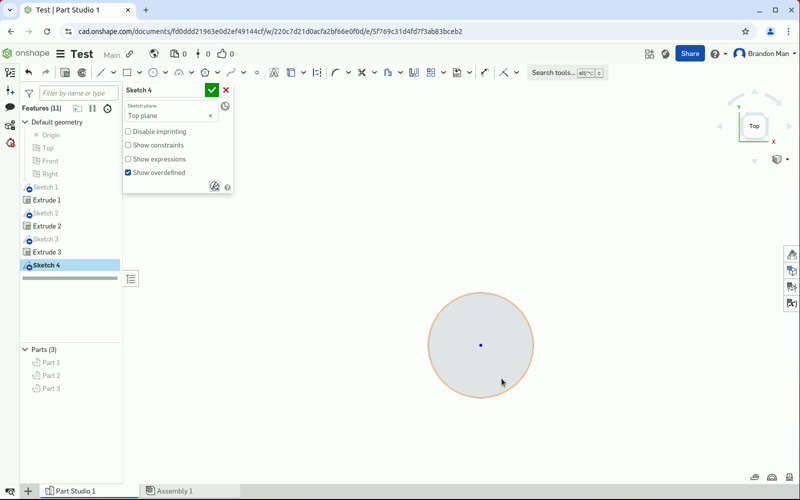
scroll(6)
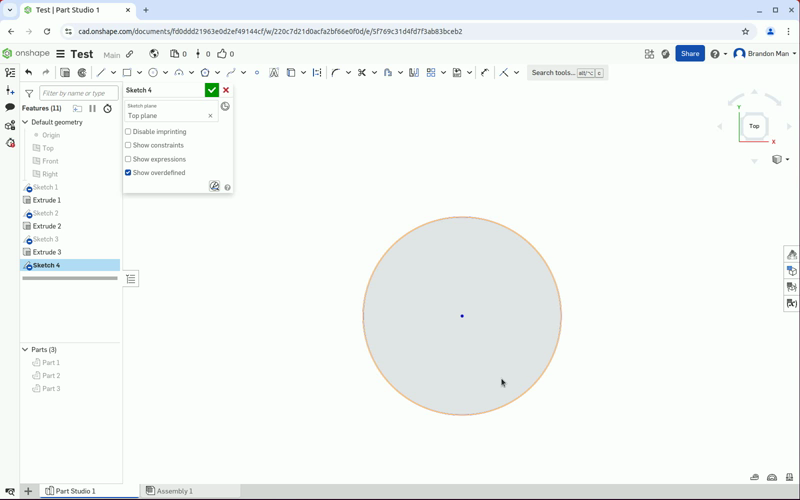
scroll(6)
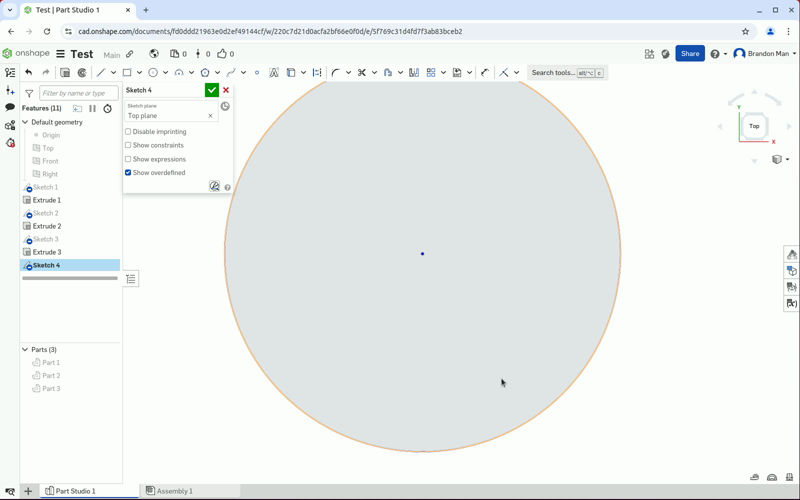
click(501, 378)
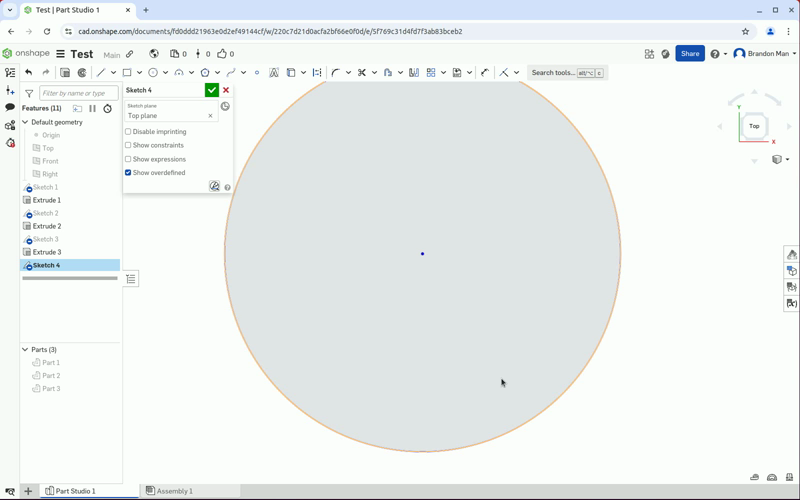
scroll(-6)
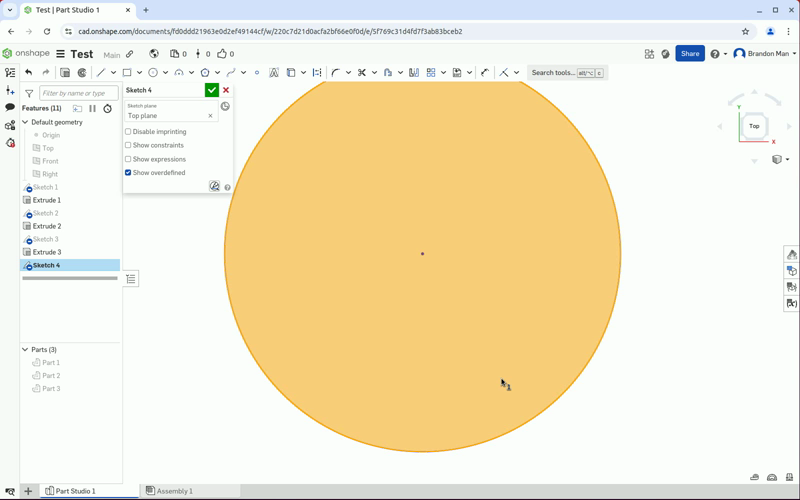
scroll(-6)
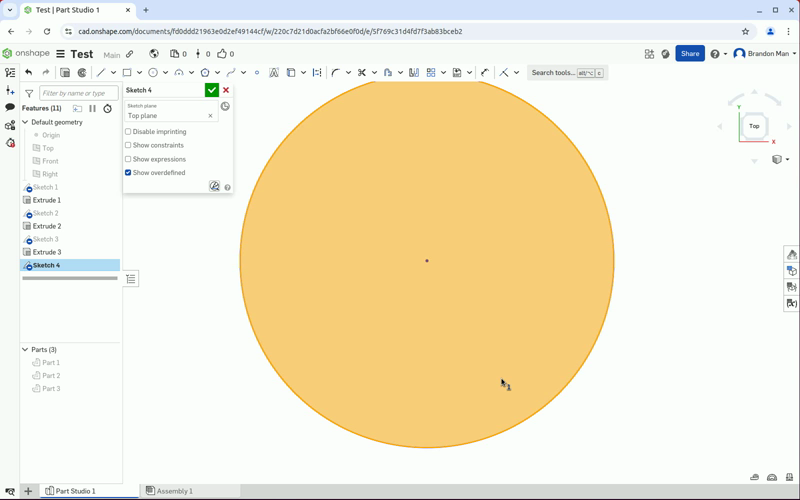
scroll(-6)
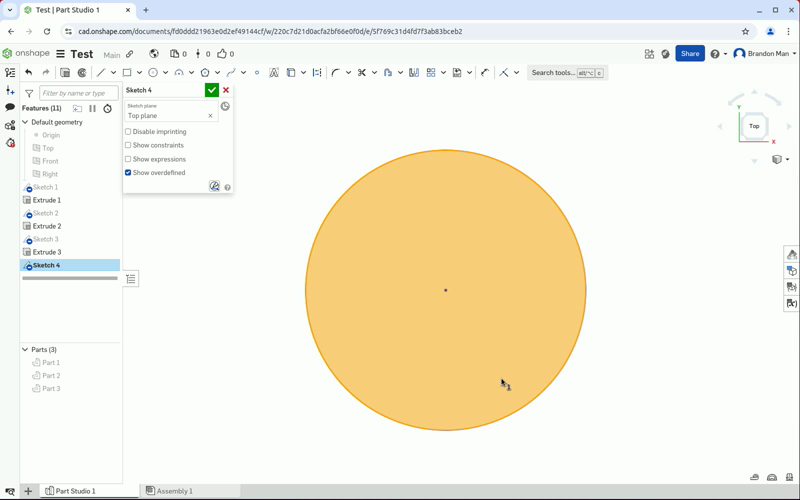
scroll(-6)
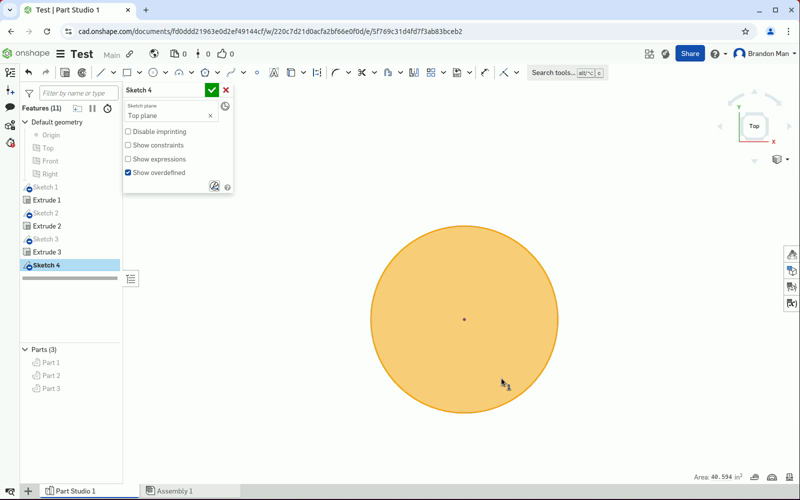
scroll(-6)
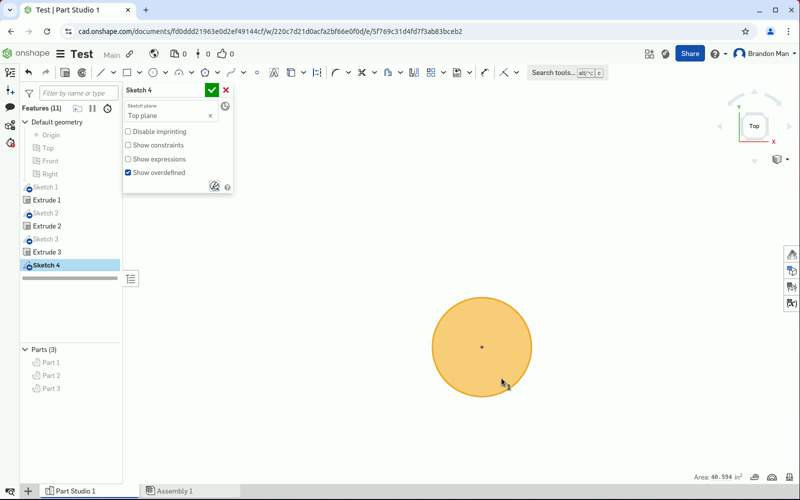
scroll(-6)
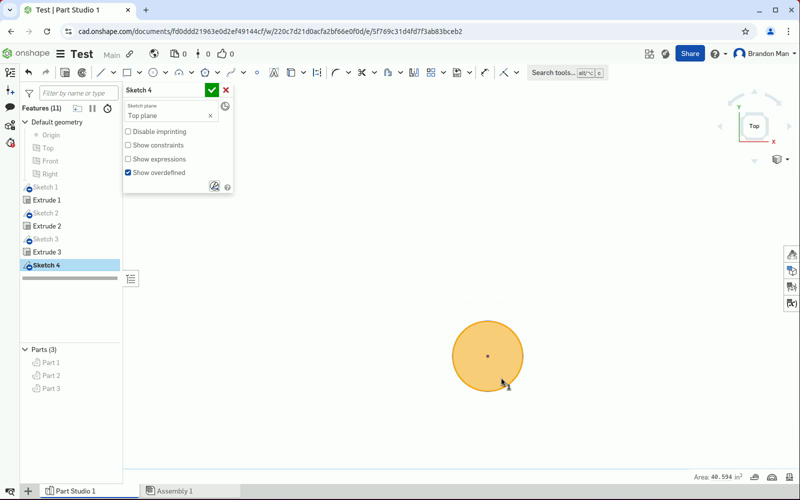
scroll(-6)
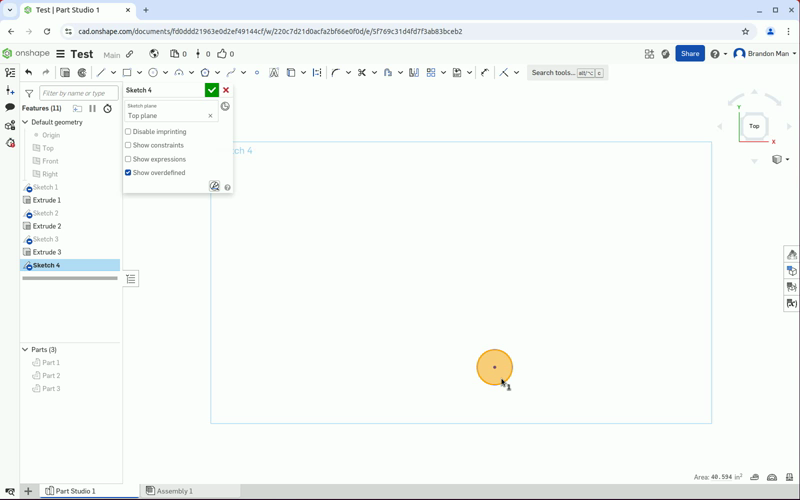
mouse_move(73, 352)
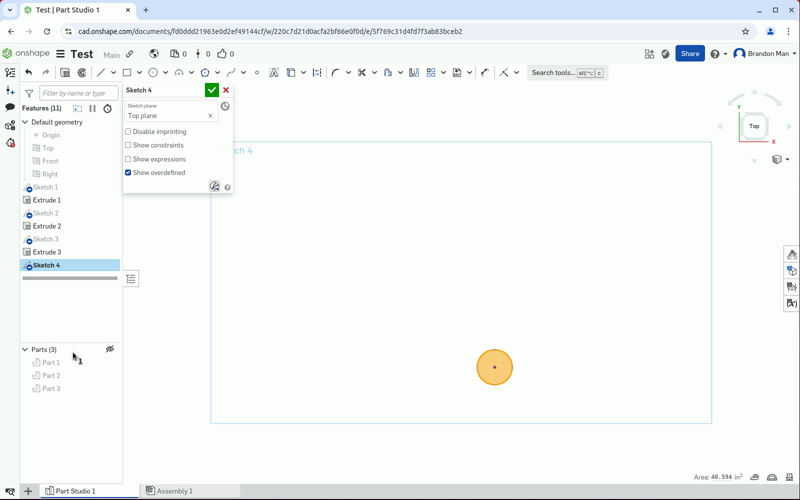
key(shift+y)
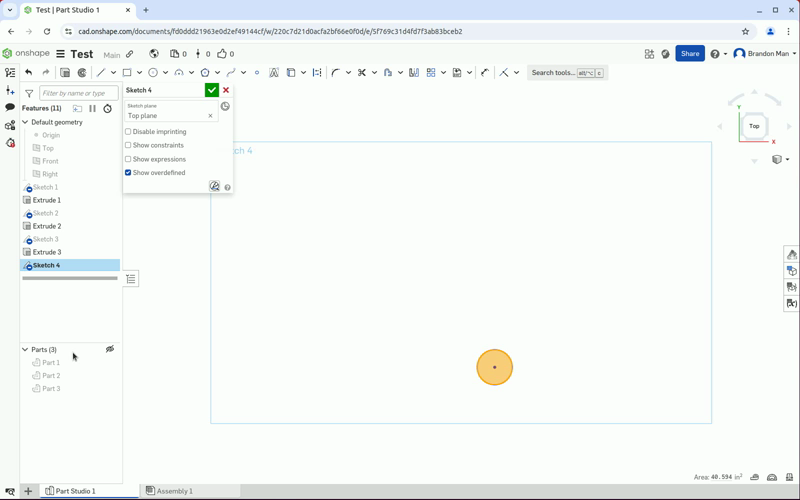
key(shift+e)
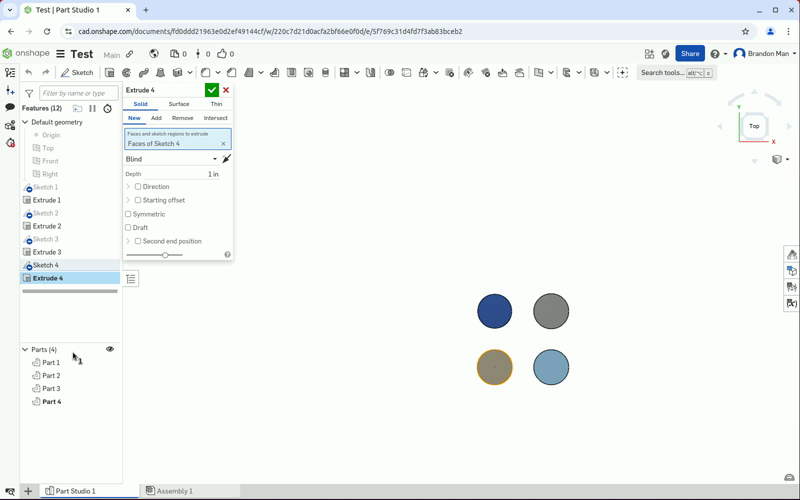
mouse_move(143, 106)
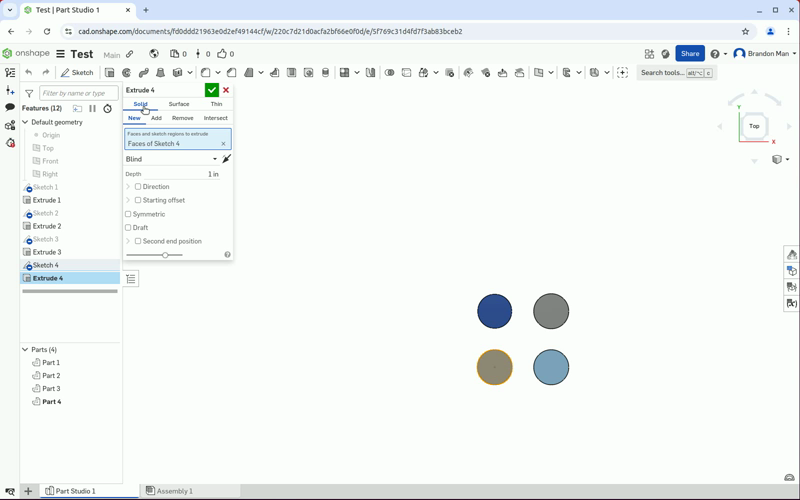
click(143, 106)
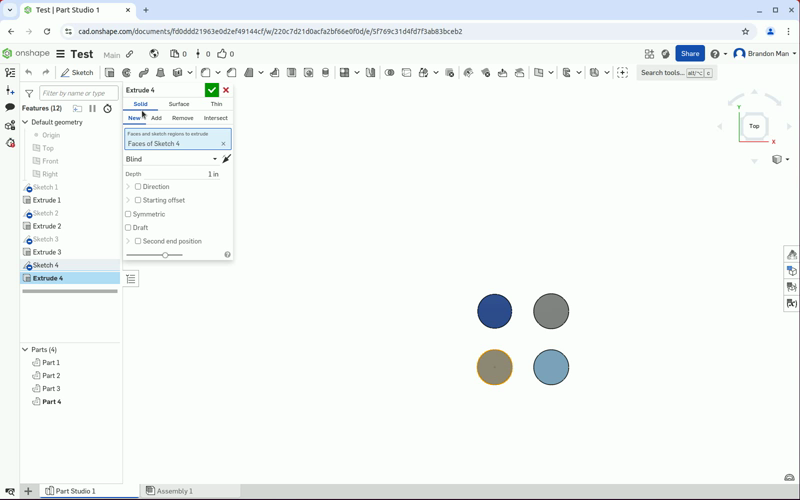
mouse_move(137, 120)
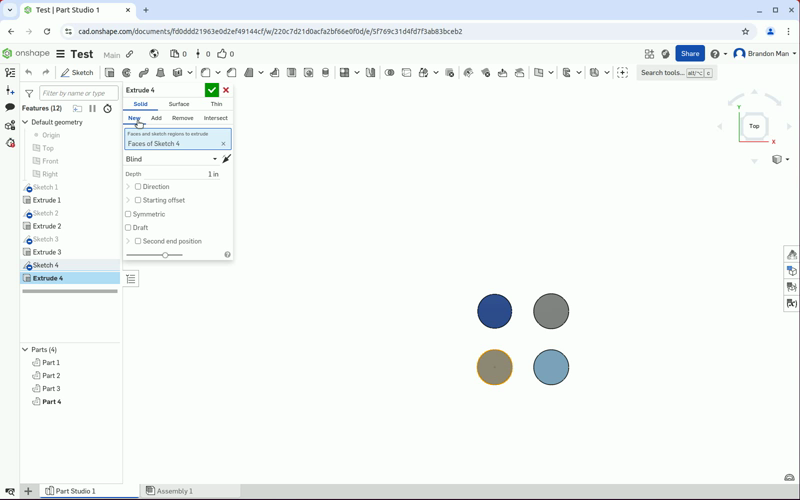
click(137, 120)
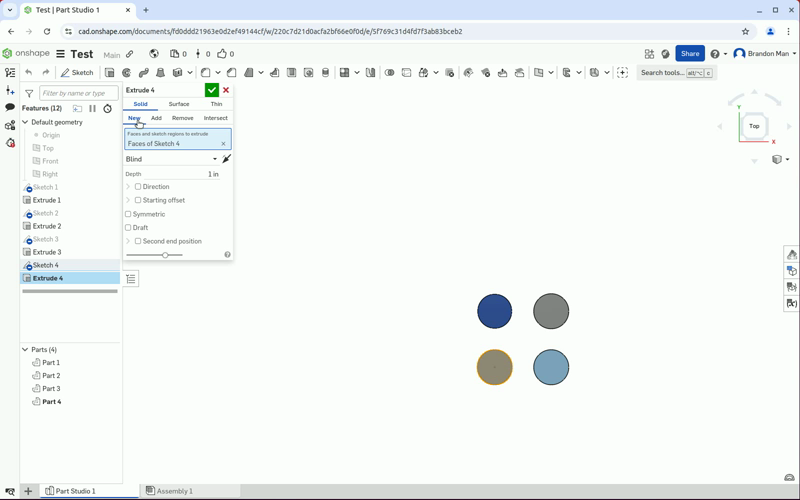
key(tab, 4)
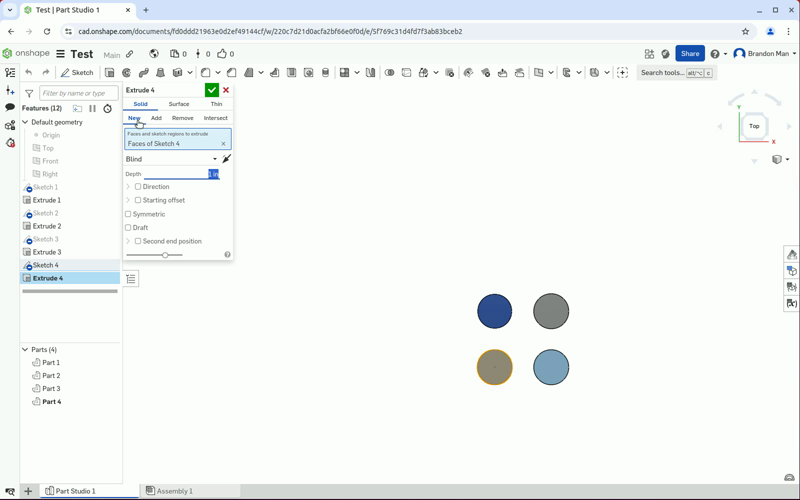
text(2.407)
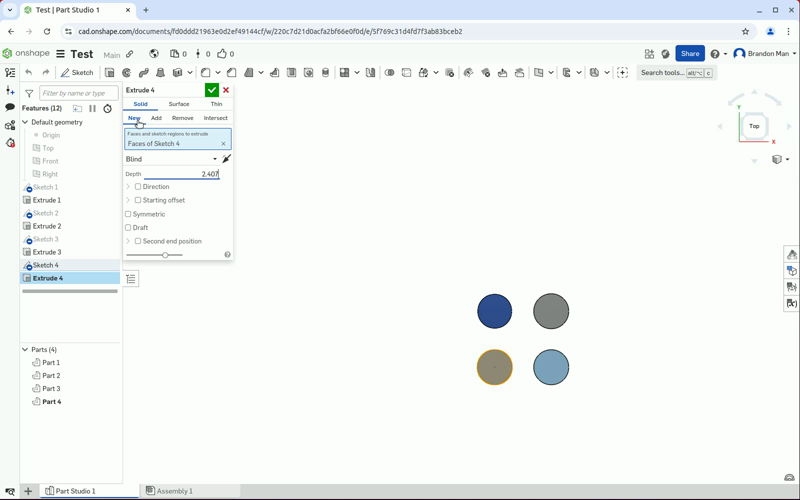
key(enter)
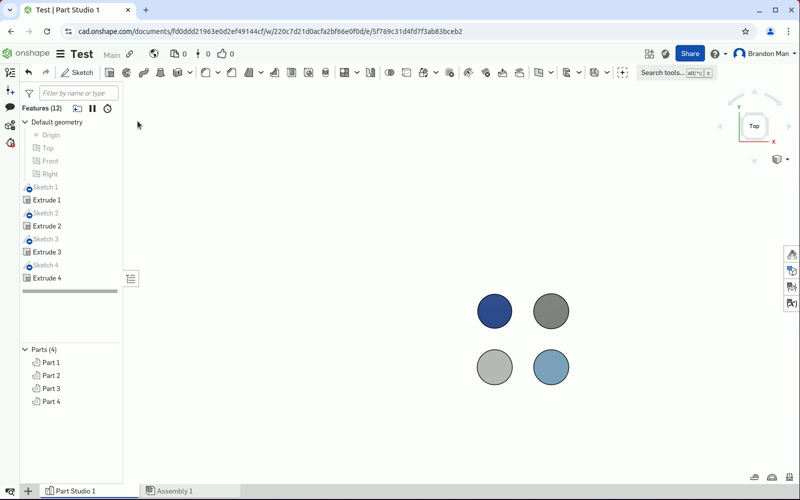
key(shift+h)
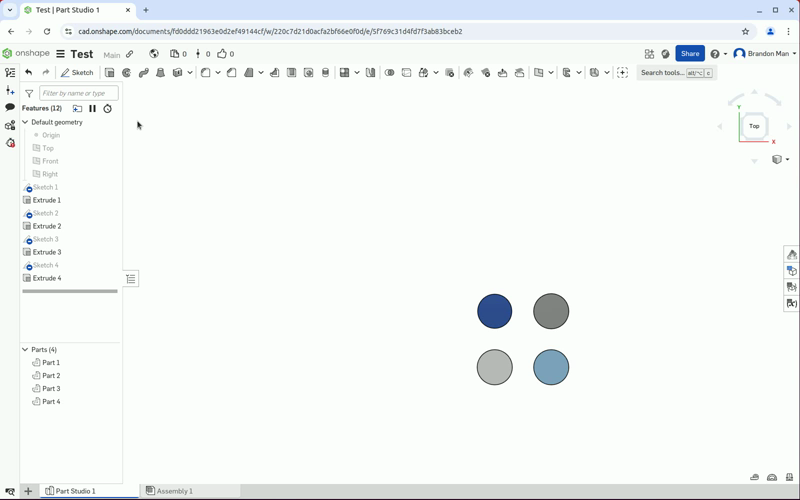
key(shift+h)
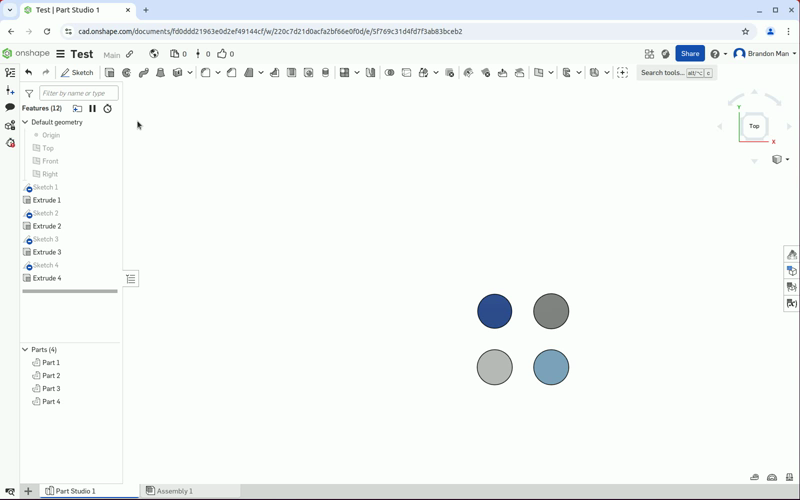
mouse_move(73, 189)
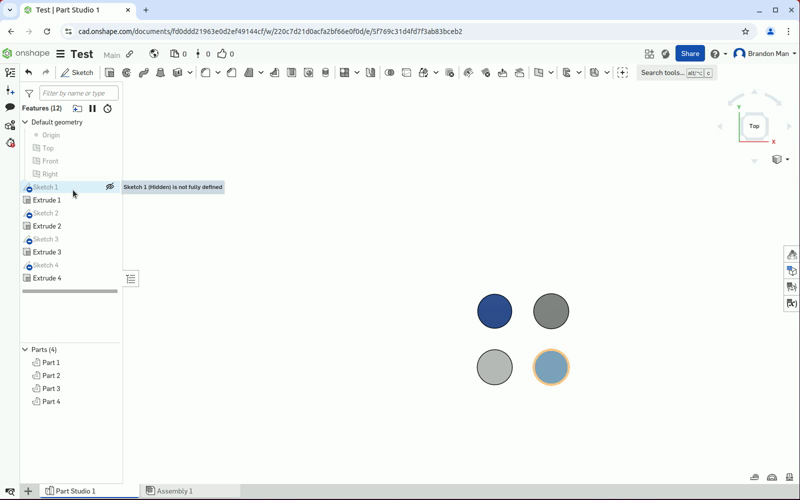
click(73, 189)
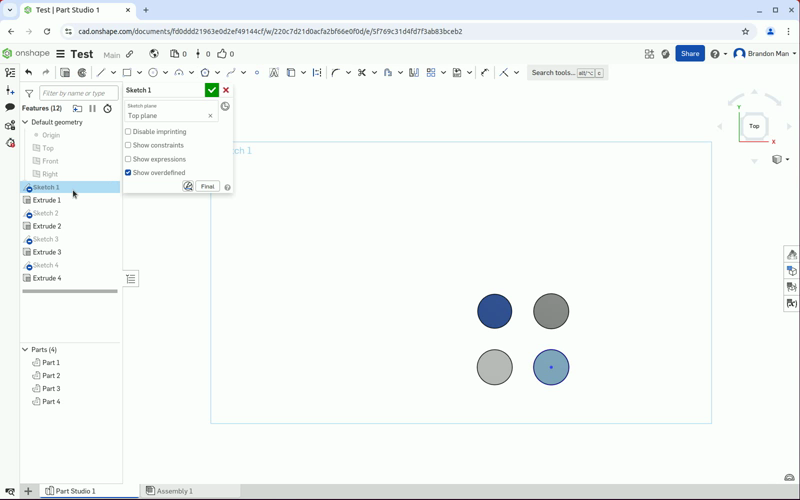
mouse_move(229, 92)
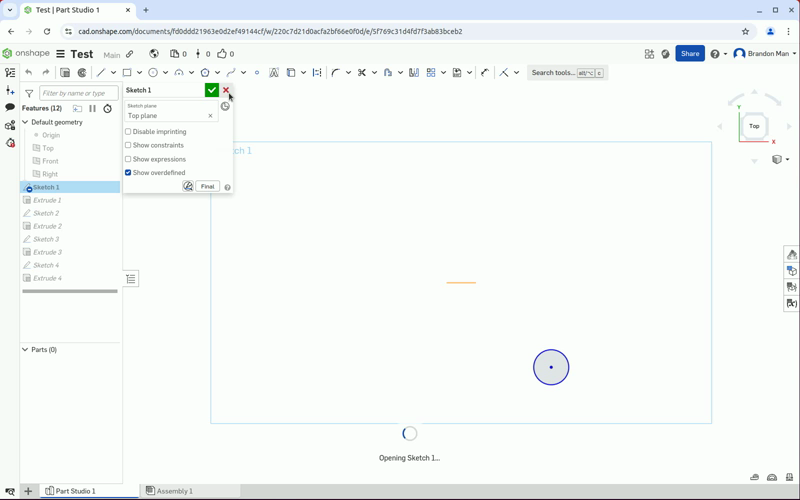
click(229, 92)
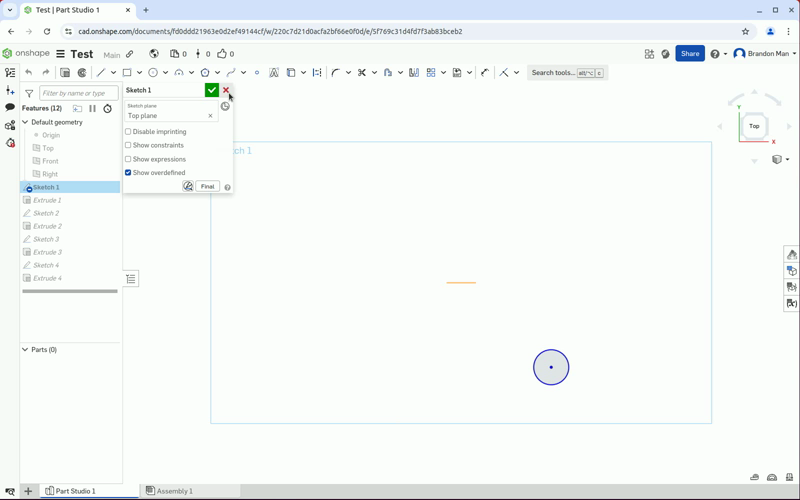
key(shift+s)
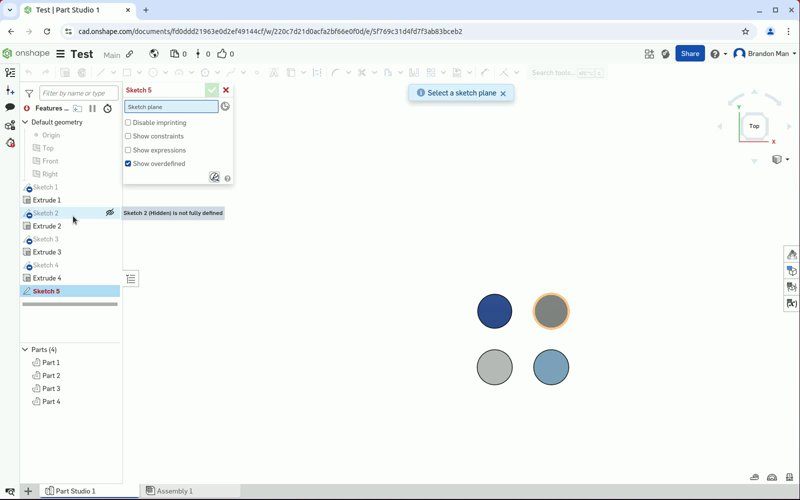
scroll(3)
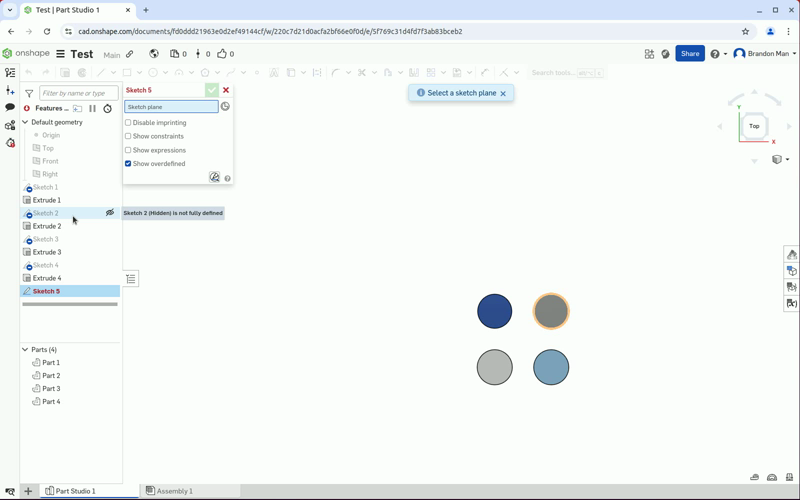
mouse_move(73, 150)
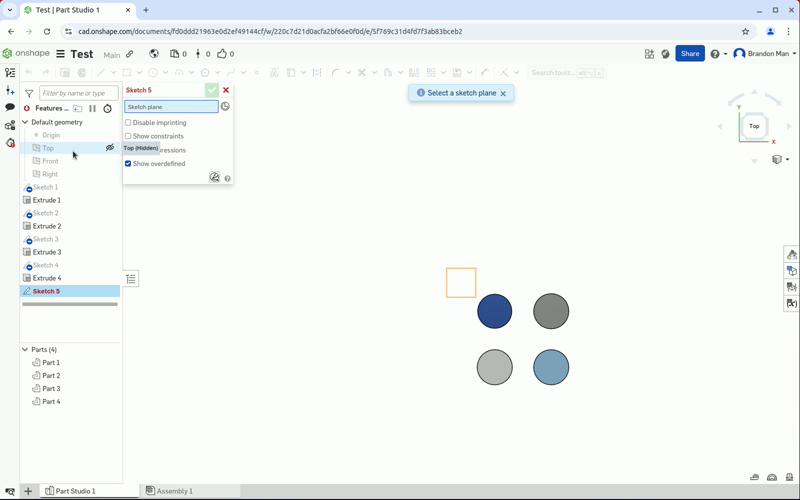
click(73, 150)
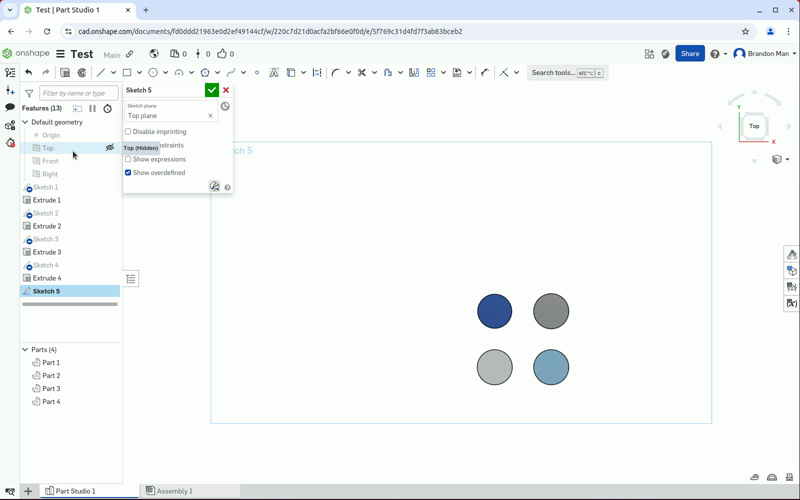
mouse_move(73, 352)
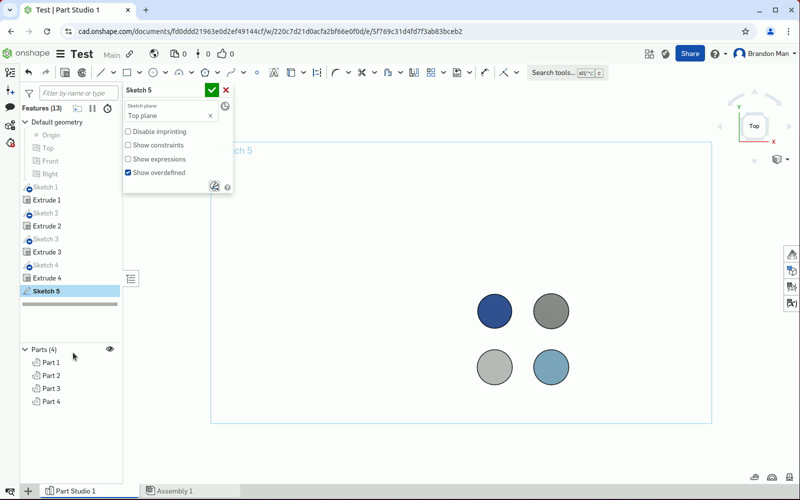
key(y)
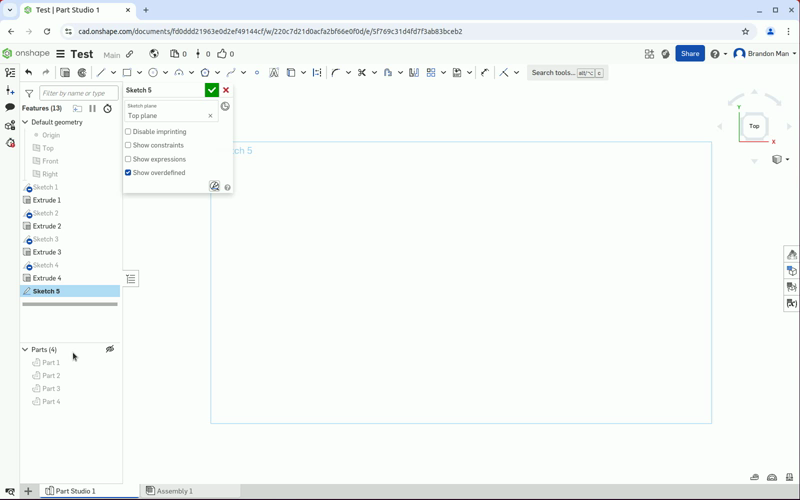
key(l)
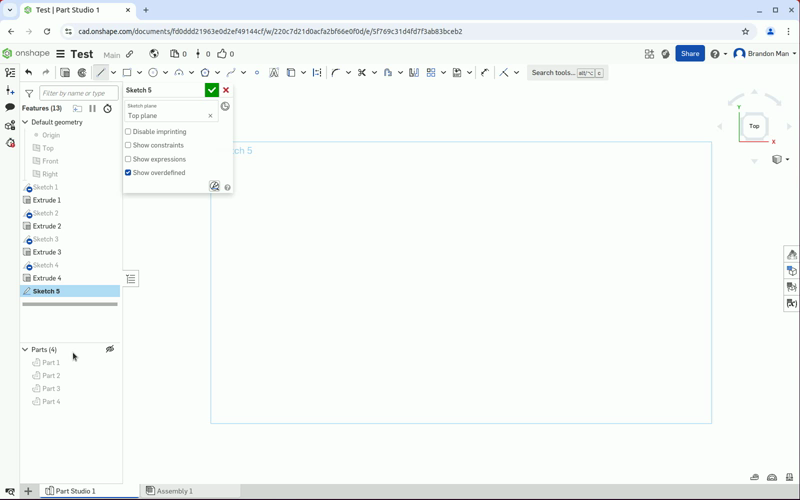
key_down(shift)
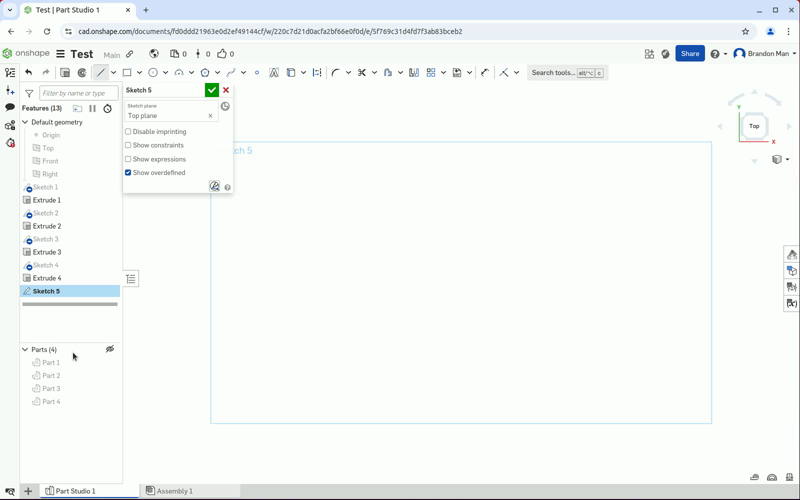
mouse_move(460, 395)
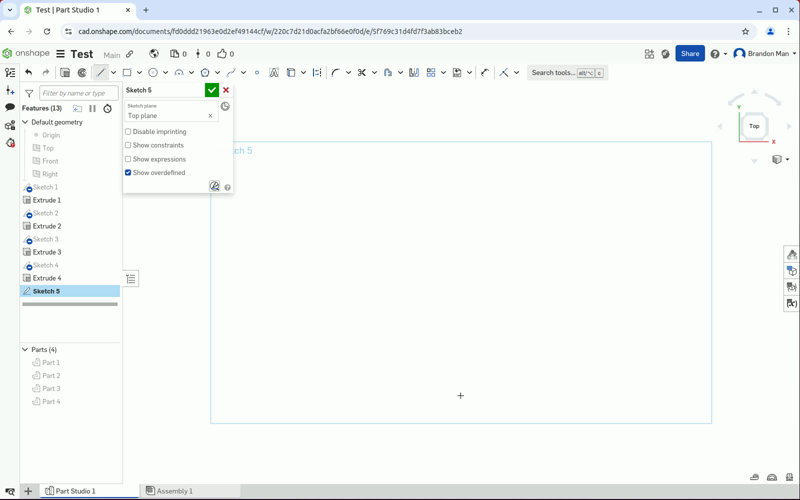
click(460, 395)
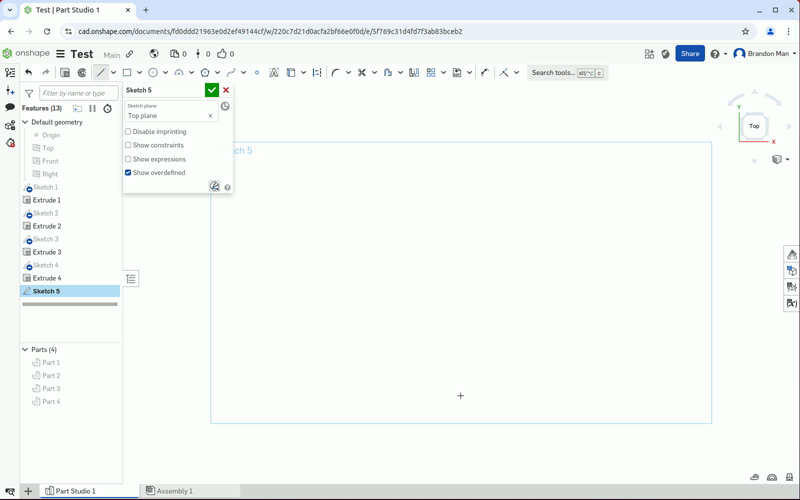
key_up(shift)
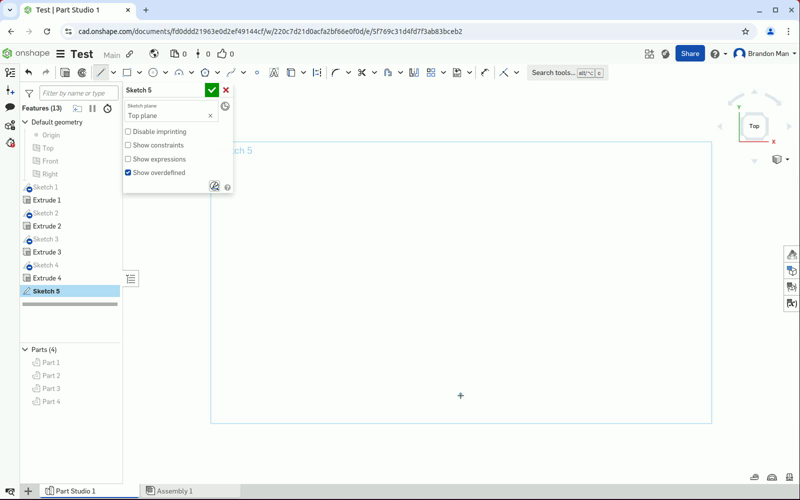
key_down(shift)
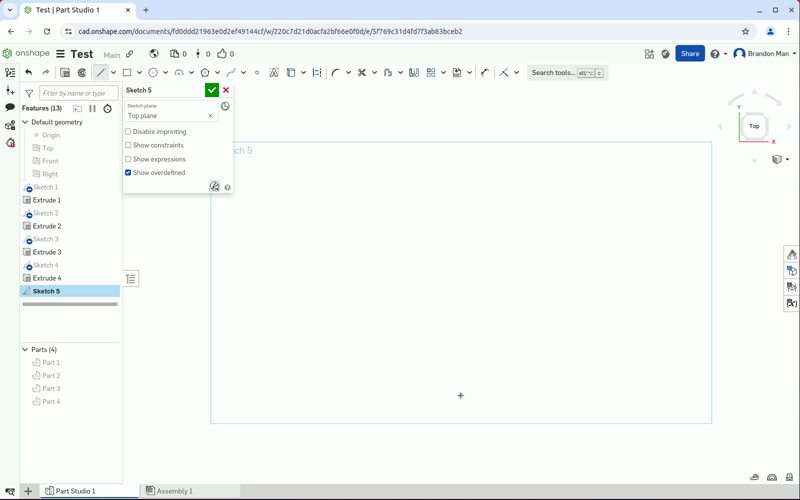
mouse_move(573, 395)
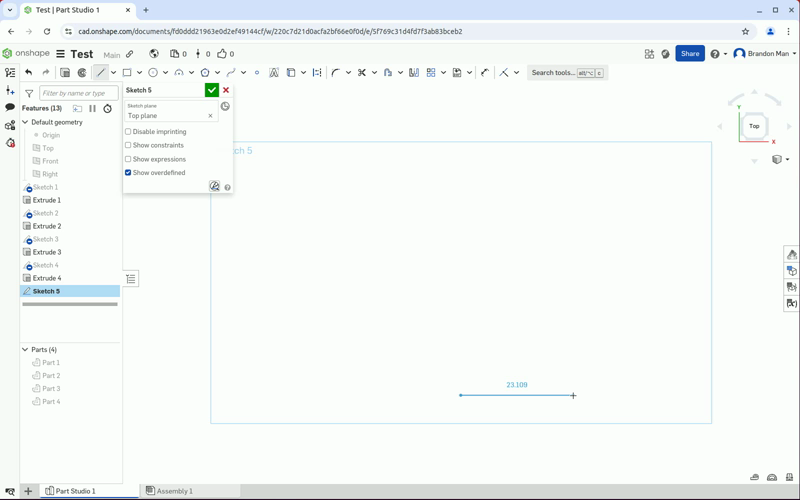
click(573, 395)
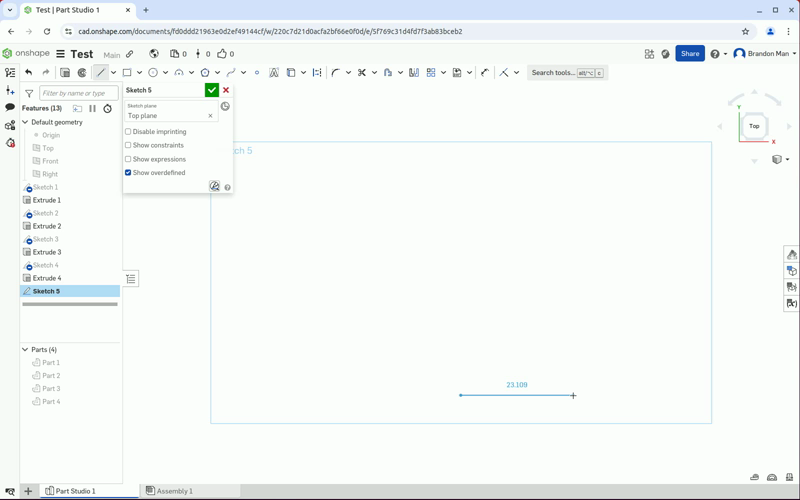
key_up(shift)
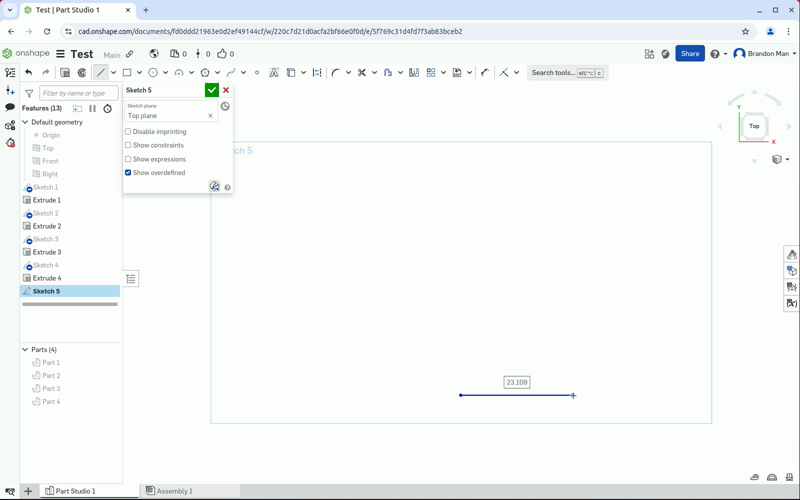
key_down(shift)
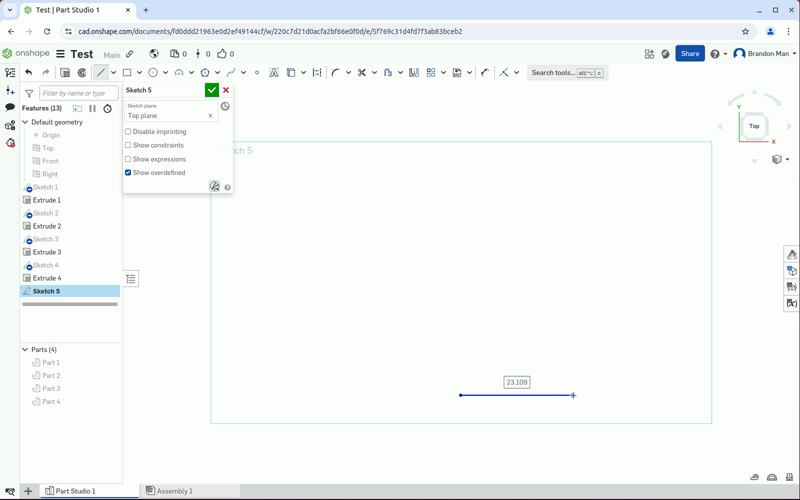
mouse_move(573, 282)
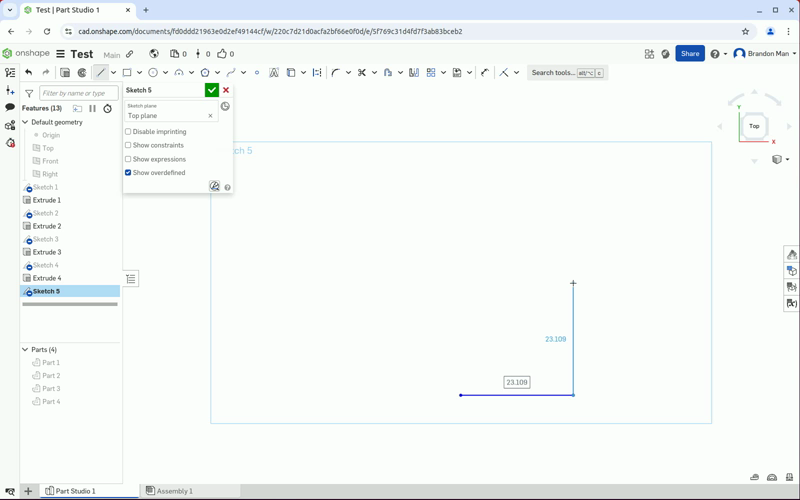
click(573, 282)
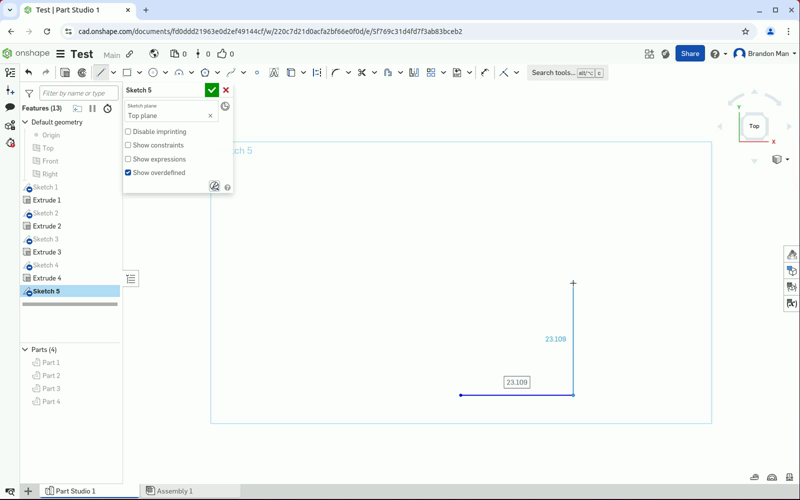
key_up(shift)
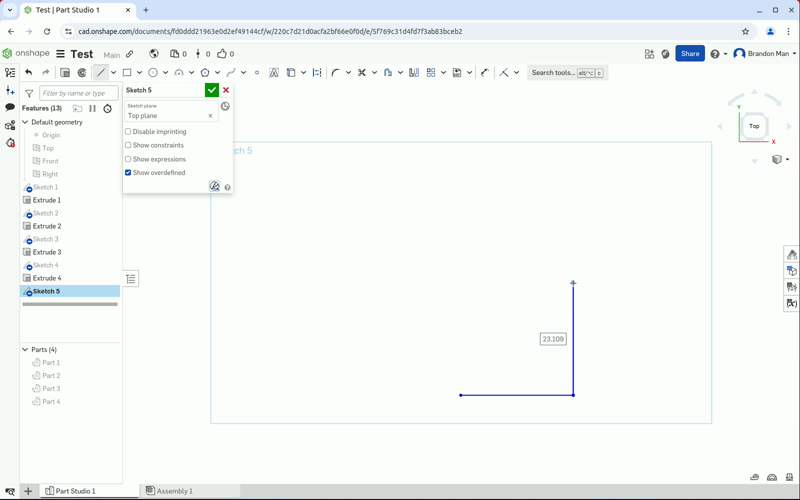
key_down(shift)
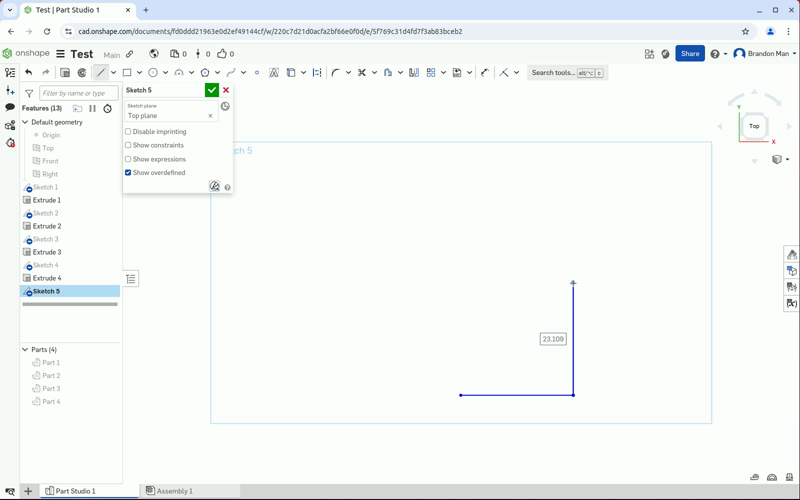
mouse_move(460, 282)
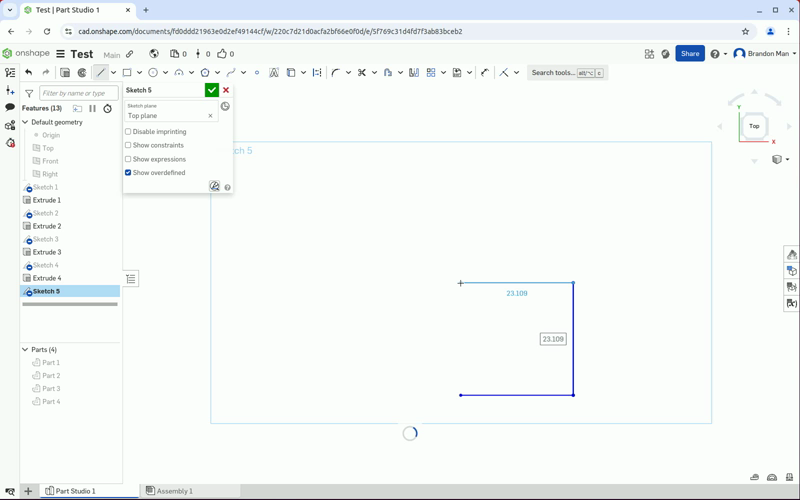
click(460, 282)
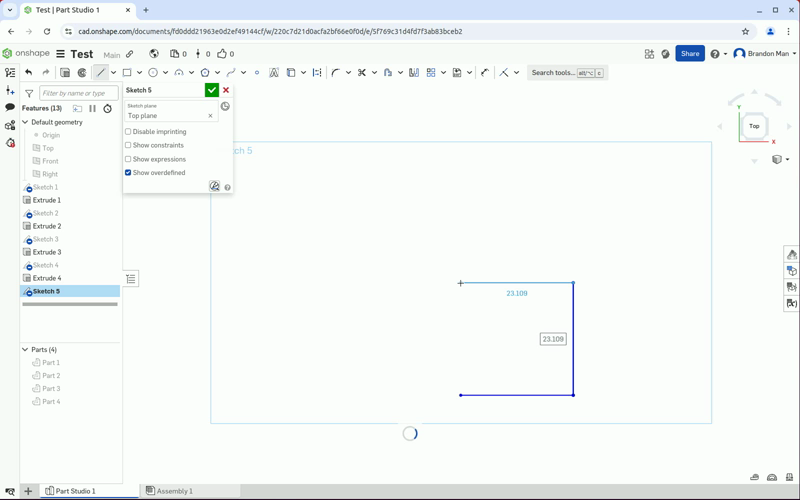
key_up(shift)
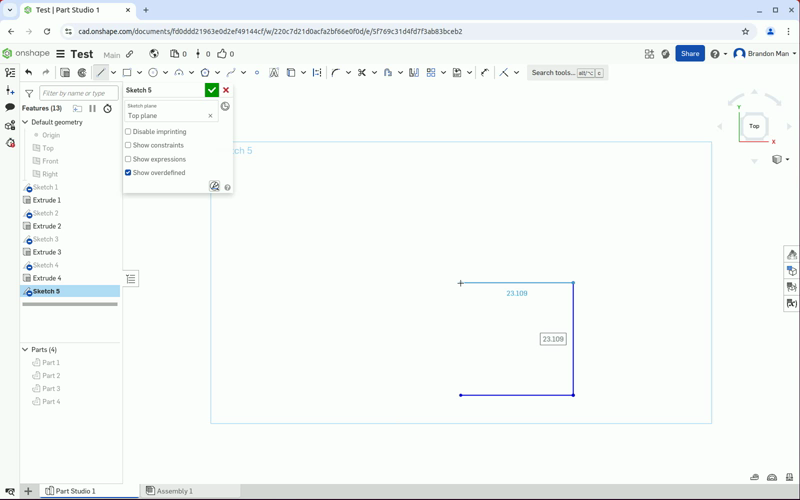
key_down(shift)
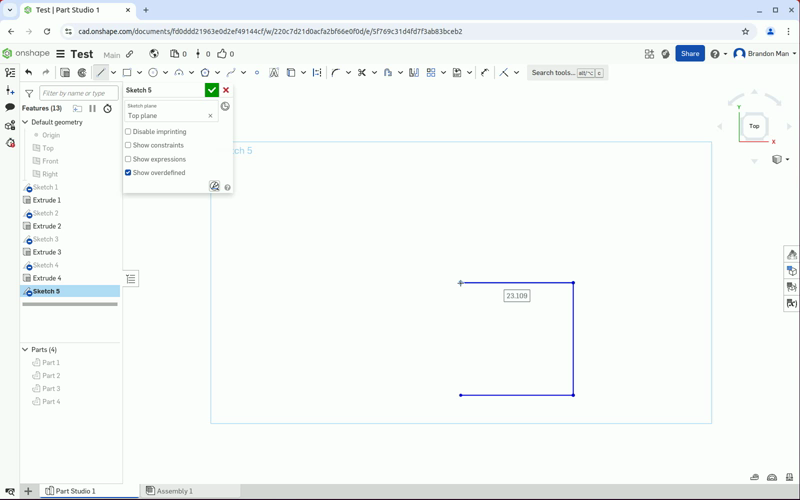
mouse_move(460, 395)
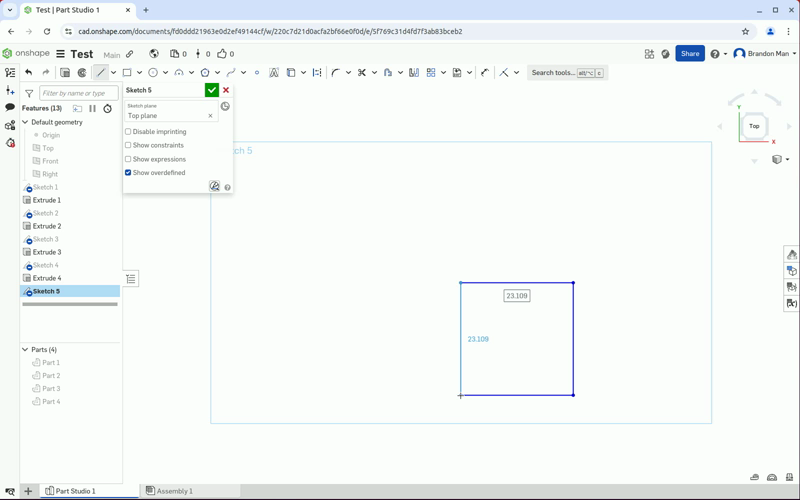
key_up(shift)
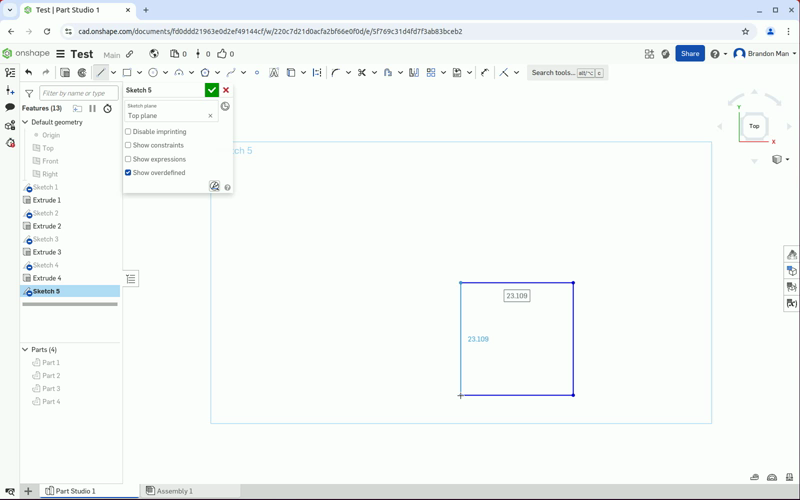
click(460, 395)
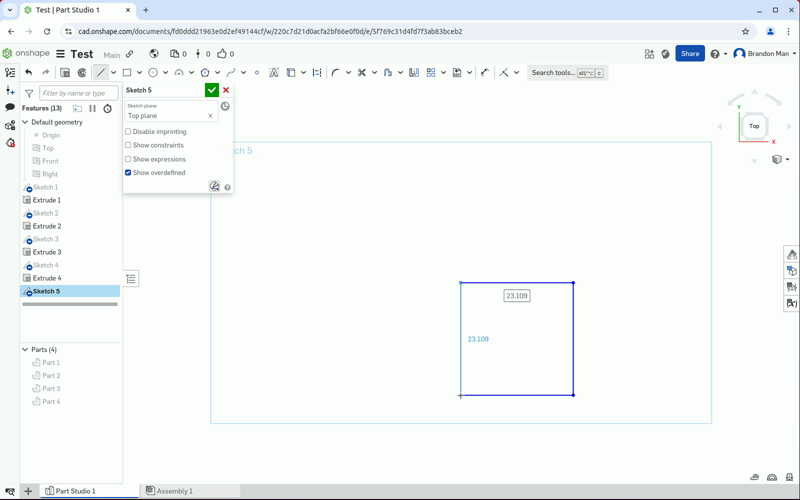
key(esc)
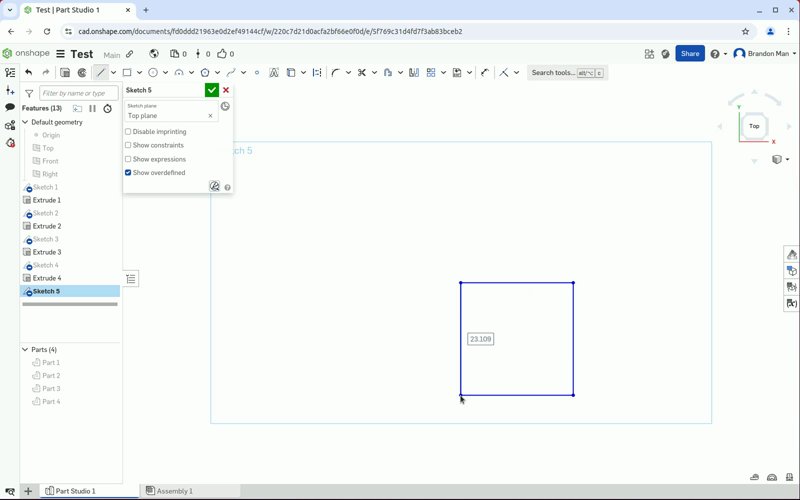
key(c)
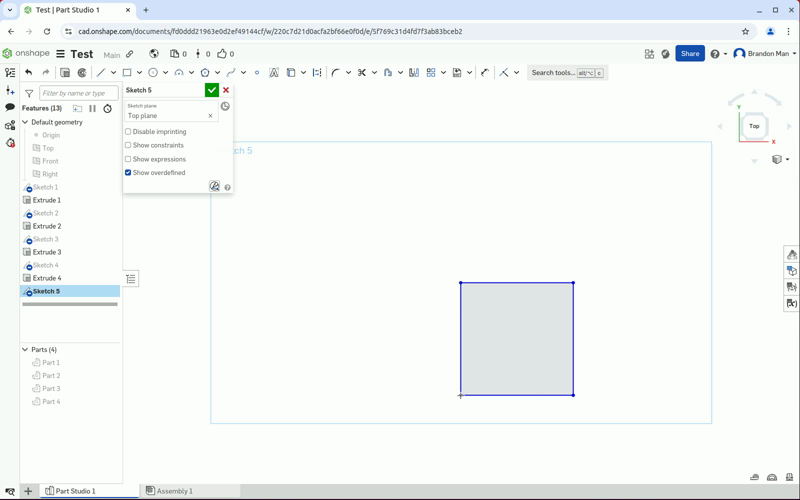
key_down(shift)
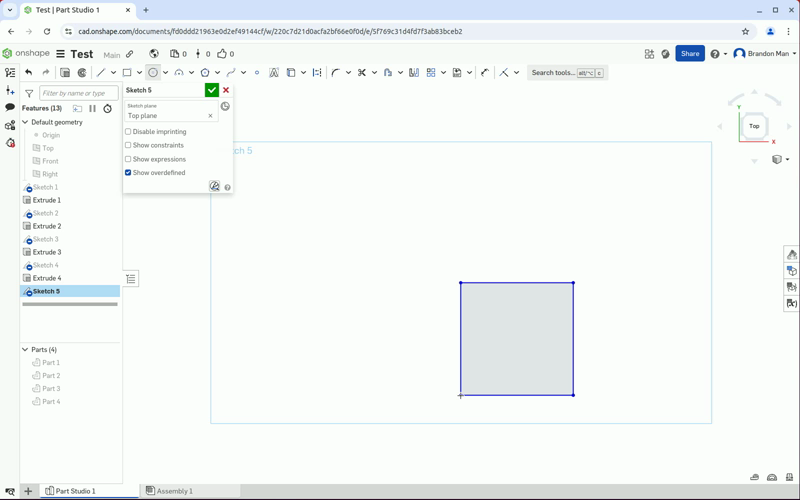
mouse_move(494, 310)
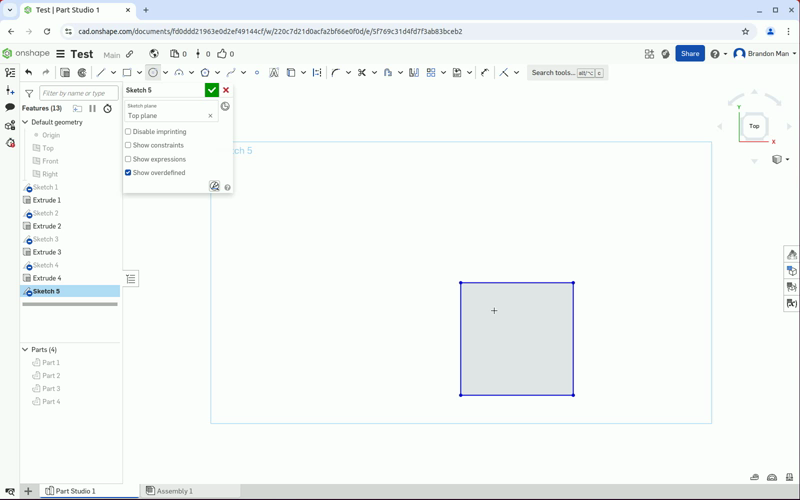
click(494, 310)
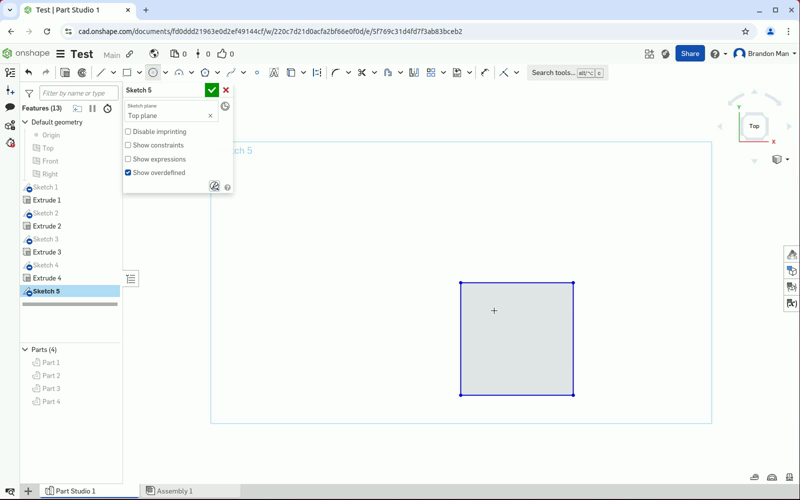
key_up(shift)
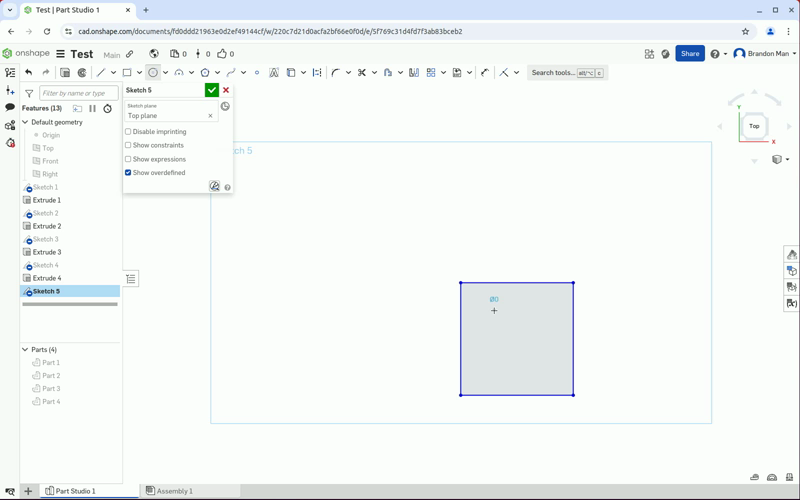
mouse_move(510, 310)
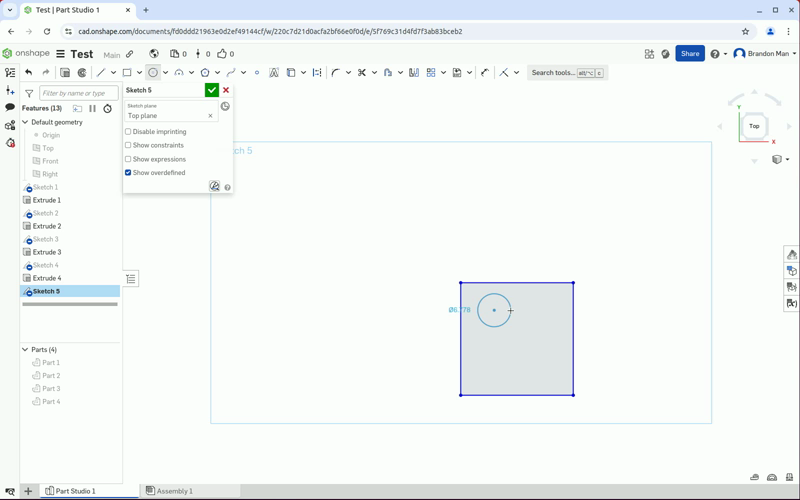
click(510, 310)
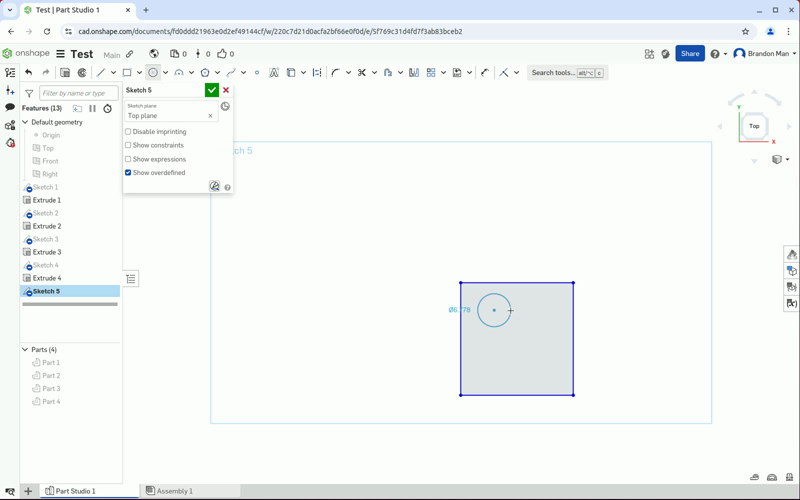
key(esc)
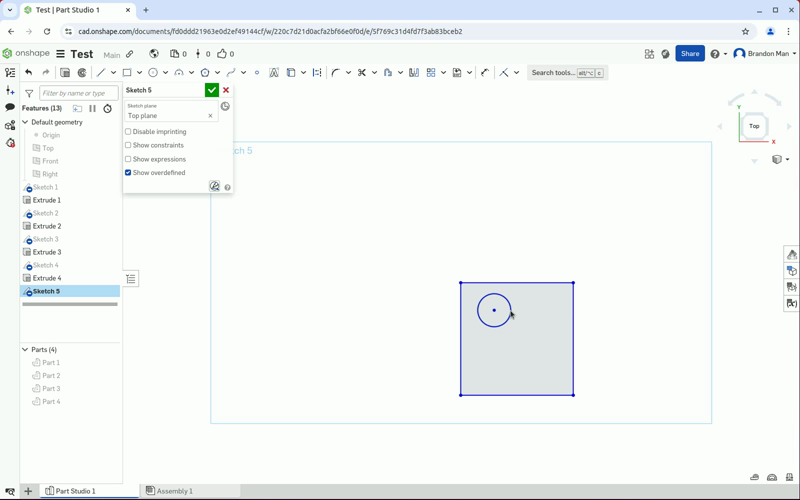
key(c)
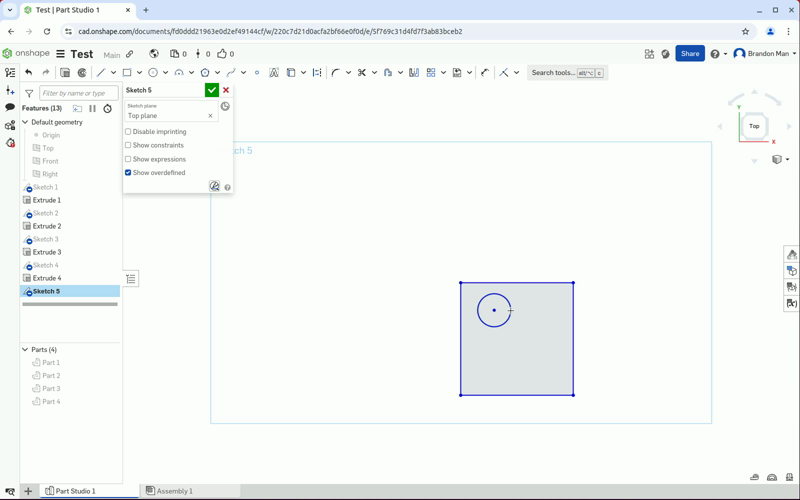
key_down(shift)
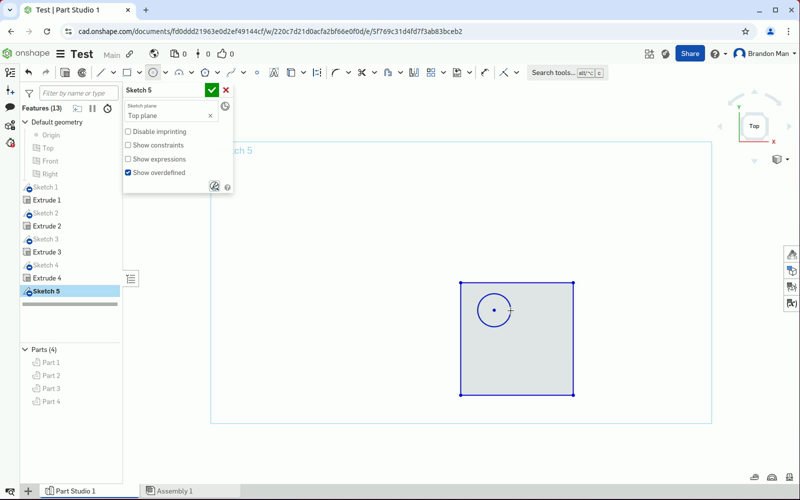
mouse_move(495, 366)
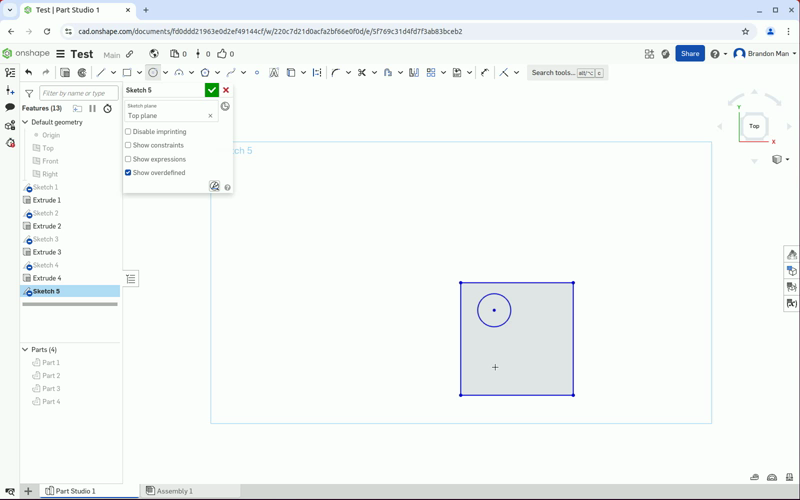
click(495, 366)
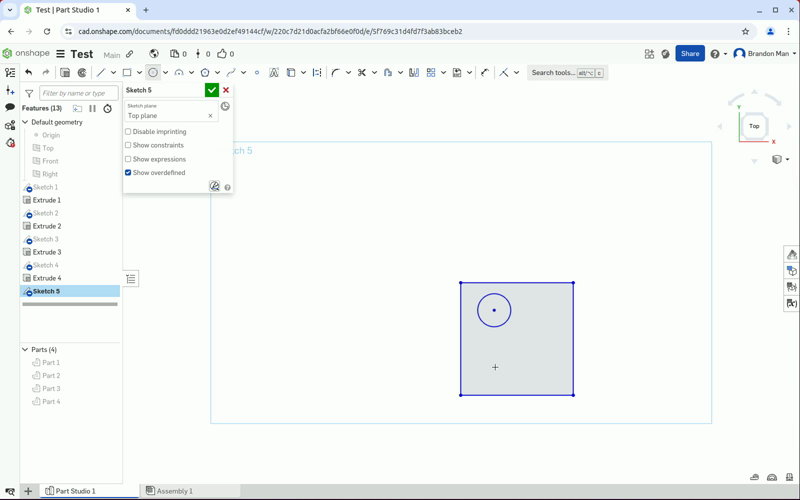
key_up(shift)
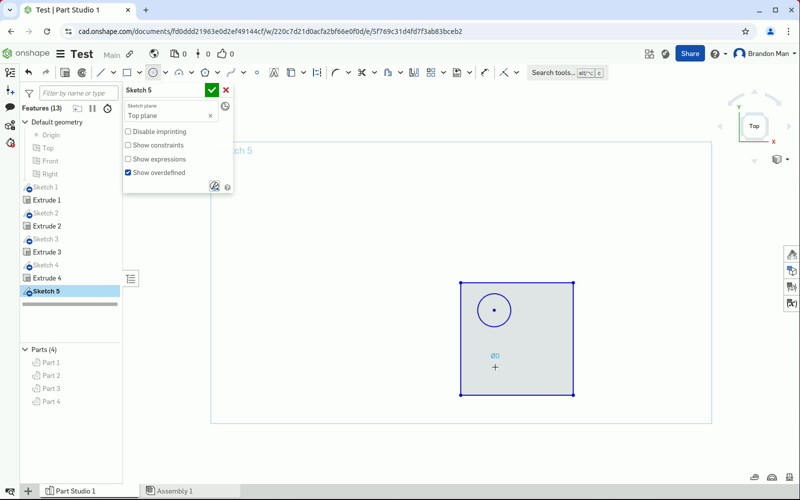
mouse_move(511, 366)
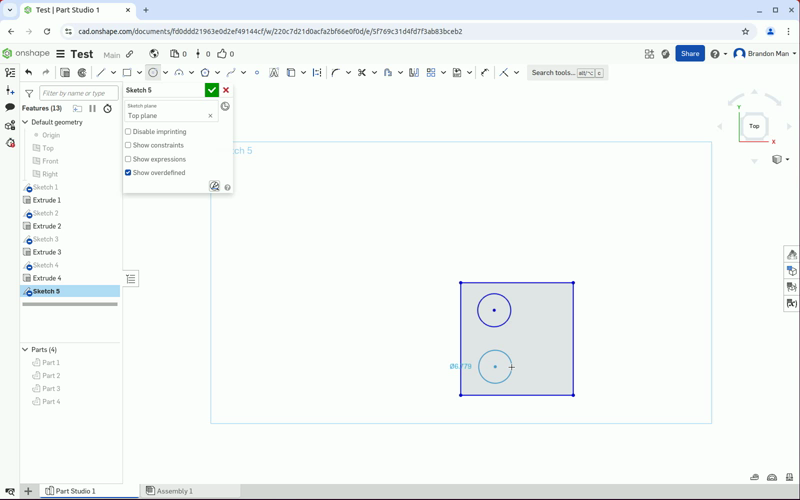
click(511, 366)
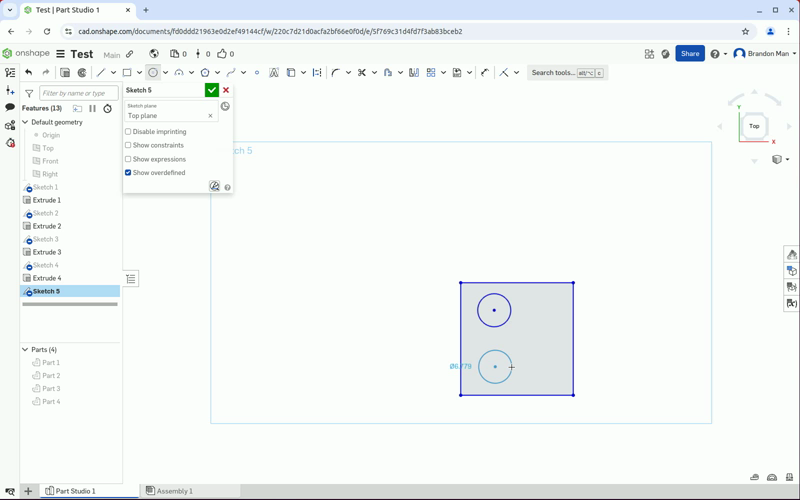
key(esc)
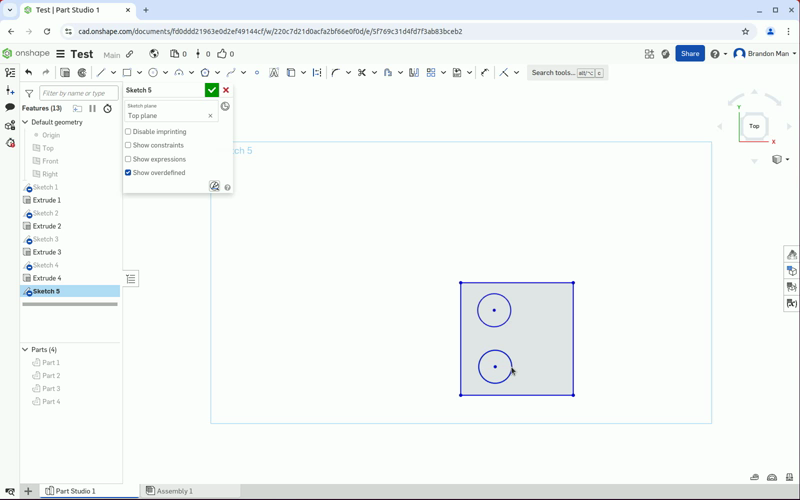
key(c)
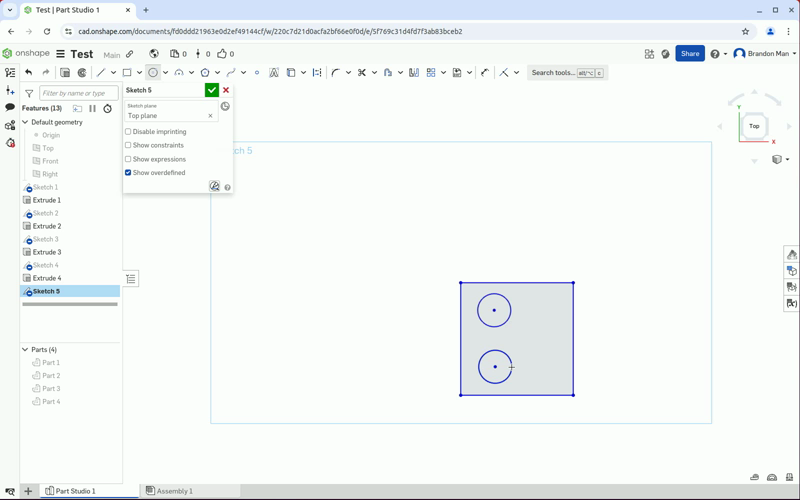
key_down(shift)
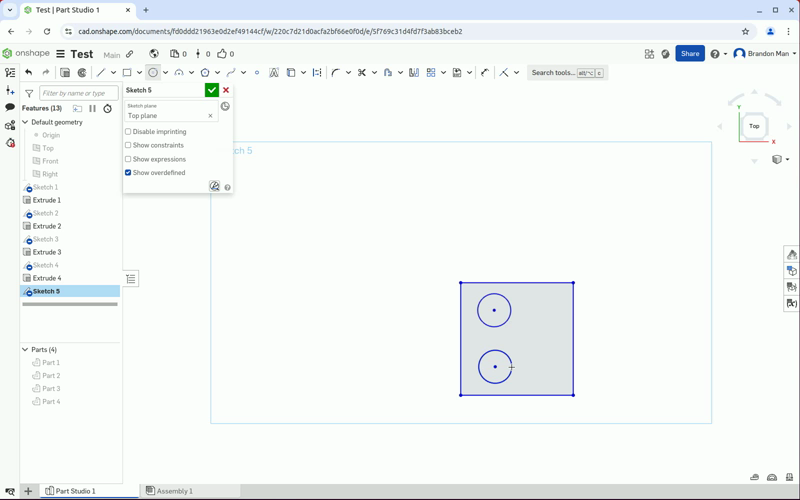
mouse_move(550, 366)
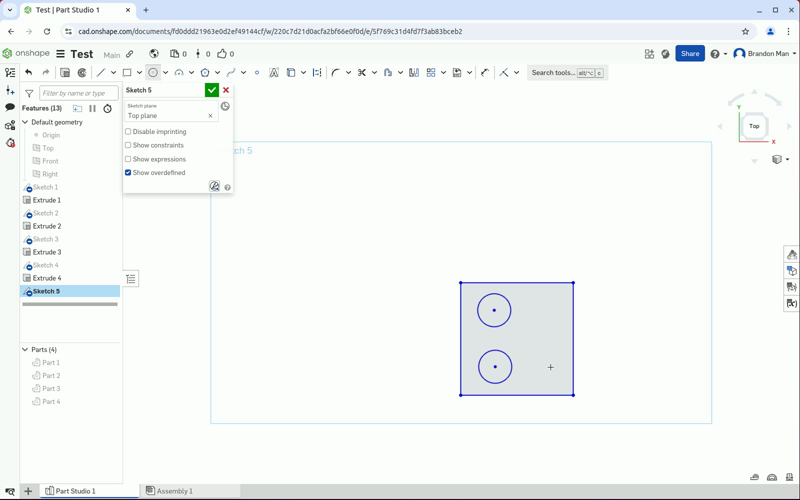
click(550, 366)
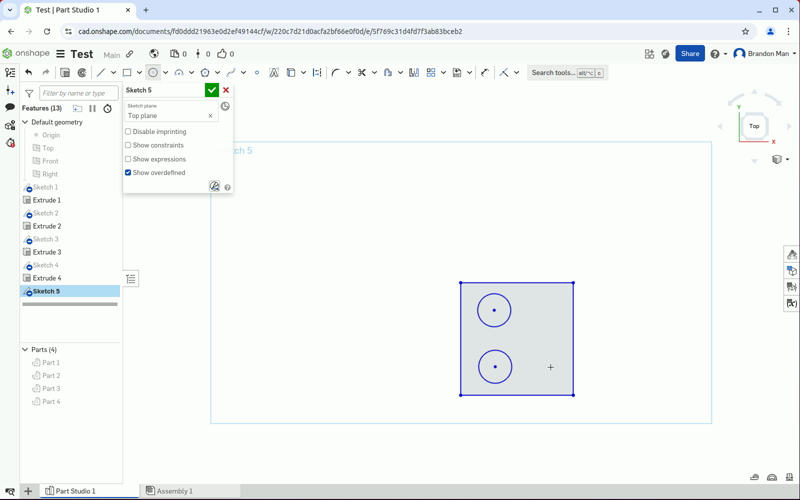
key_up(shift)
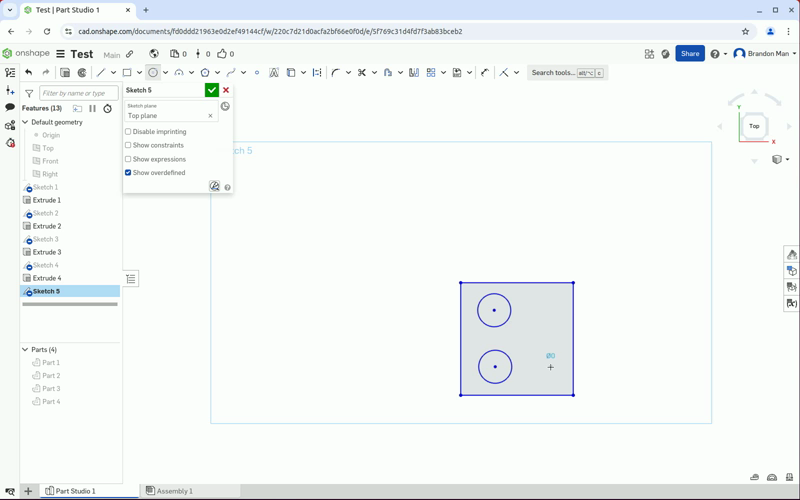
mouse_move(567, 366)
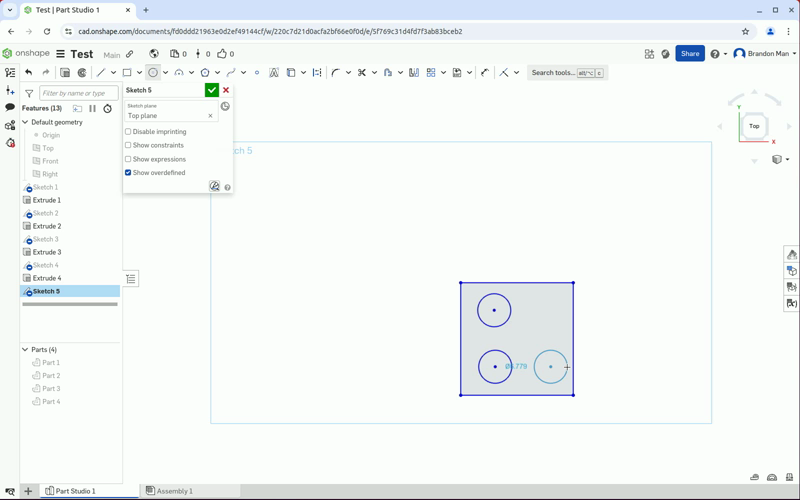
click(567, 366)
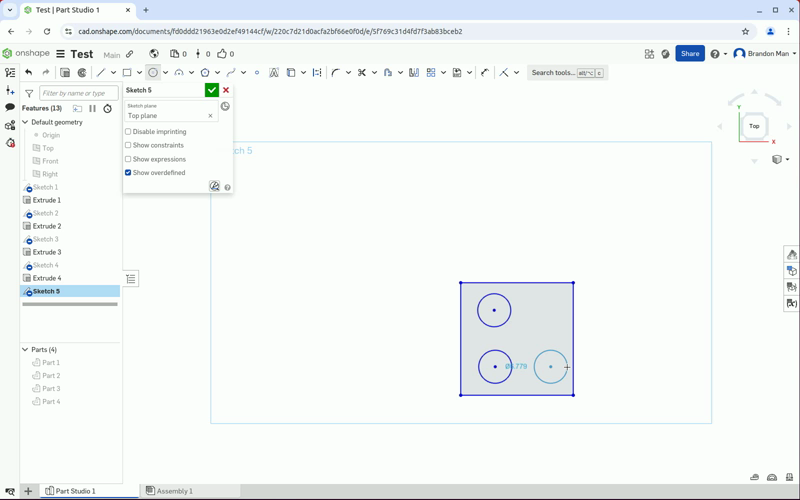
key(esc)
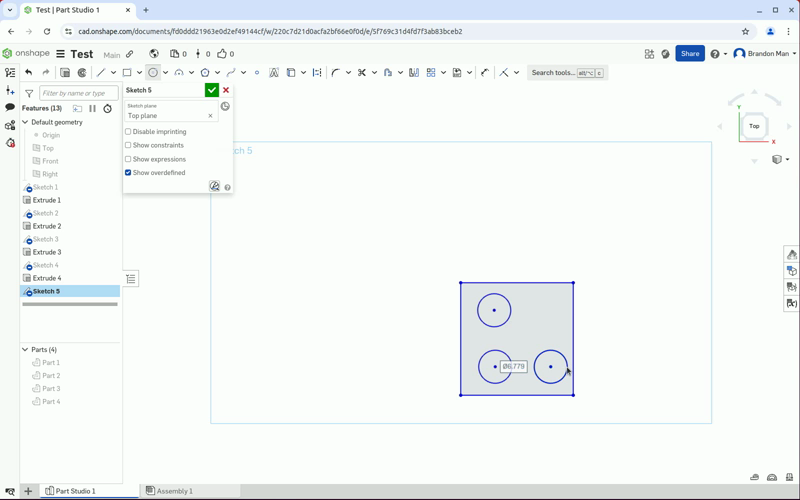
key(c)
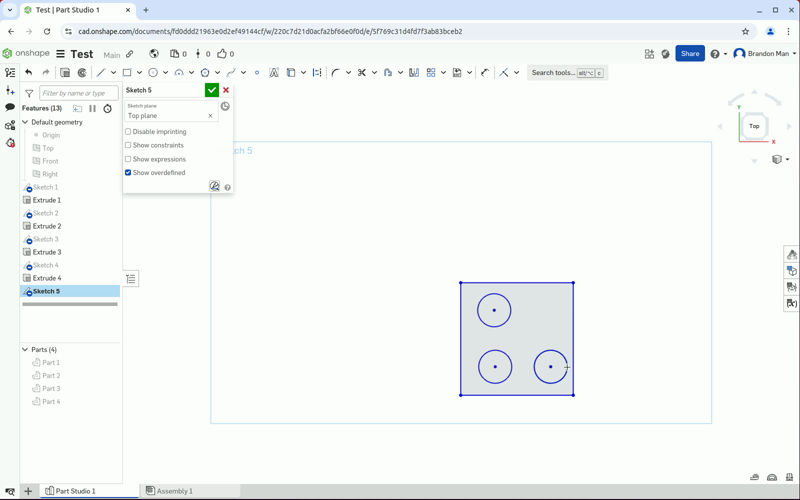
key_down(shift)
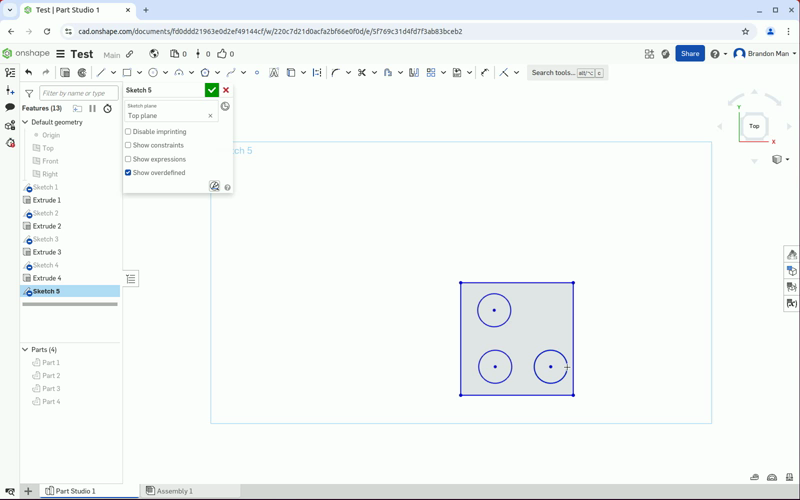
mouse_move(550, 310)
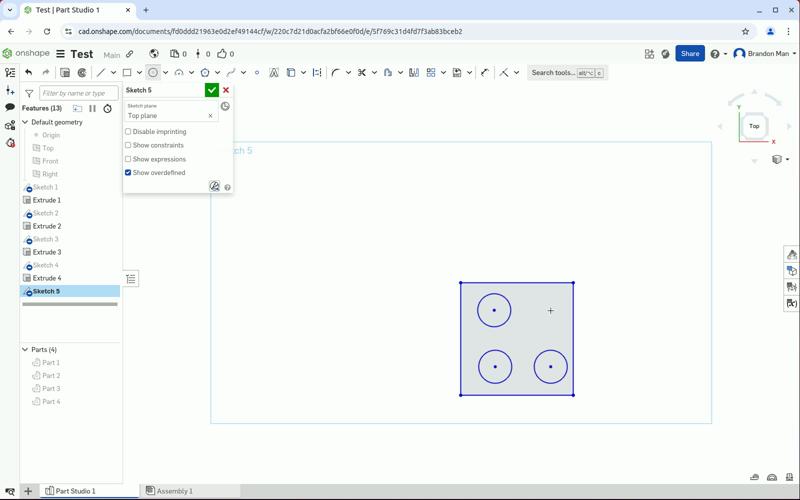
click(550, 310)
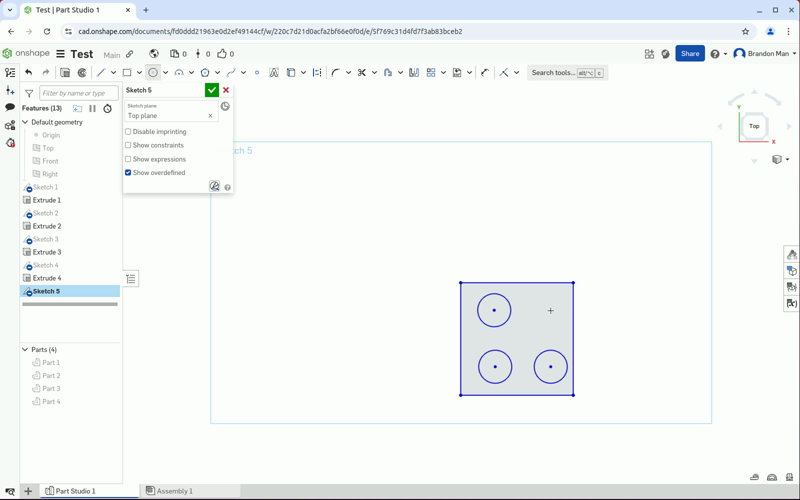
key_up(shift)
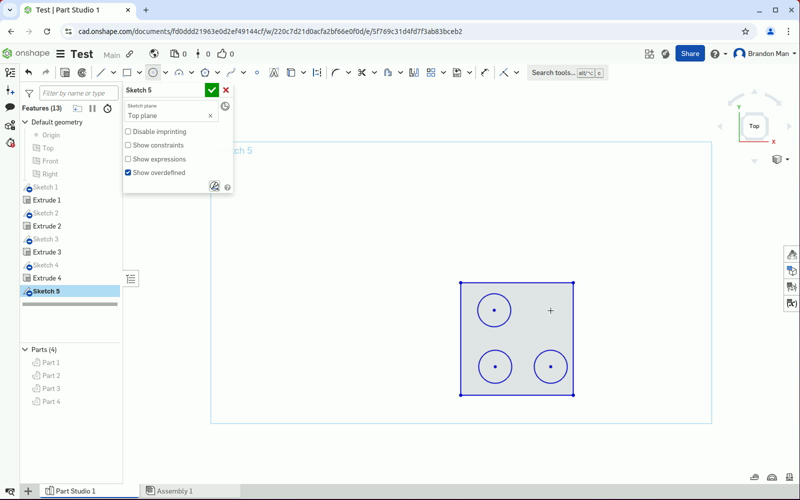
mouse_move(567, 310)
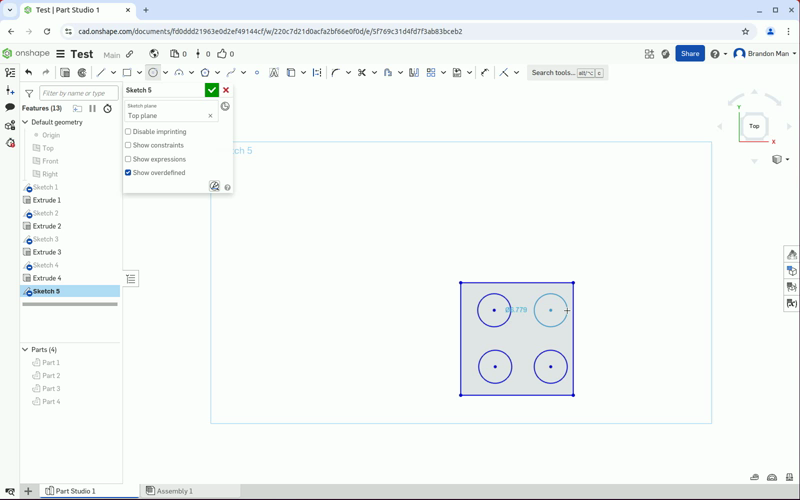
click(567, 310)
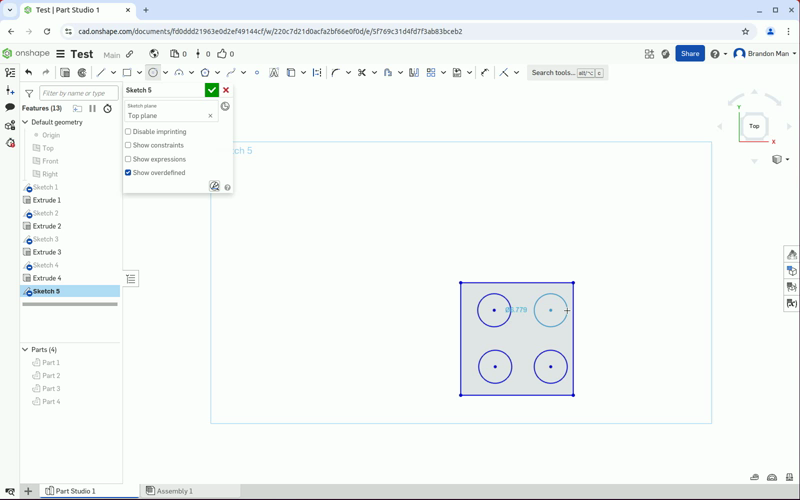
key(esc)
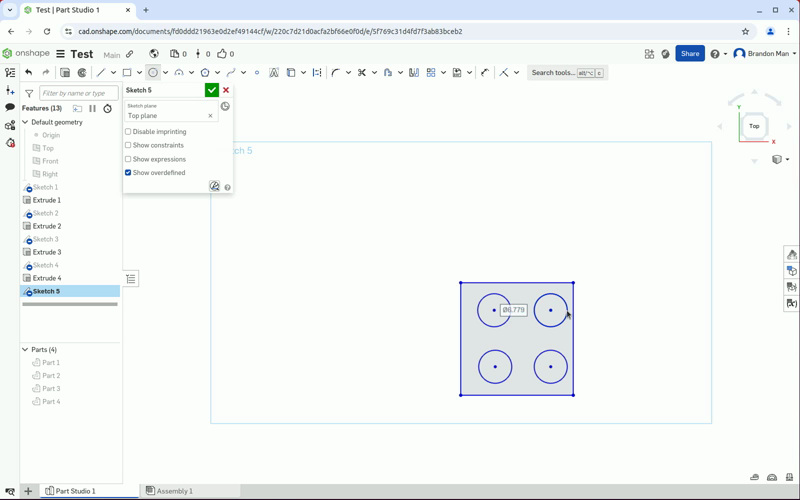
mouse_move(472, 340)
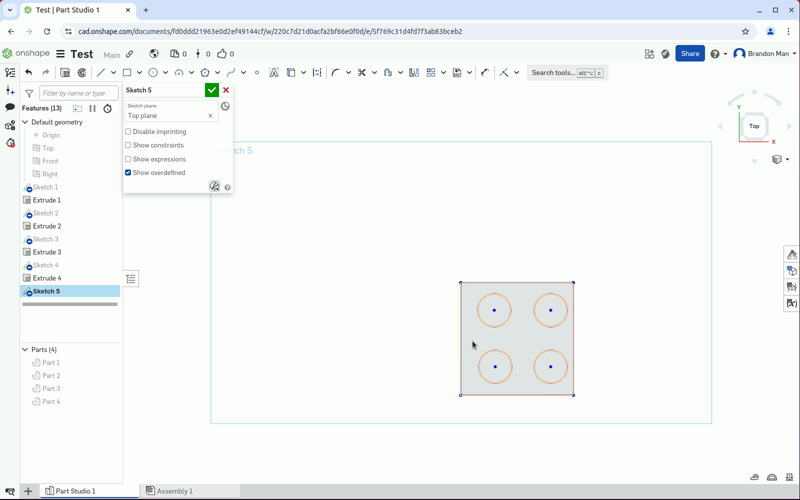
click(472, 340)
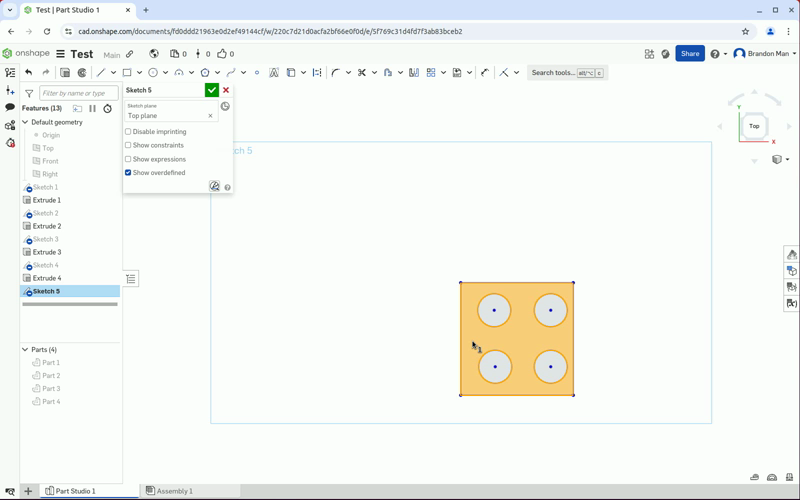
mouse_move(73, 352)
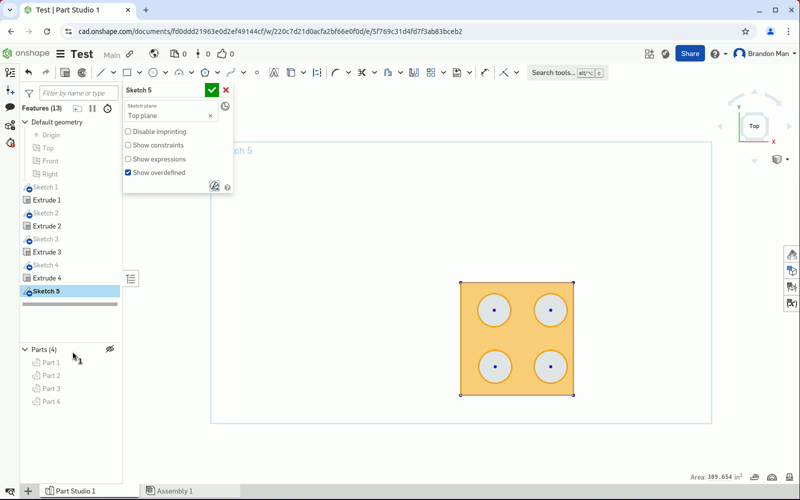
key(shift+y)
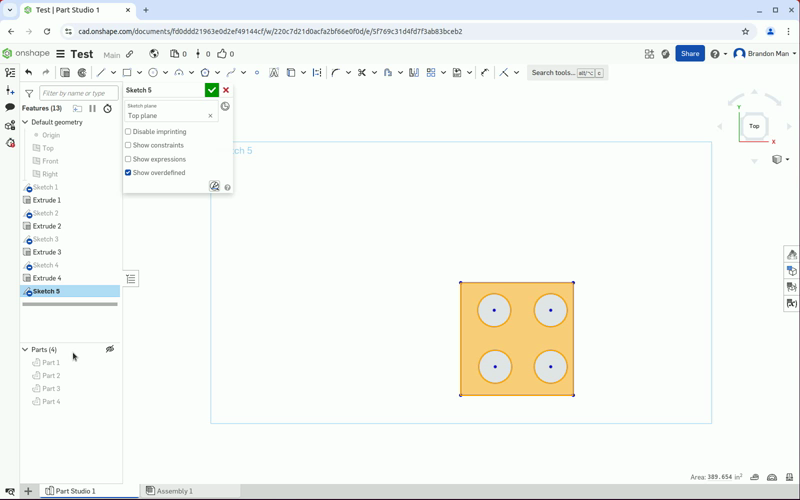
key(shift+e)
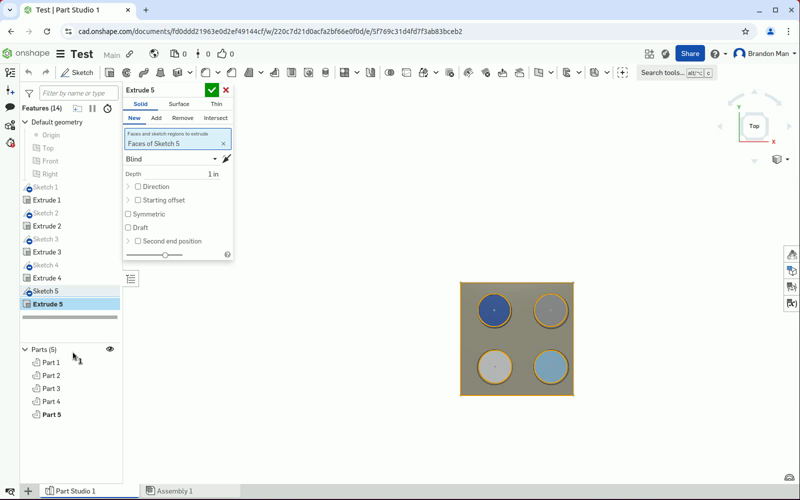
mouse_move(143, 106)
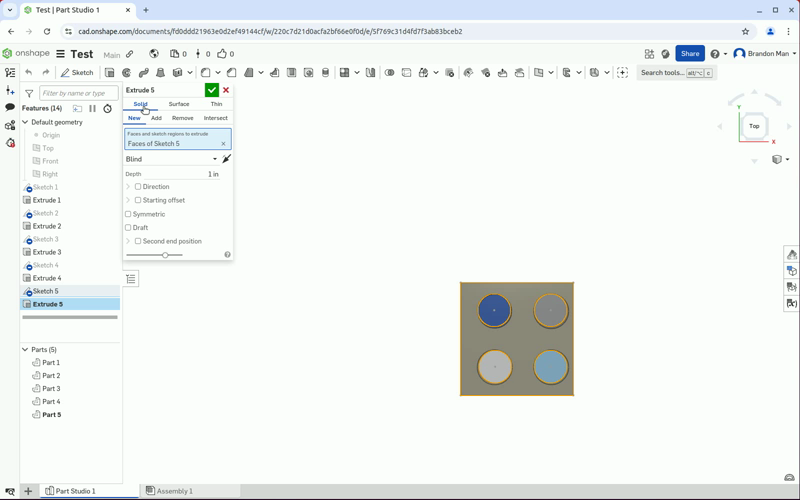
click(143, 106)
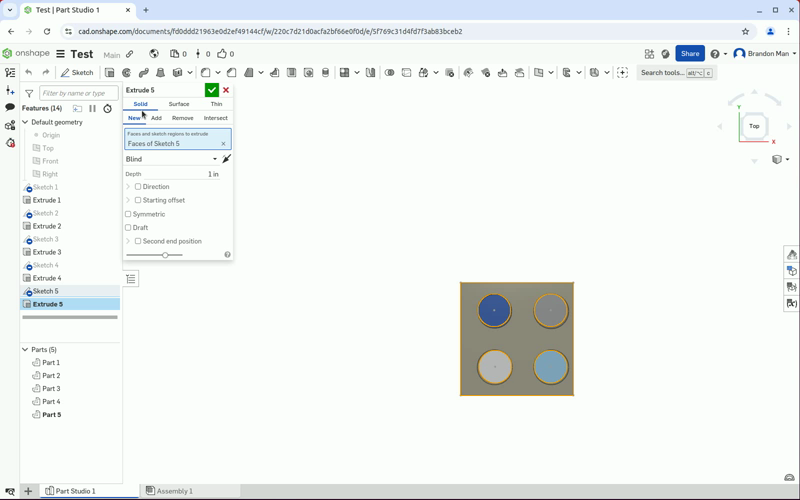
mouse_move(137, 120)
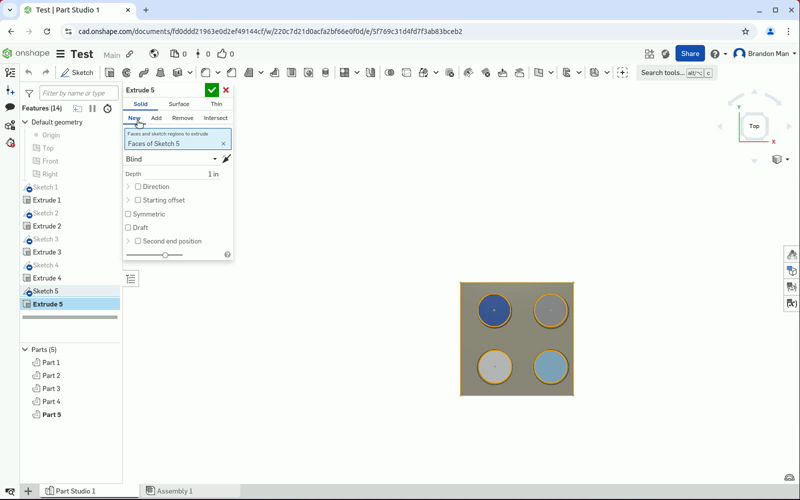
click(137, 120)
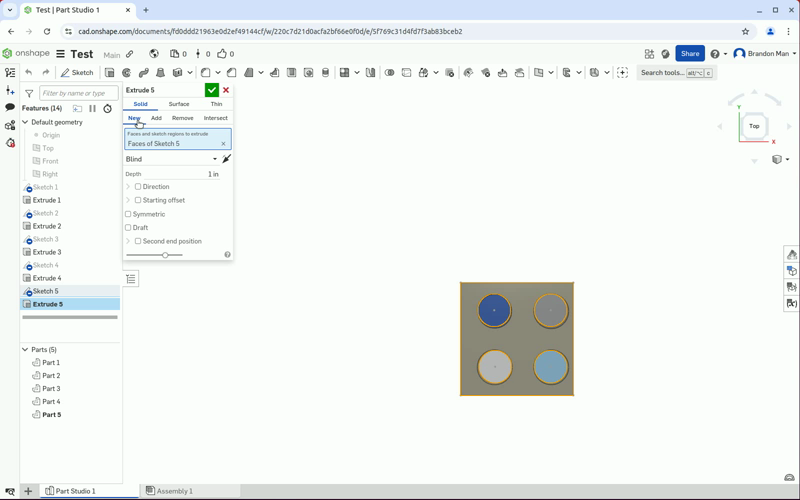
key(tab, 4)
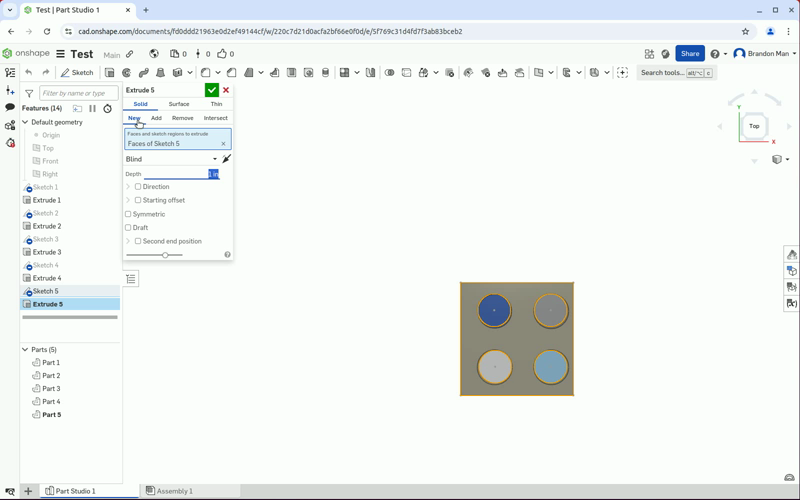
text(-2.889)
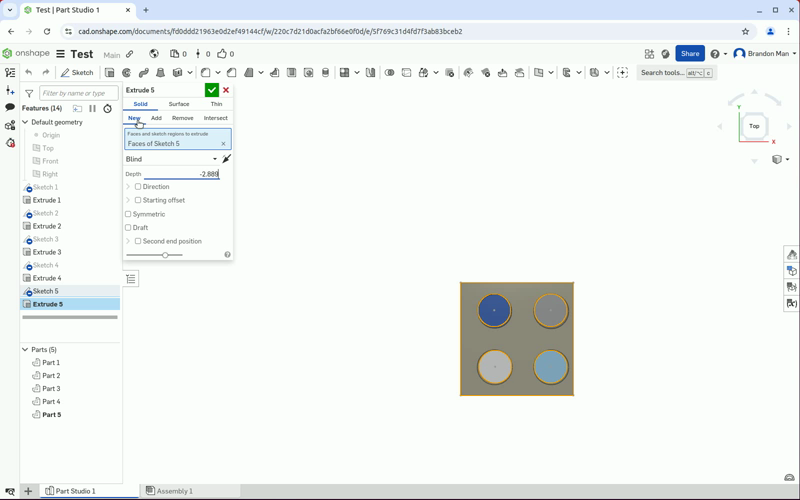
key(enter)
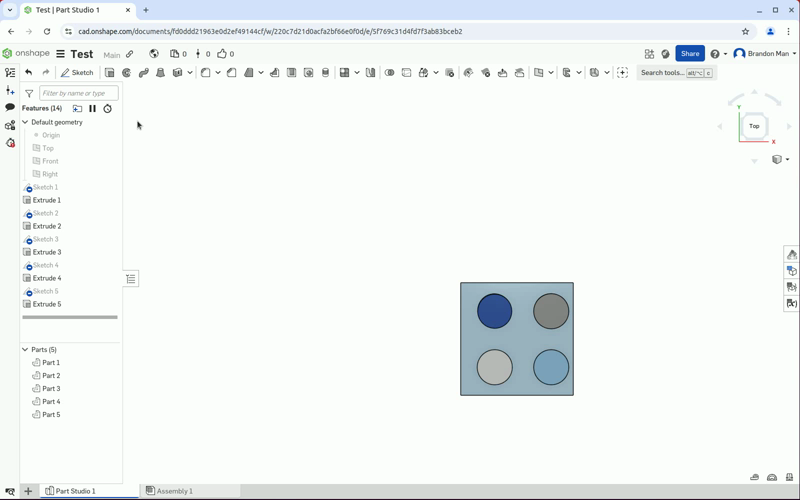
key(shift+h)
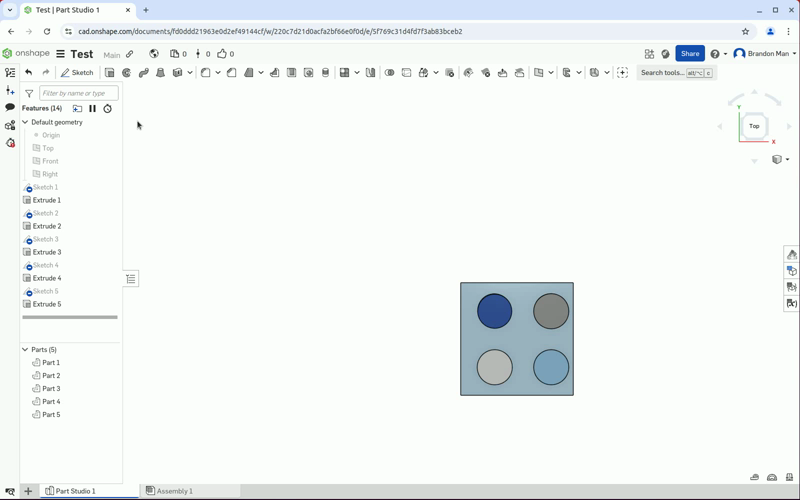
key(shift+h)
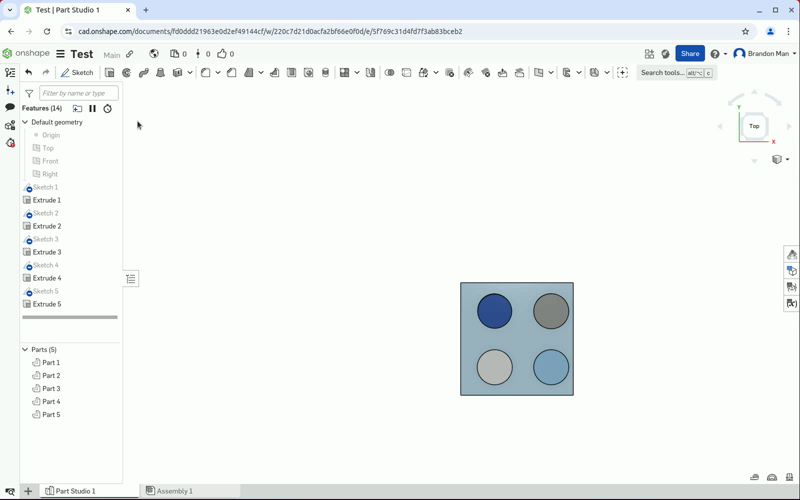
mouse_move(73, 189)
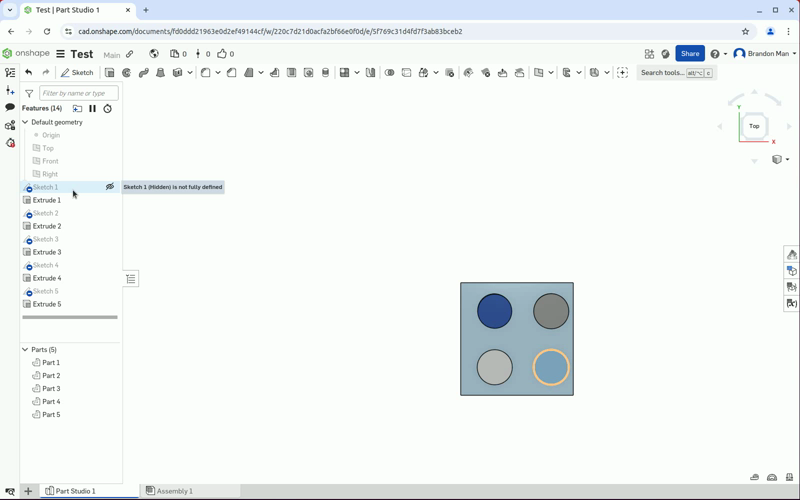
click(73, 189)
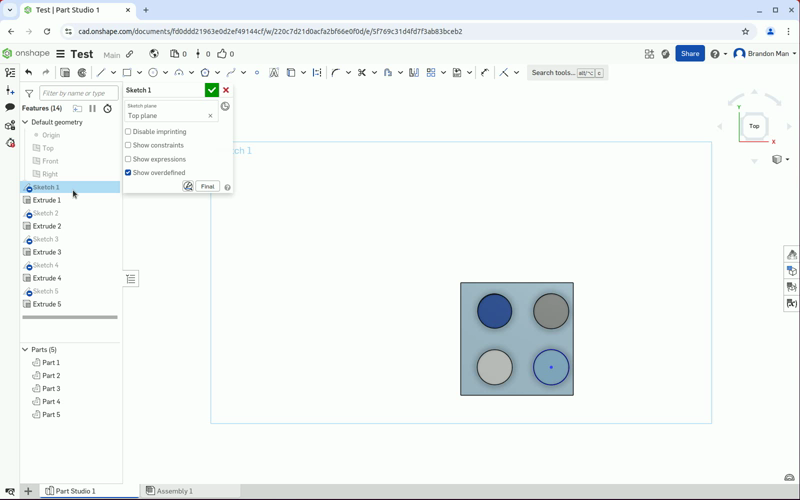
mouse_move(229, 92)
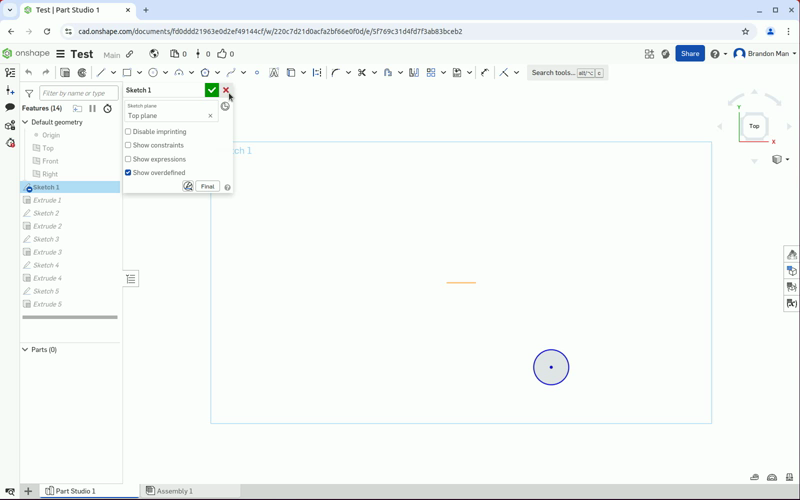
click(229, 92)
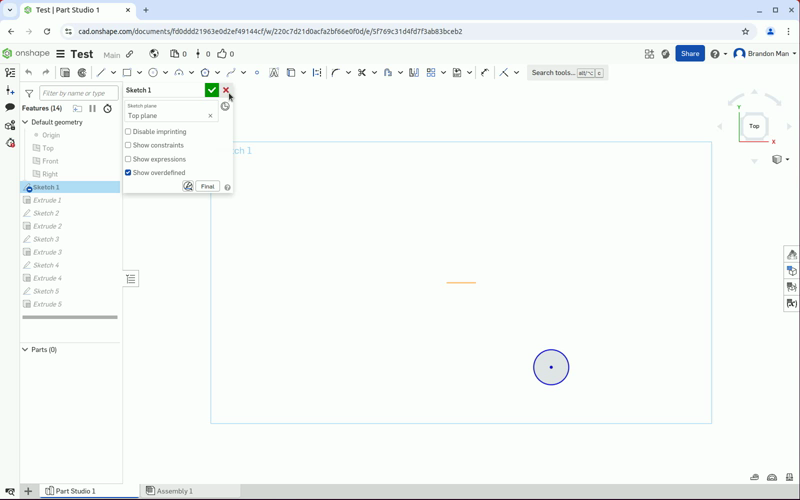
key(shift+s)
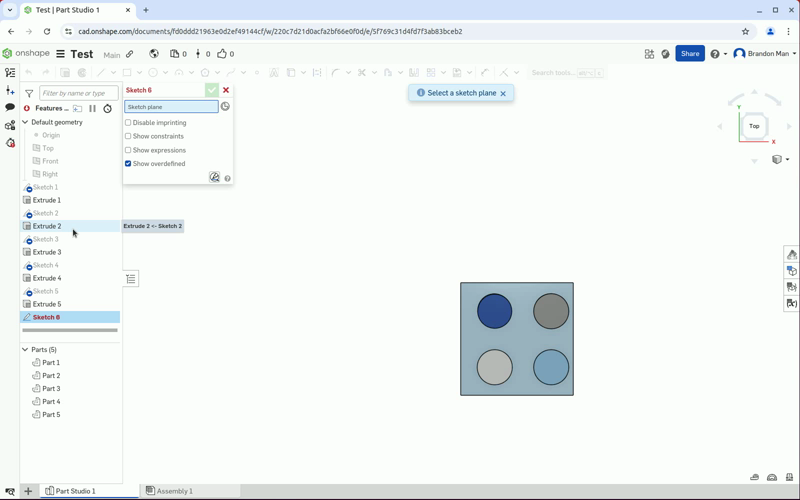
scroll(3)
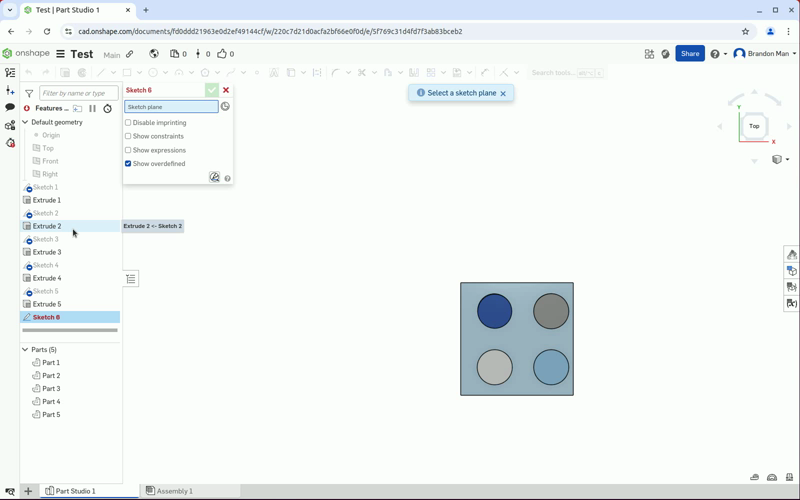
mouse_move(73, 150)
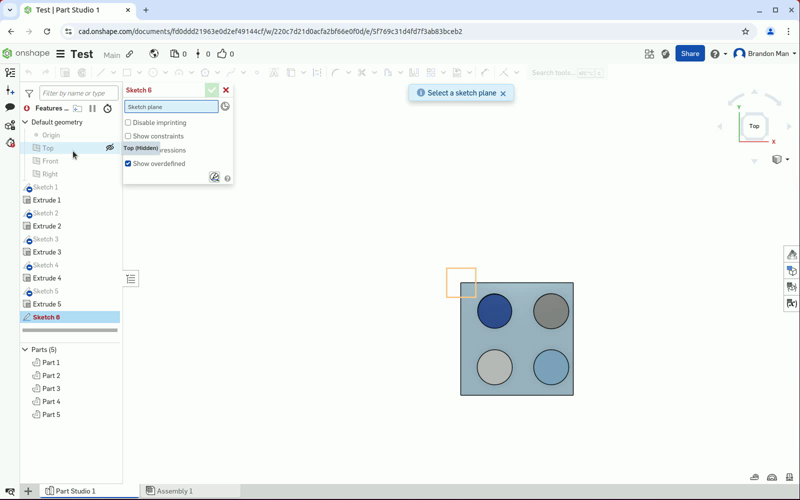
click(73, 150)
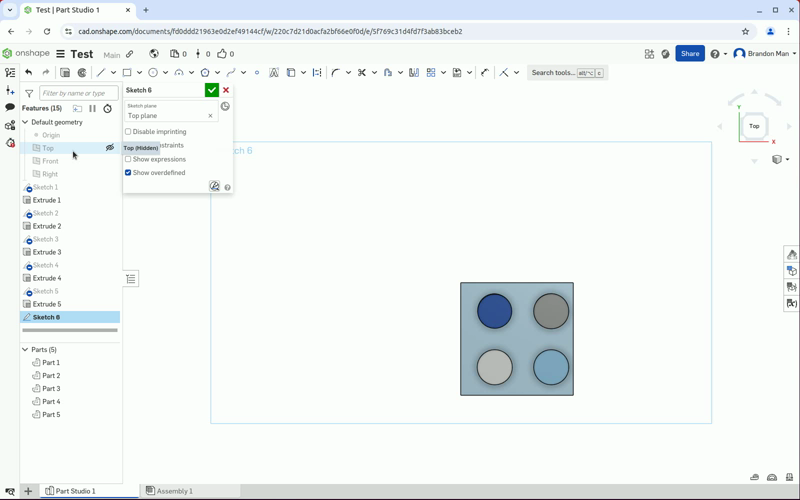
mouse_move(73, 352)
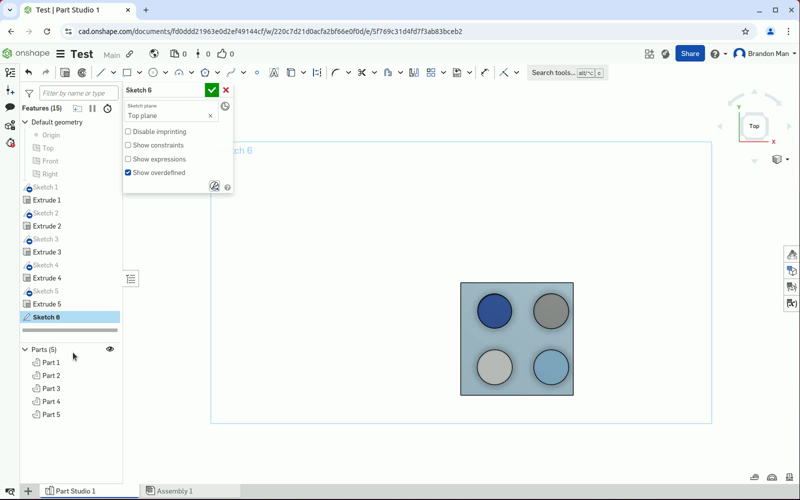
key(y)
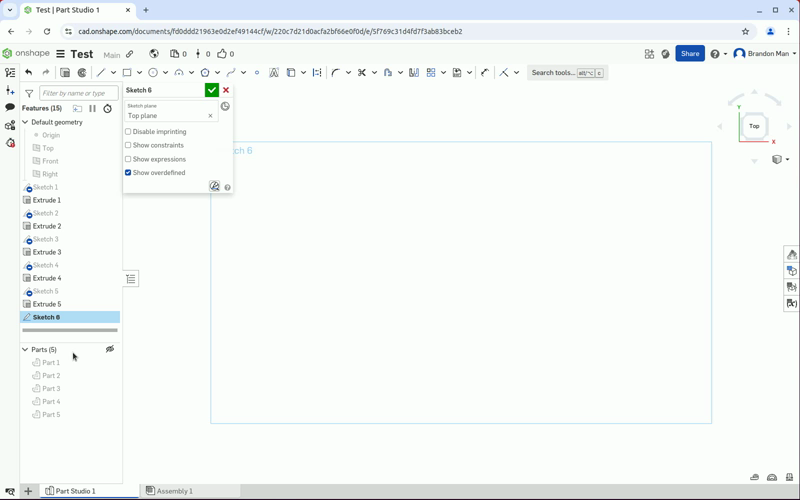
key(c)
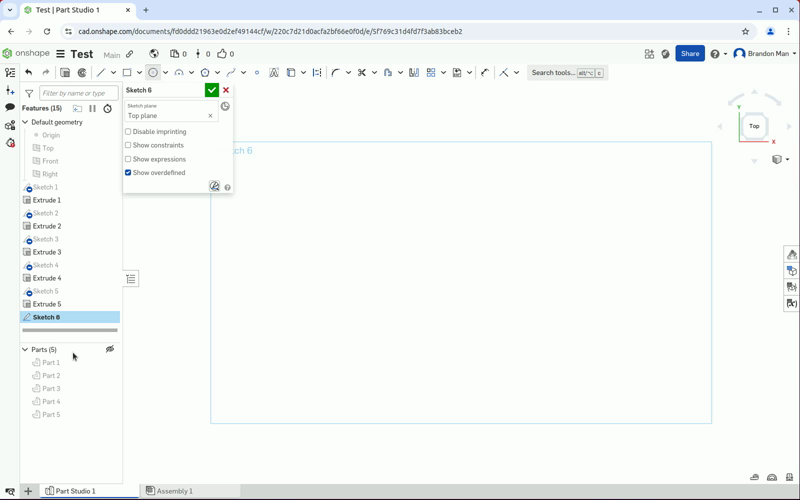
key_down(shift)
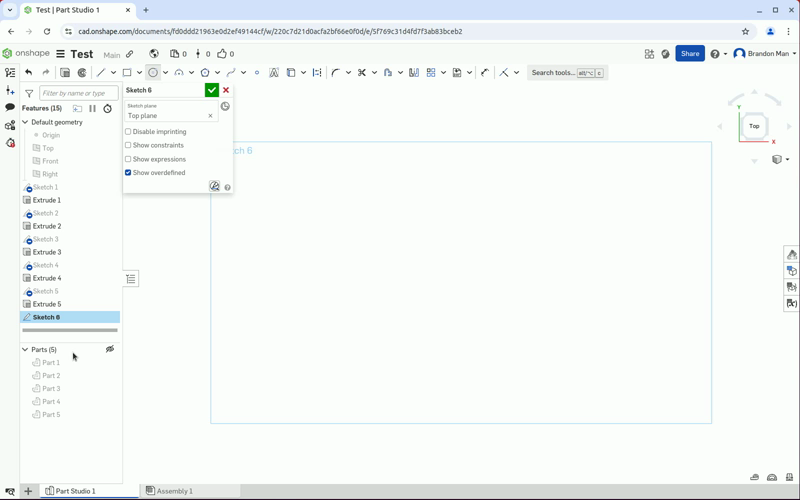
mouse_move(551, 311)
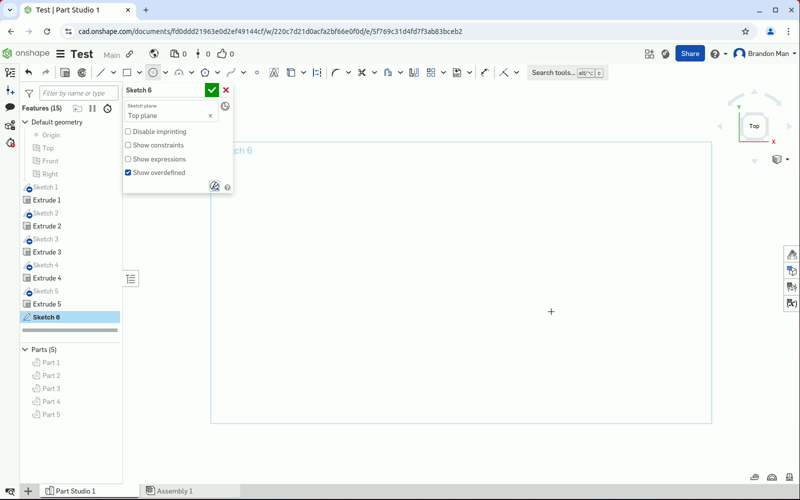
click(551, 311)
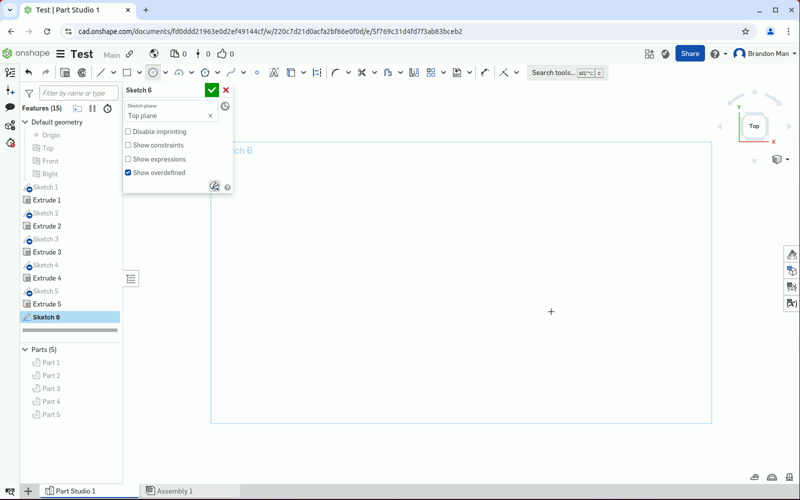
key_up(shift)
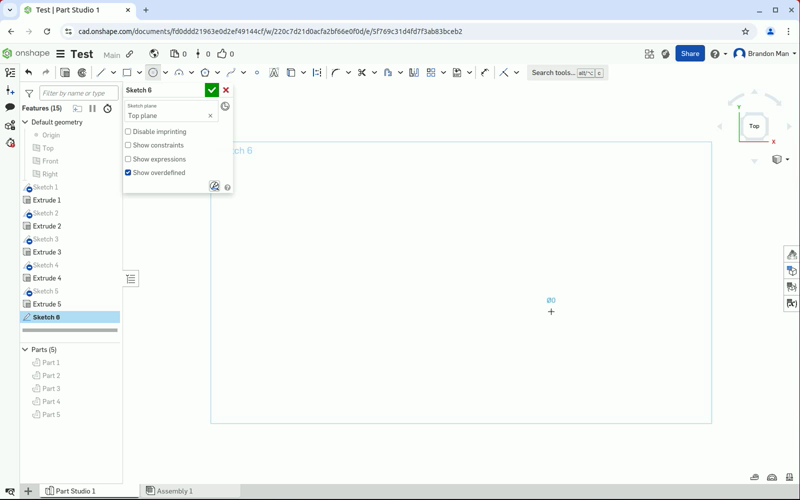
mouse_move(568, 311)
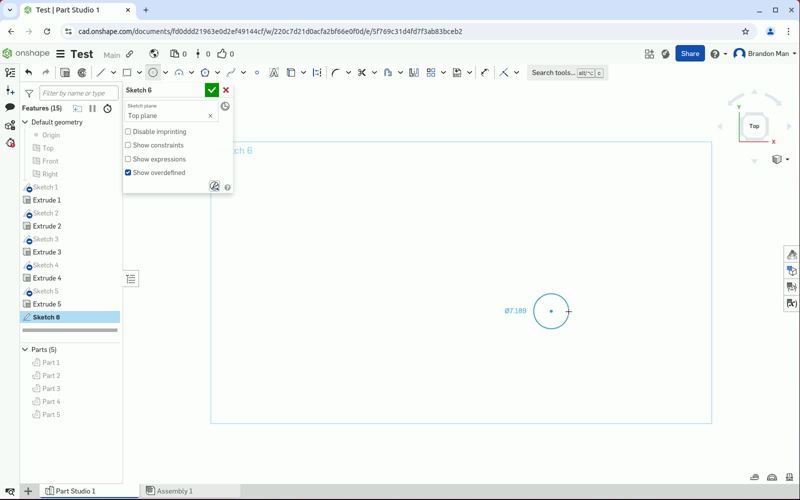
click(568, 311)
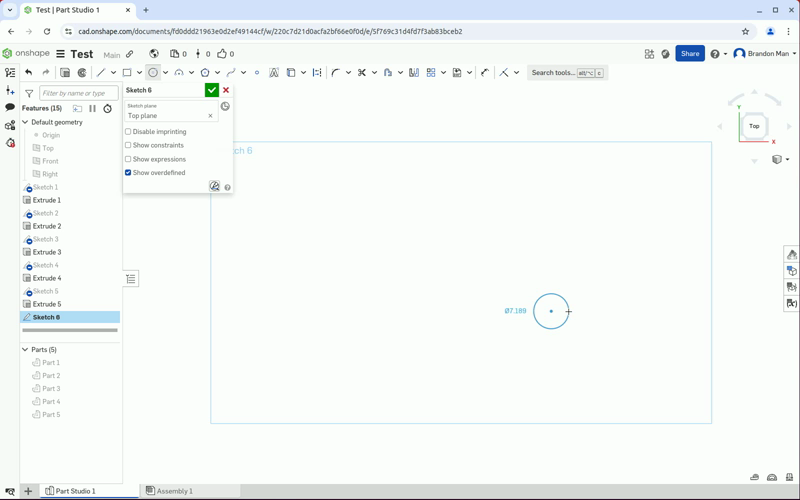
key(esc)
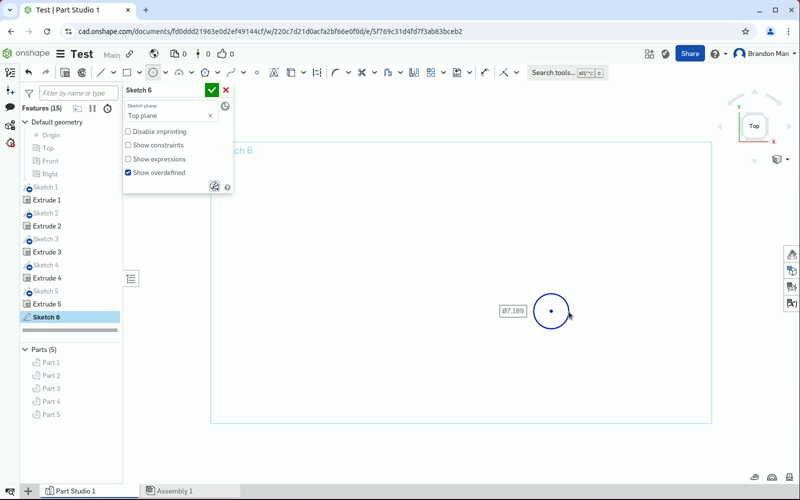
mouse_move(558, 324)
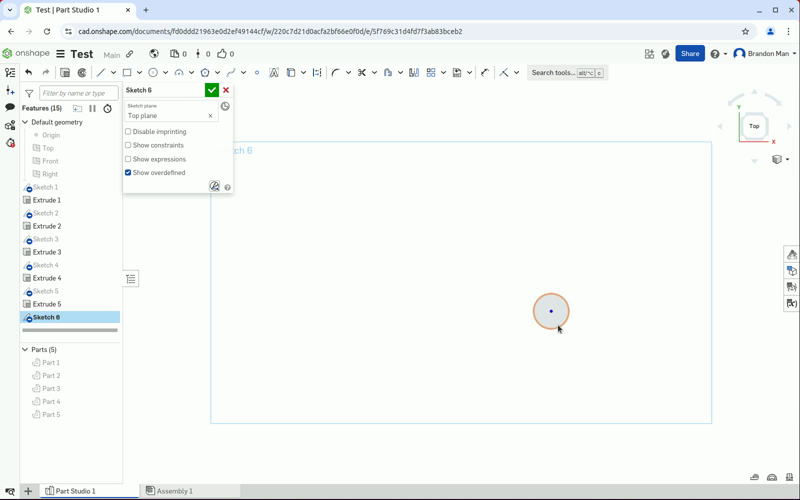
scroll(6)
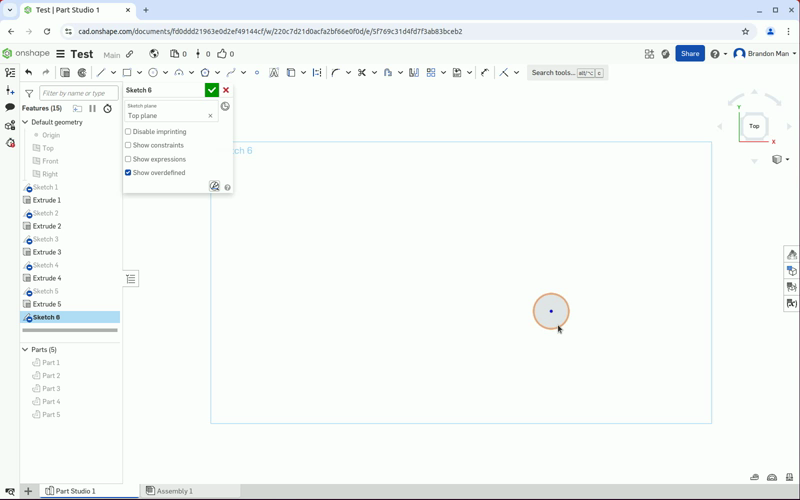
scroll(6)
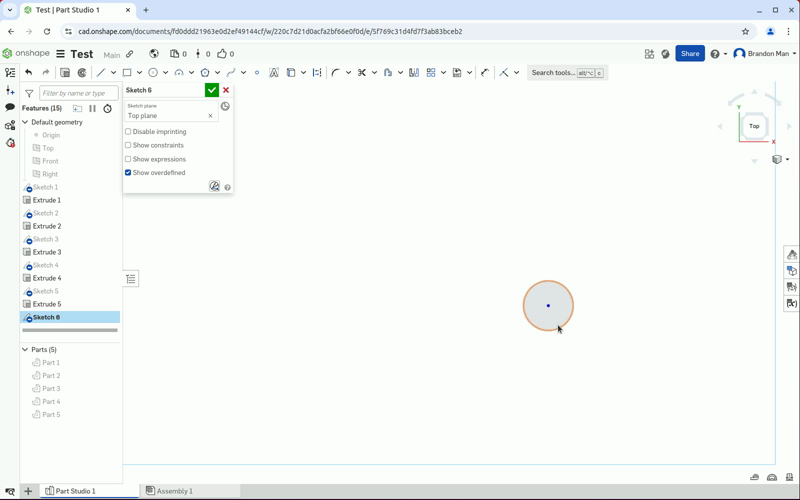
scroll(6)
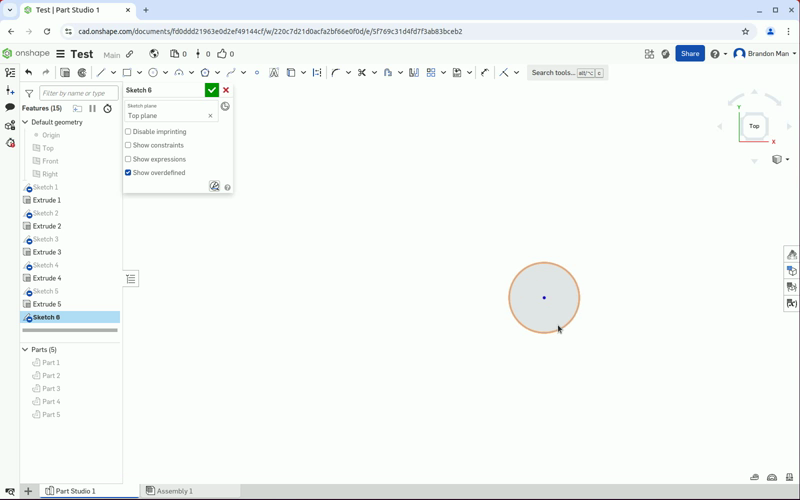
scroll(6)
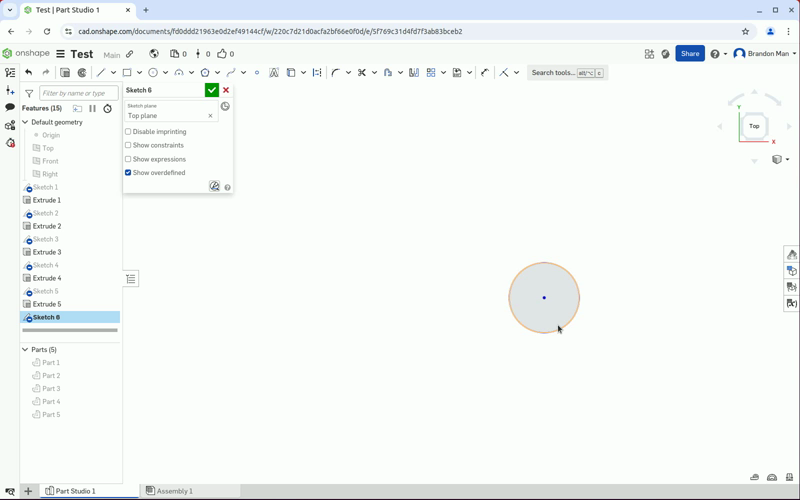
scroll(6)
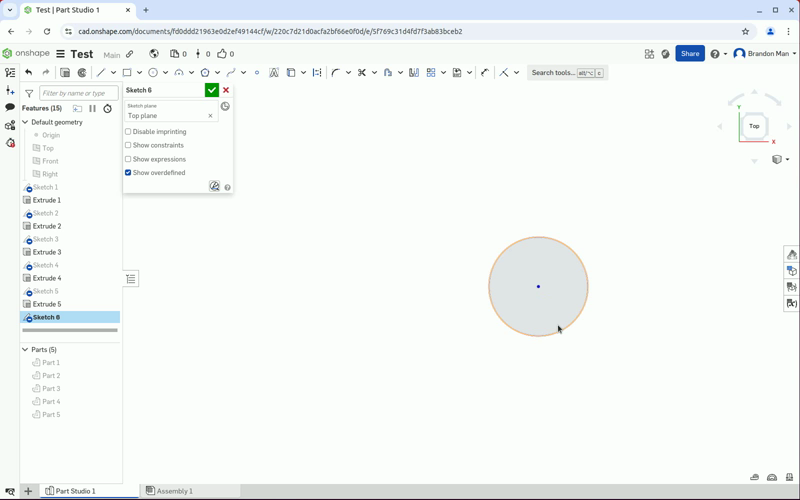
scroll(6)
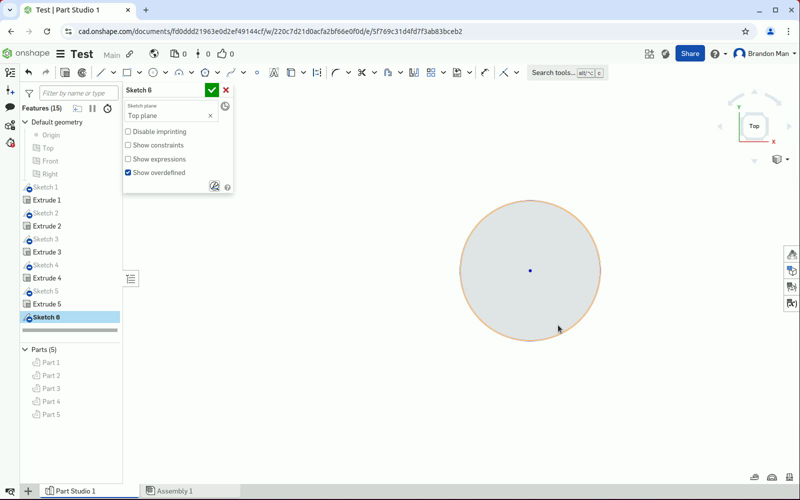
scroll(6)
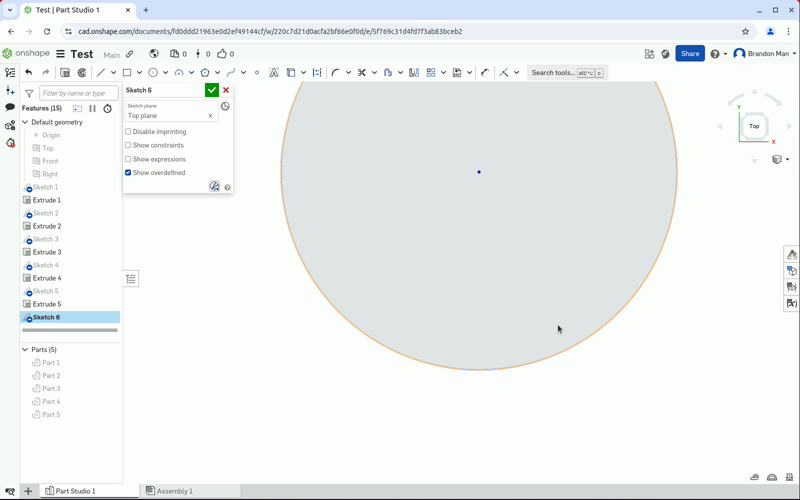
click(558, 324)
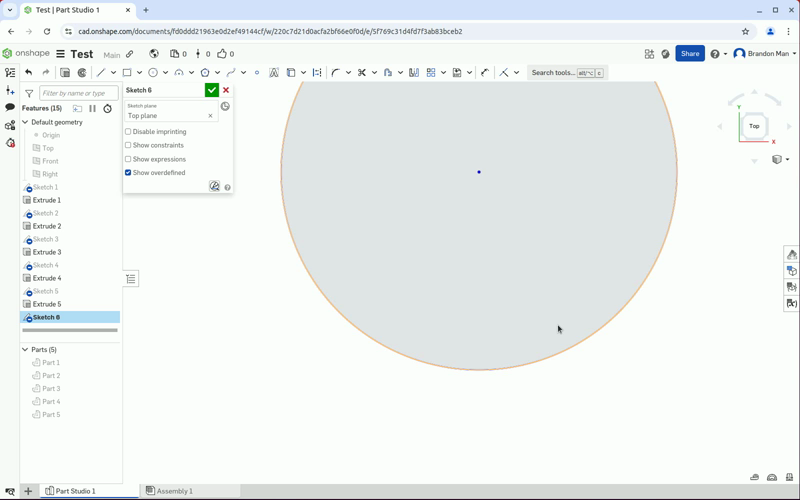
scroll(-6)
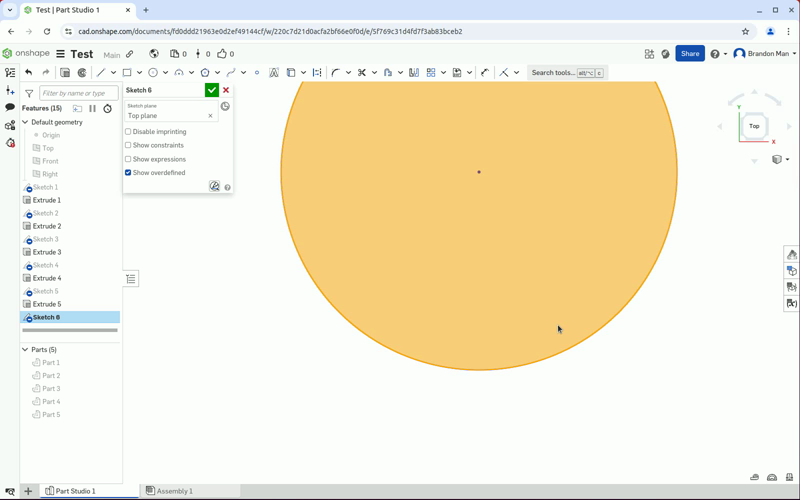
scroll(-6)
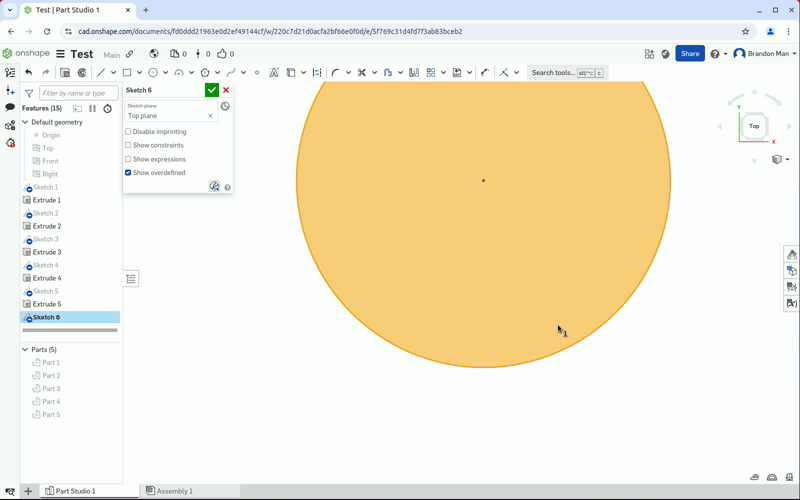
scroll(-6)
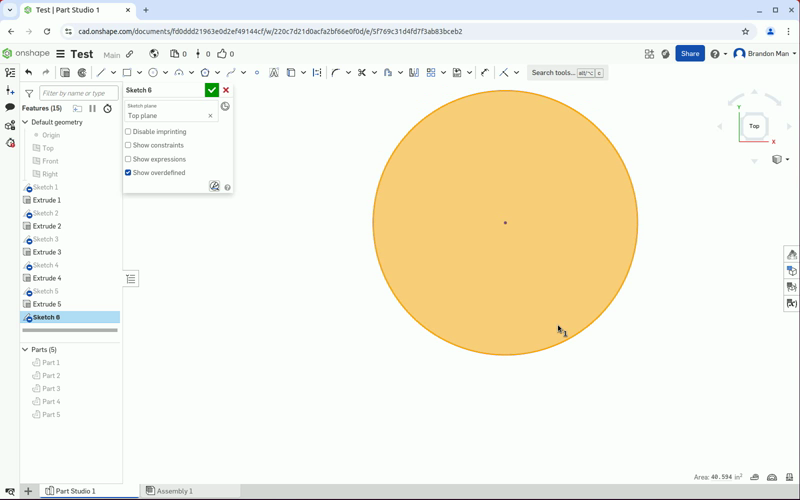
scroll(-6)
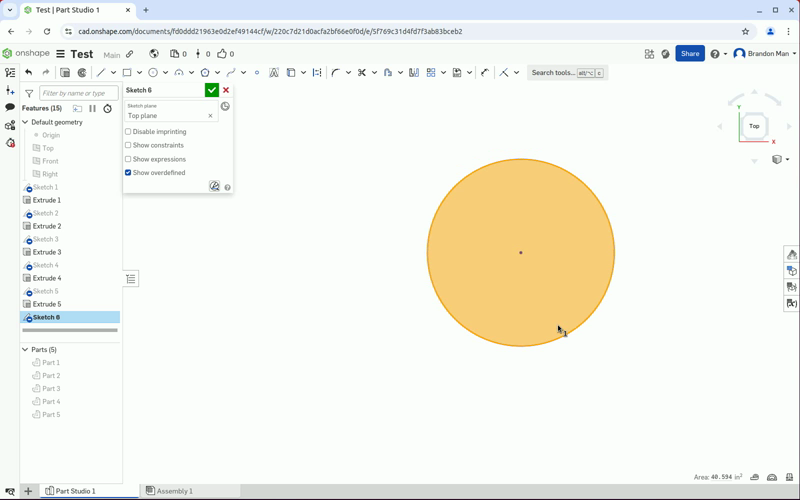
scroll(-6)
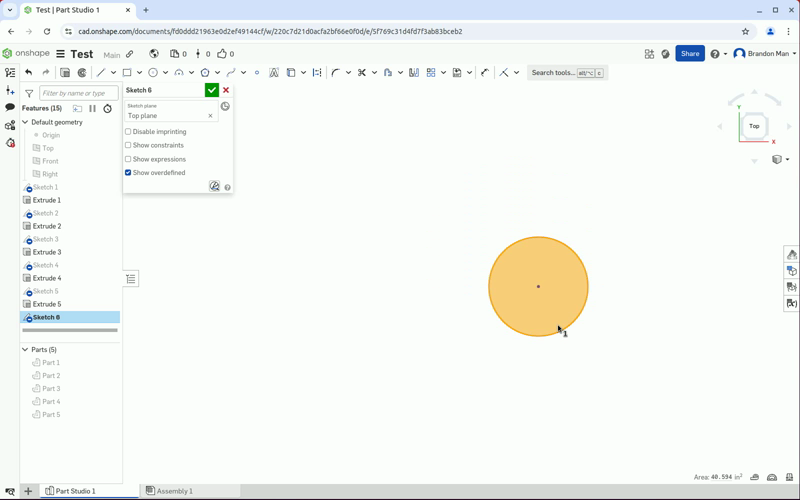
scroll(-6)
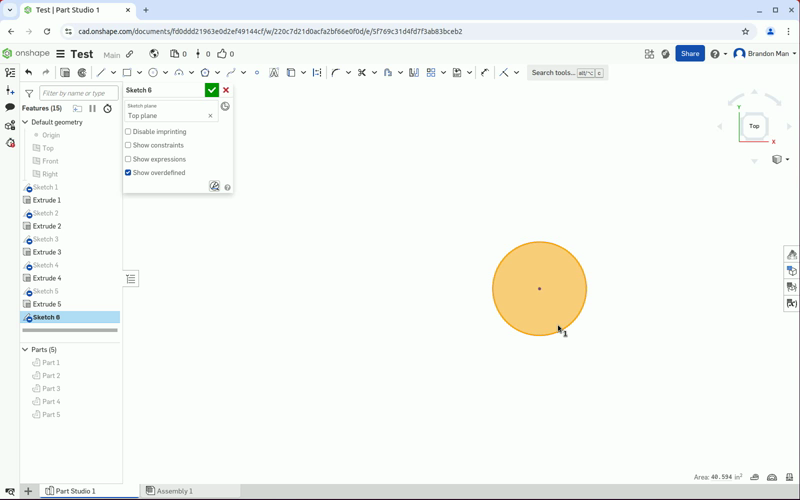
scroll(-6)
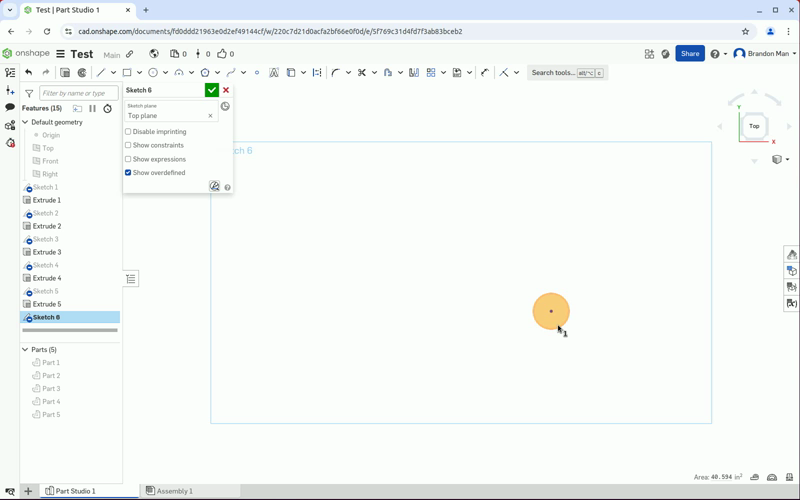
mouse_move(73, 352)
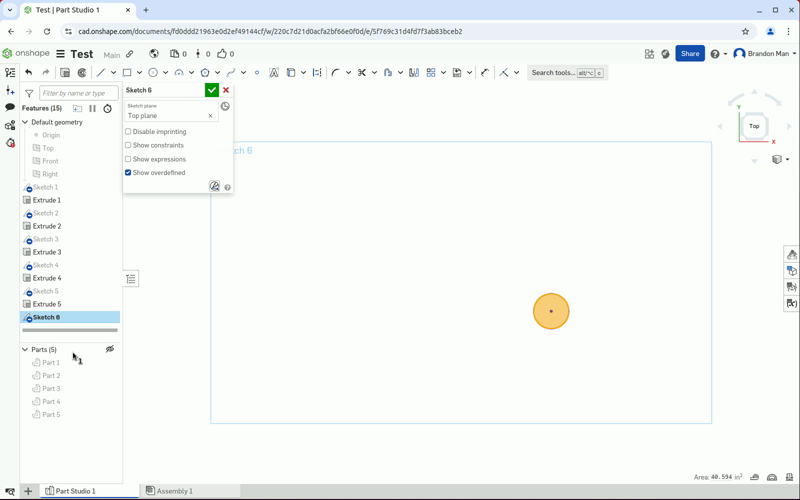
key(shift+y)
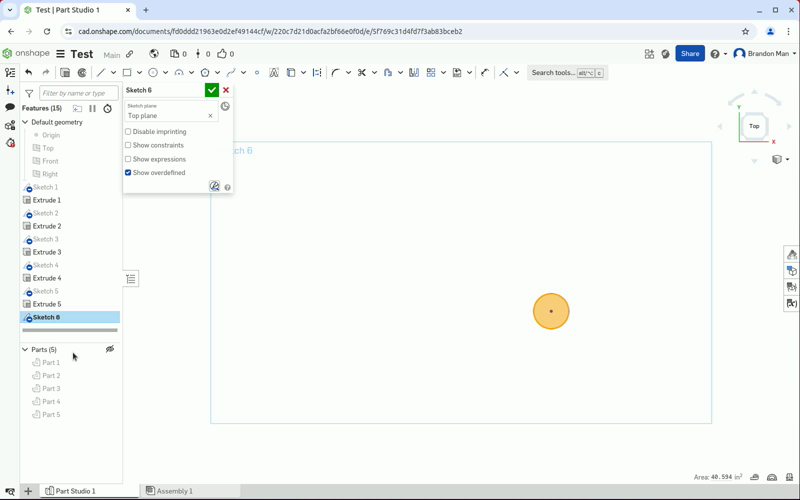
key(shift+e)
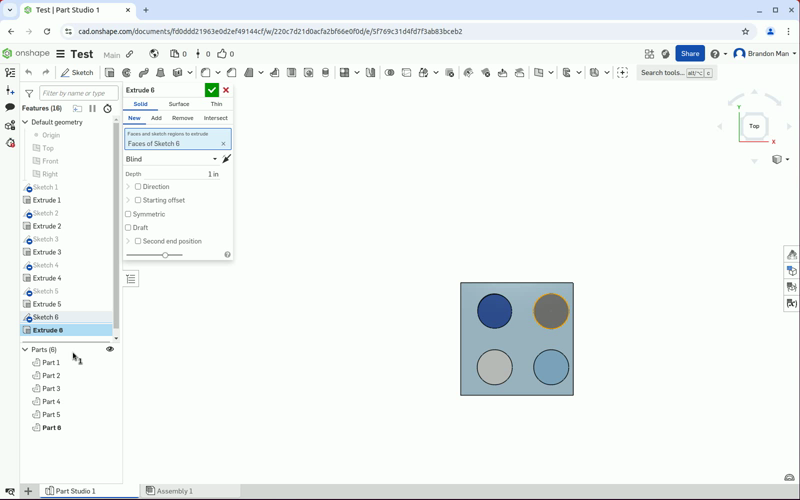
mouse_move(143, 106)
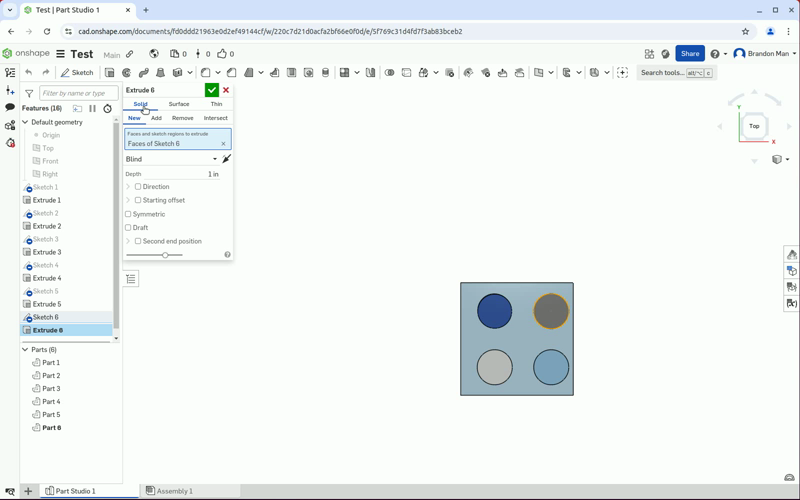
click(143, 106)
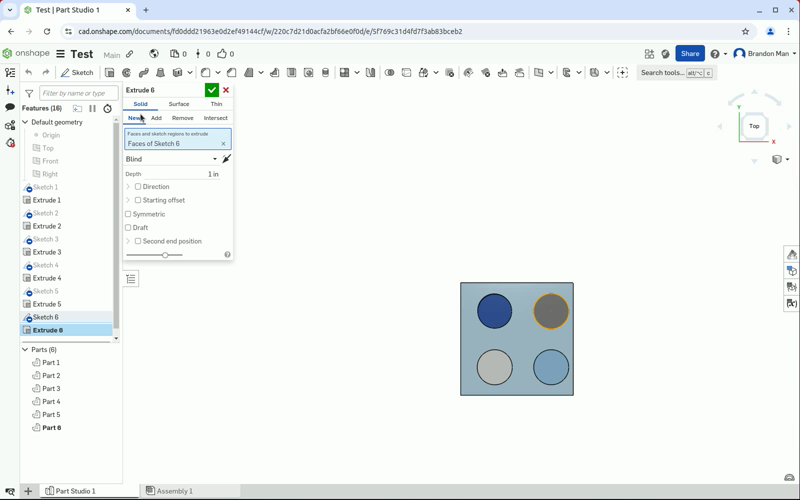
mouse_move(137, 120)
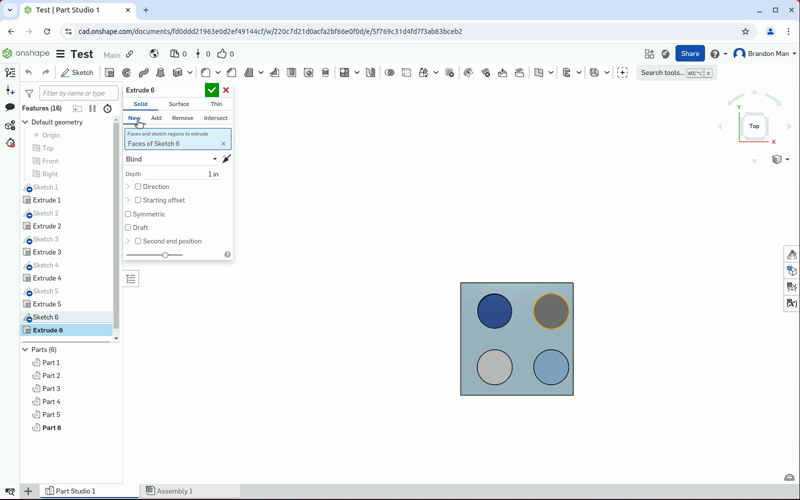
click(137, 120)
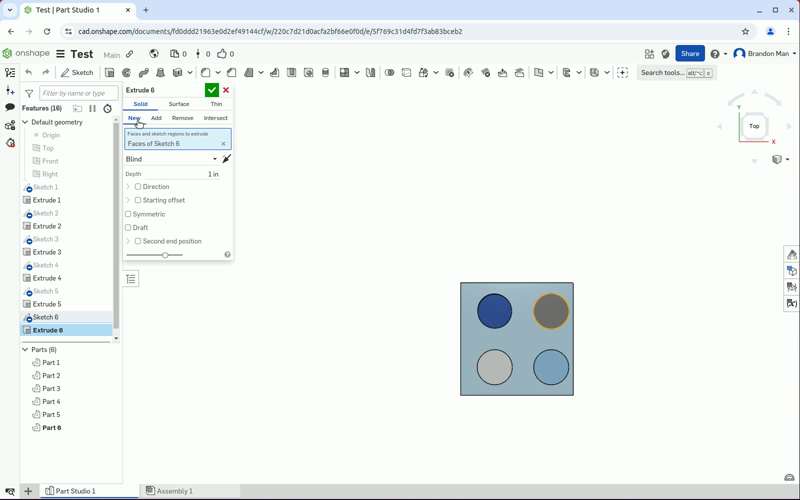
key(tab, 4)
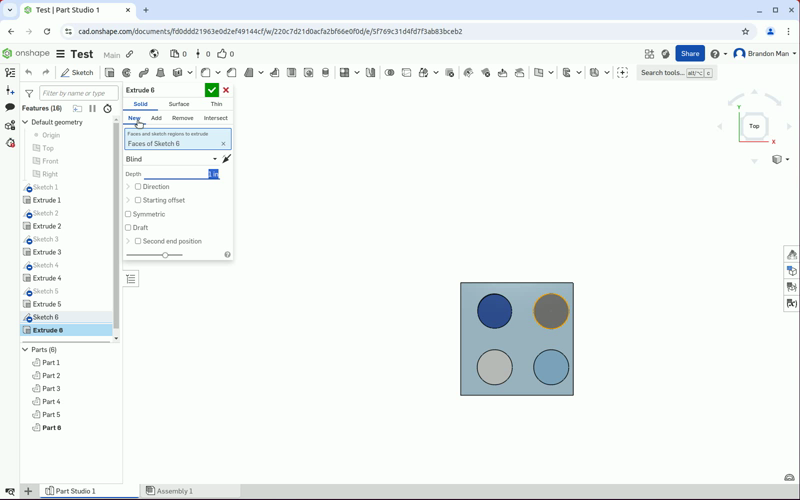
text(-2.889)
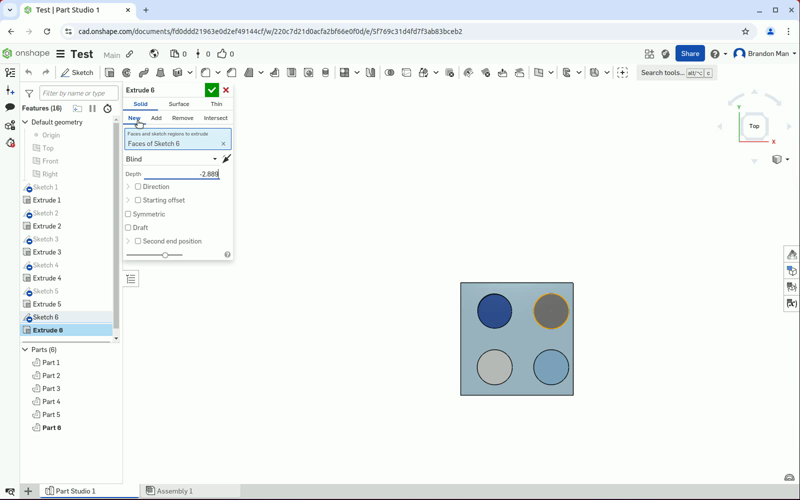
key(enter)
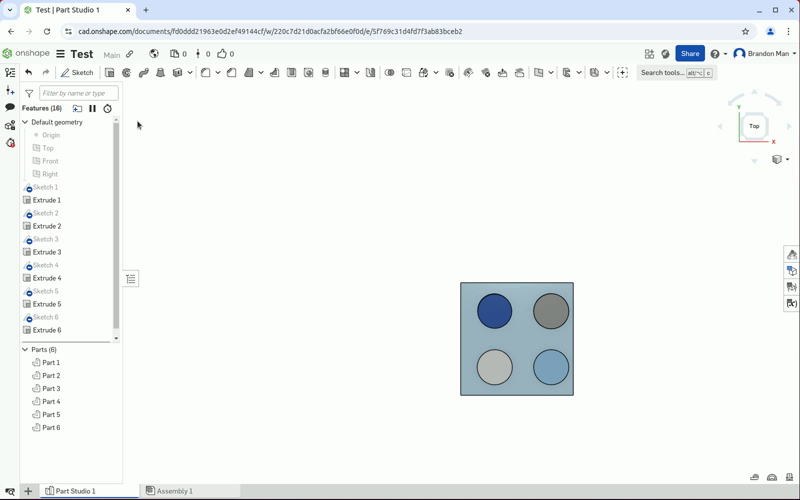
key(shift+h)
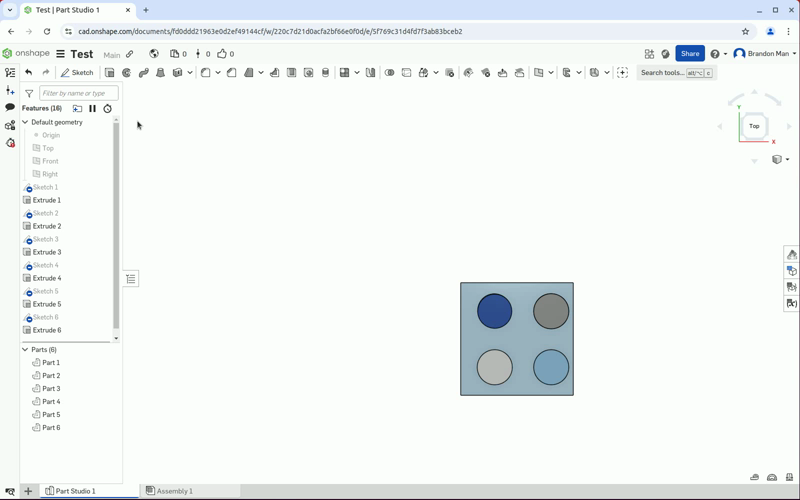
key(shift+h)
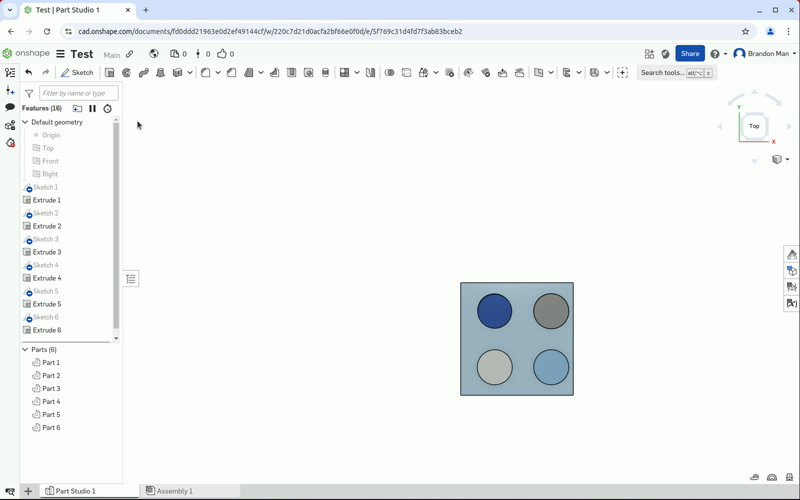
mouse_move(69, 189)
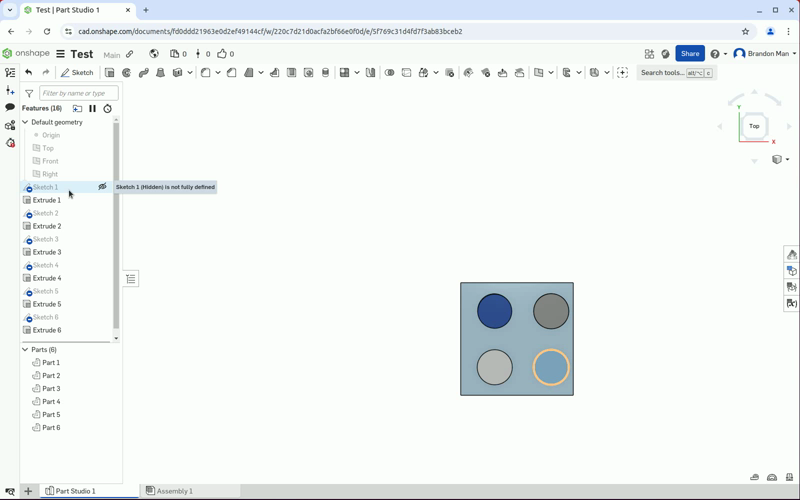
click(69, 189)
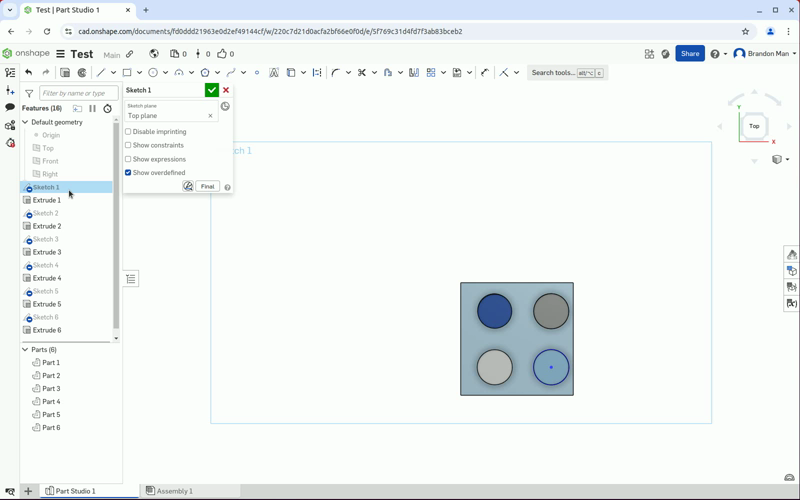
mouse_move(229, 92)
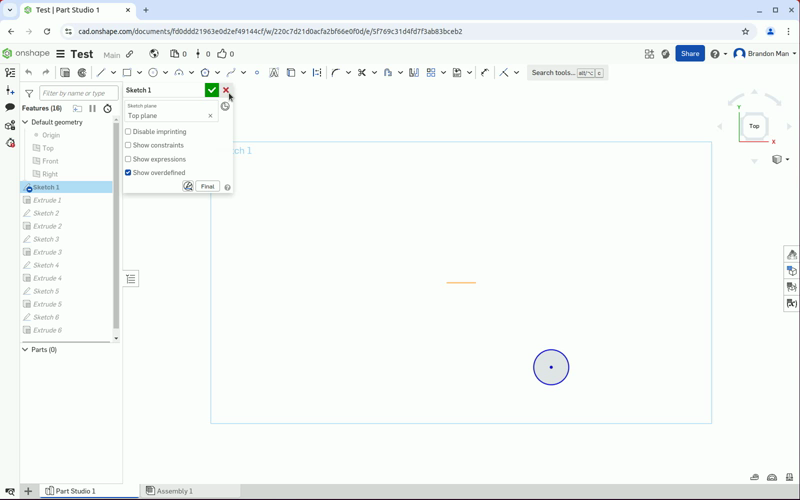
click(229, 92)
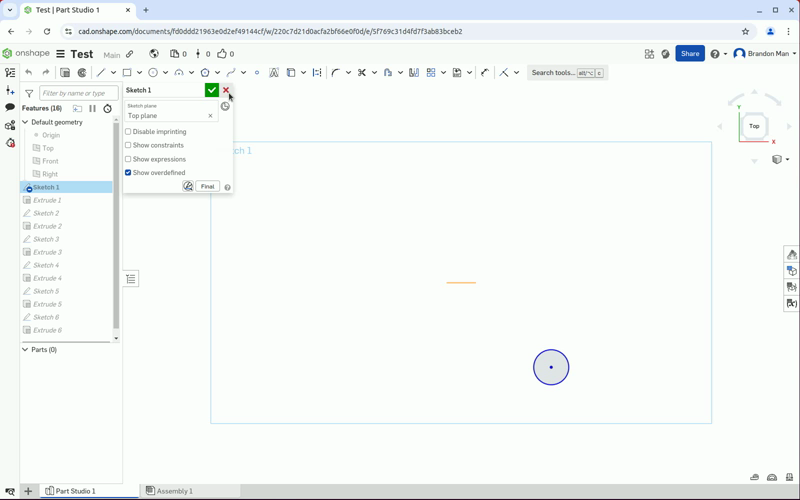
key(shift+s)
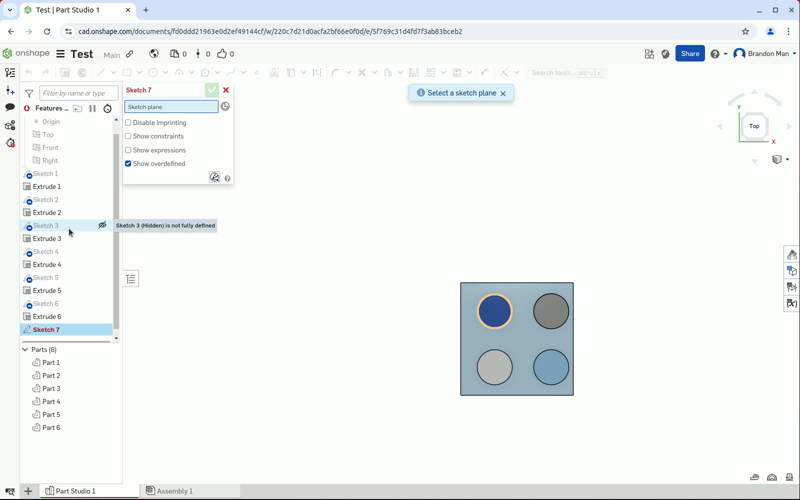
scroll(3)
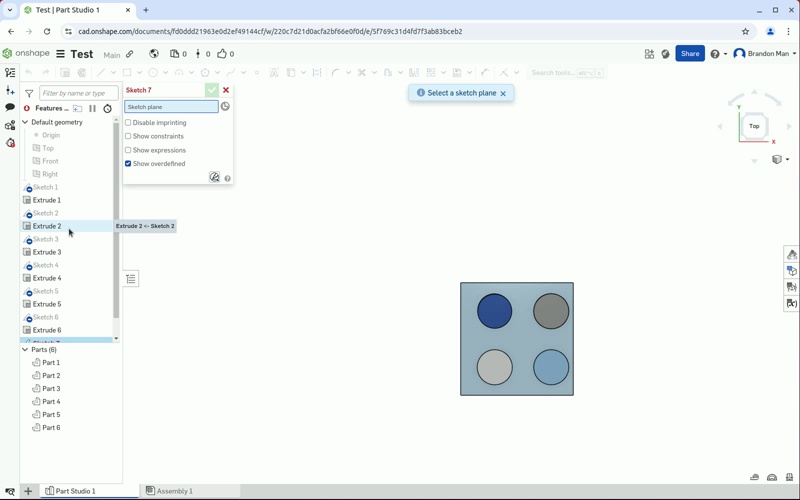
mouse_move(69, 150)
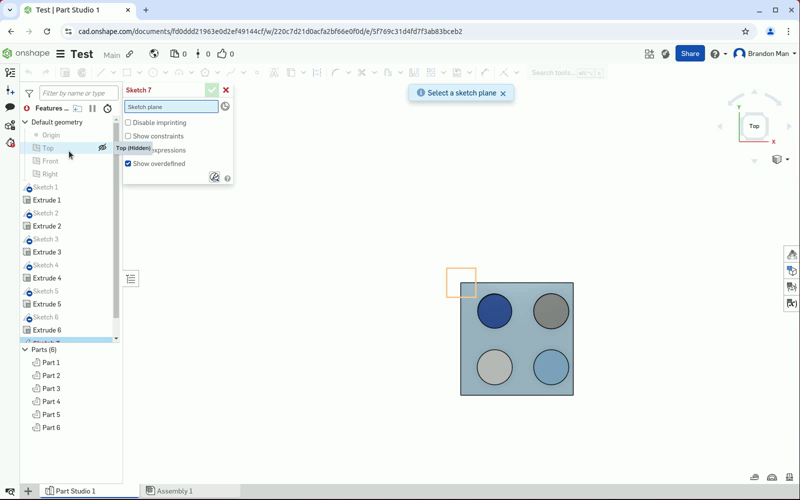
click(69, 150)
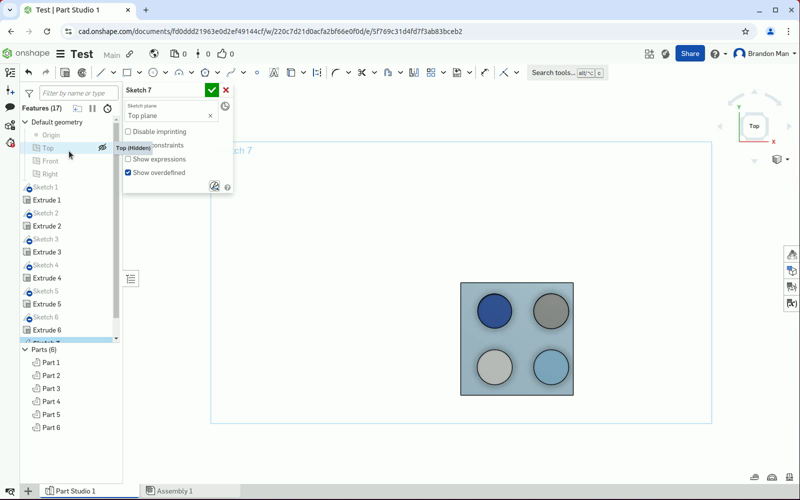
mouse_move(73, 352)
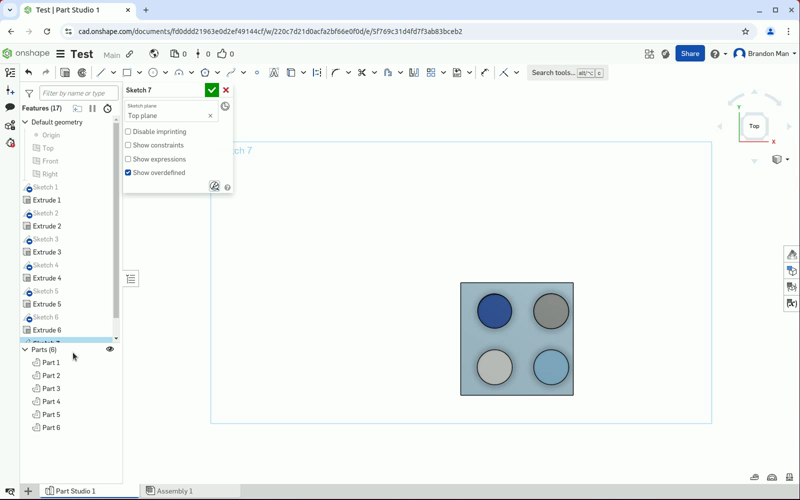
key(y)
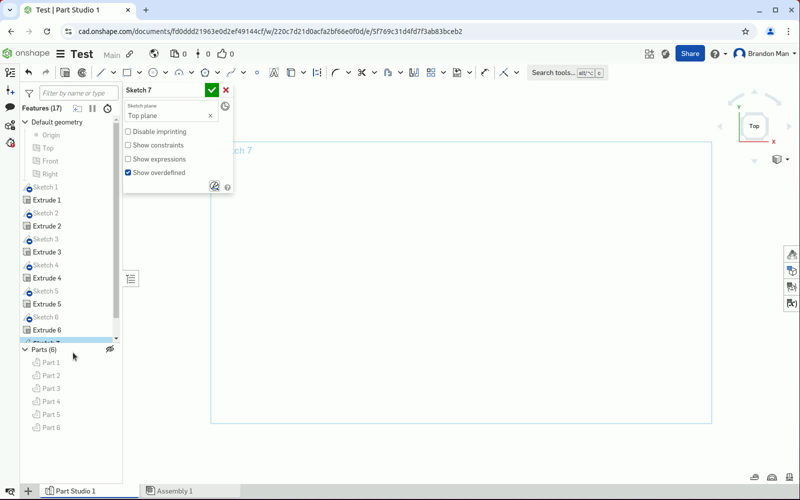
key(c)
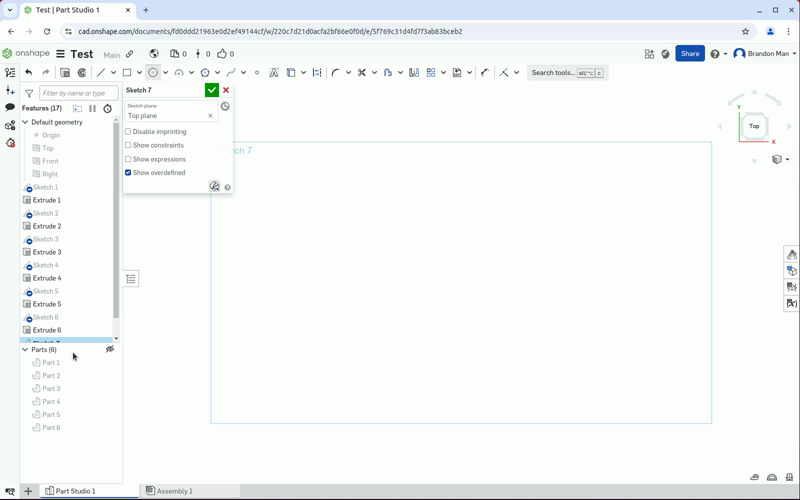
key_down(shift)
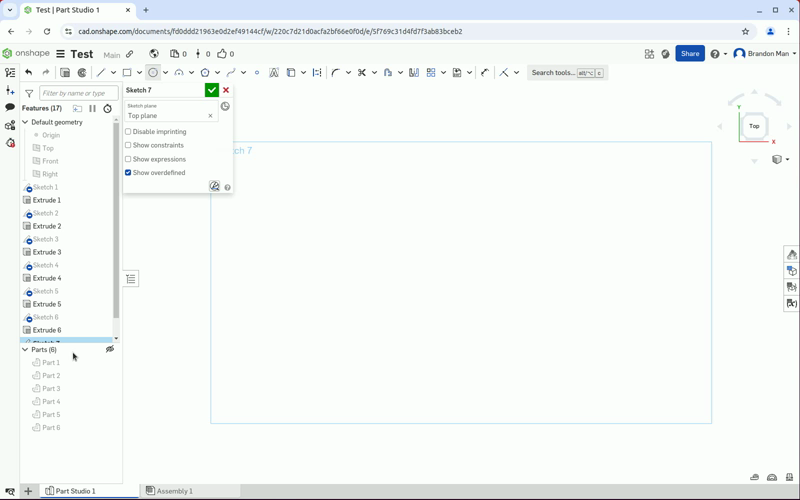
mouse_move(551, 367)
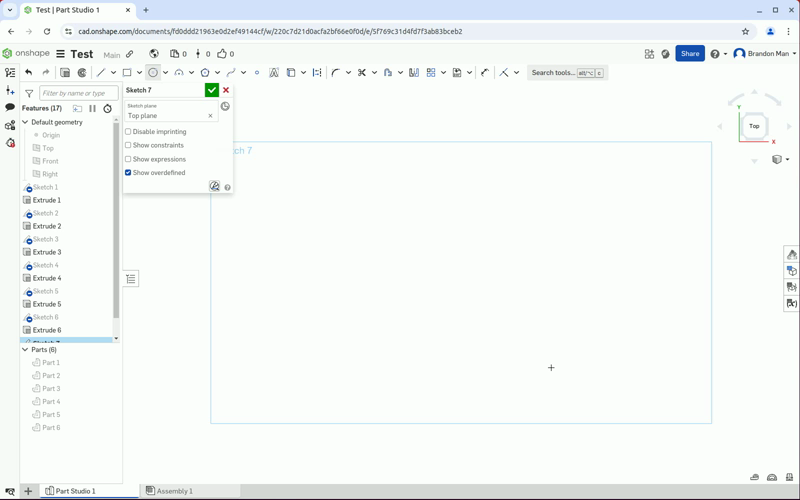
click(551, 367)
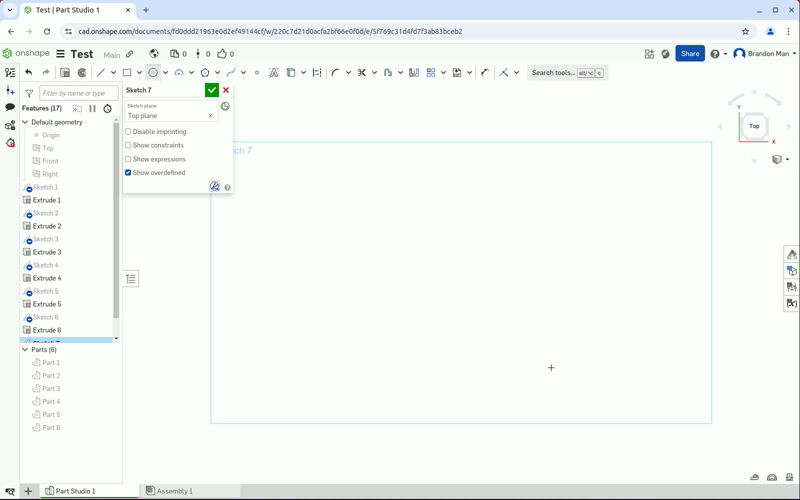
key_up(shift)
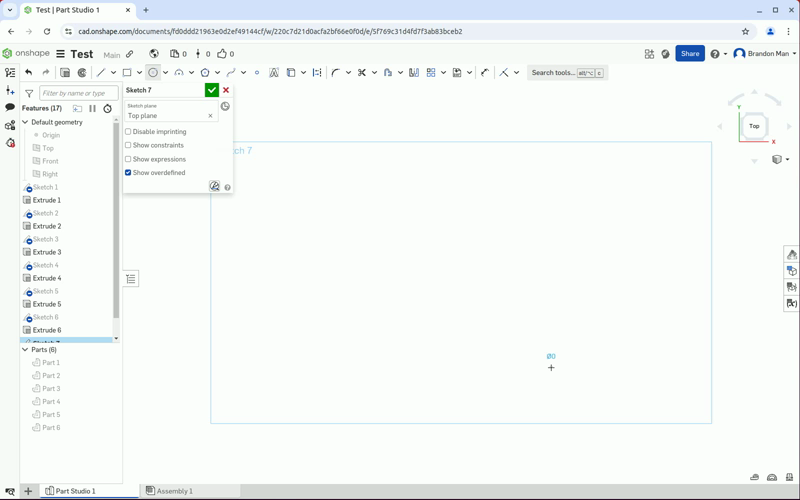
mouse_move(568, 367)
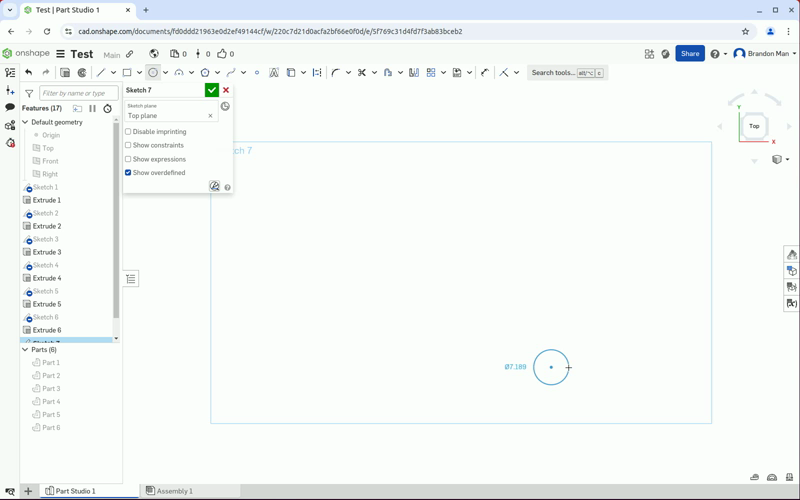
click(568, 367)
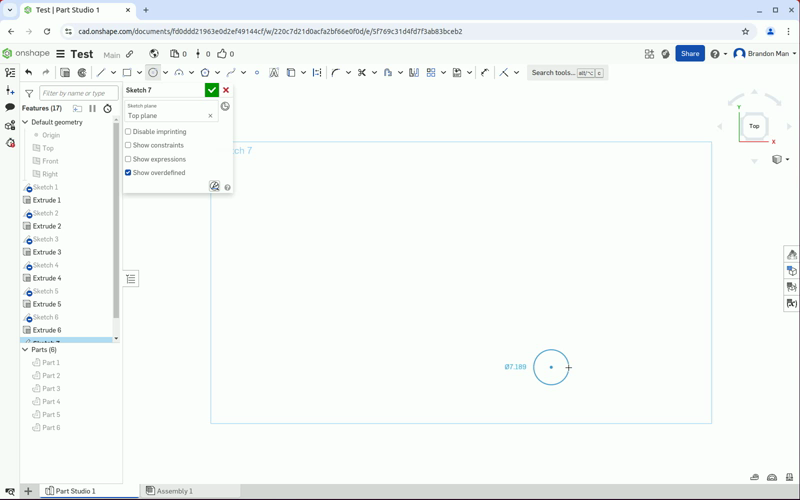
key(esc)
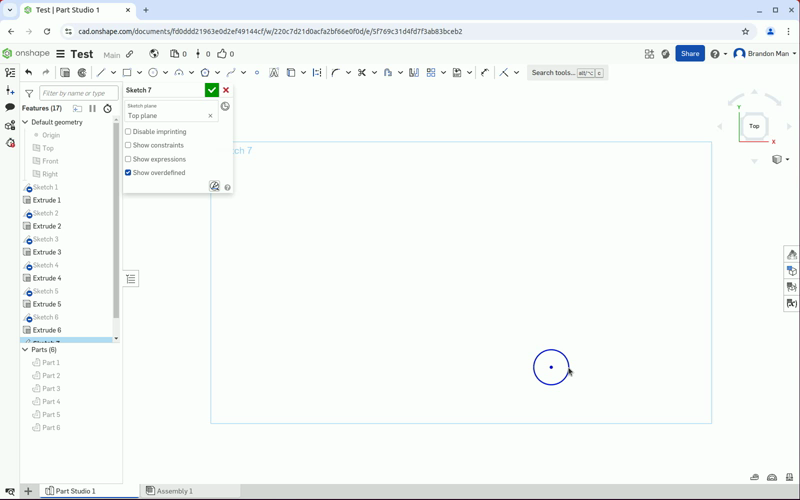
mouse_move(555, 377)
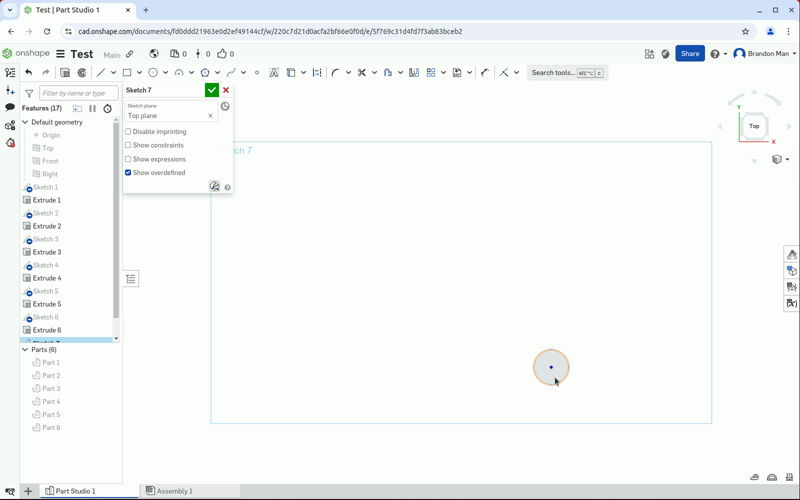
scroll(6)
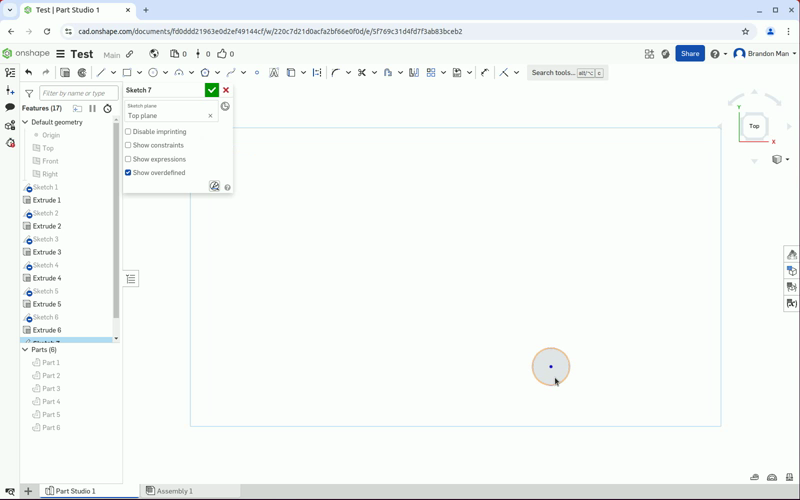
scroll(6)
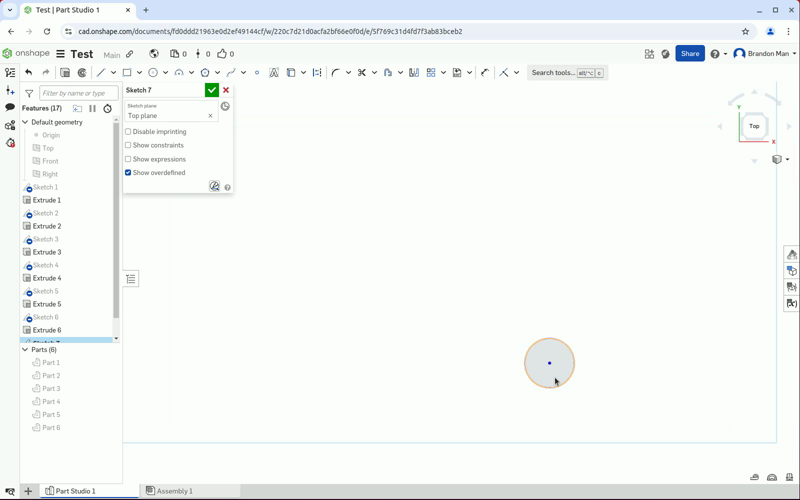
scroll(6)
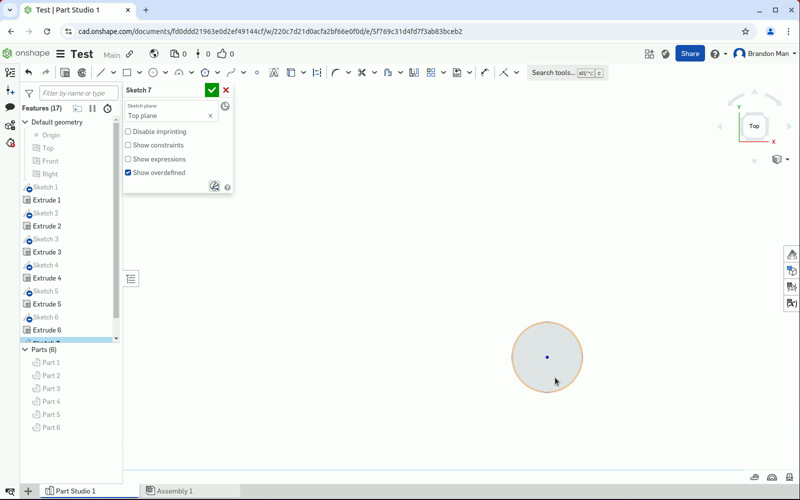
scroll(6)
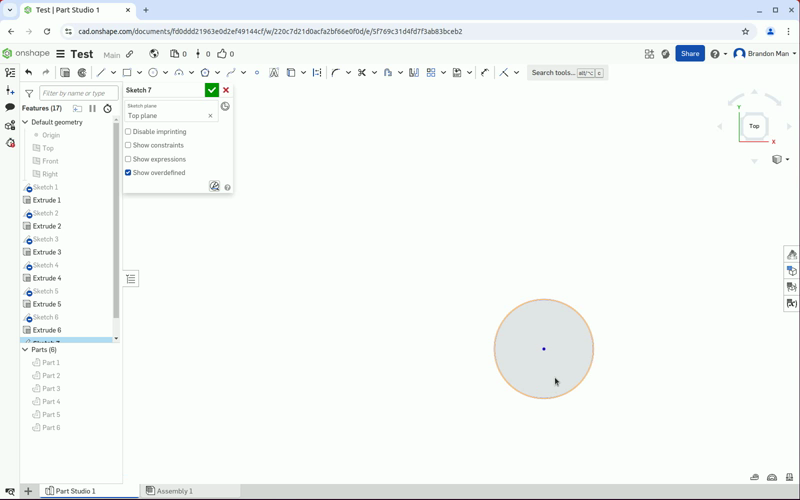
scroll(6)
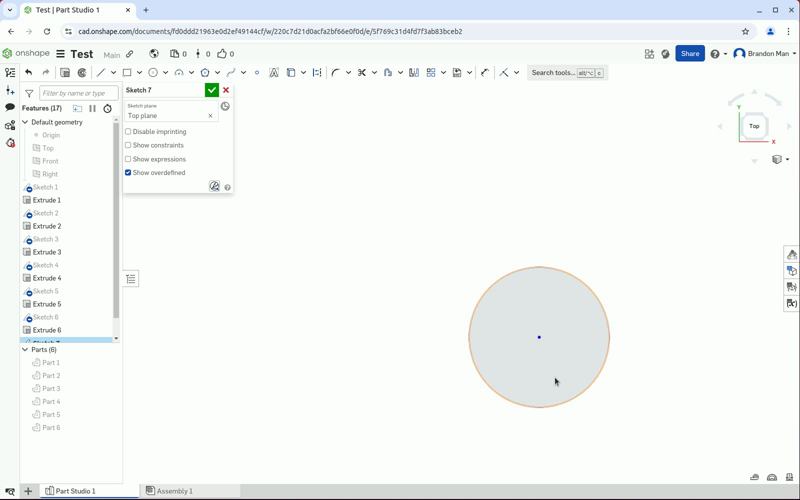
scroll(6)
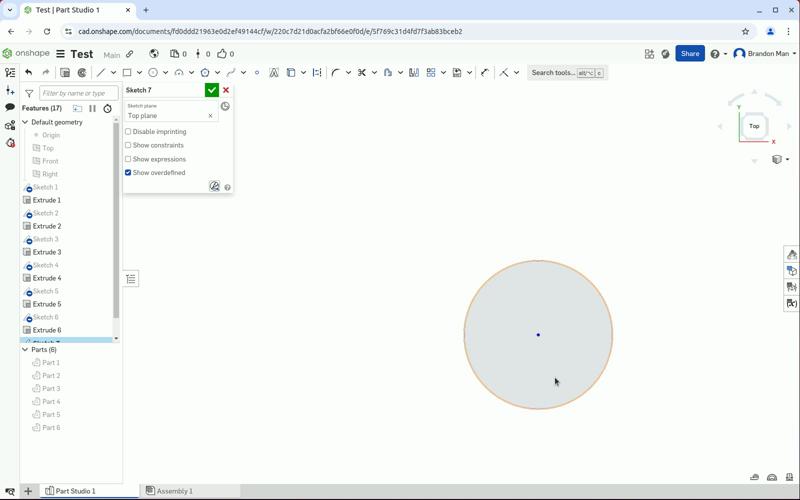
scroll(6)
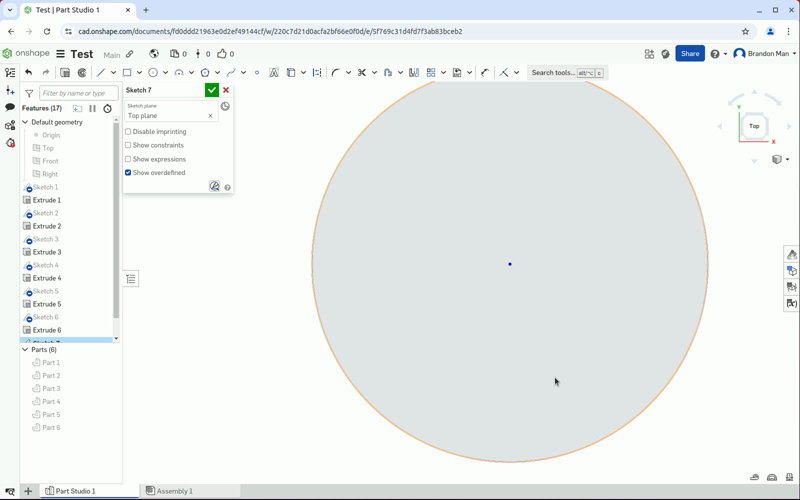
click(555, 377)
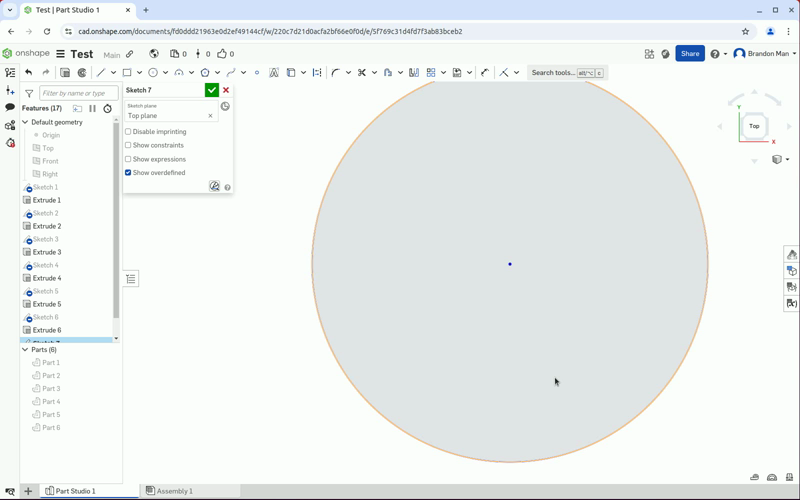
scroll(-6)
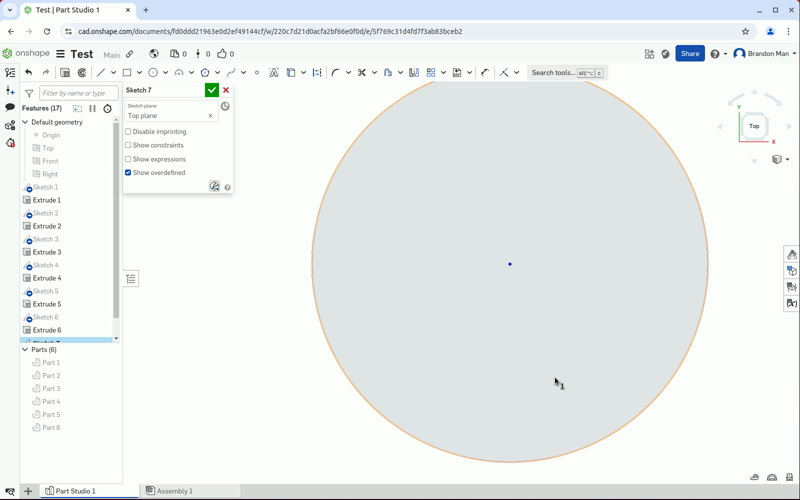
scroll(-6)
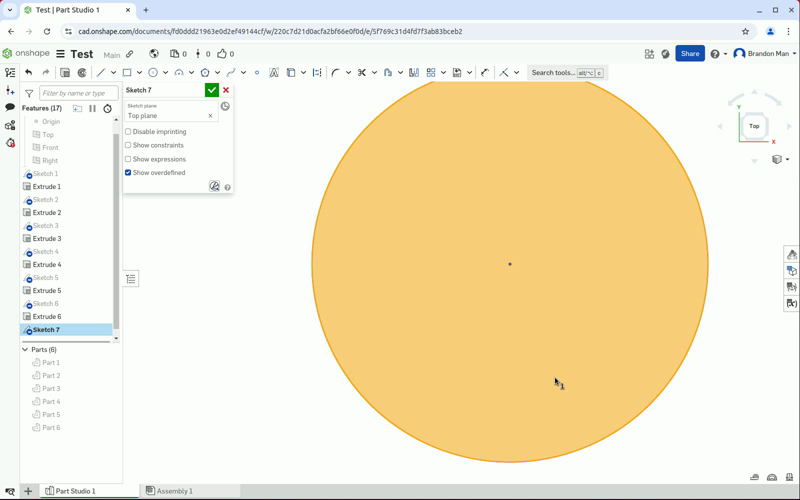
scroll(-6)
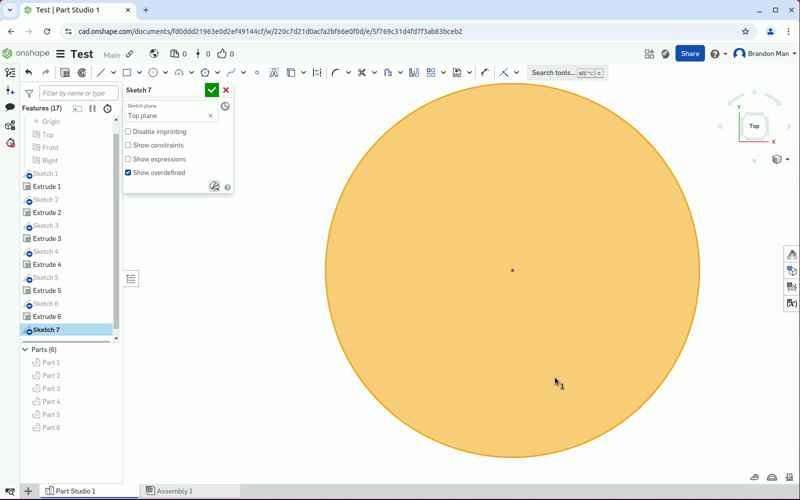
scroll(-6)
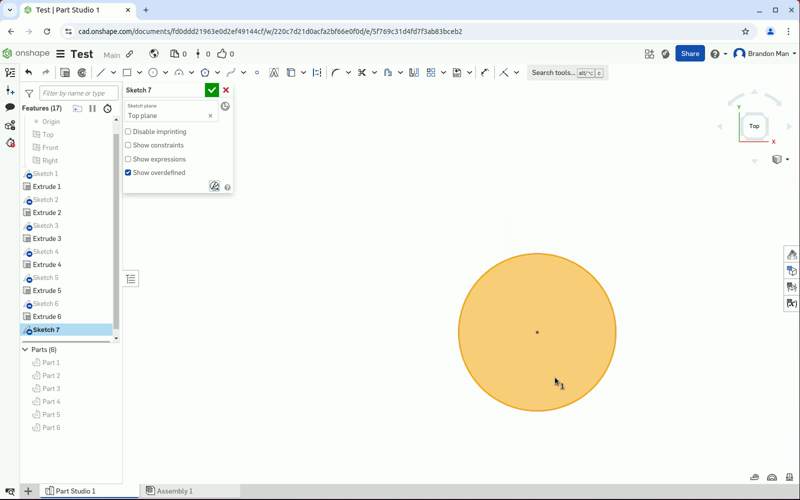
scroll(-6)
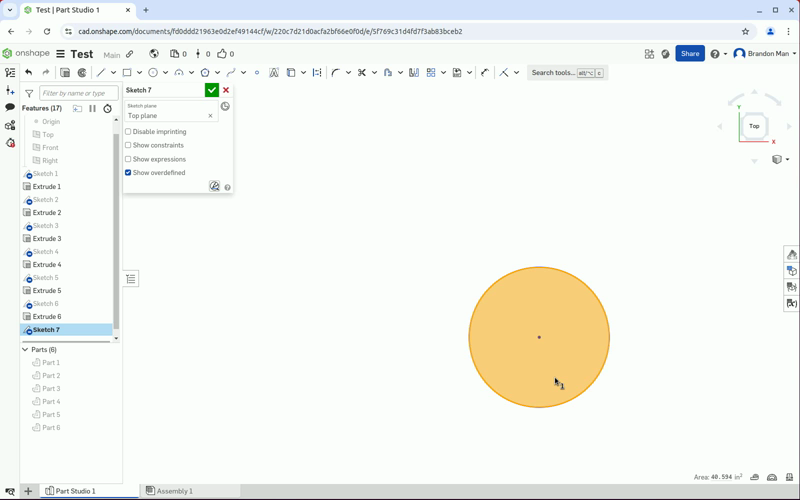
scroll(-6)
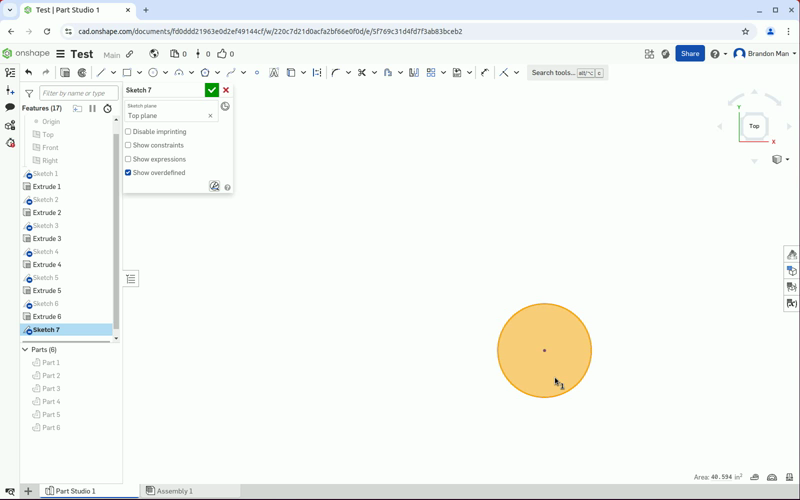
scroll(-6)
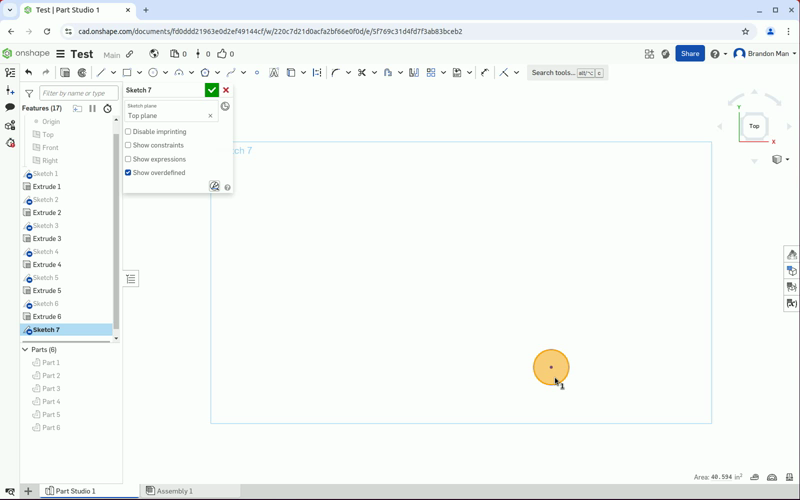
mouse_move(73, 352)
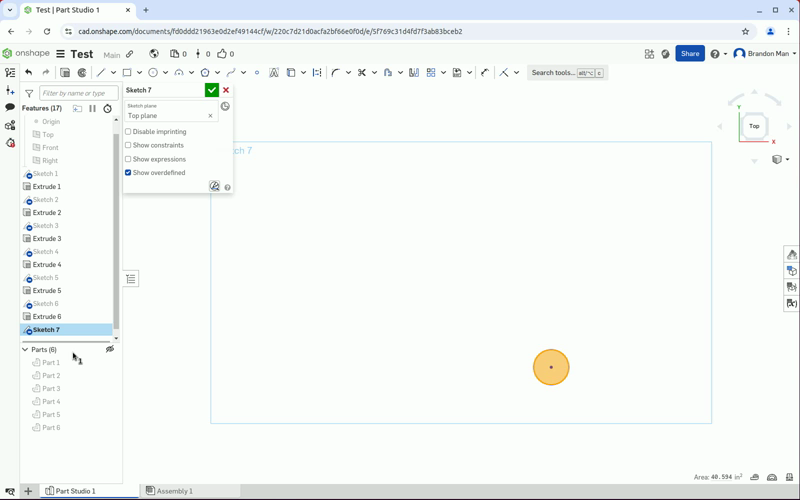
key(shift+y)
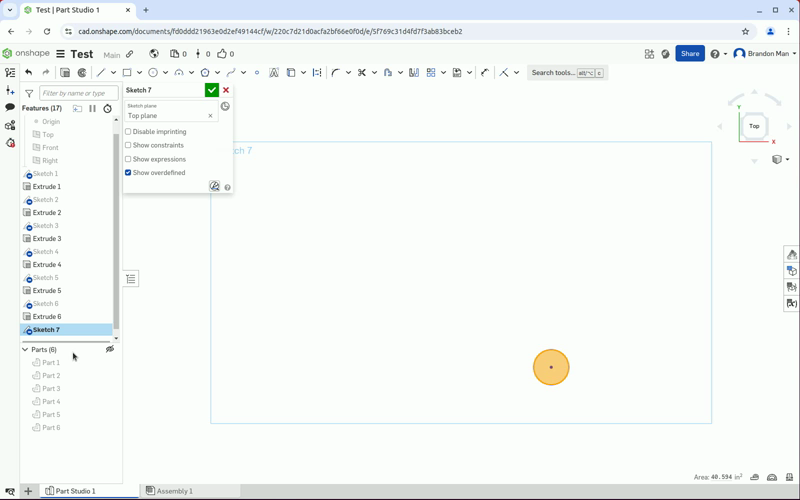
key(shift+e)
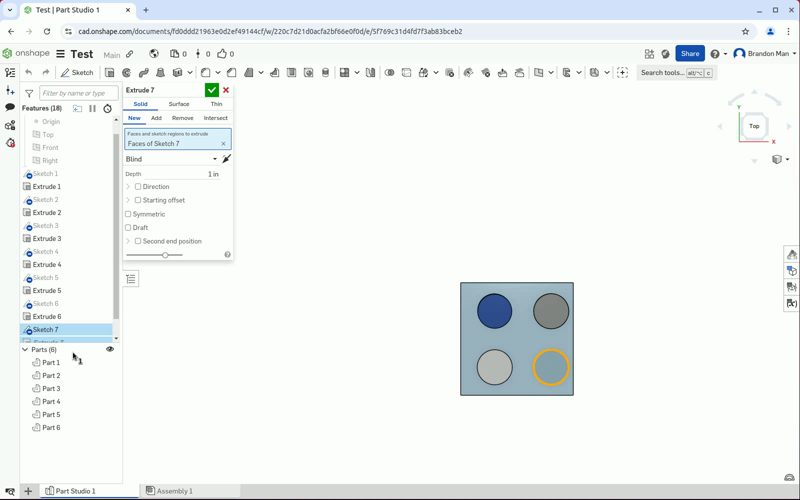
mouse_move(143, 106)
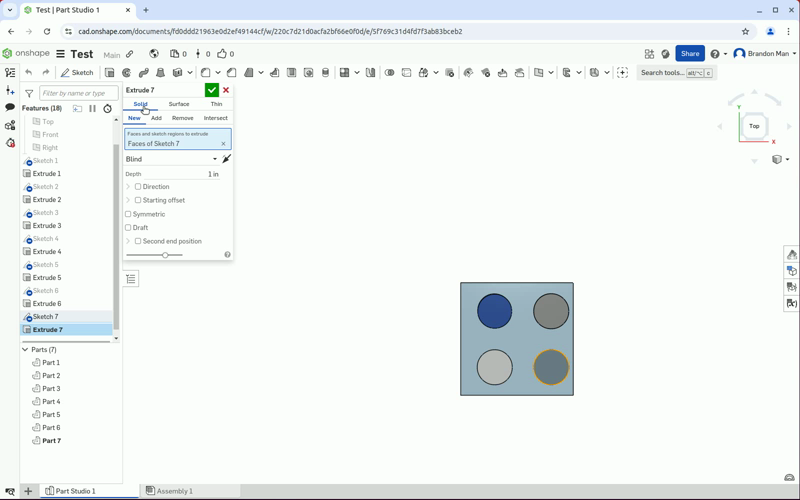
click(143, 106)
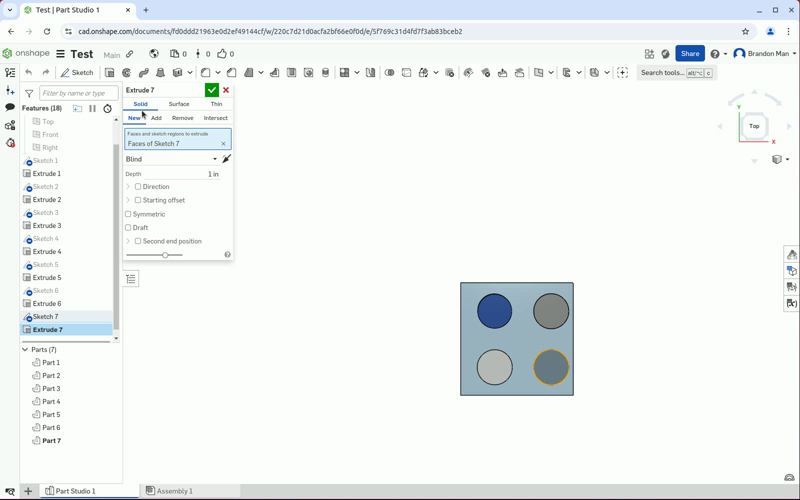
mouse_move(137, 120)
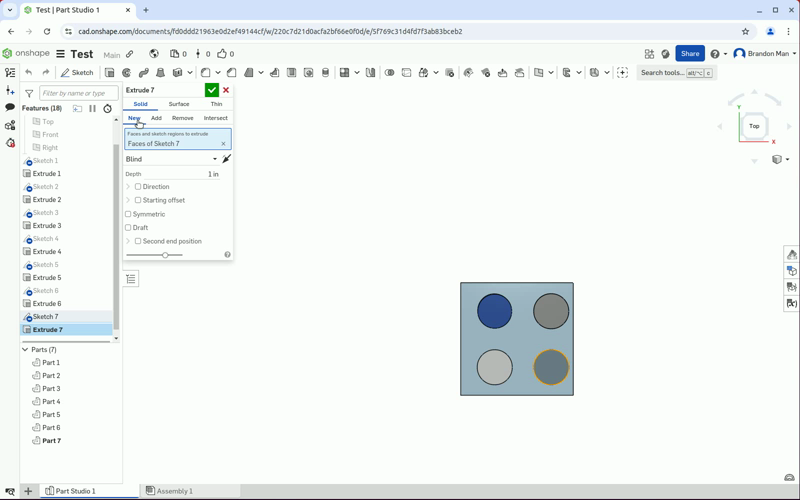
click(137, 120)
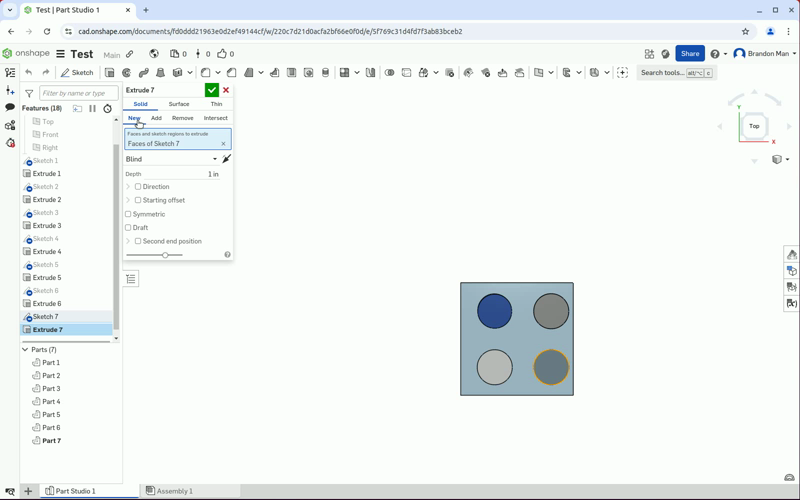
key(tab, 4)
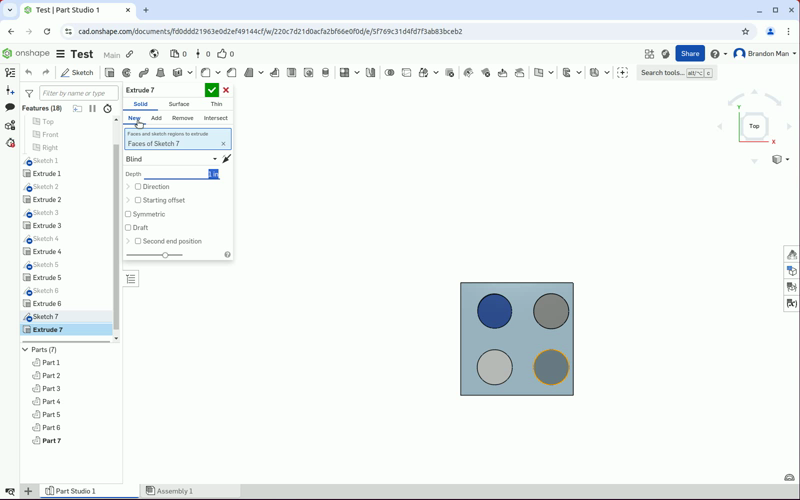
text(-2.889)
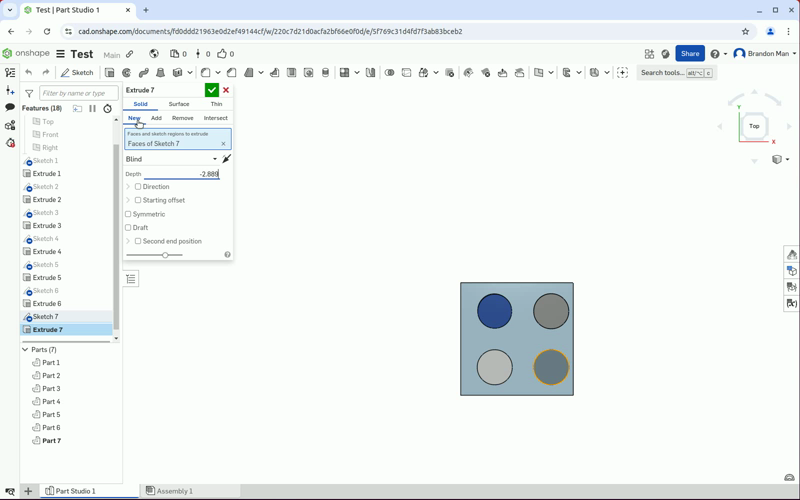
key(enter)
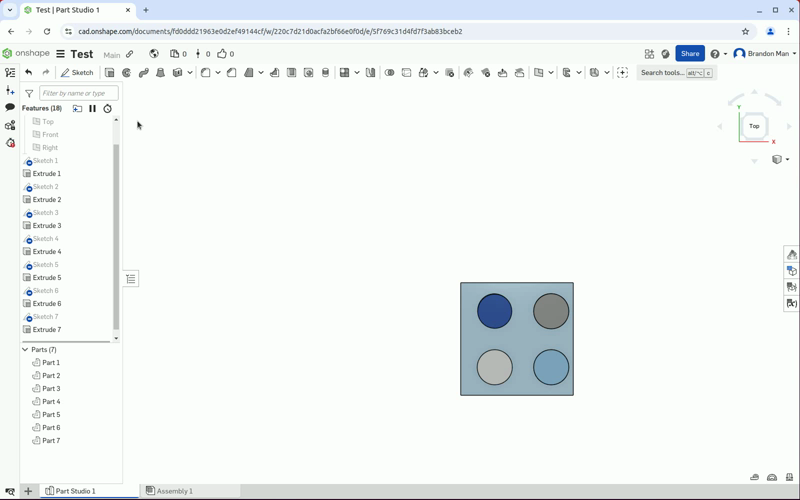
key(shift+h)
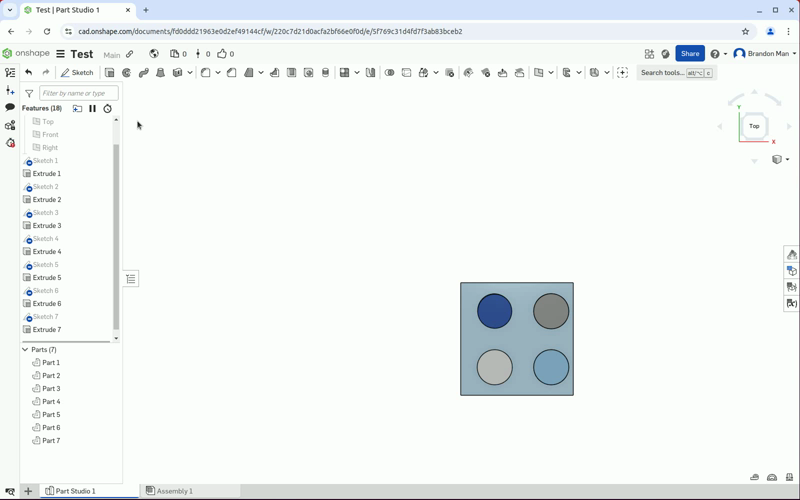
key(shift+h)
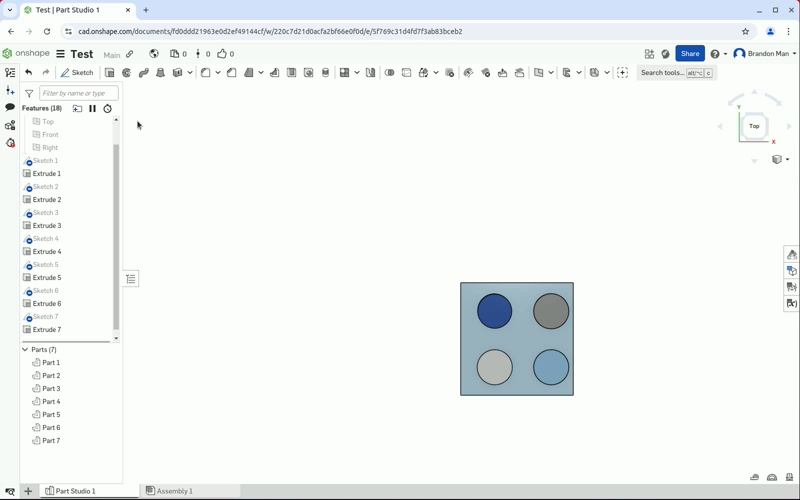
mouse_move(69, 163)
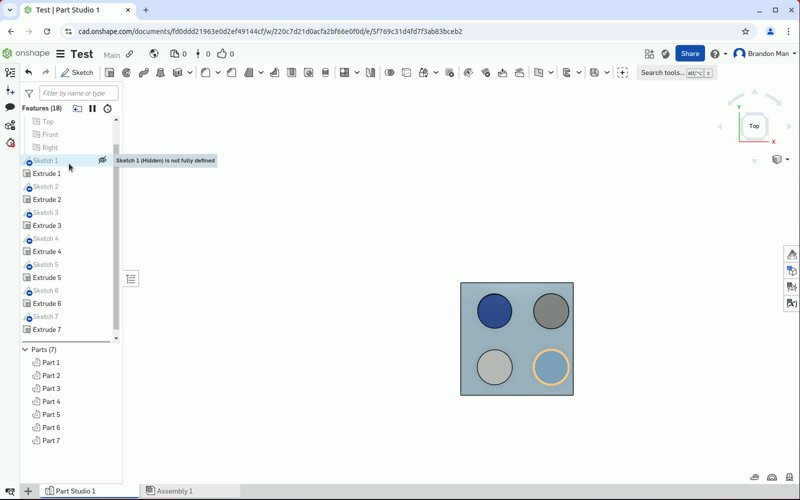
click(69, 163)
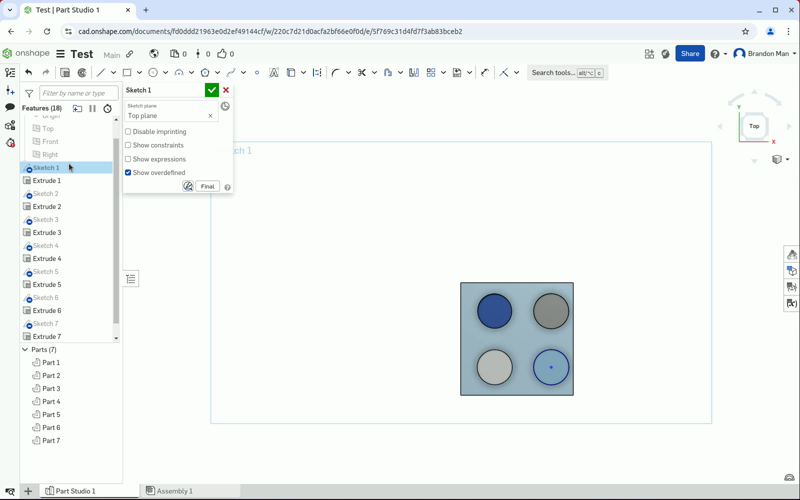
mouse_move(229, 92)
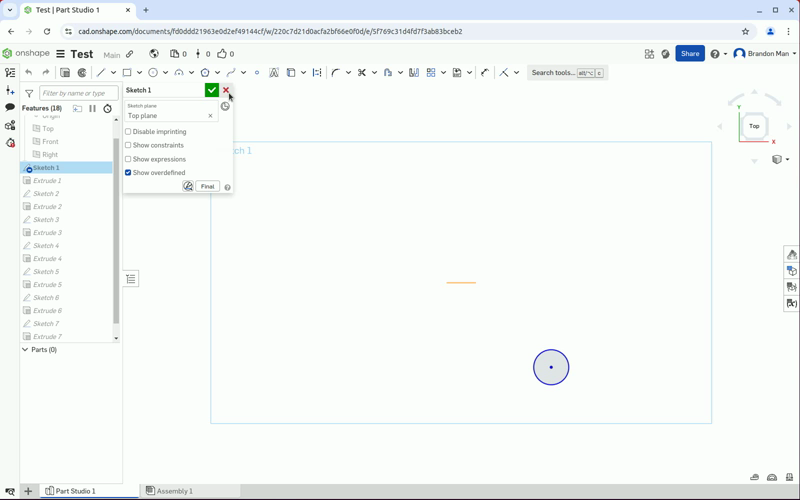
click(229, 92)
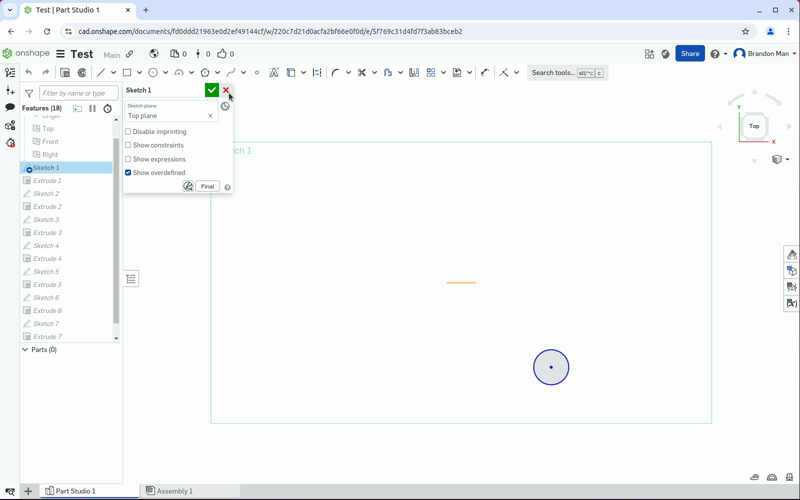
key(shift+s)
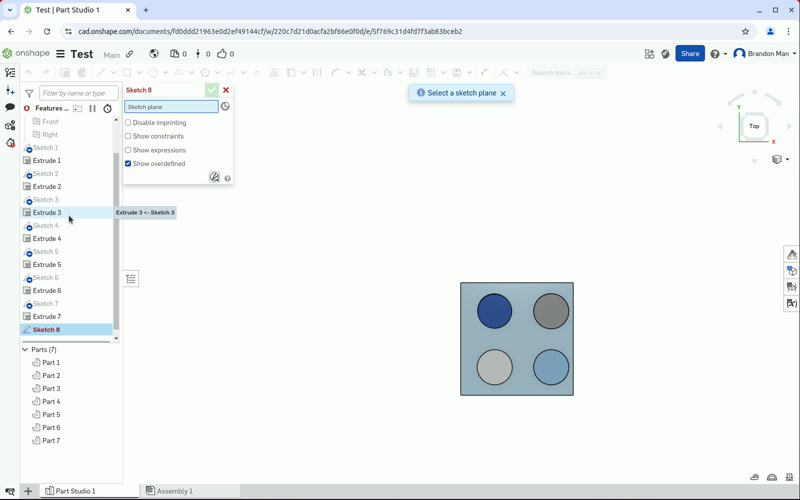
scroll(3)
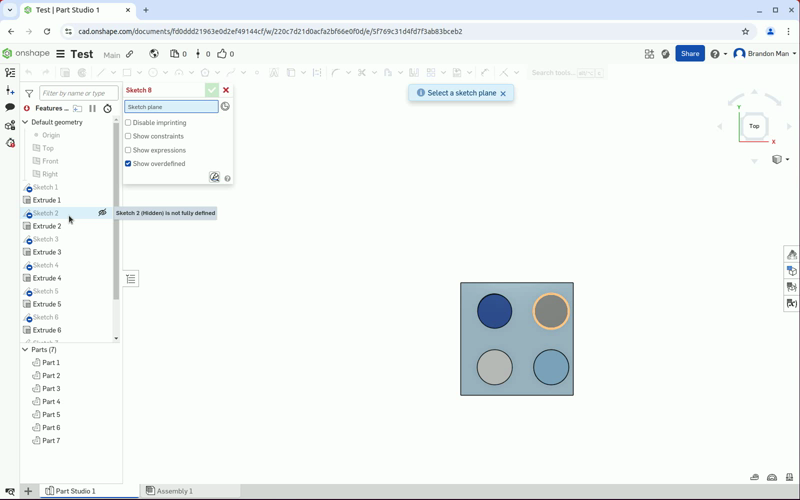
mouse_move(69, 150)
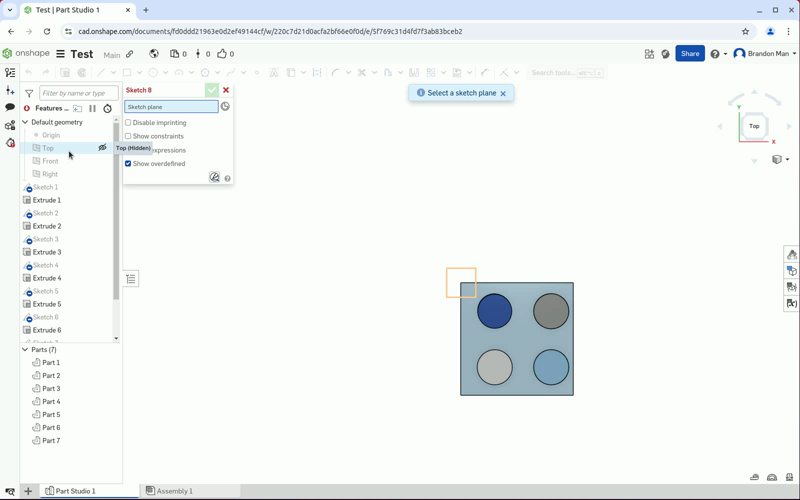
click(69, 150)
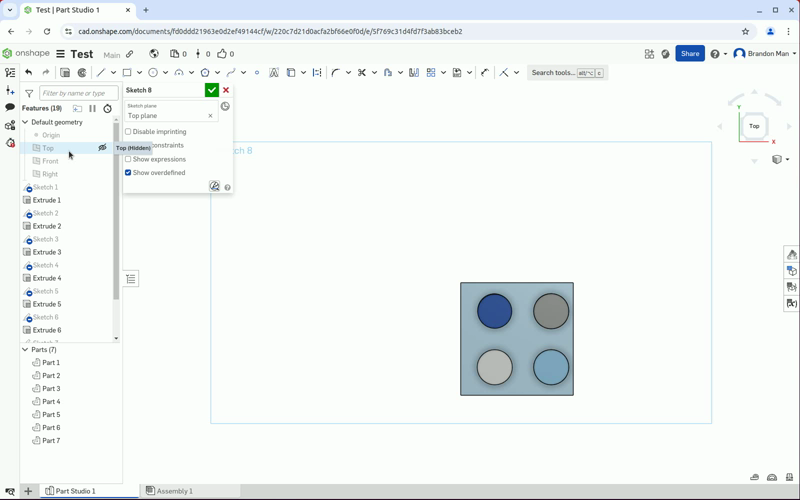
mouse_move(73, 352)
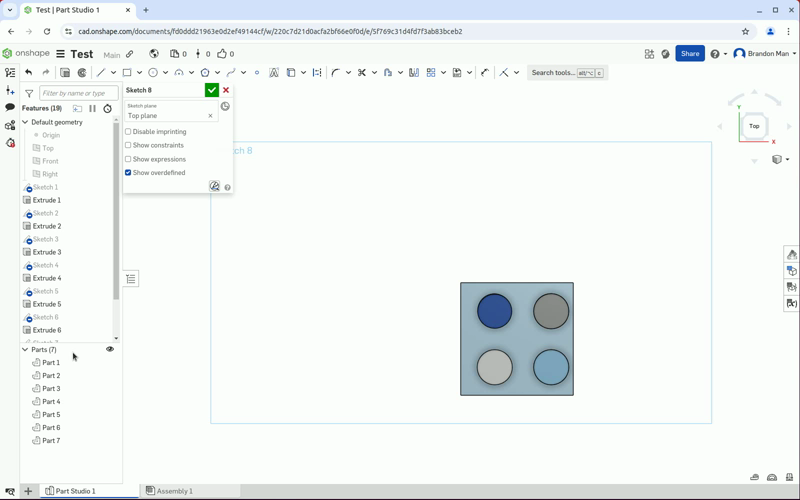
key(y)
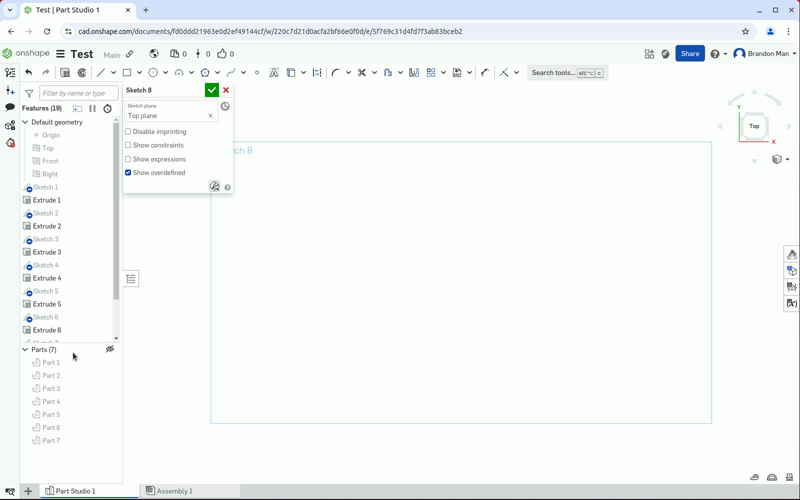
key(c)
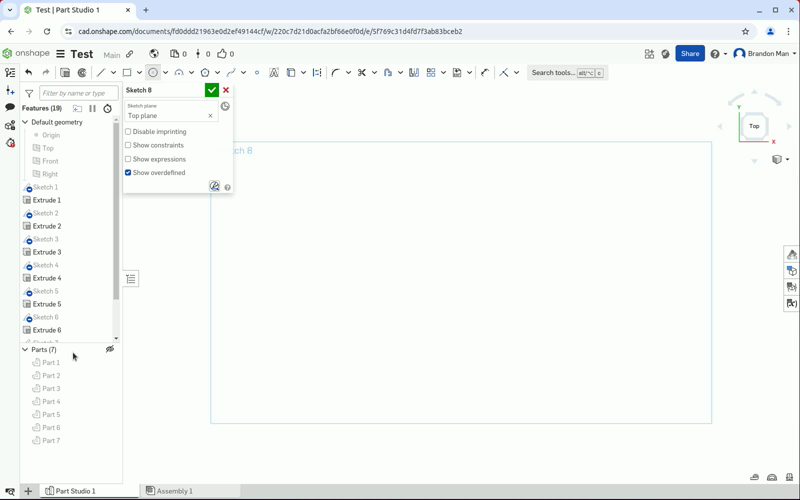
key_down(shift)
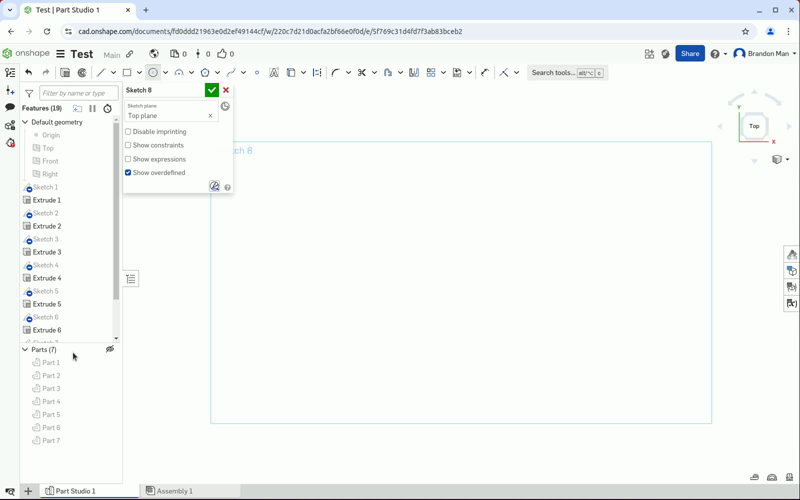
mouse_move(494, 367)
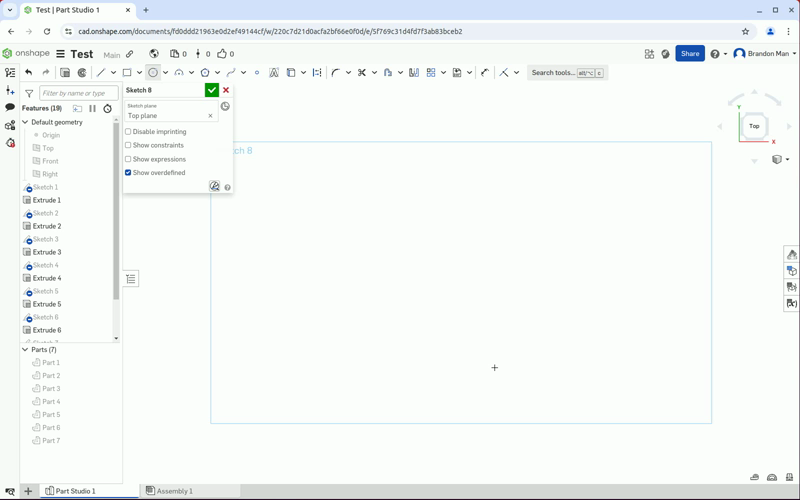
click(494, 367)
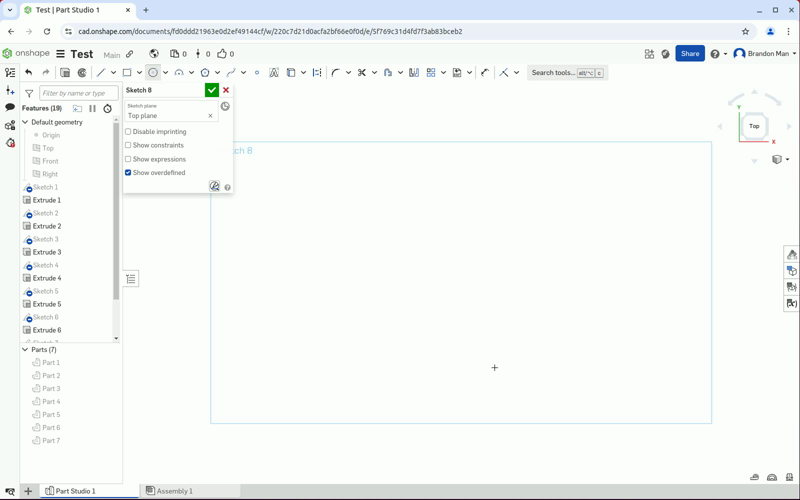
key_up(shift)
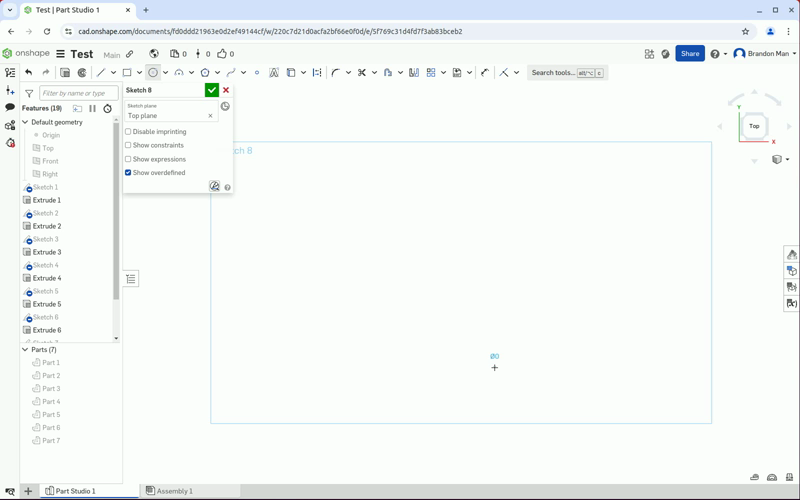
mouse_move(512, 367)
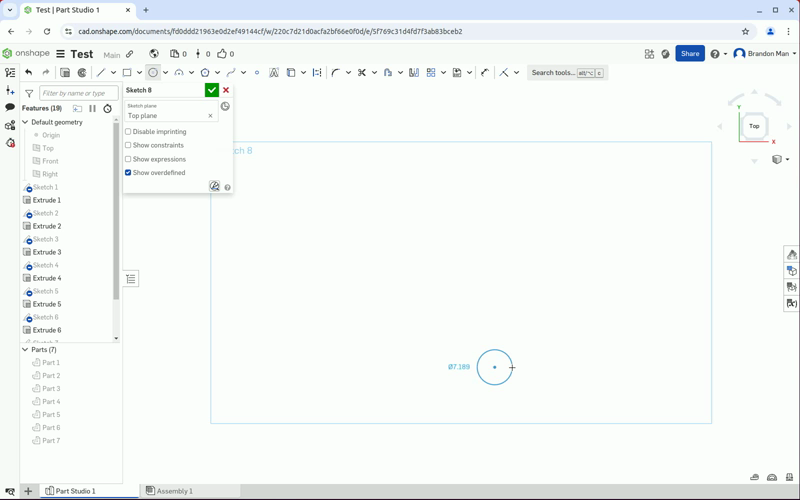
click(512, 367)
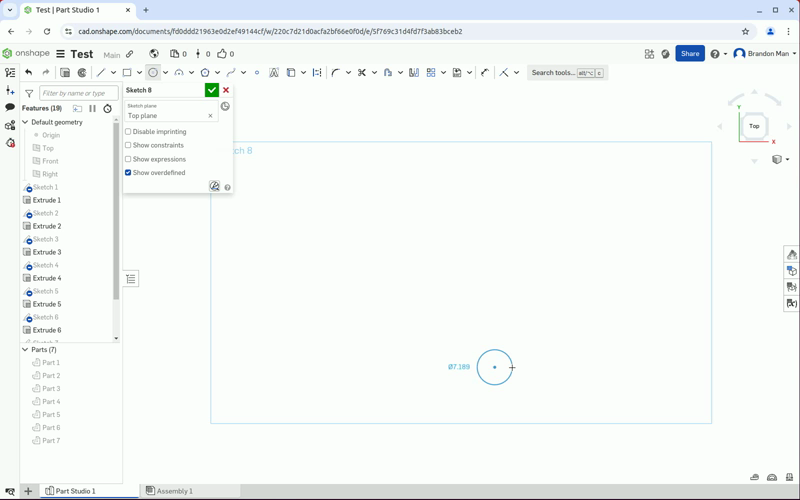
key(esc)
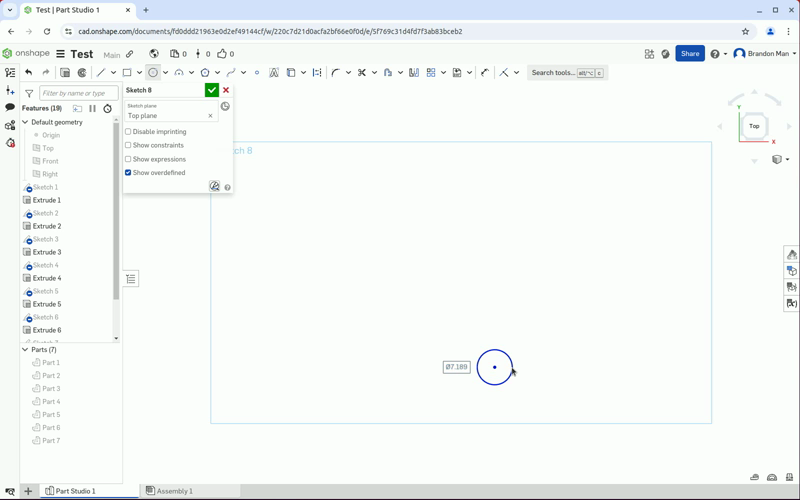
mouse_move(497, 383)
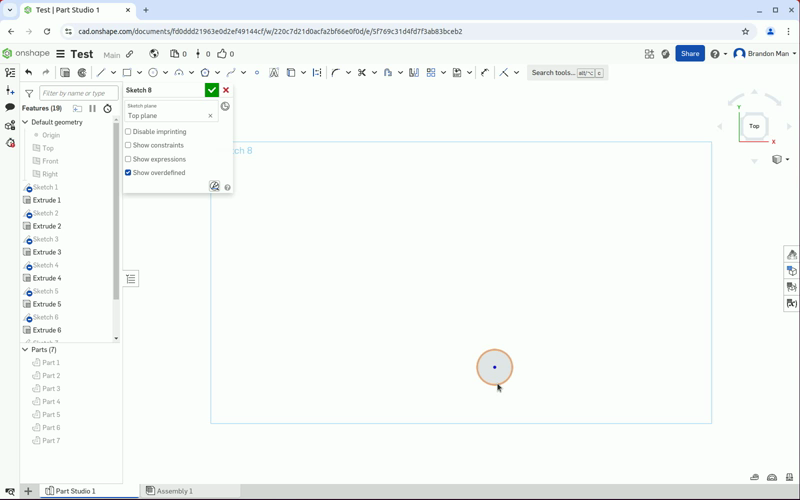
scroll(6)
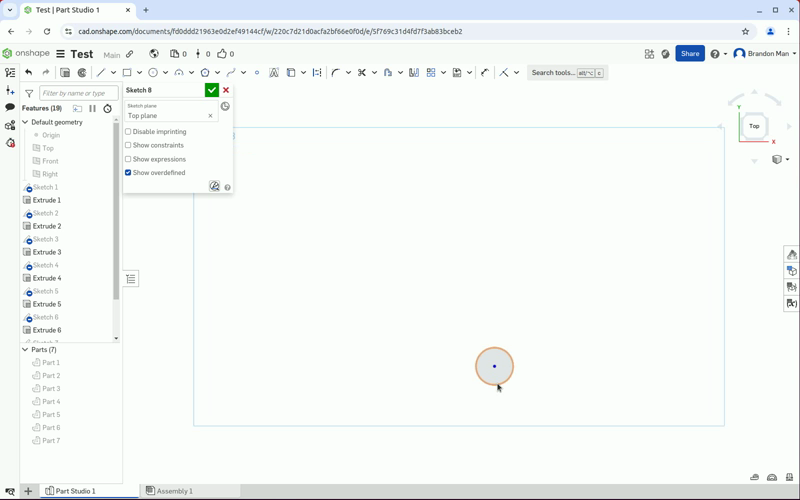
scroll(6)
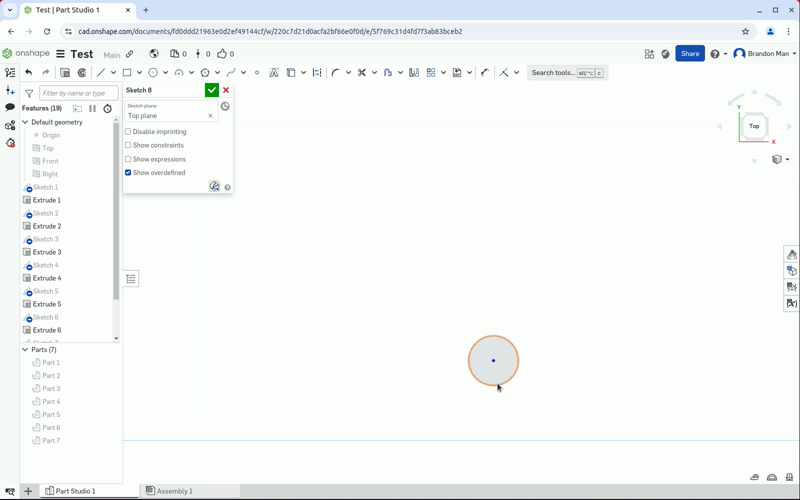
scroll(6)
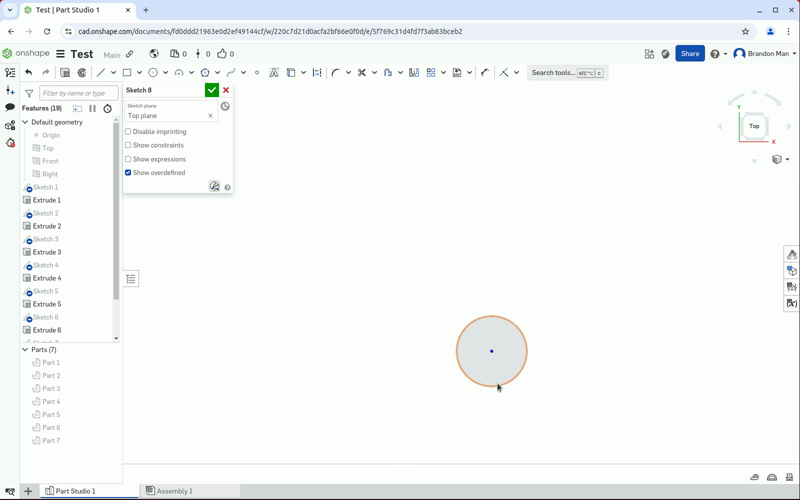
scroll(6)
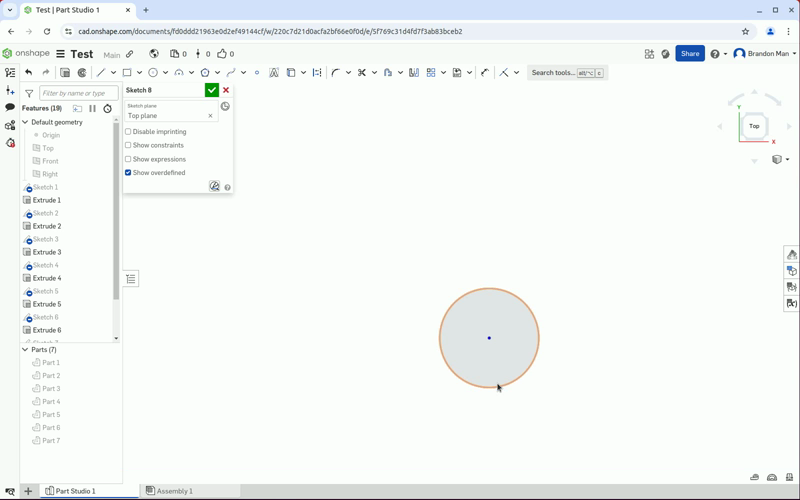
scroll(6)
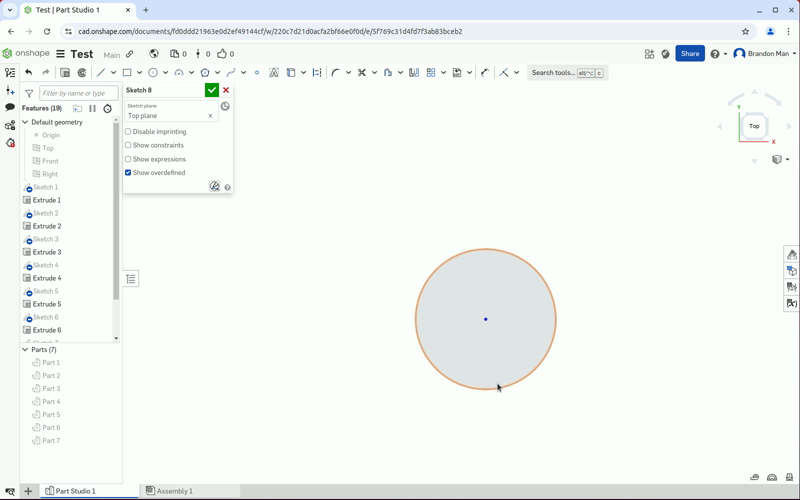
scroll(6)
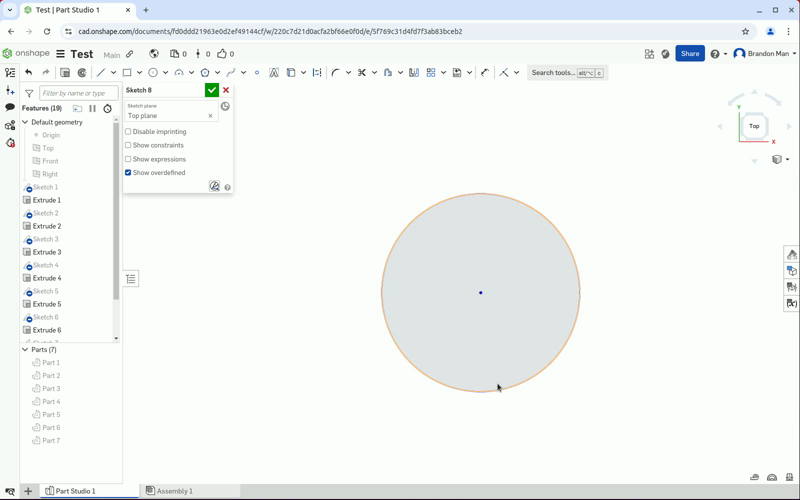
scroll(6)
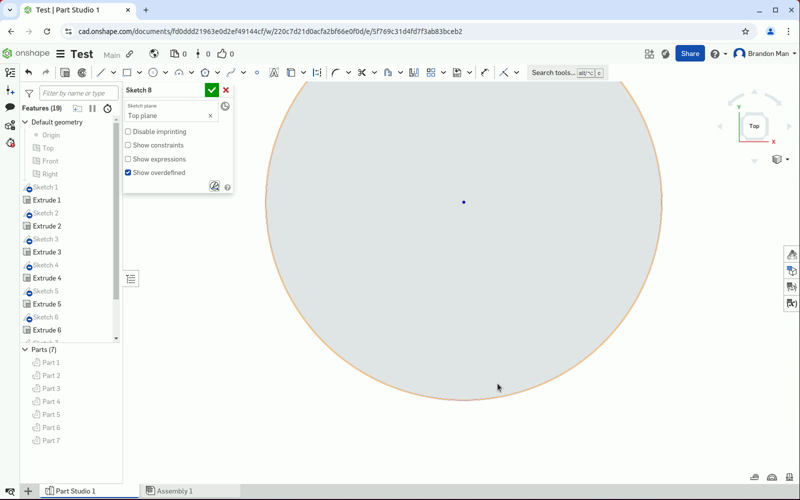
click(497, 383)
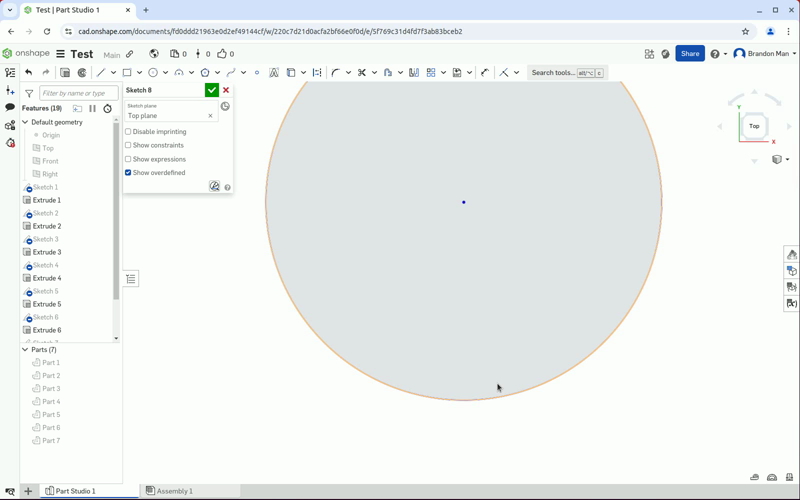
scroll(-6)
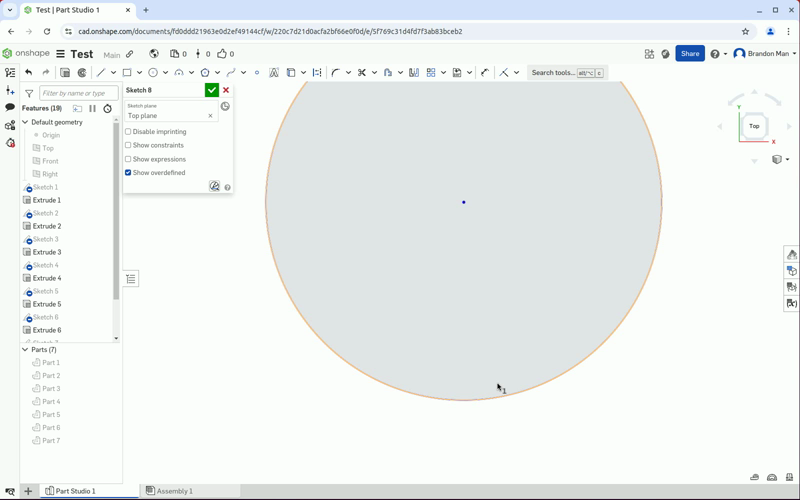
scroll(-6)
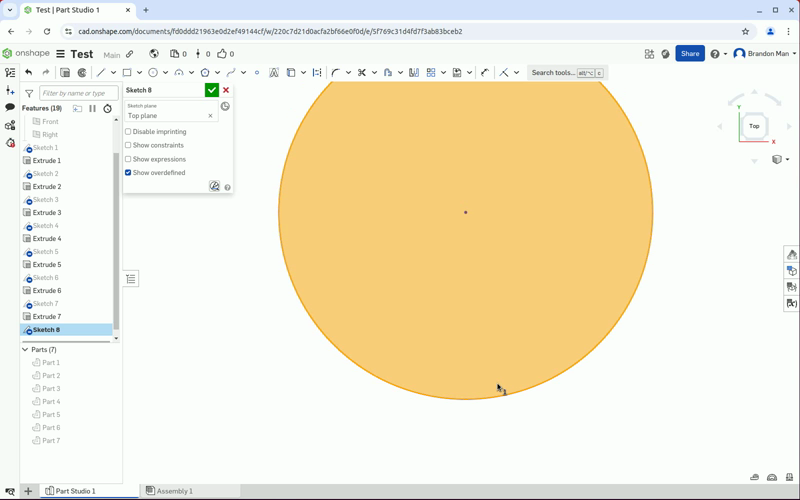
scroll(-6)
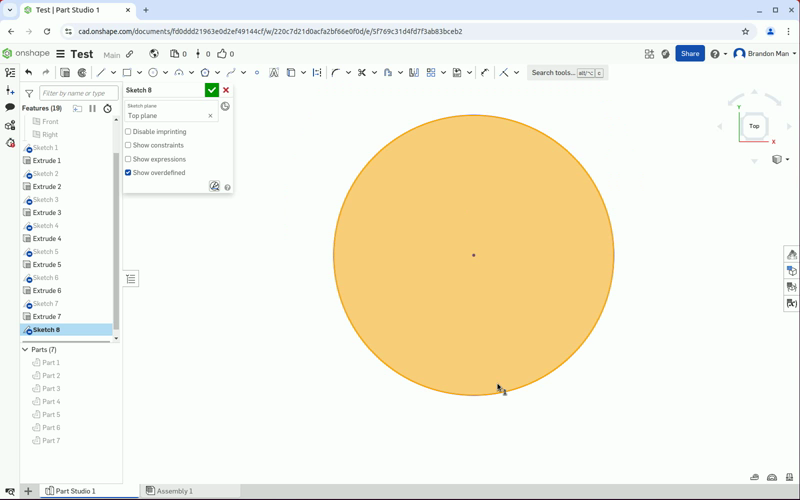
scroll(-6)
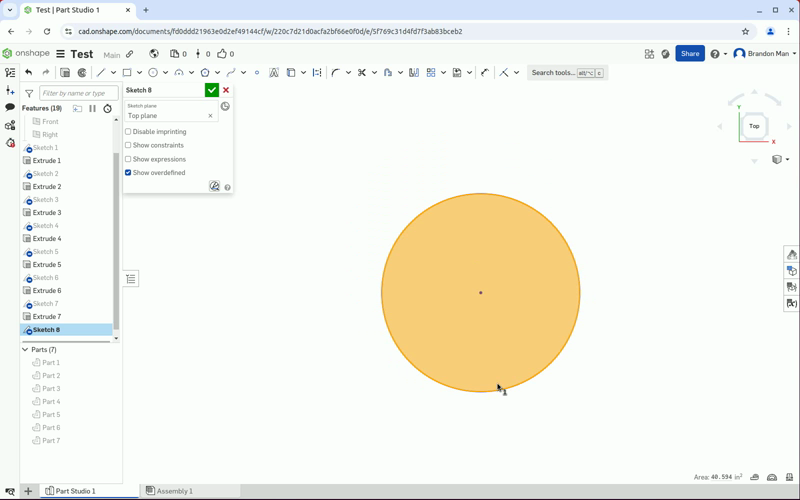
scroll(-6)
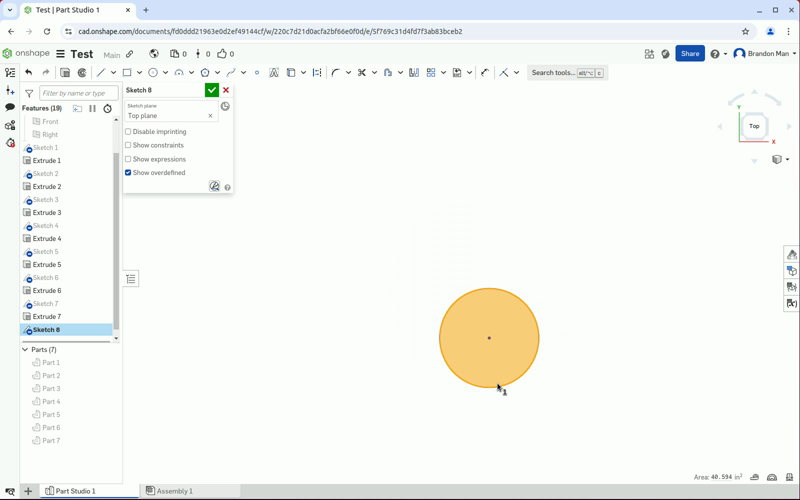
scroll(-6)
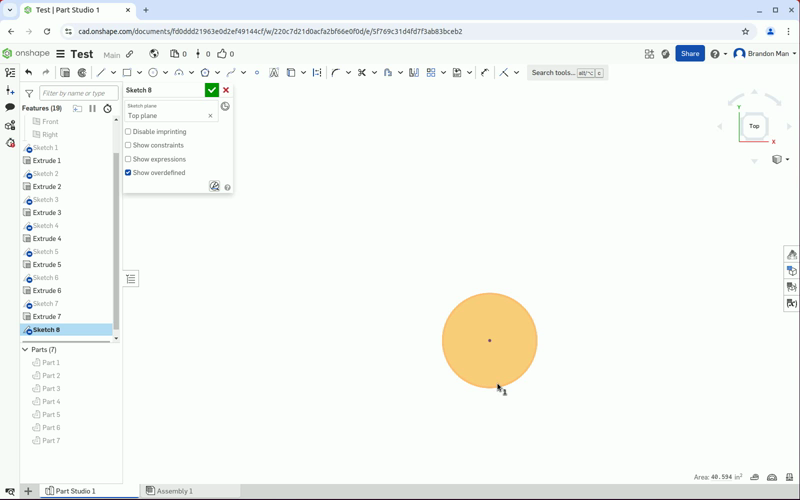
scroll(-6)
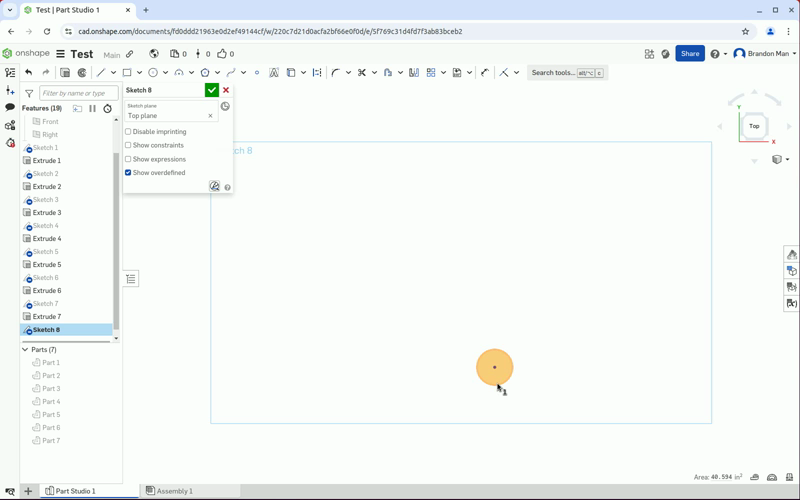
mouse_move(73, 352)
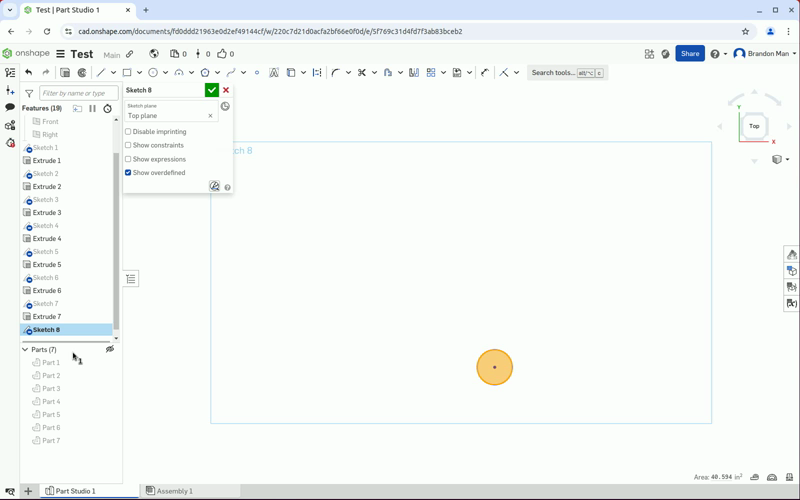
key(shift+y)
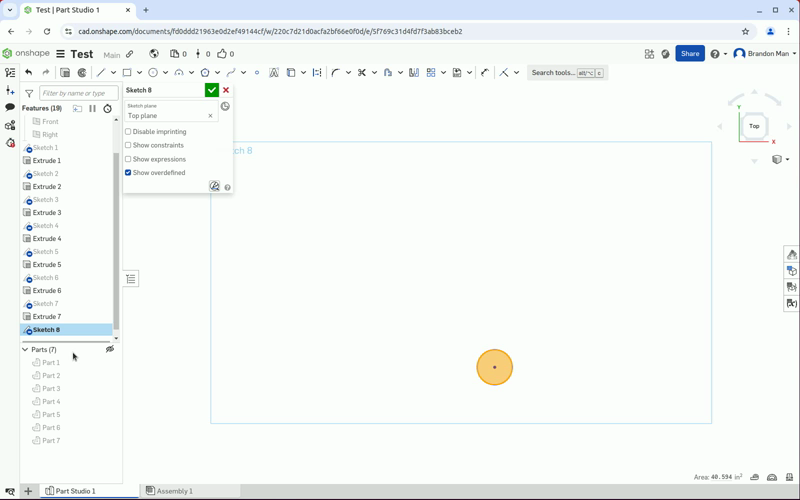
key(shift+e)
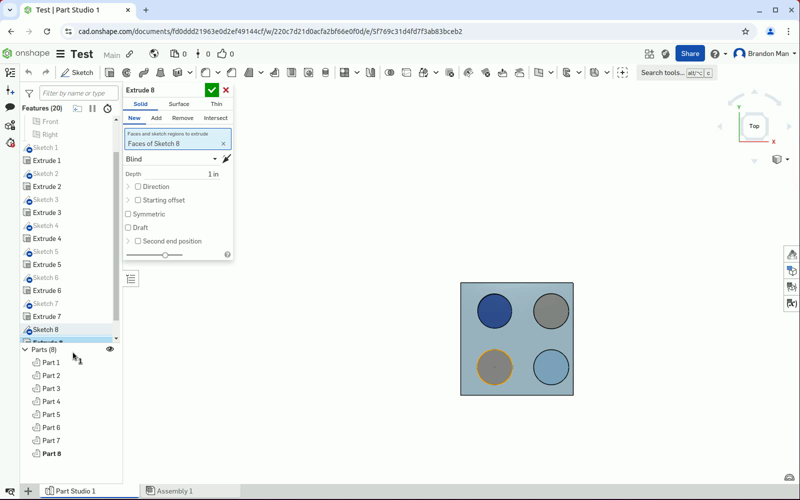
mouse_move(143, 106)
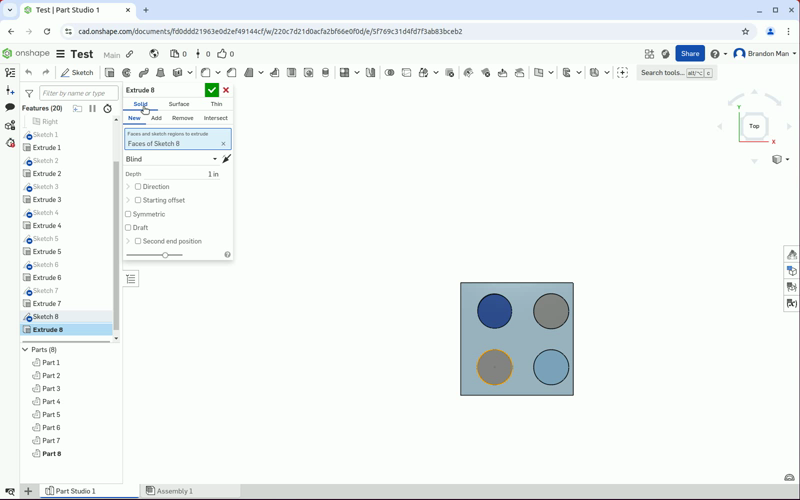
click(143, 106)
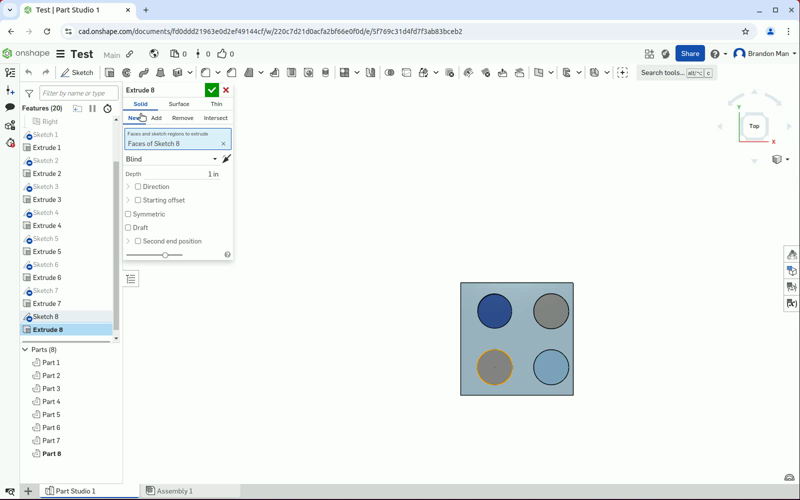
mouse_move(137, 120)
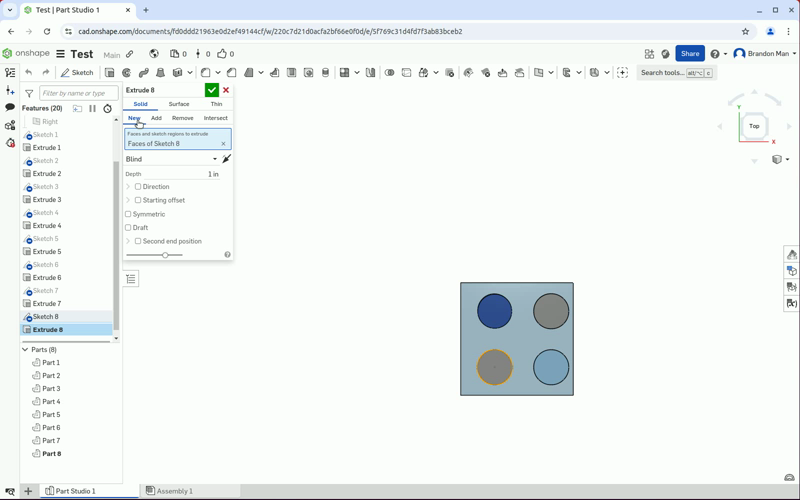
click(137, 120)
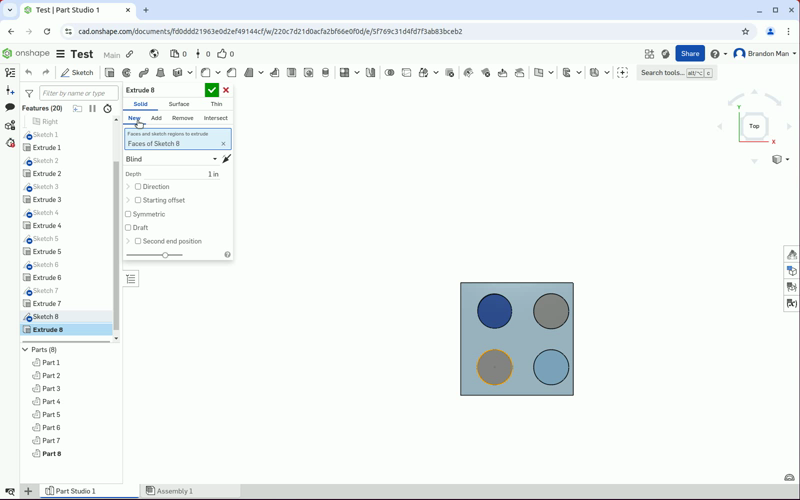
key(tab, 4)
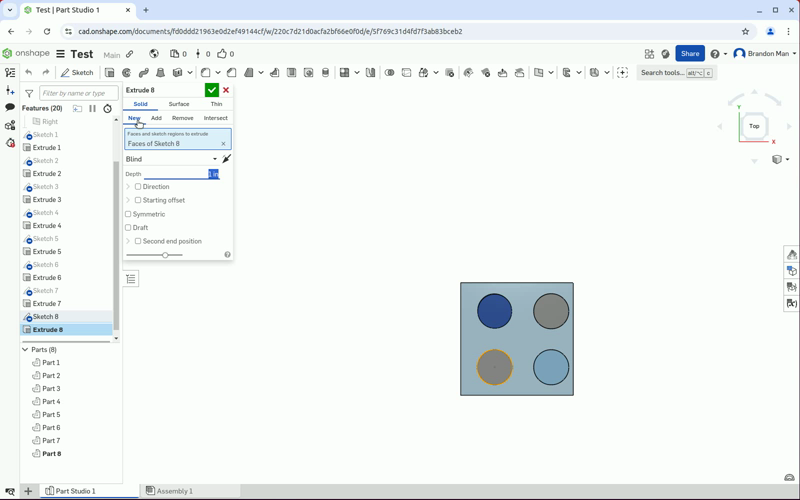
text(-2.889)
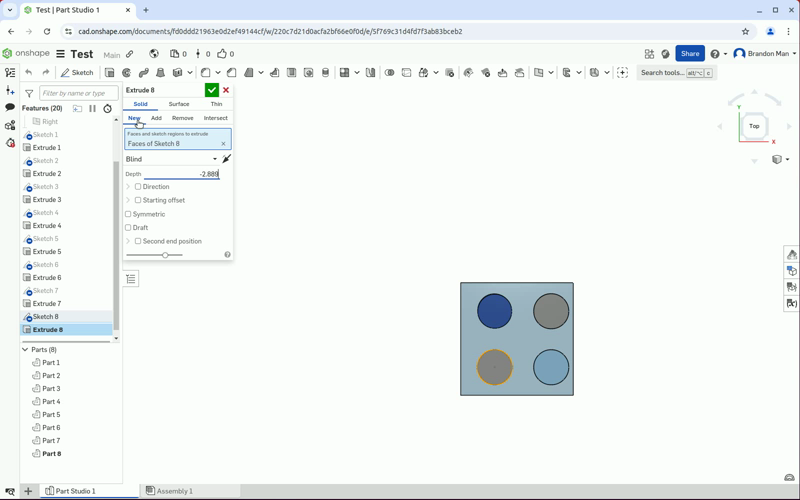
key(enter)
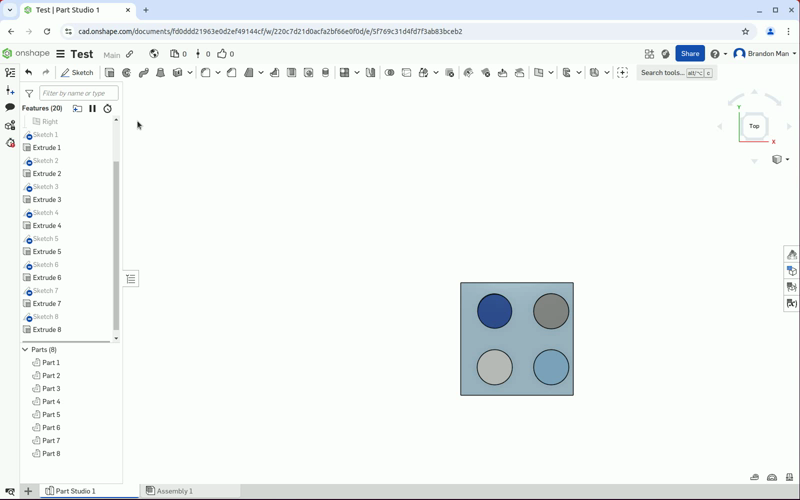
key(shift+h)
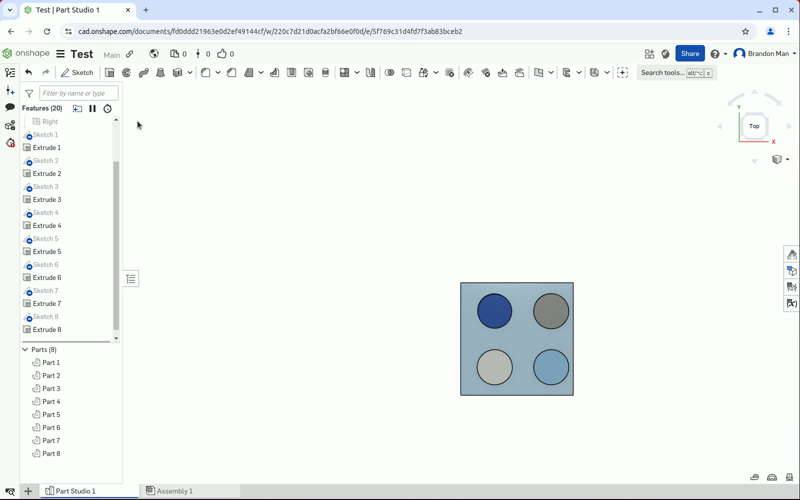
key(shift+h)
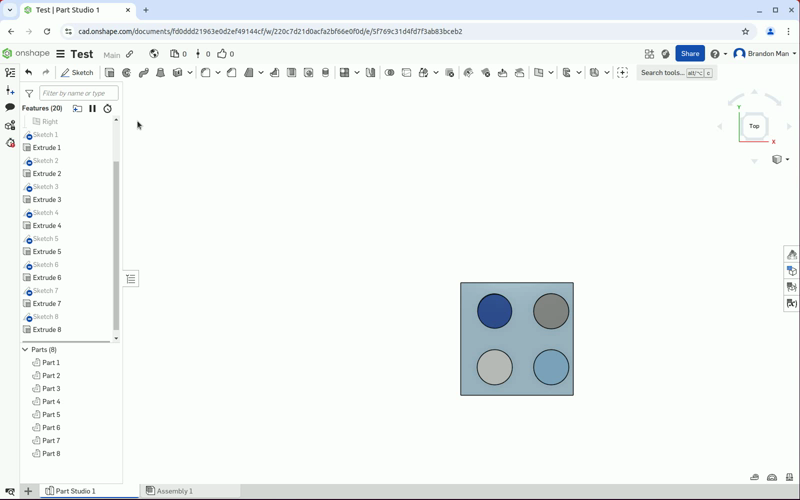
mouse_move(69, 137)
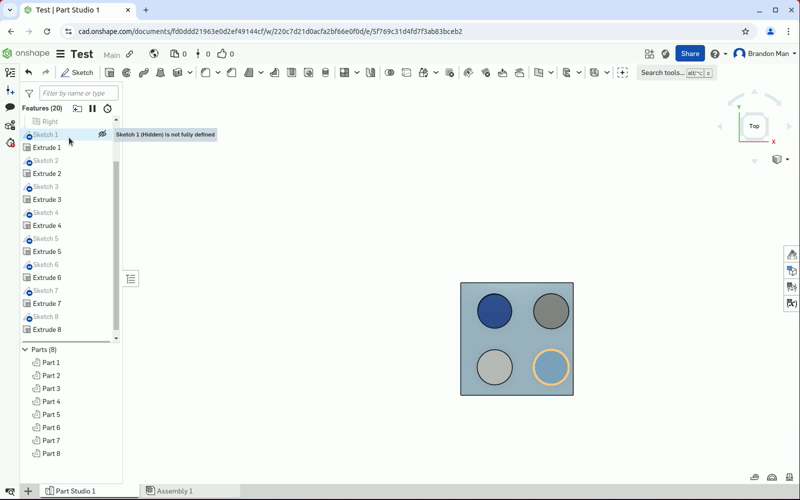
click(69, 137)
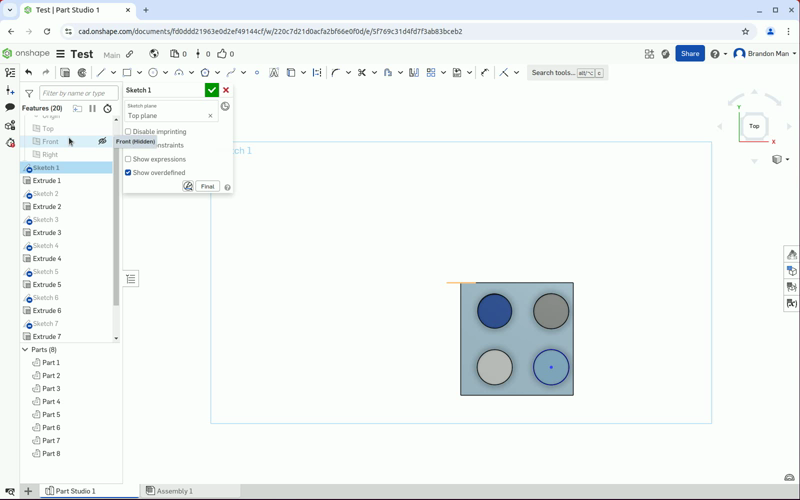
mouse_move(229, 92)
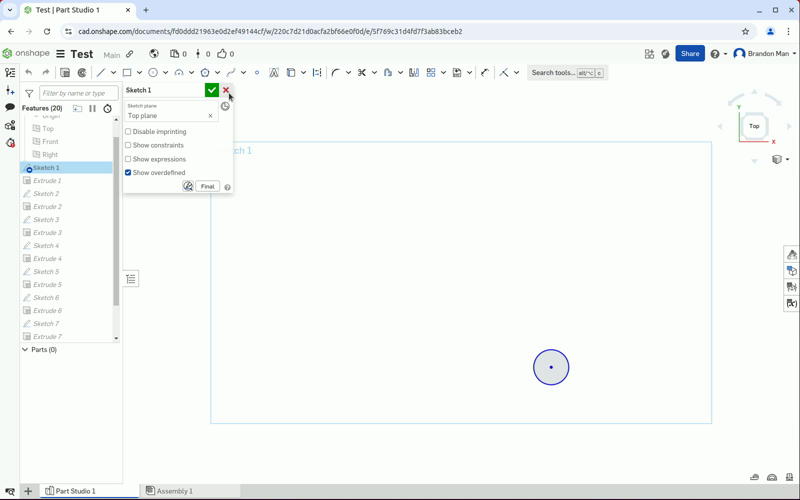
click(229, 92)
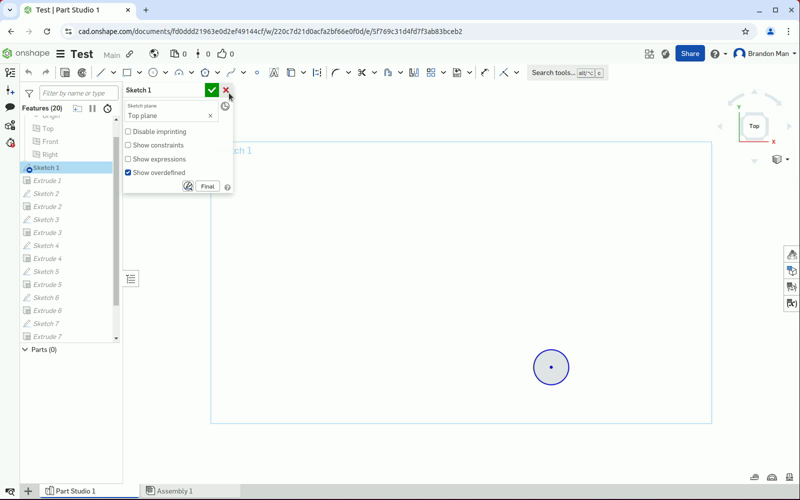
key(shift+s)
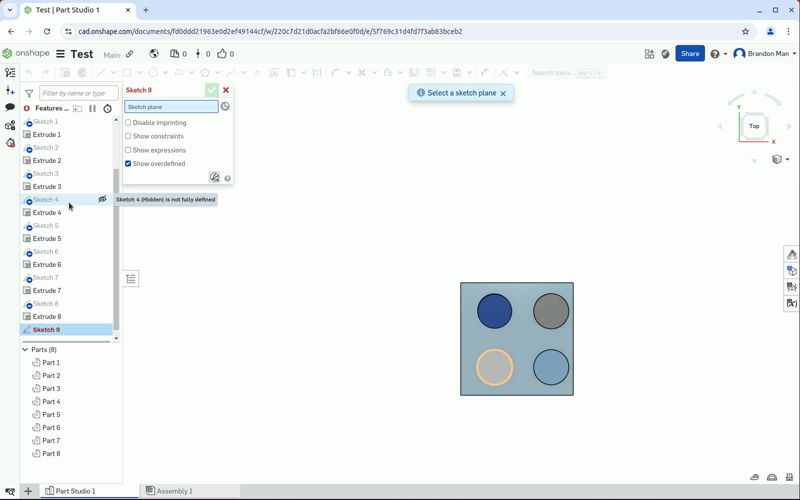
scroll(3)
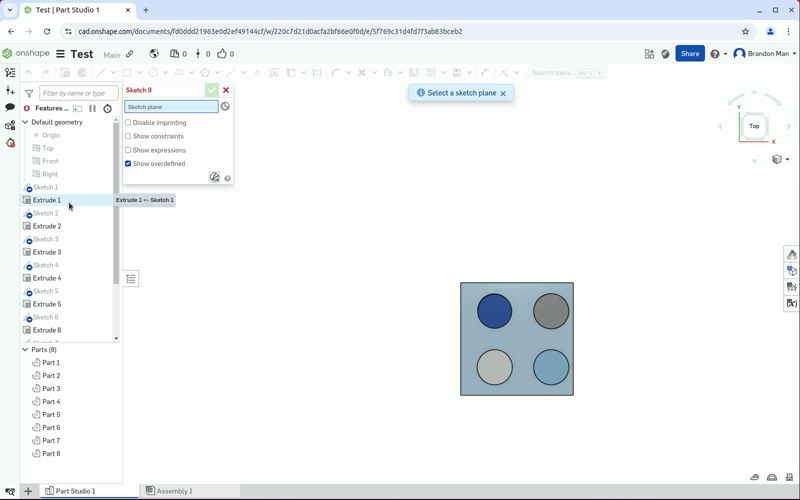
mouse_move(69, 150)
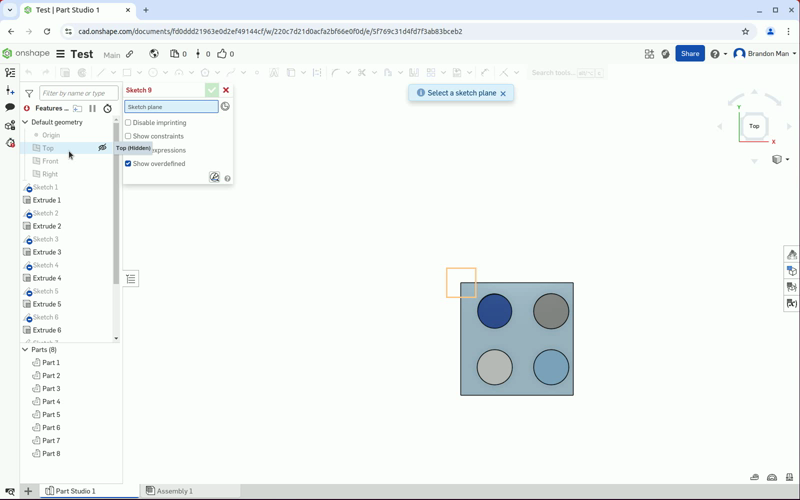
click(69, 150)
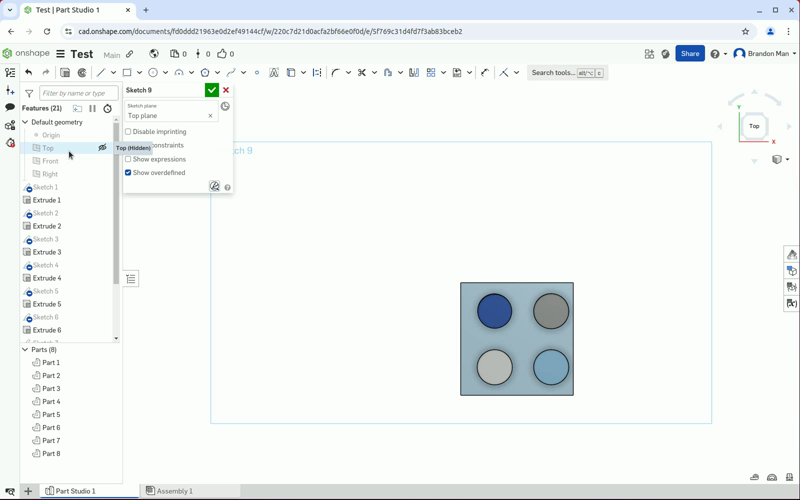
mouse_move(73, 352)
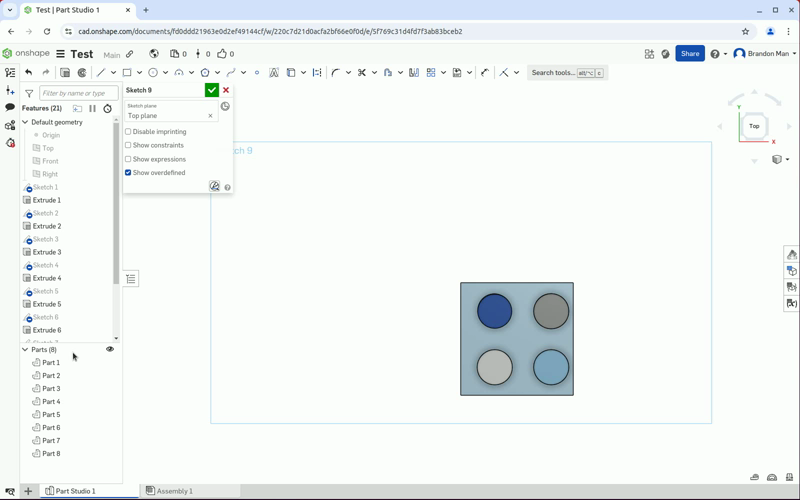
key(y)
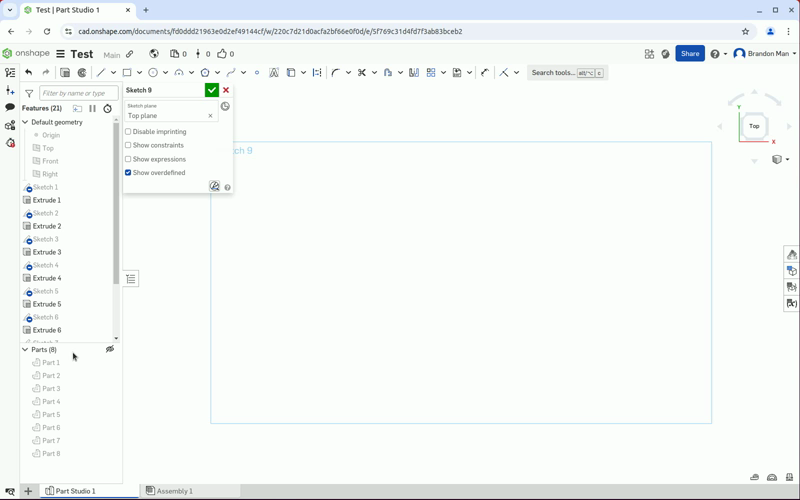
key(c)
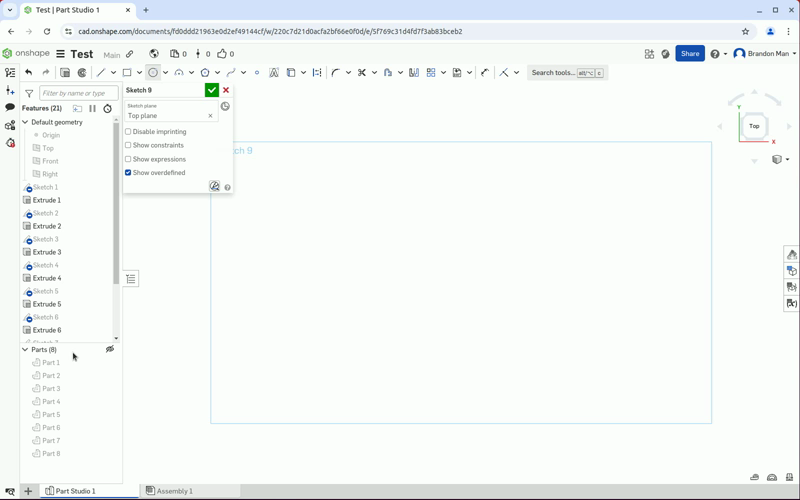
key_down(shift)
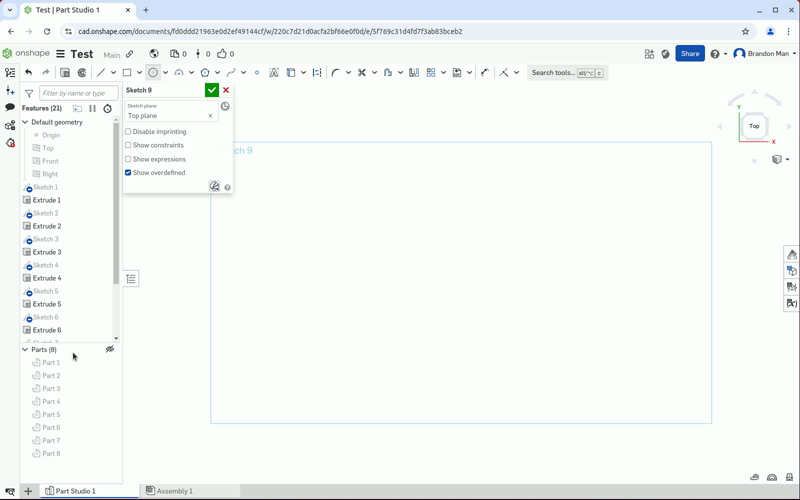
mouse_move(494, 311)
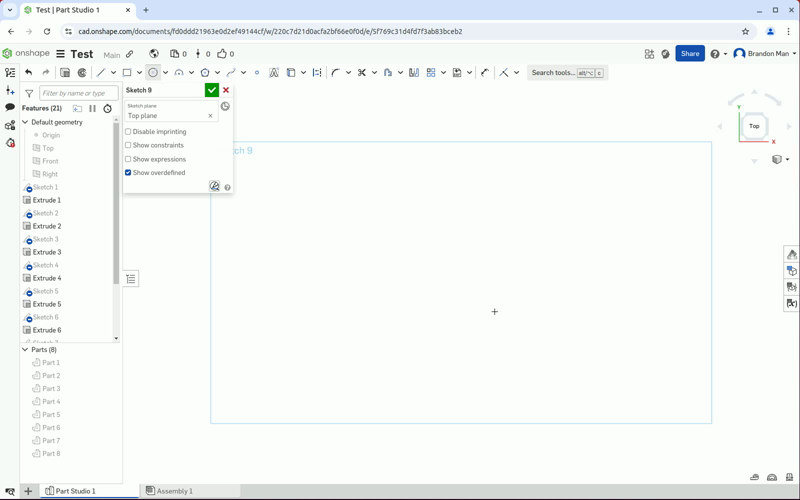
click(494, 311)
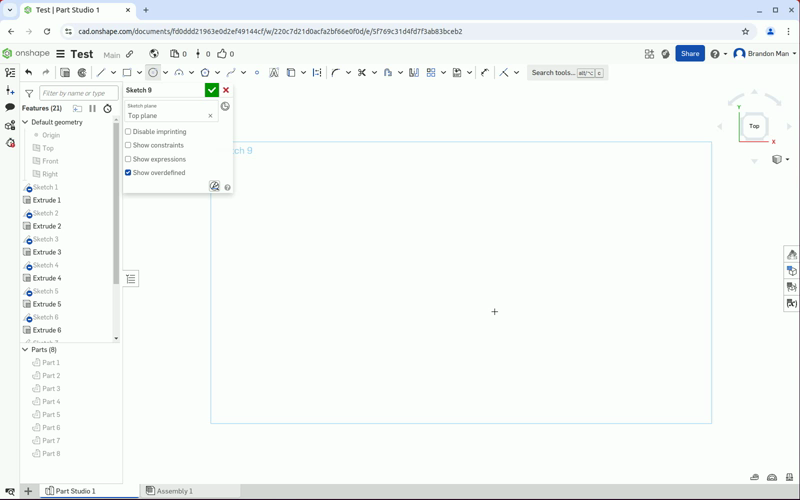
key_up(shift)
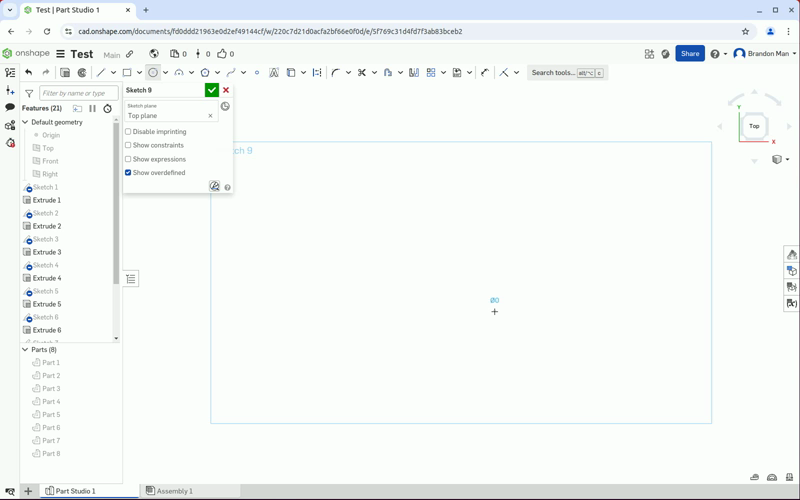
mouse_move(511, 311)
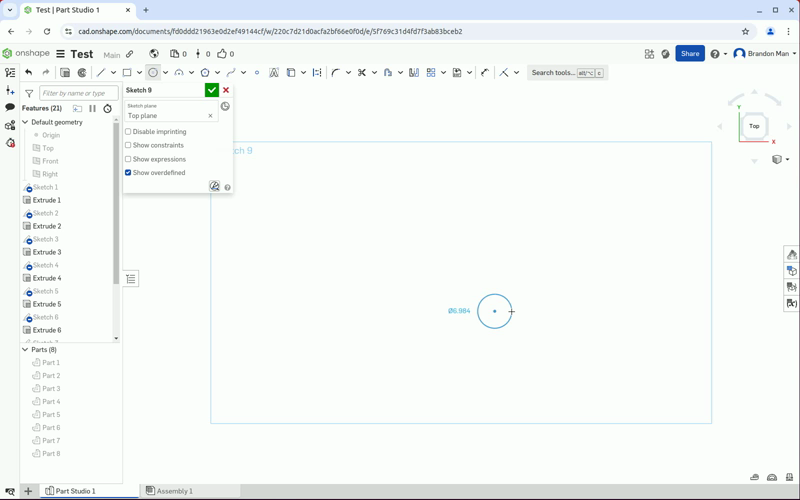
click(511, 311)
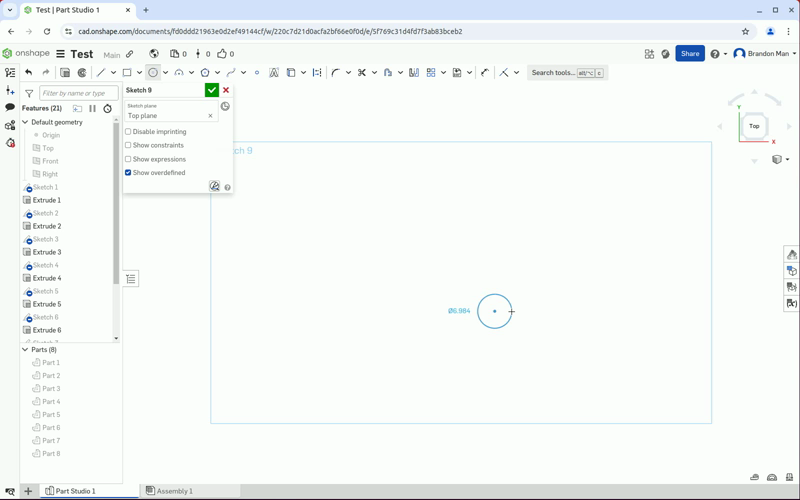
key(esc)
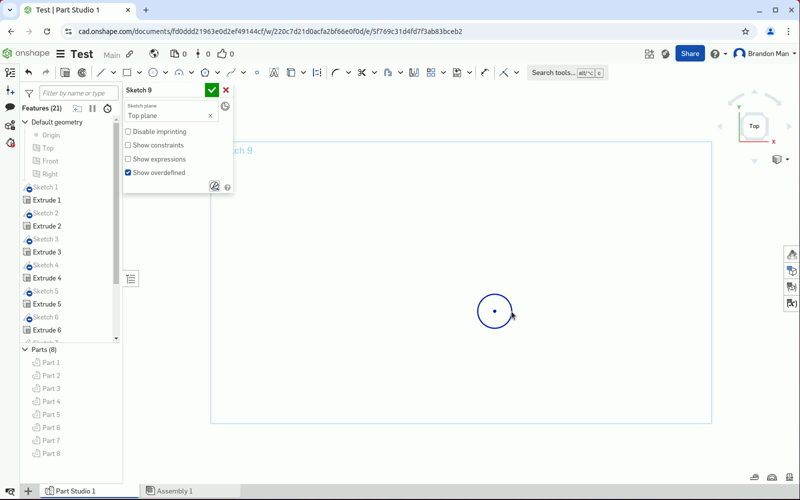
mouse_move(501, 311)
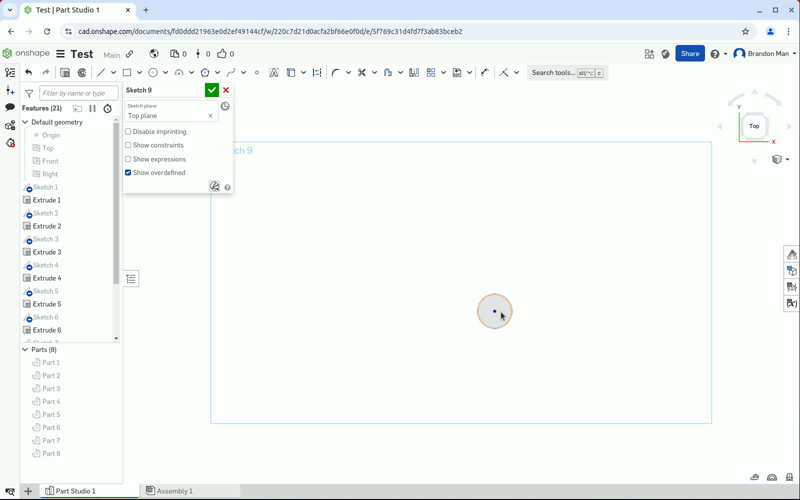
scroll(6)
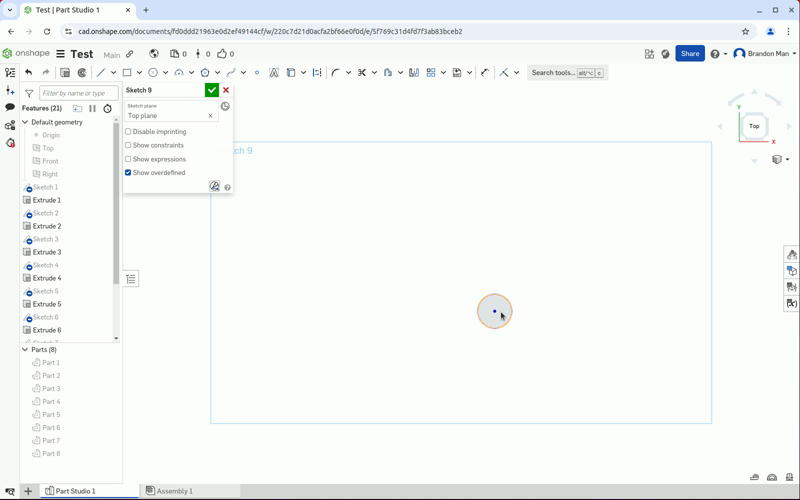
scroll(6)
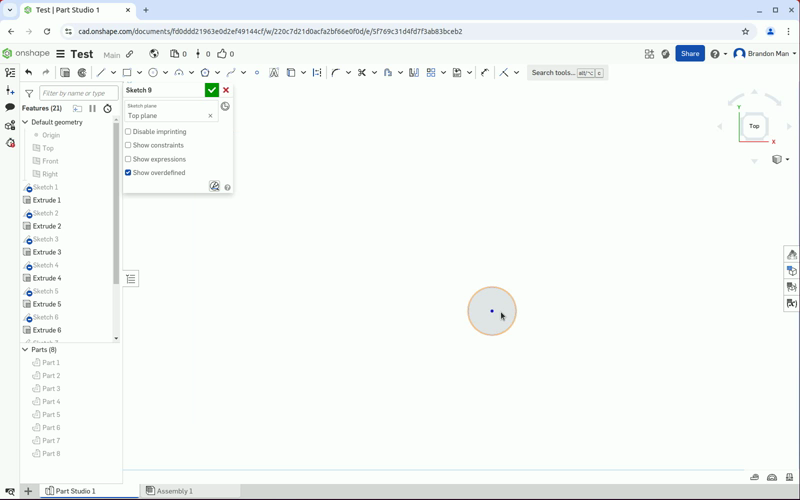
scroll(6)
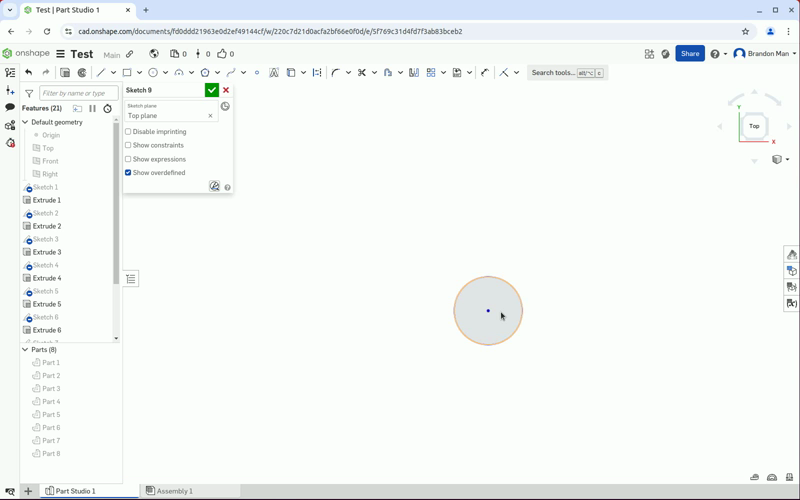
scroll(6)
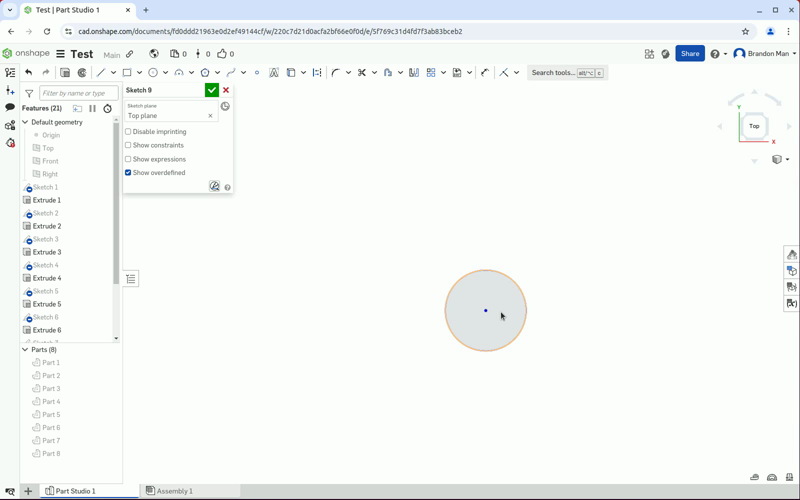
scroll(6)
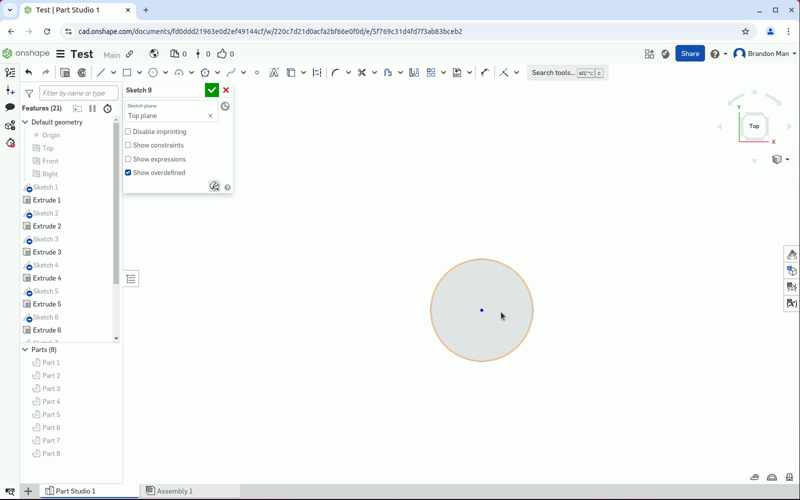
scroll(6)
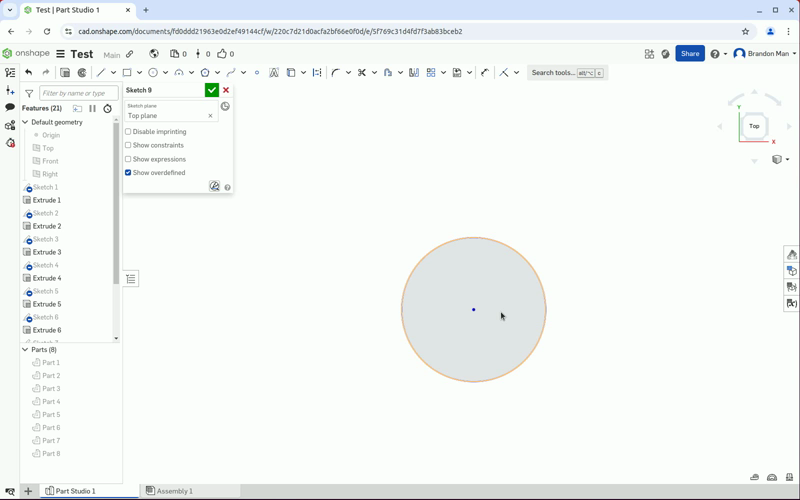
scroll(6)
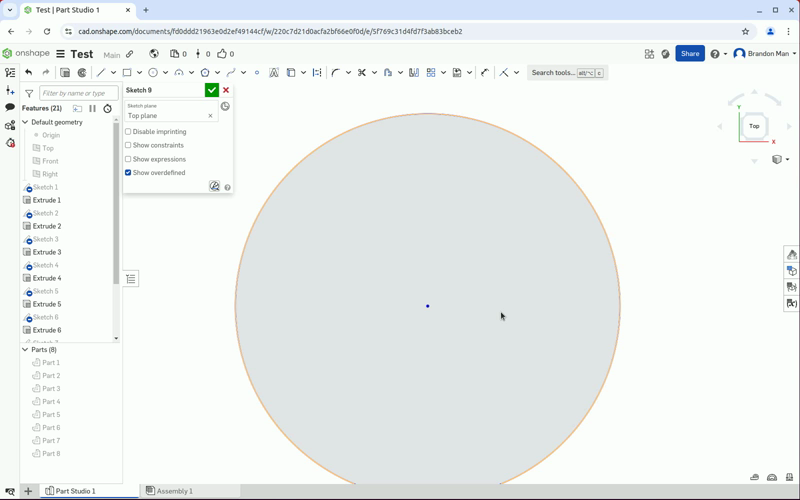
click(501, 311)
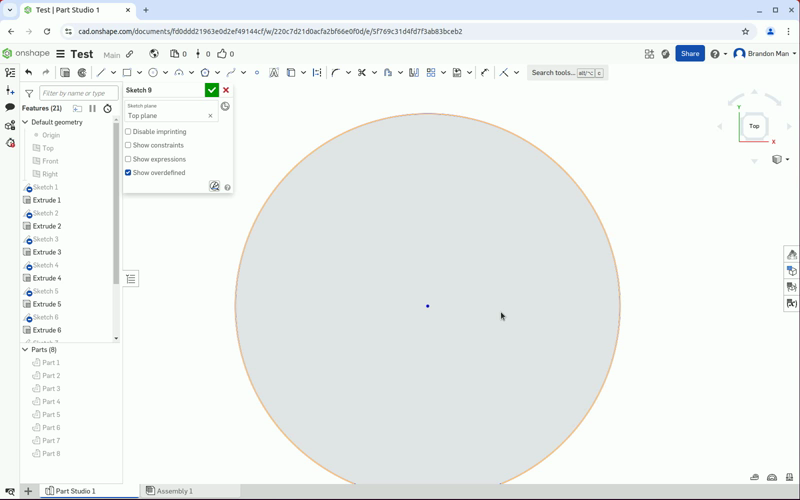
scroll(-6)
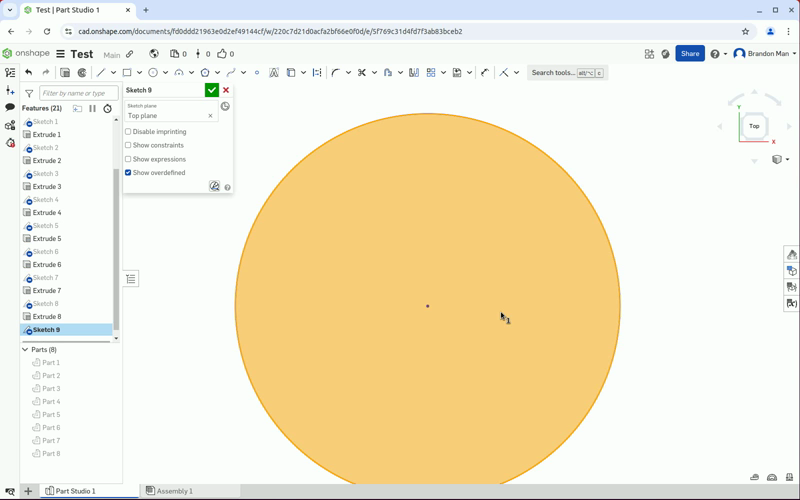
scroll(-6)
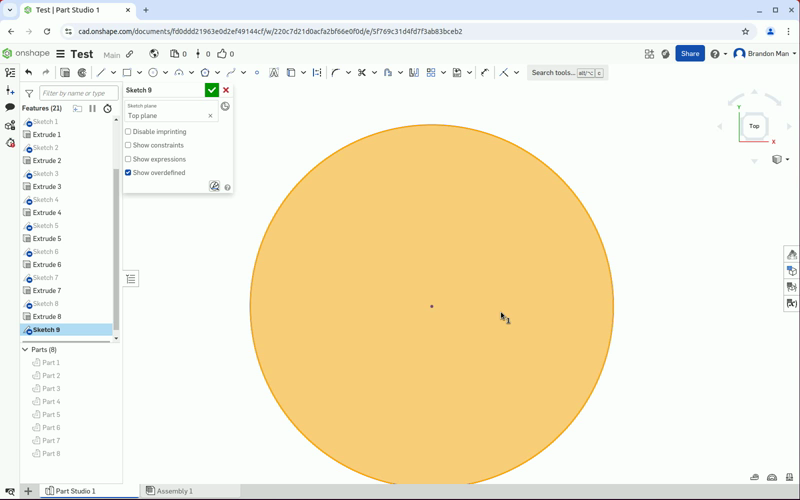
scroll(-6)
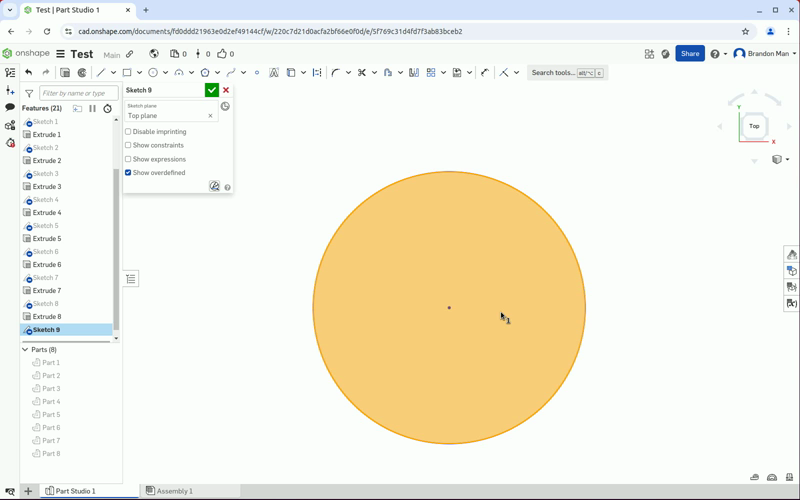
scroll(-6)
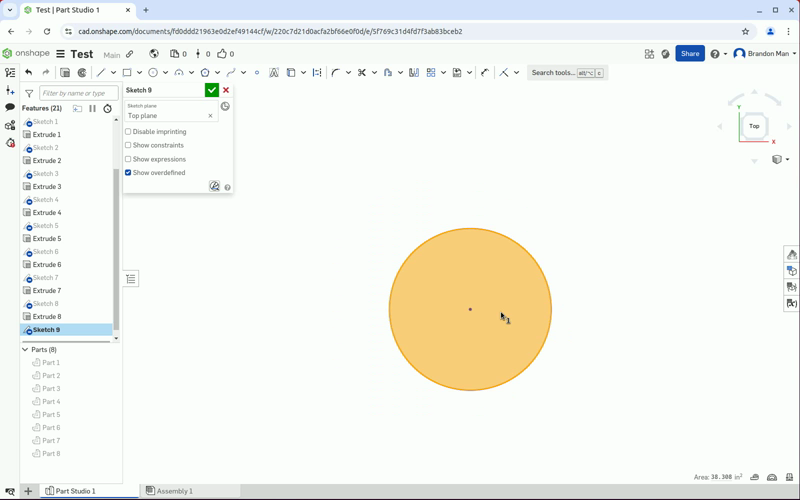
scroll(-6)
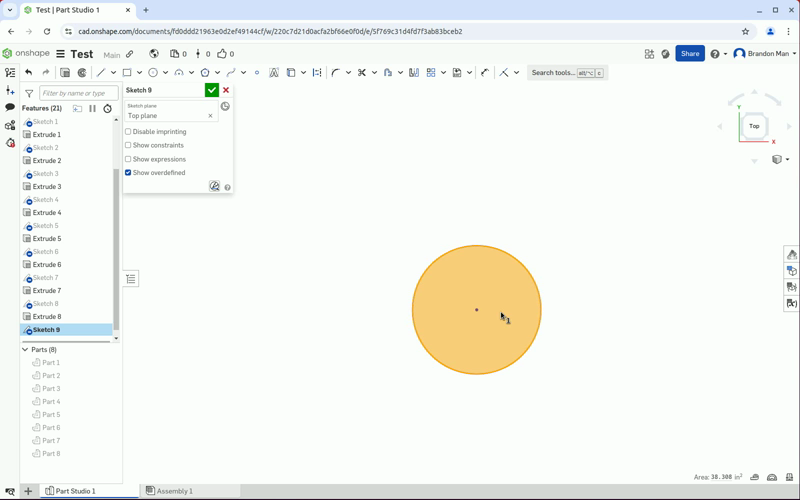
scroll(-6)
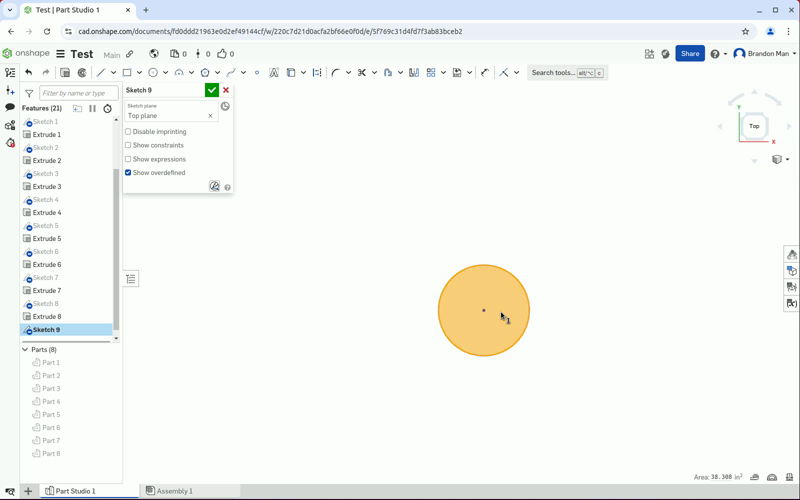
scroll(-6)
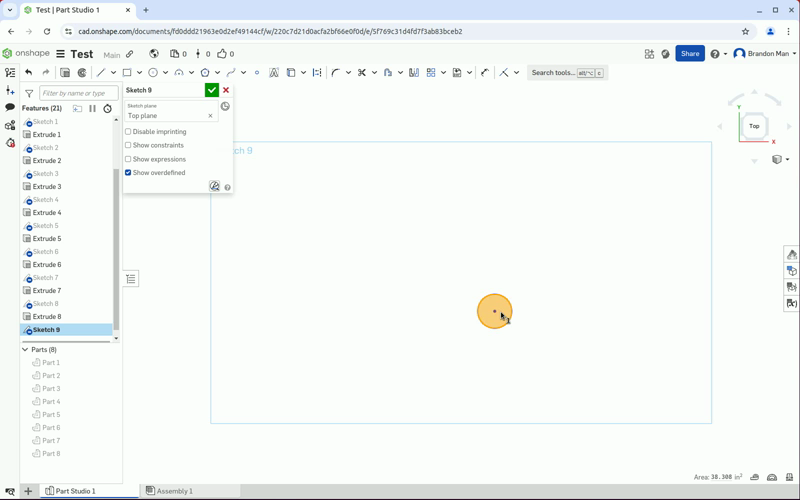
mouse_move(73, 352)
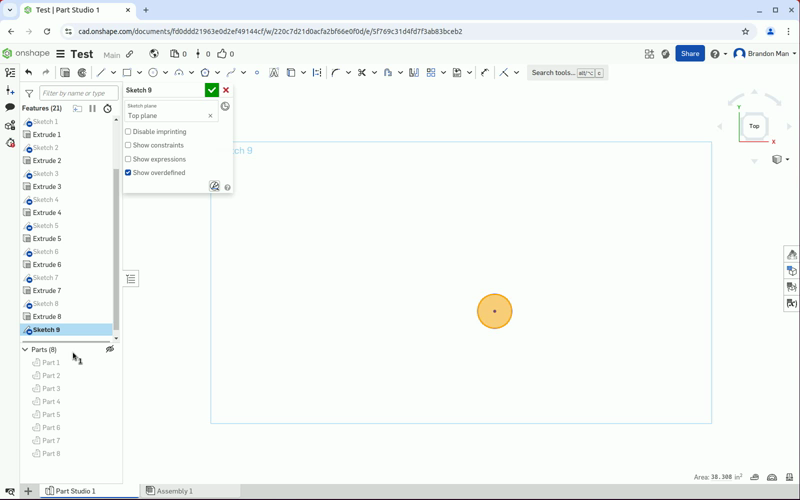
key(shift+y)
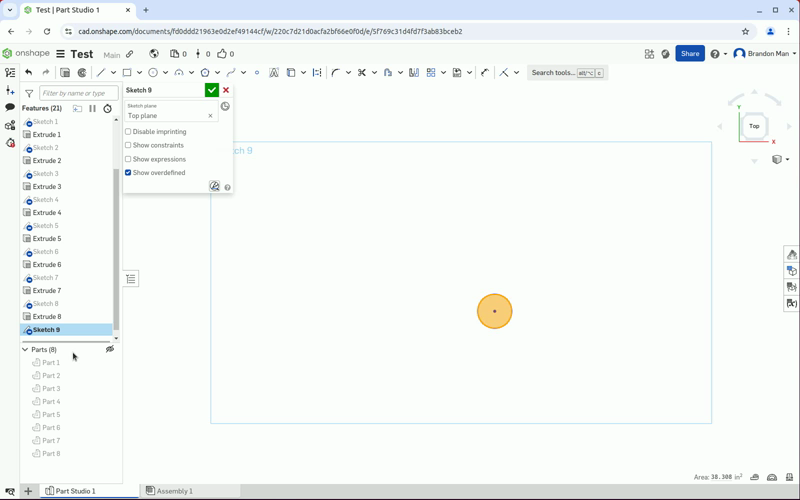
key(shift+e)
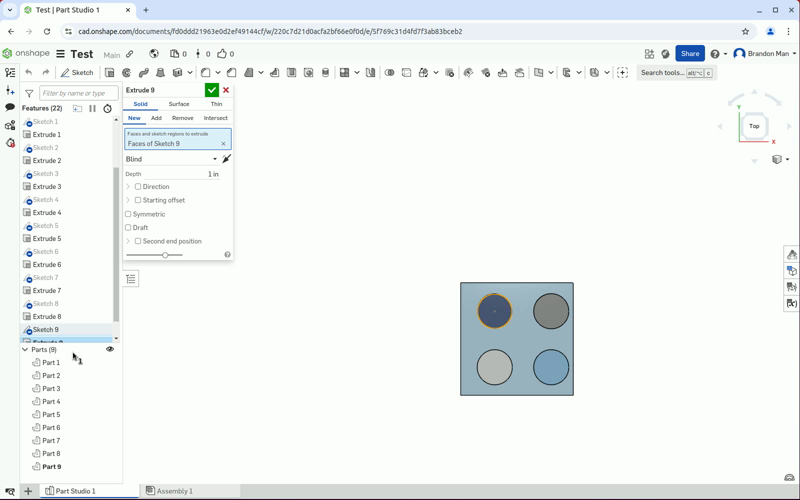
mouse_move(143, 106)
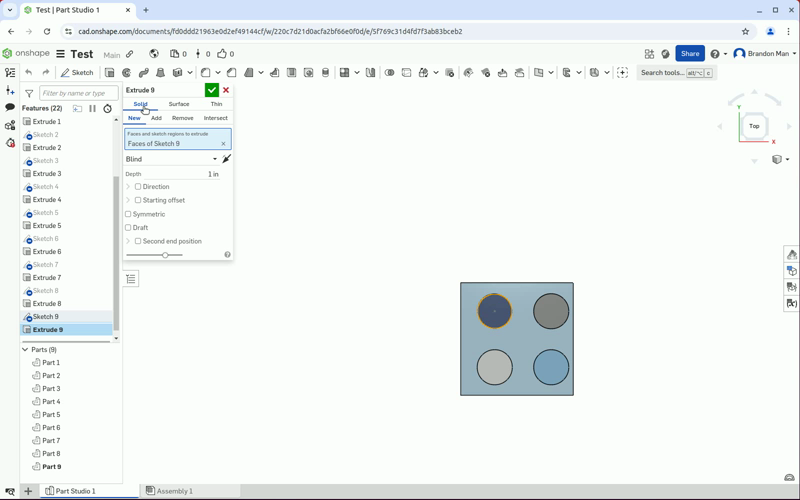
click(143, 106)
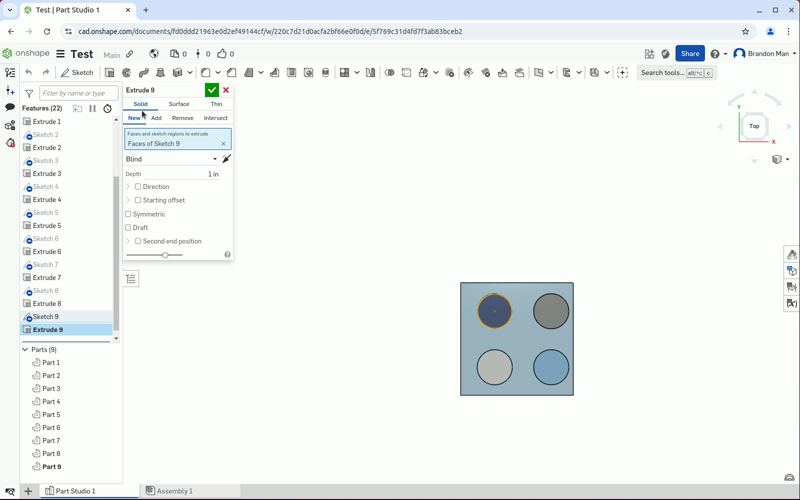
mouse_move(137, 120)
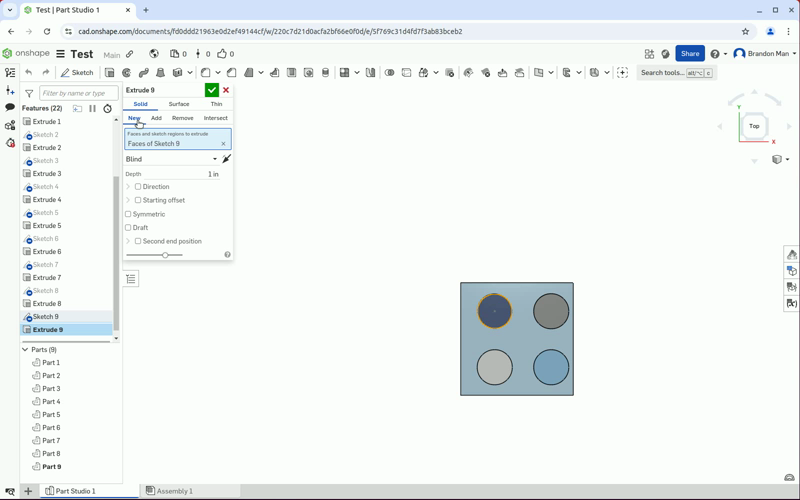
click(137, 120)
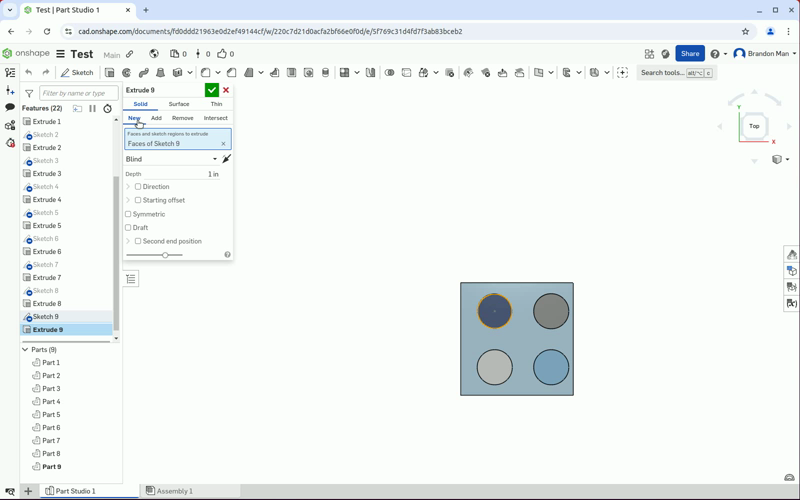
key(tab, 4)
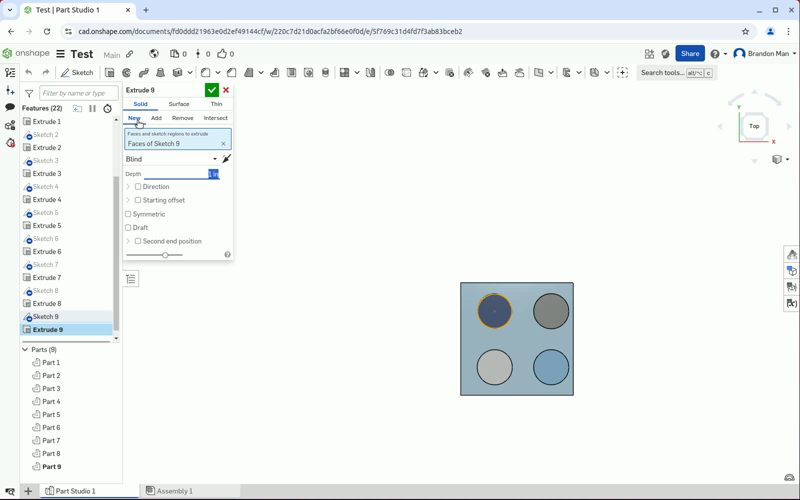
text(-2.889)
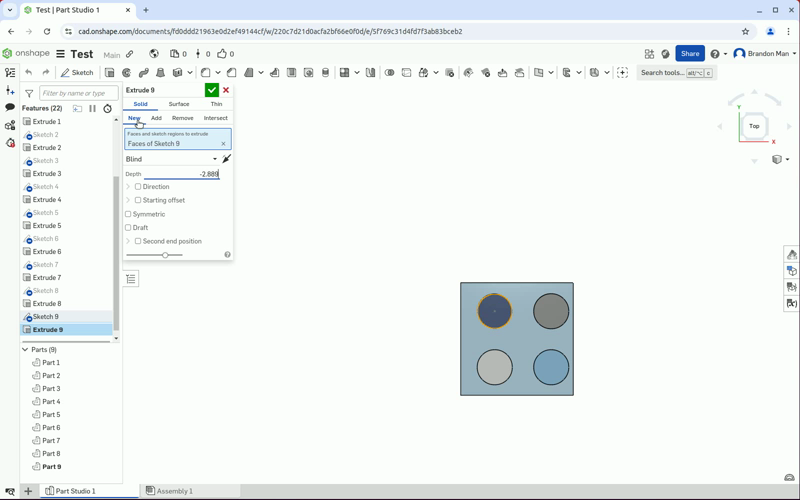
key(enter)
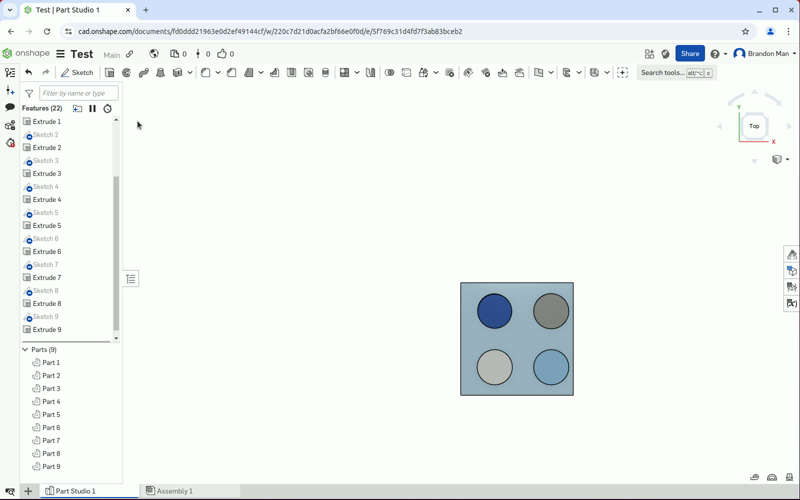
key(shift+h)
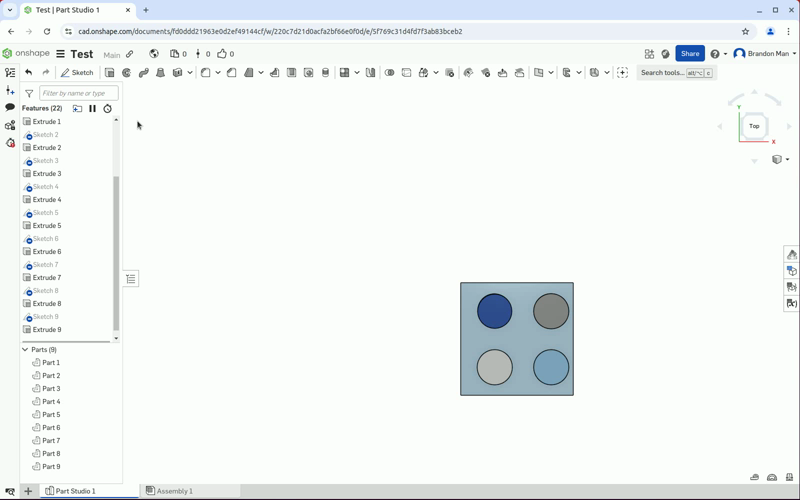
key(shift+h)
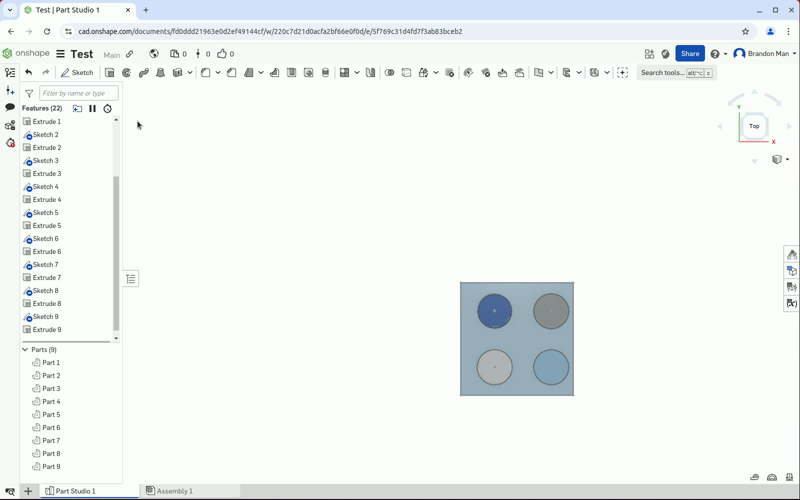
key(shift+7)
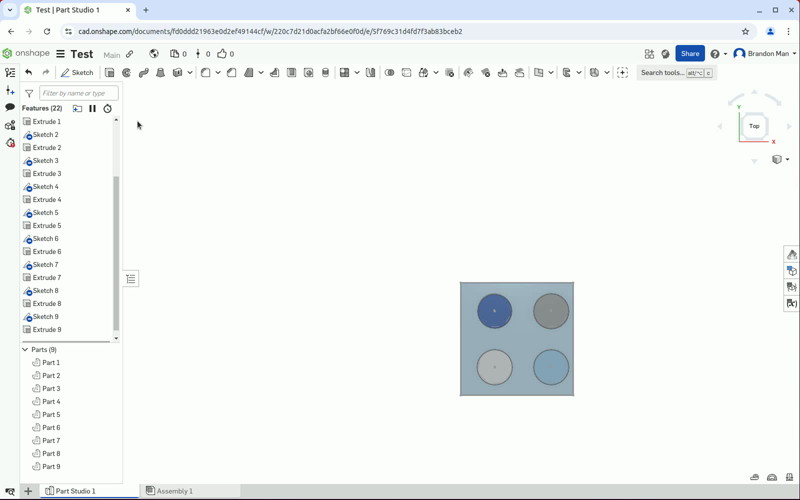
key(up, 3)
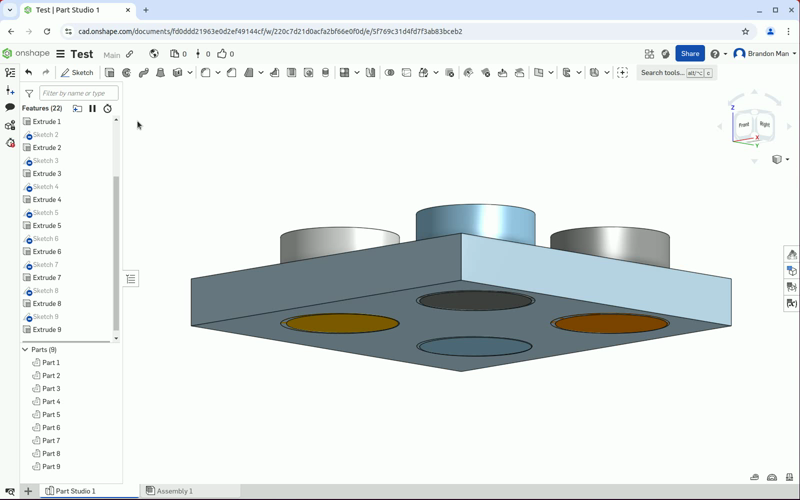
key(left, 3)
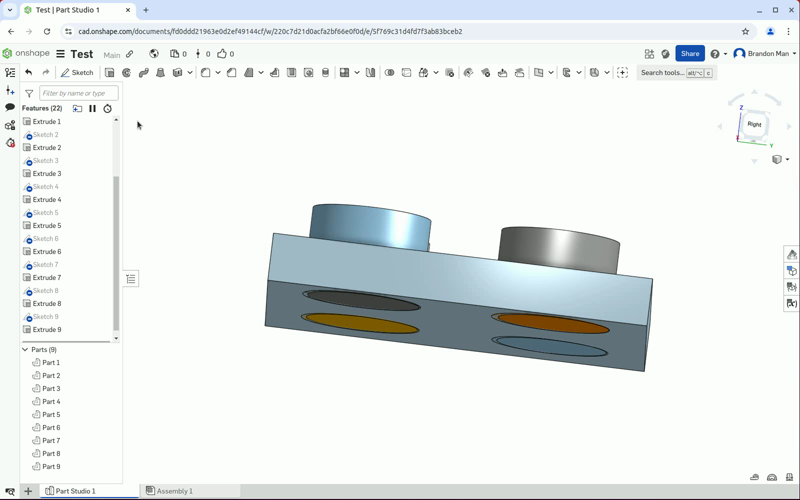
key(right, 3)
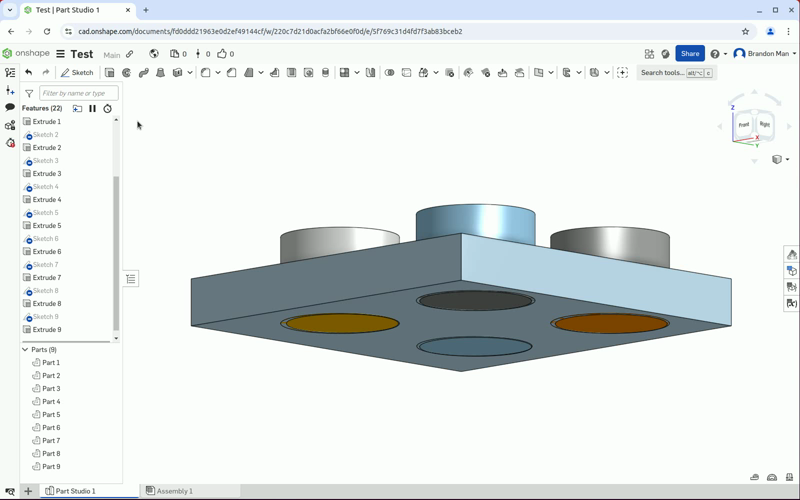
key(down, 3)
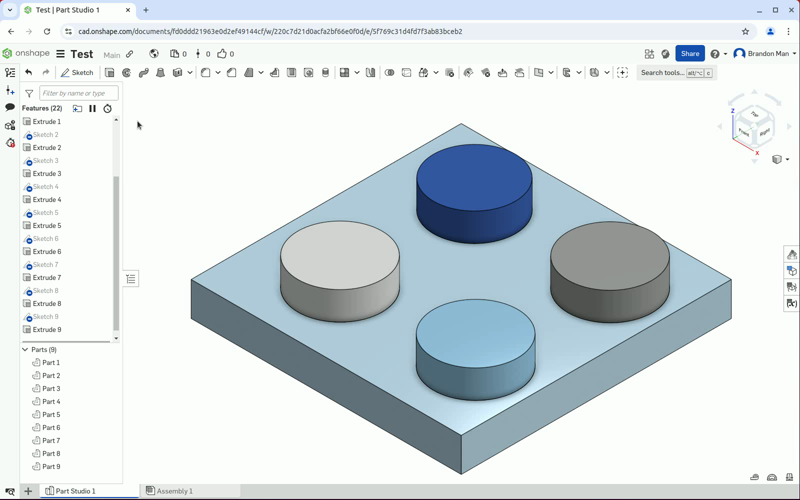
mouse_move(69, 111)
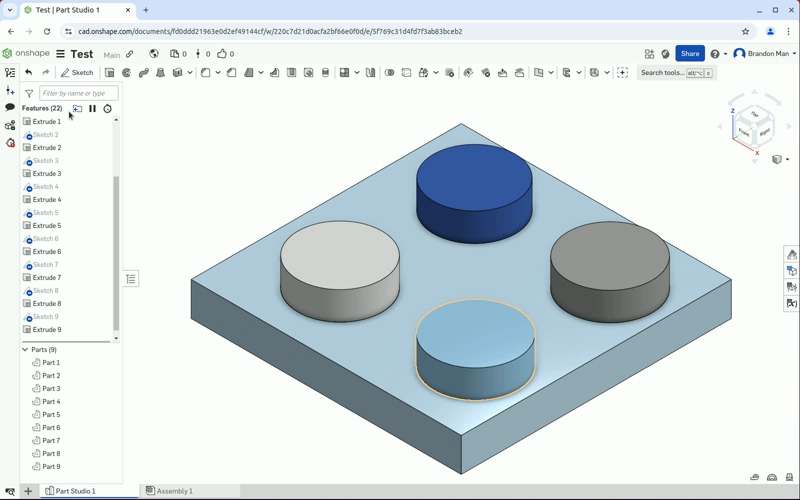
click(69, 111)